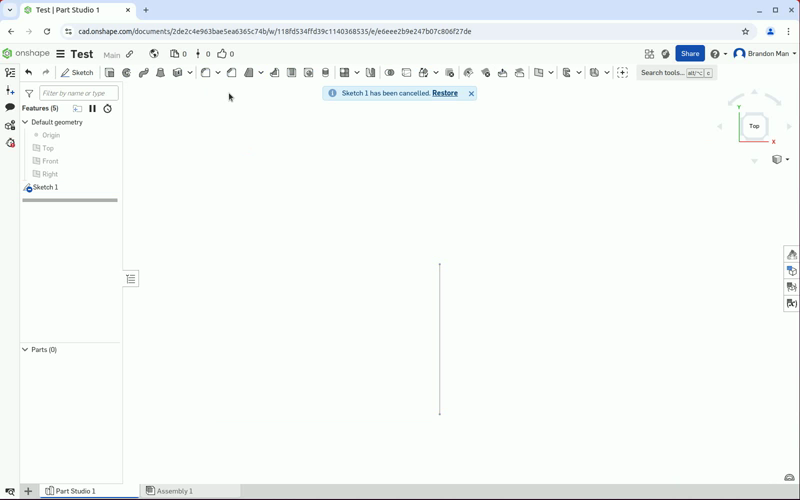
key(shift+h)
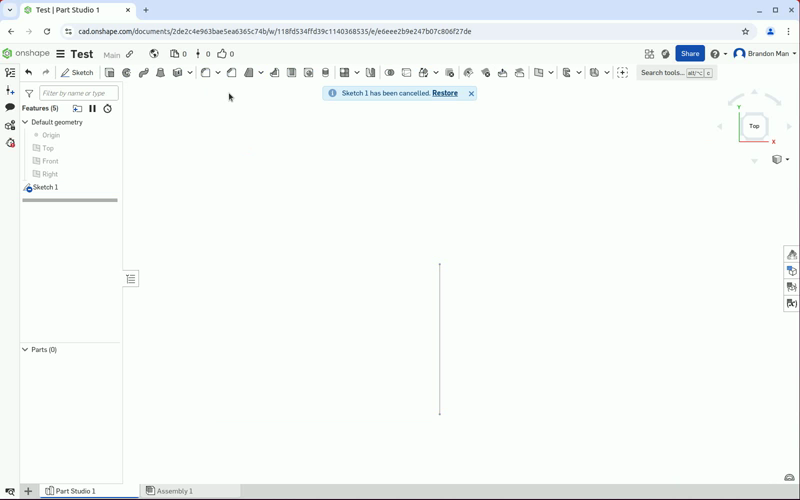
key(shift+s)
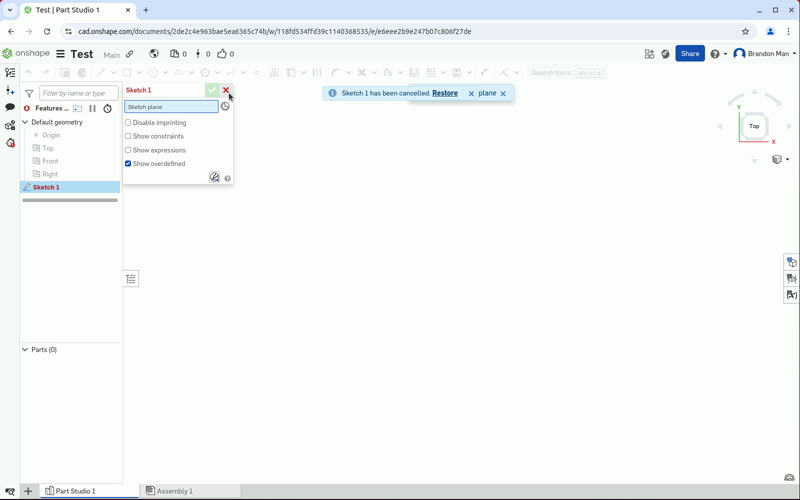
mouse_move(73, 150)
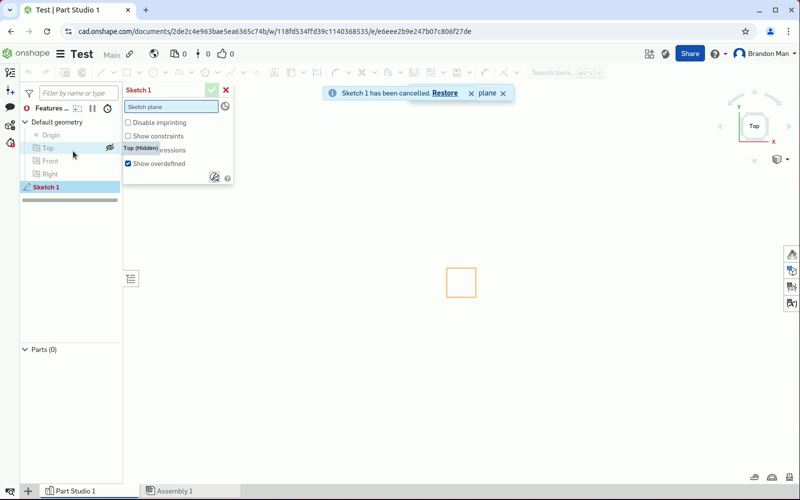
click(73, 150)
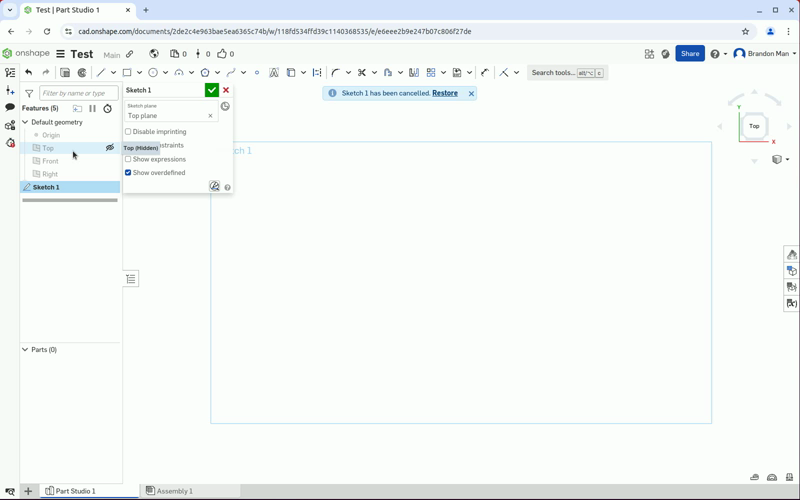
mouse_move(73, 352)
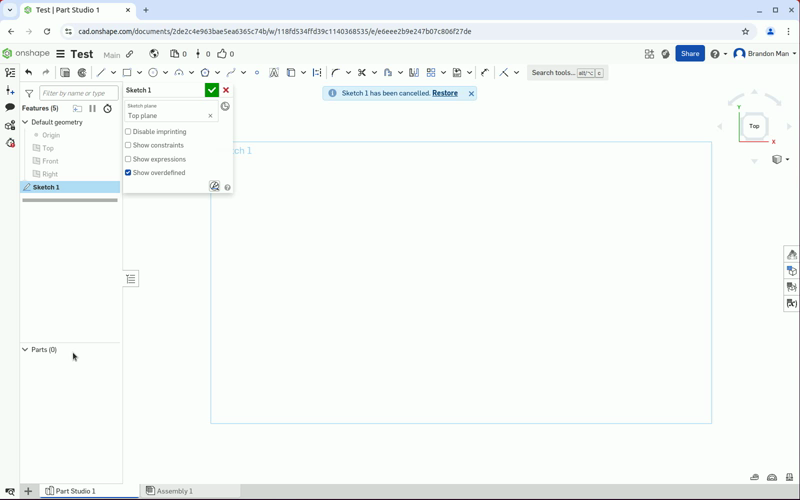
key(y)
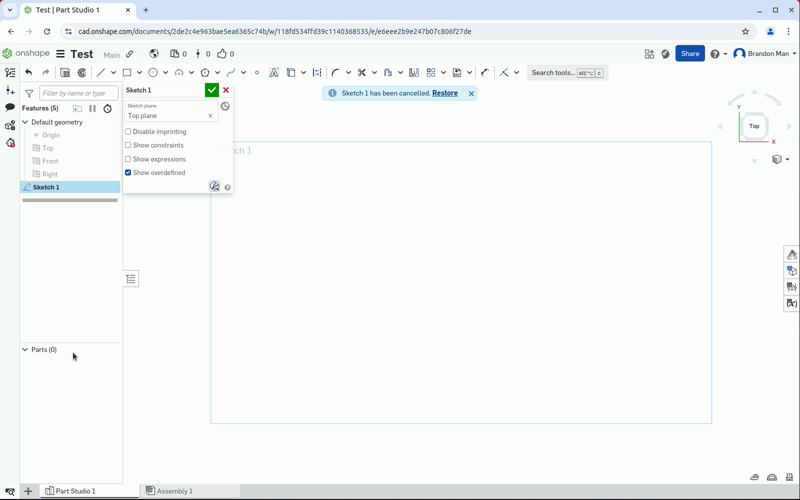
key(l)
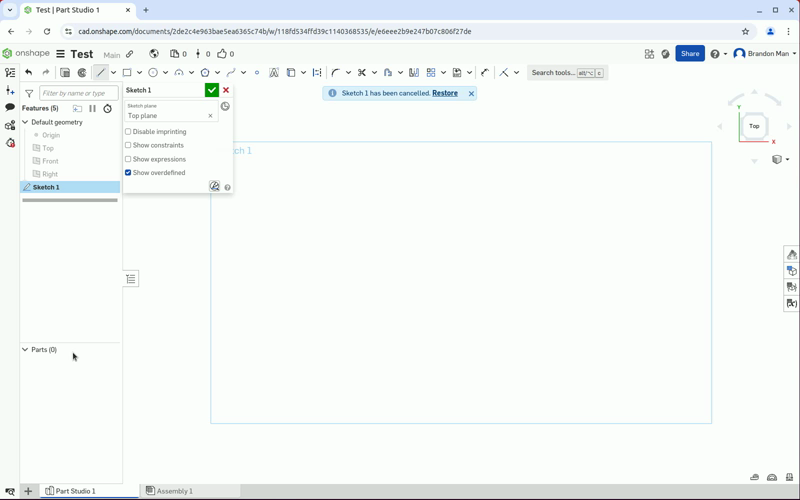
key_down(shift)
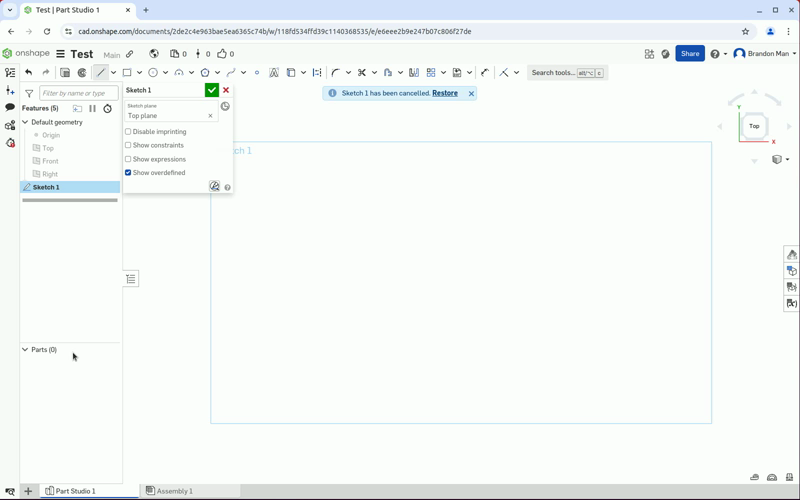
mouse_move(458, 253)
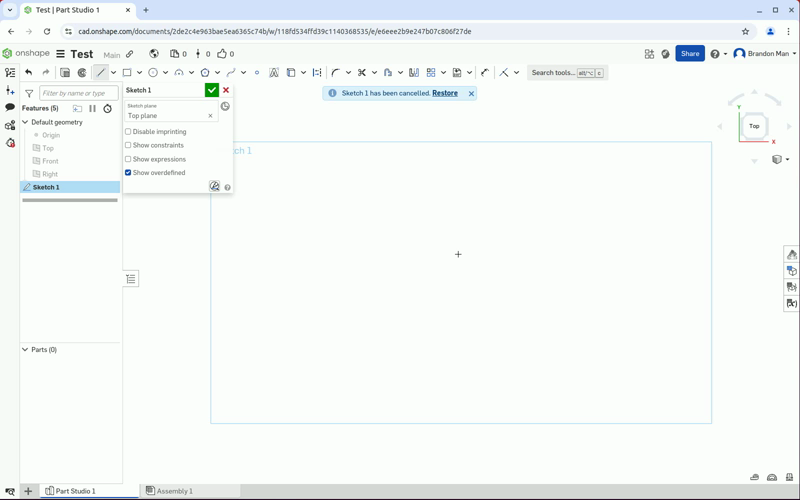
click(458, 253)
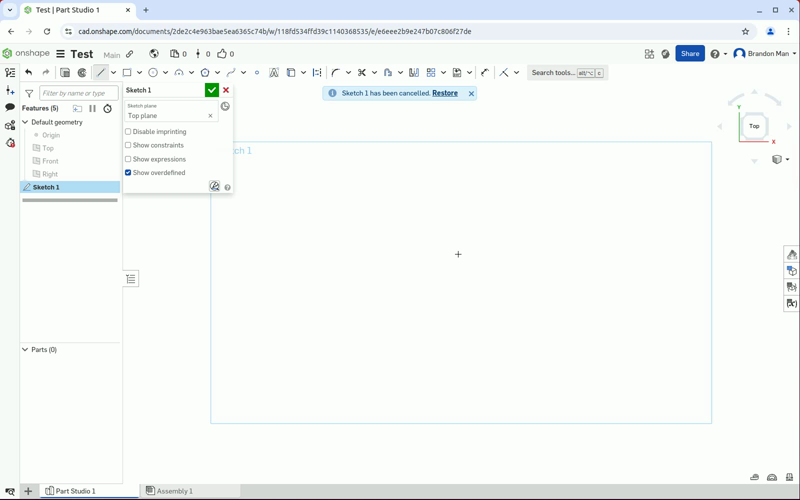
key_up(shift)
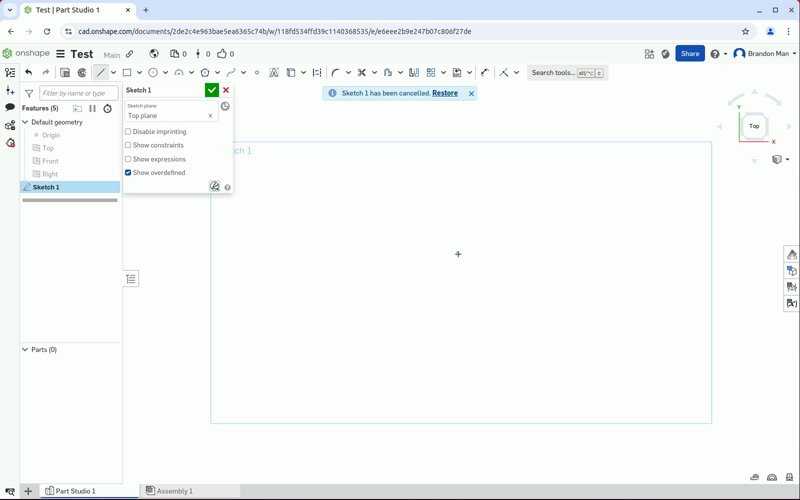
key_down(shift)
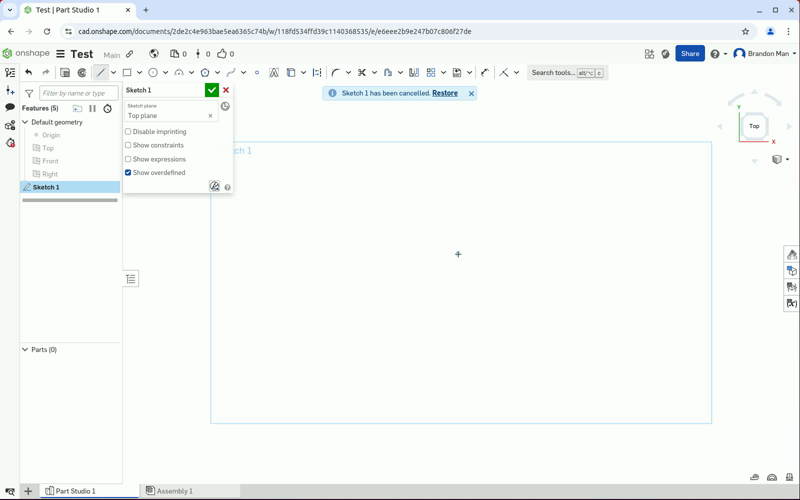
mouse_move(488, 253)
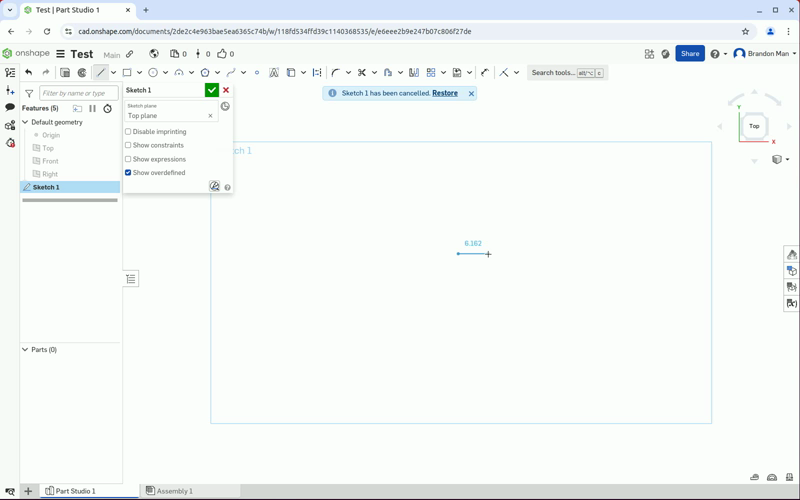
mouse_move(461, 253)
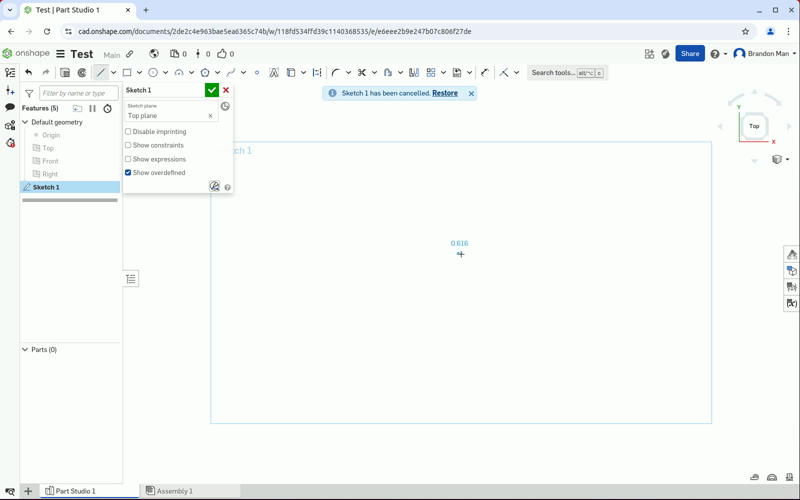
scroll(6)
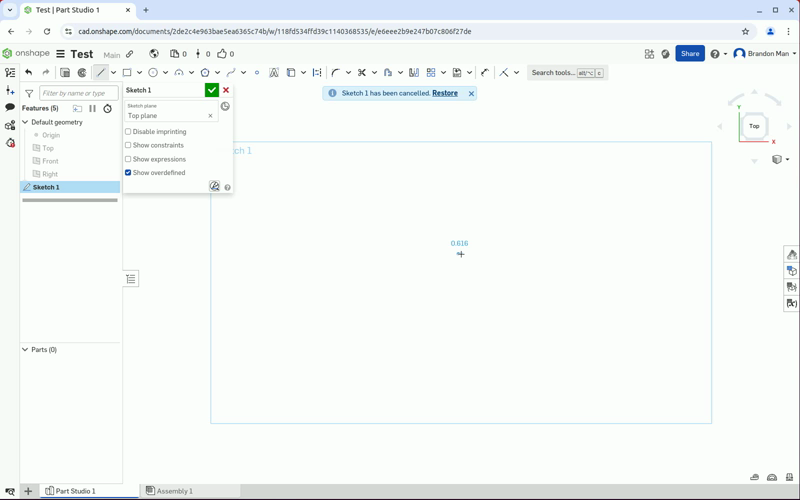
scroll(6)
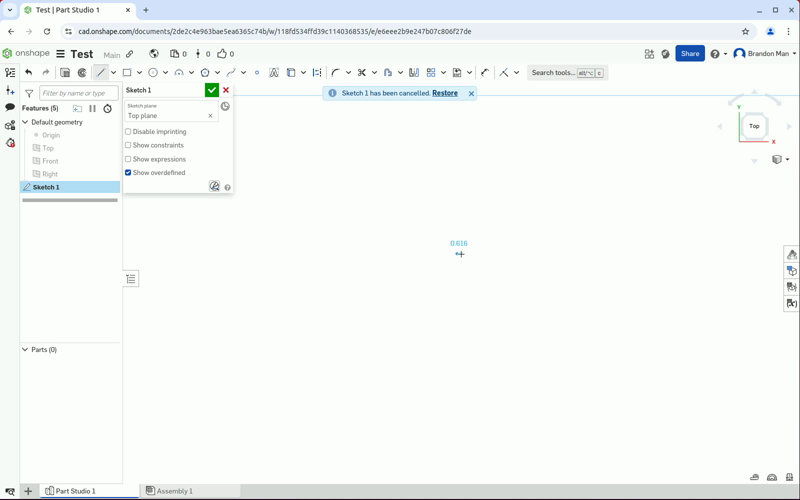
scroll(6)
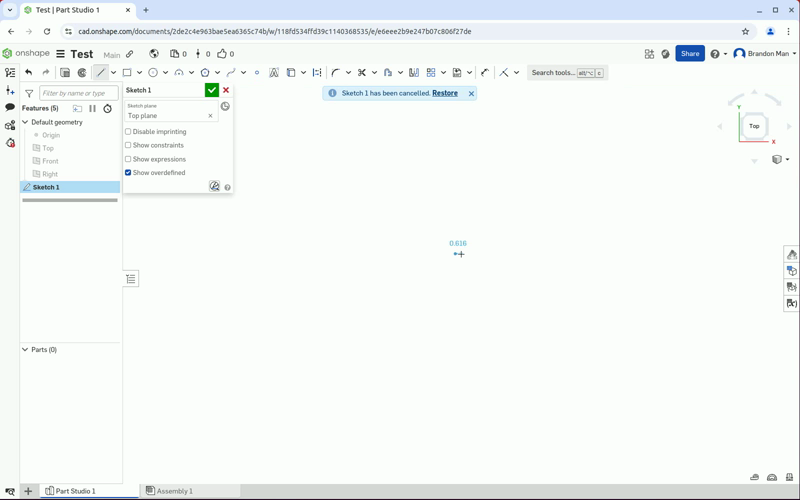
scroll(6)
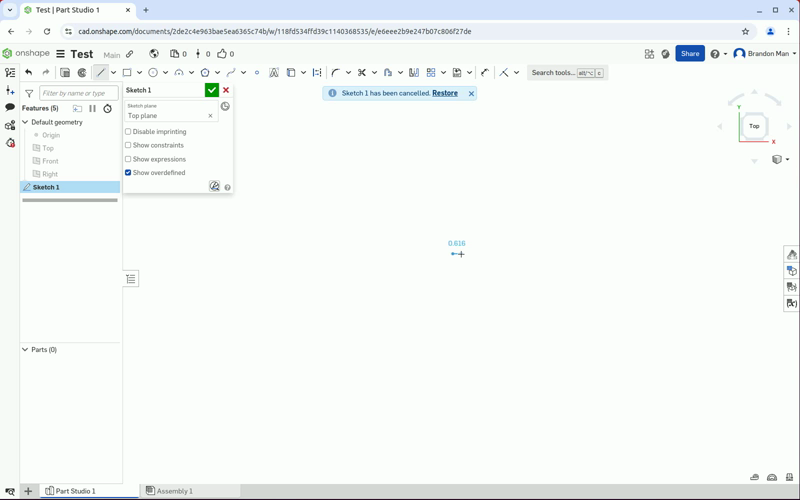
scroll(6)
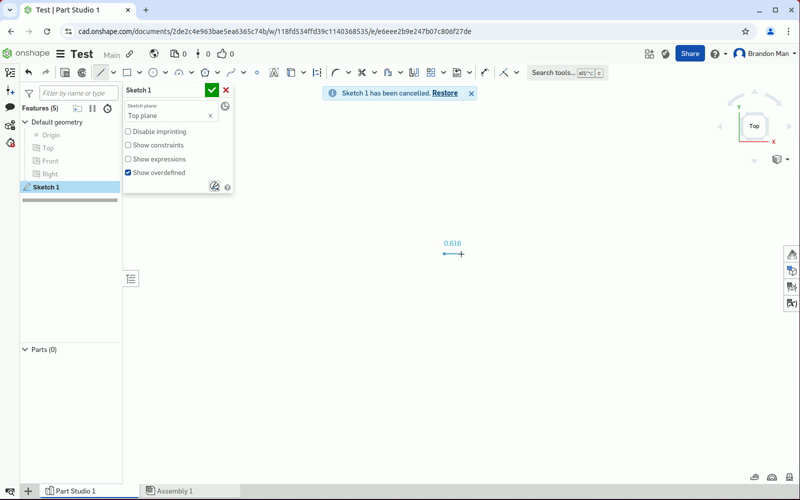
scroll(6)
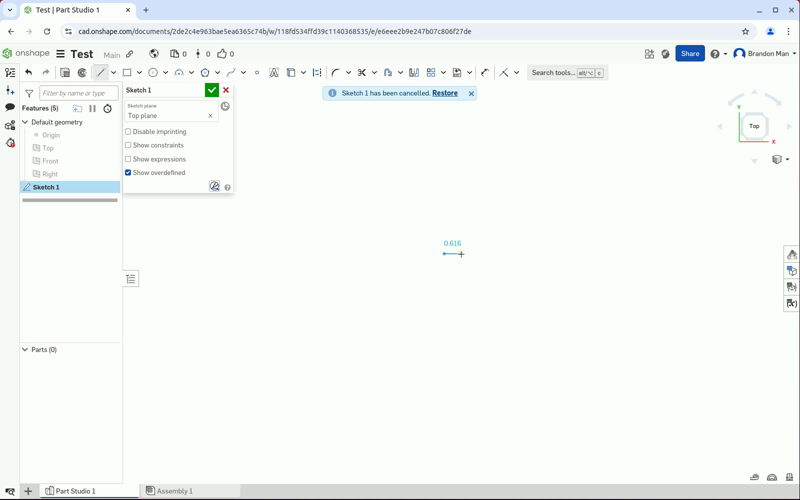
scroll(6)
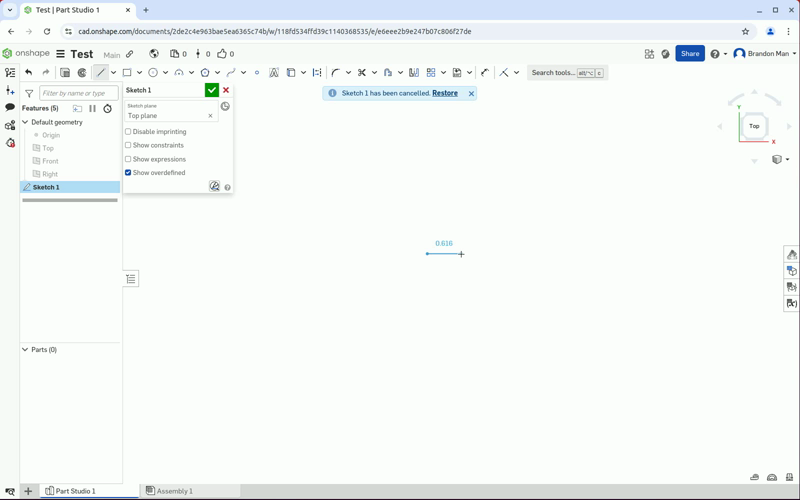
click(461, 253)
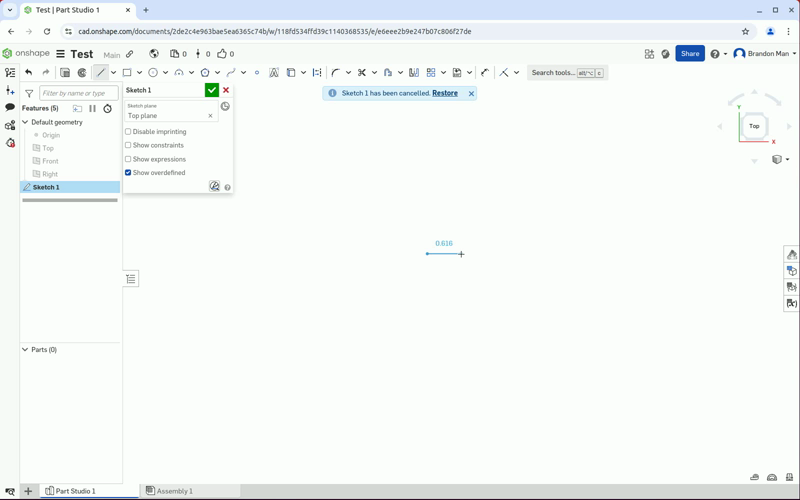
scroll(-6)
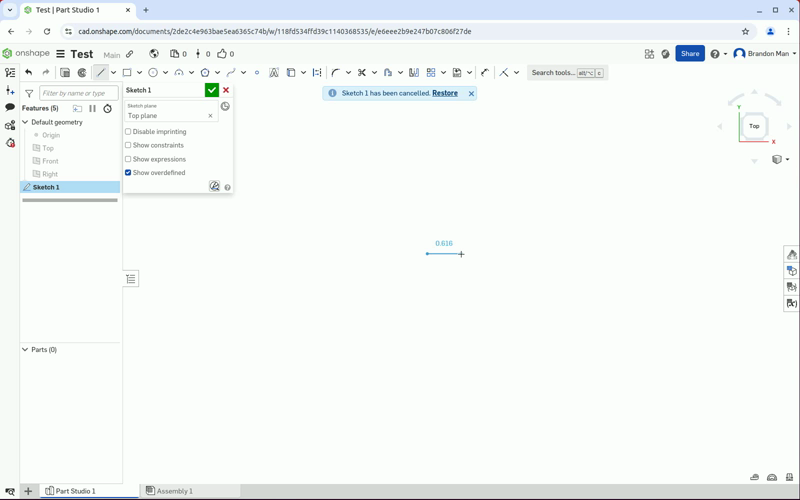
scroll(-6)
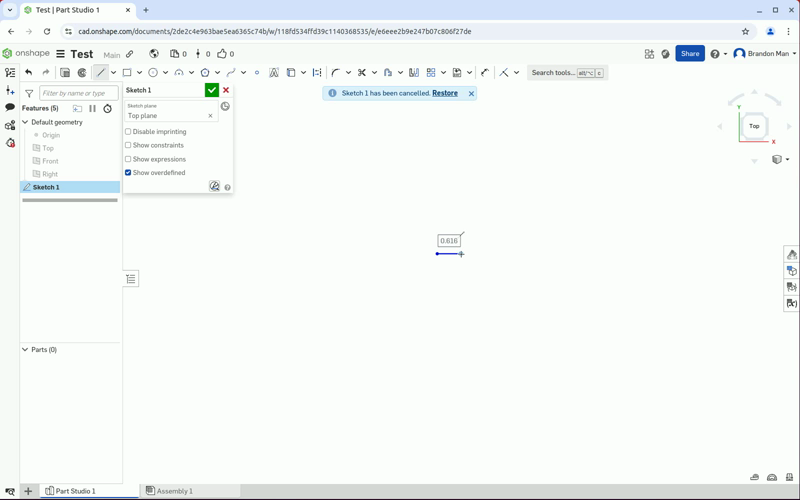
scroll(-6)
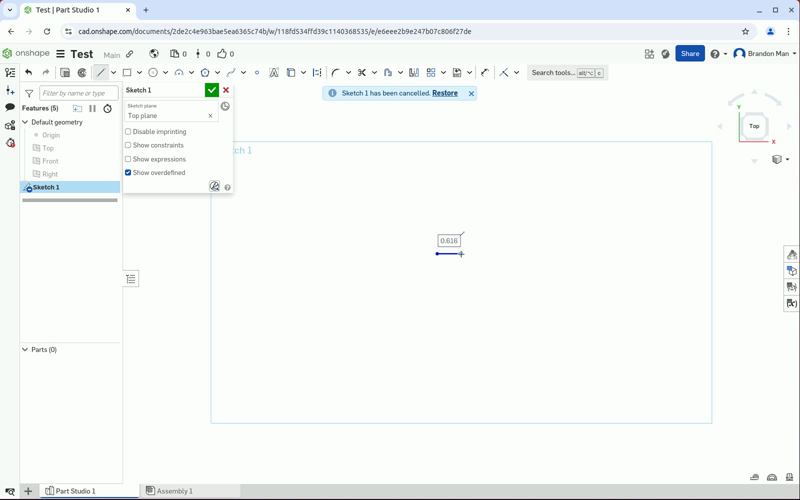
scroll(-6)
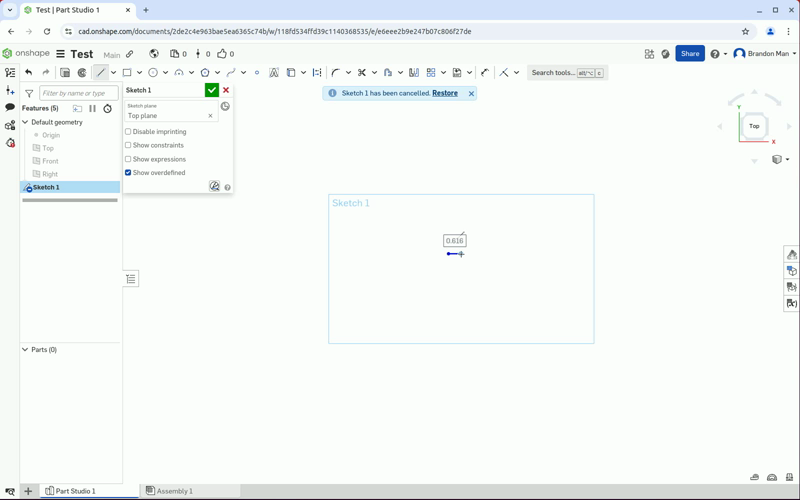
scroll(-6)
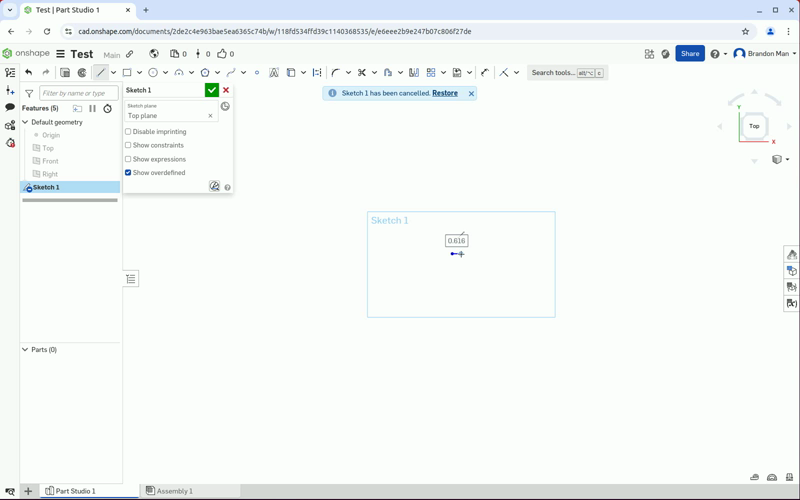
scroll(-6)
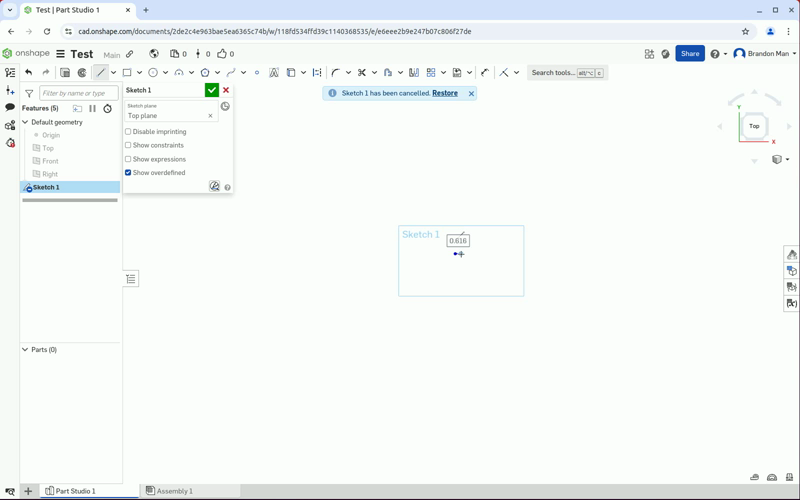
scroll(-6)
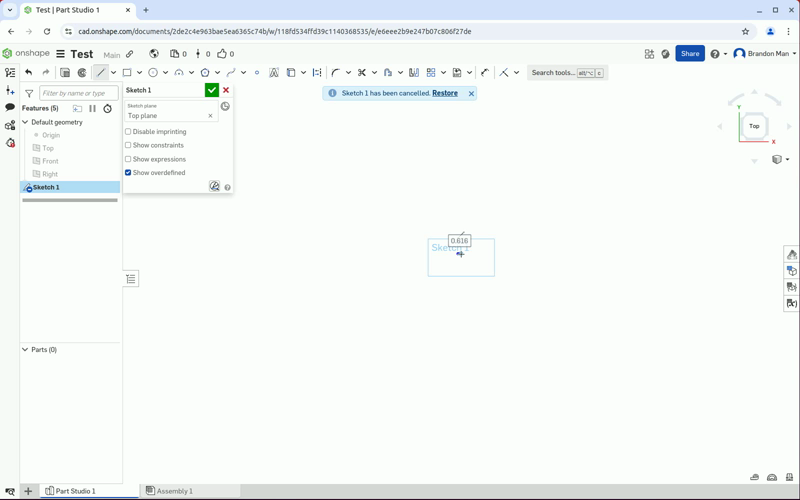
key_up(shift)
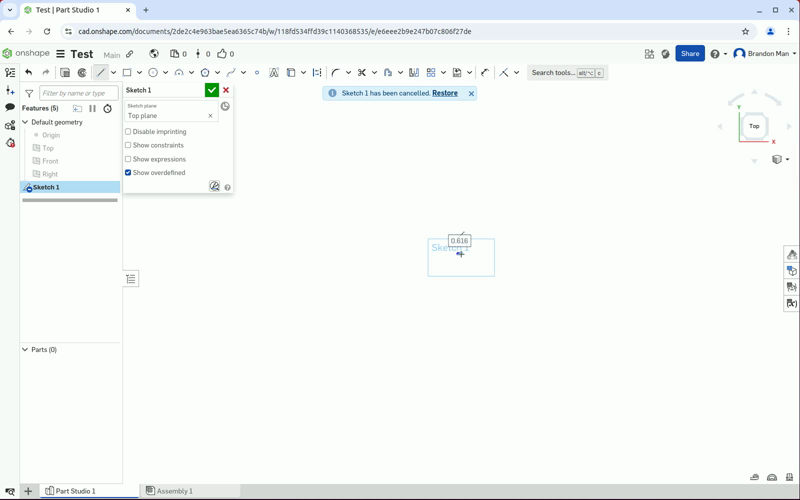
key_down(shift)
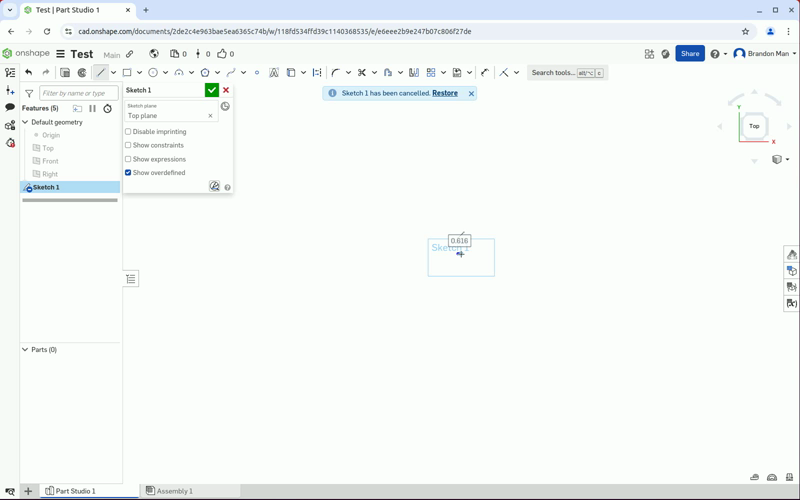
mouse_move(461, 170)
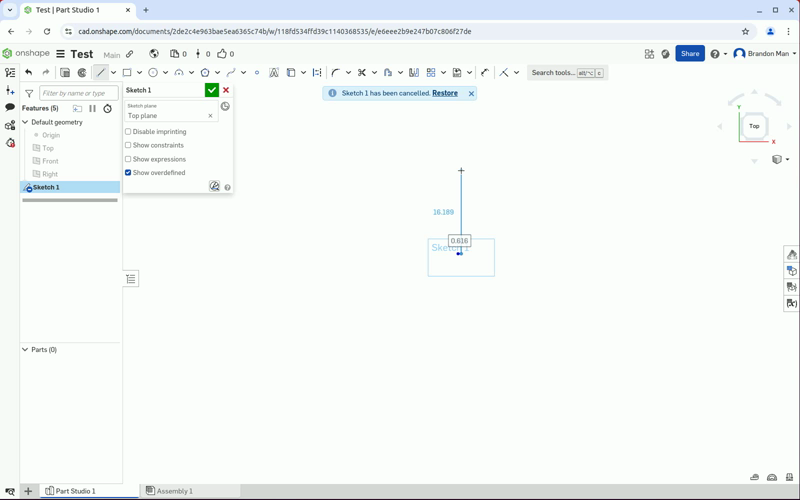
click(461, 170)
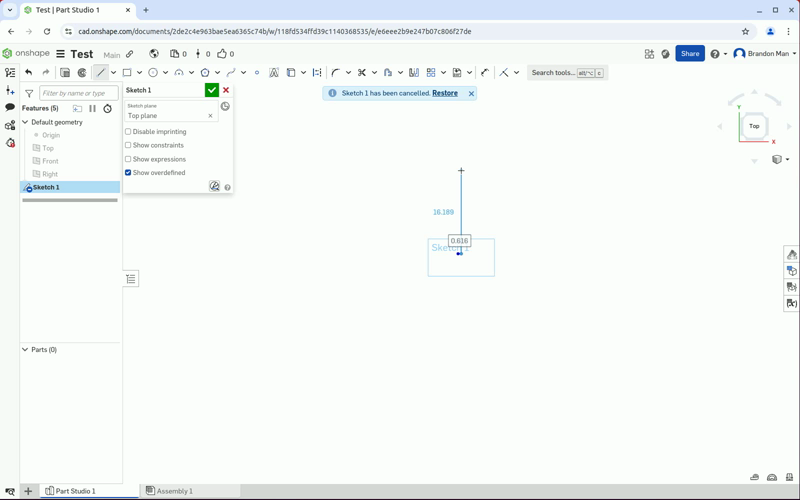
key_up(shift)
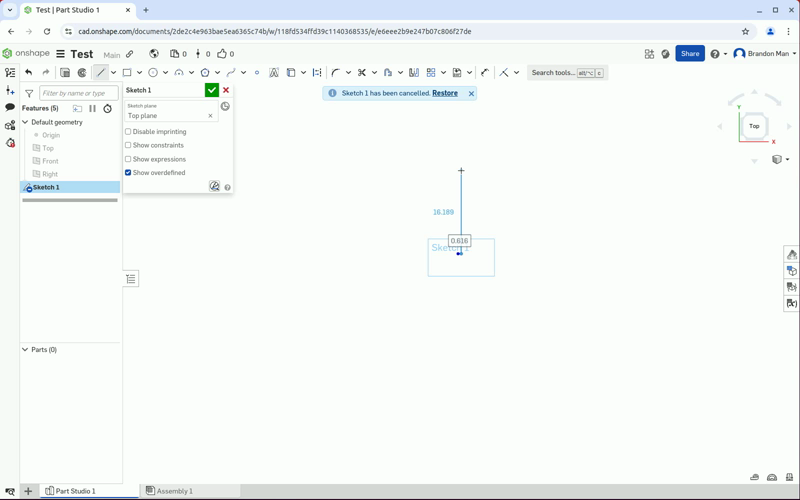
key_down(shift)
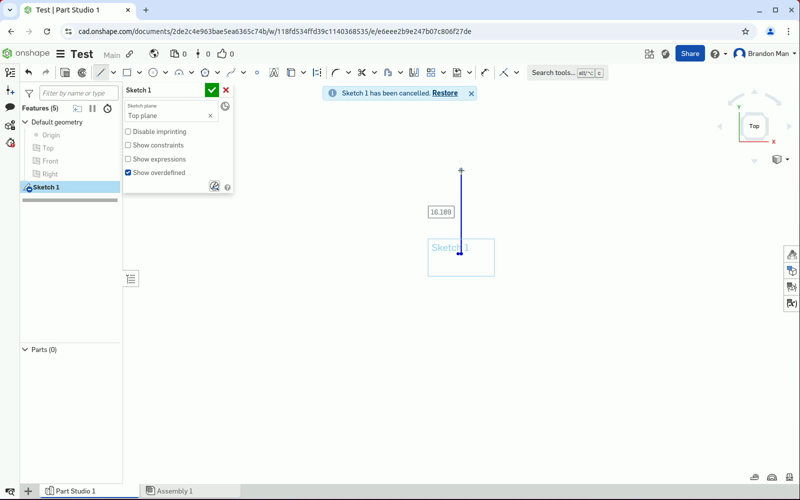
mouse_move(491, 170)
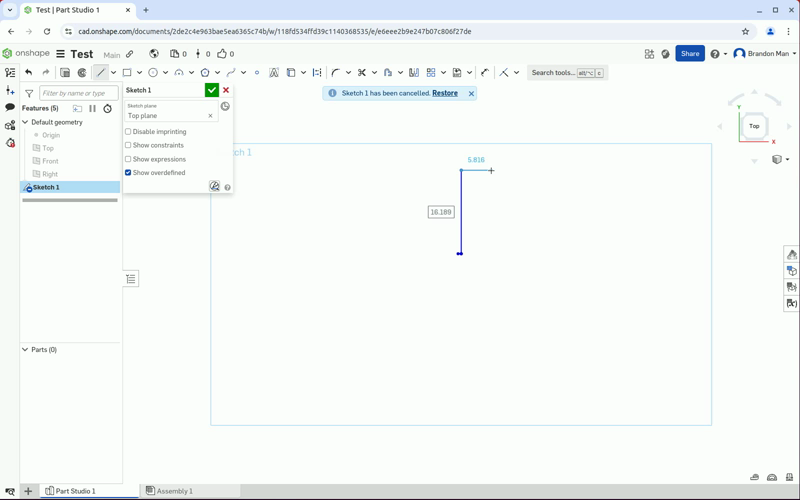
mouse_move(458, 170)
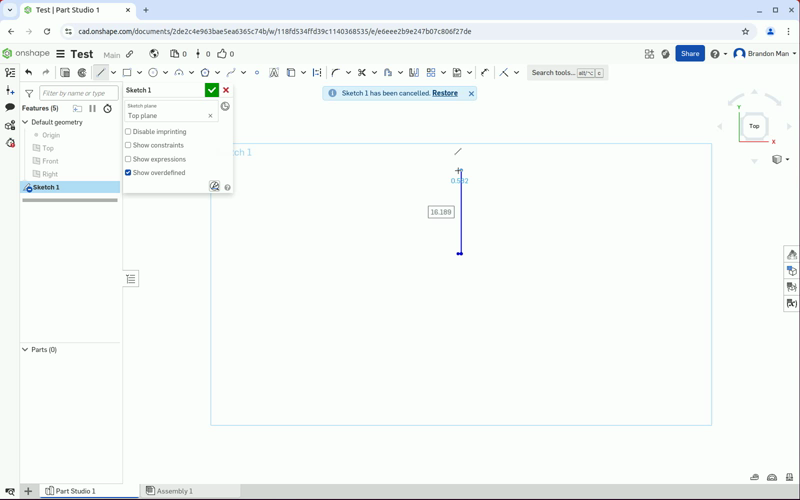
scroll(6)
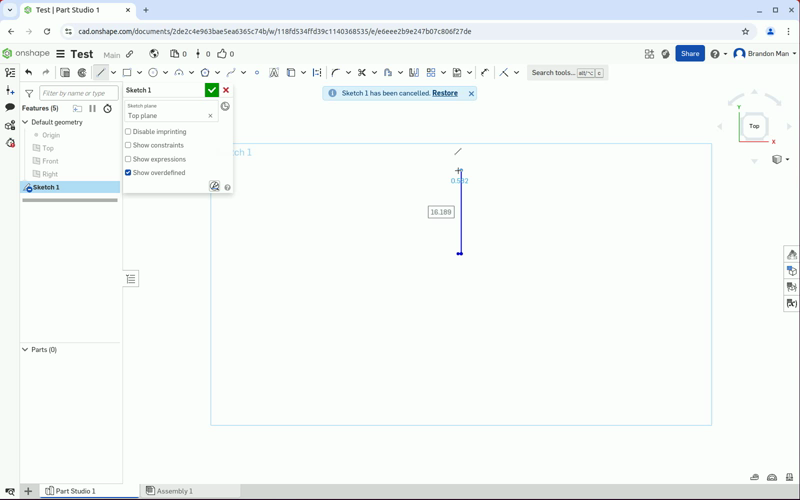
scroll(6)
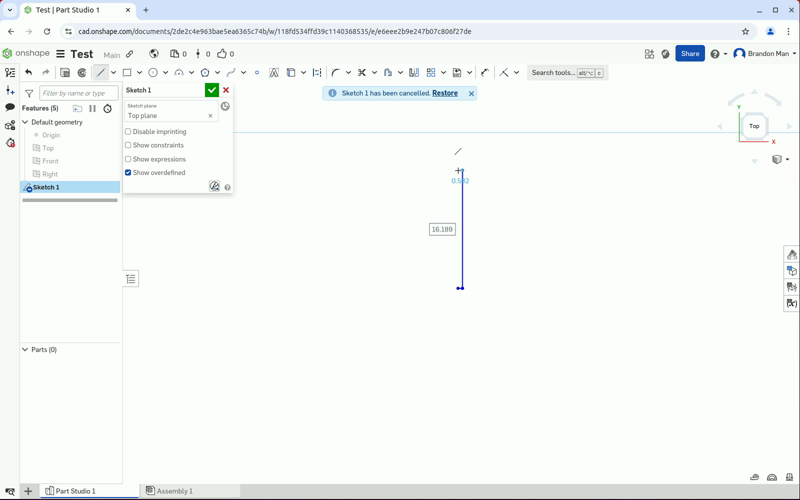
scroll(6)
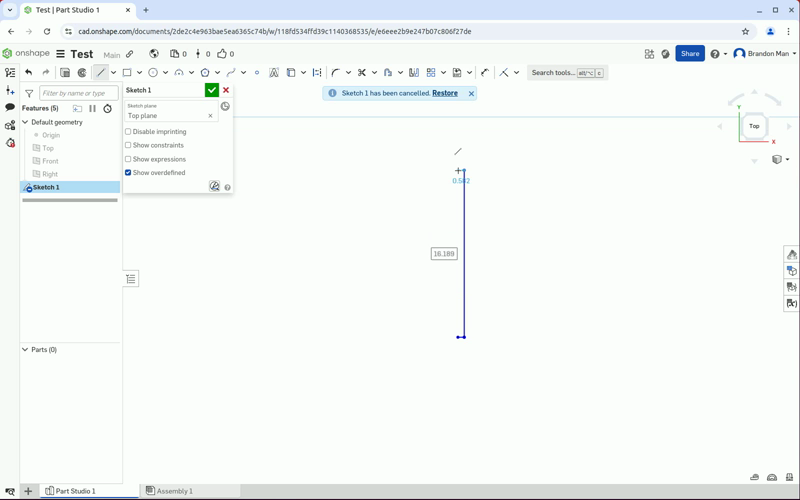
scroll(6)
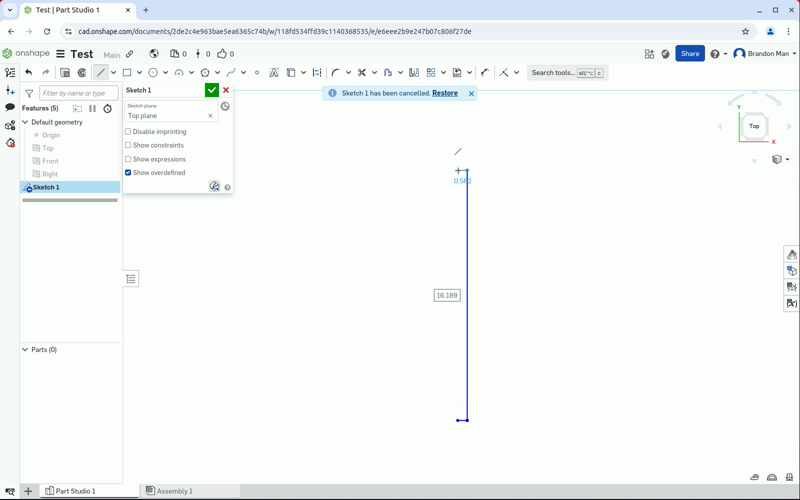
scroll(6)
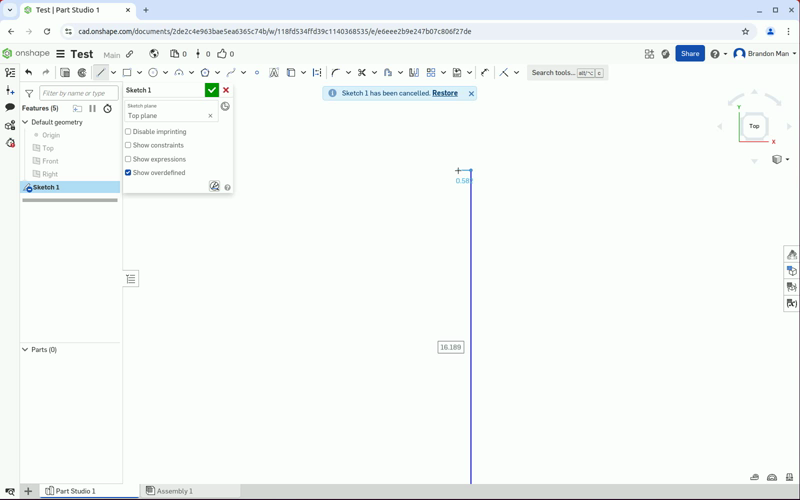
scroll(6)
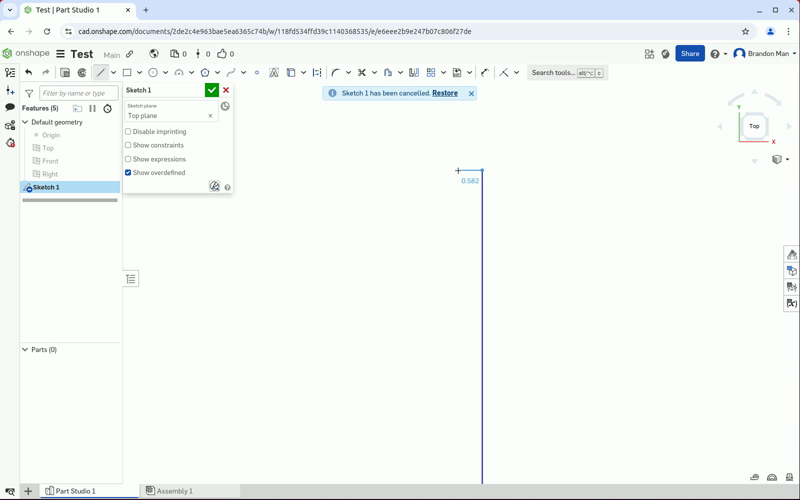
scroll(6)
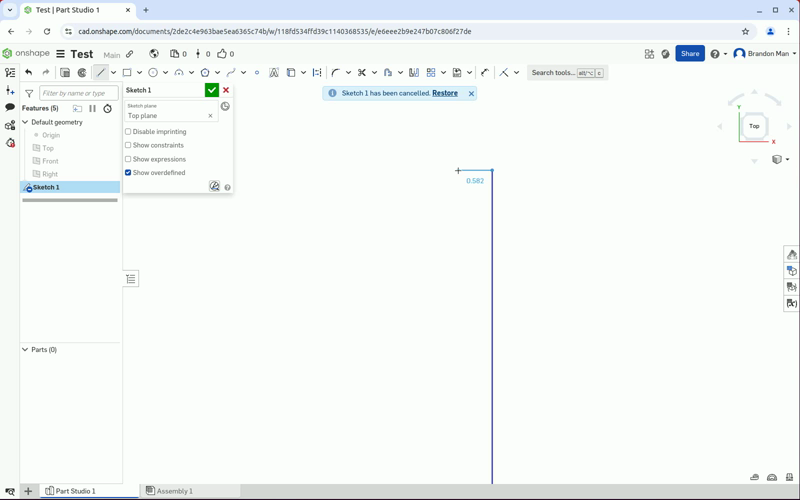
click(458, 170)
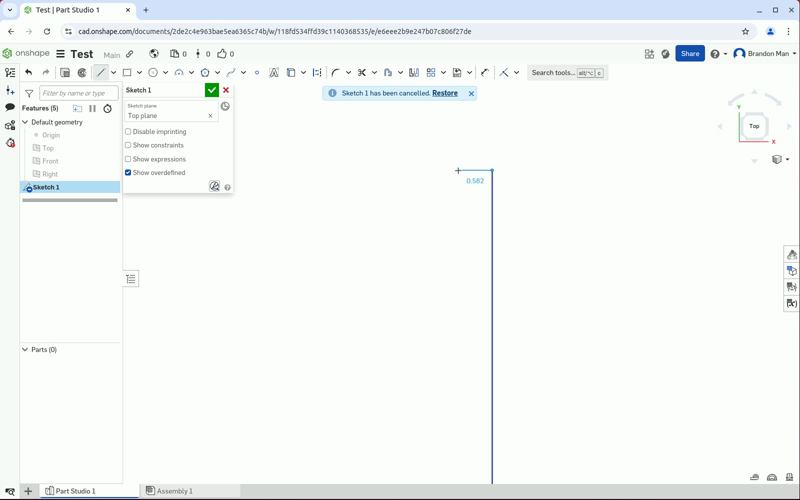
scroll(-6)
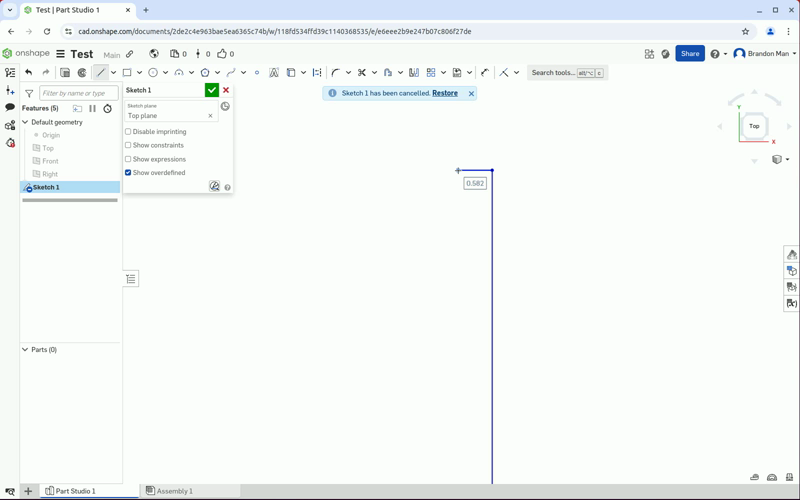
scroll(-6)
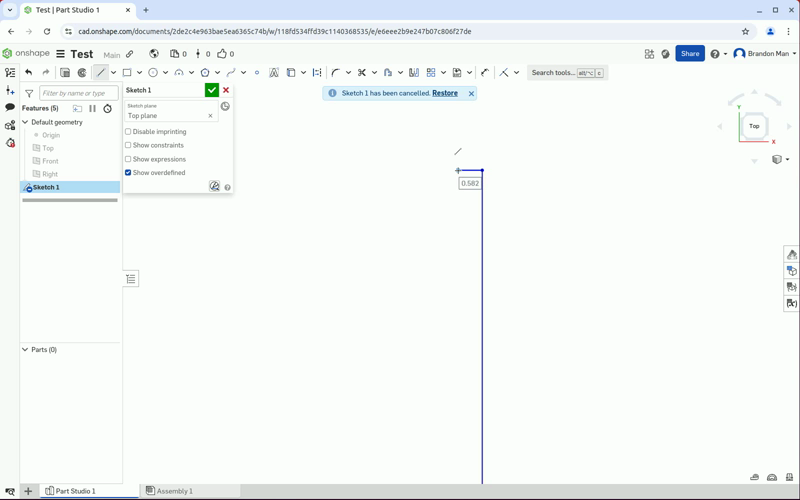
scroll(-6)
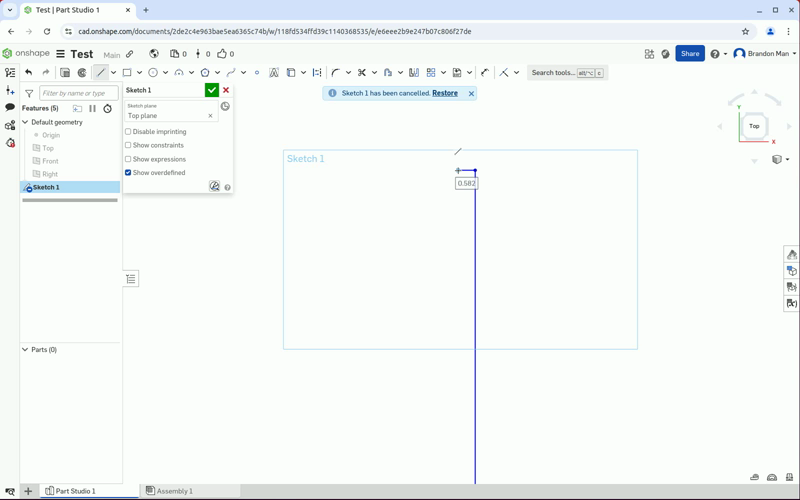
scroll(-6)
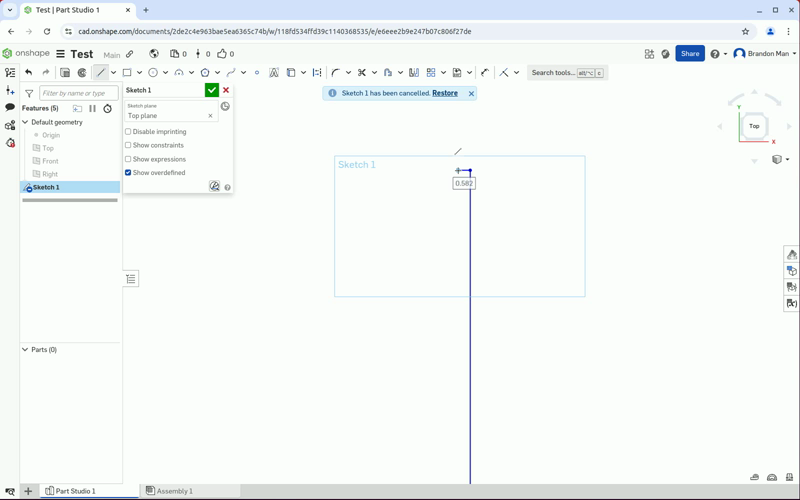
scroll(-6)
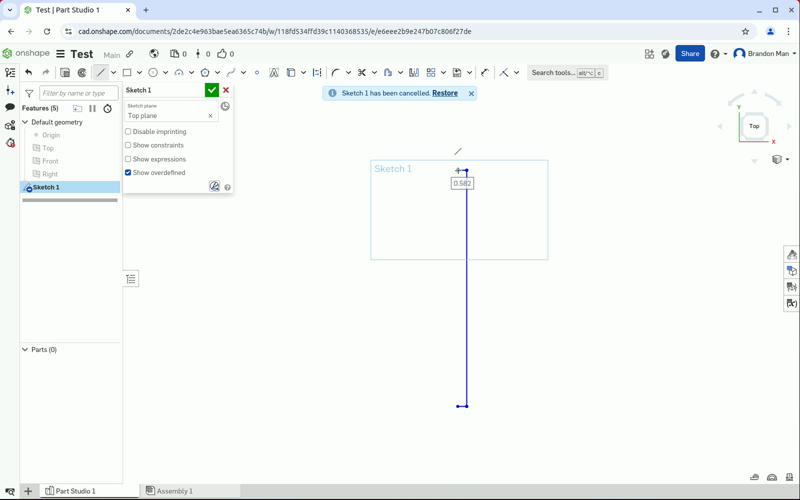
scroll(-6)
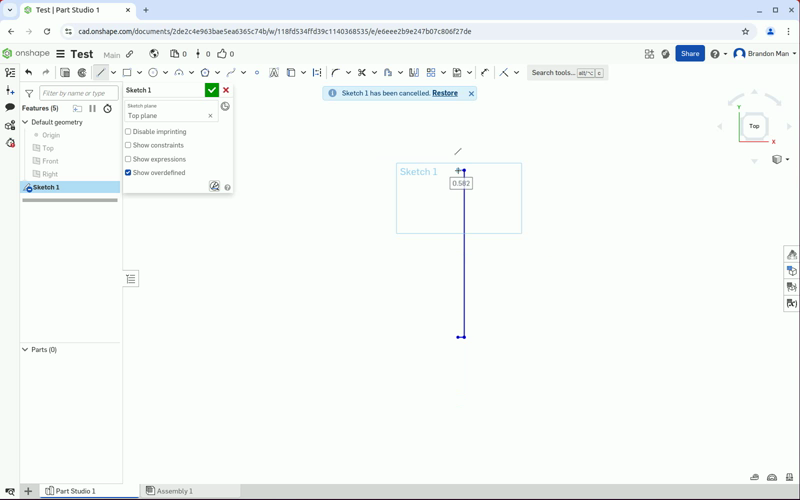
scroll(-6)
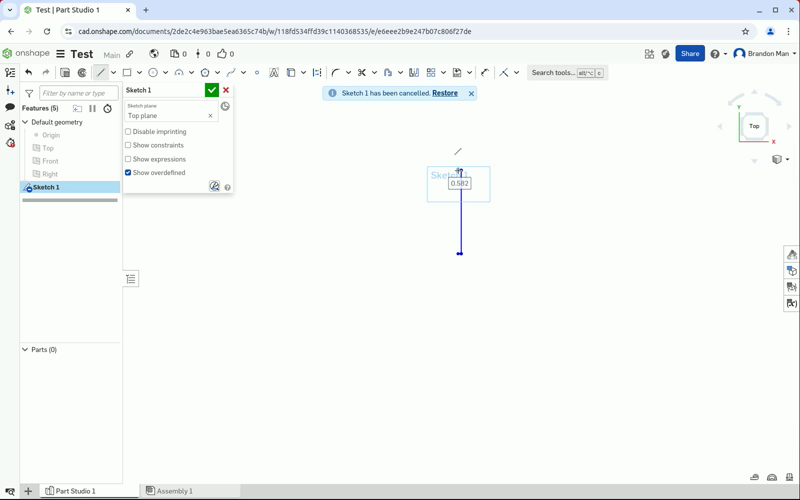
key_up(shift)
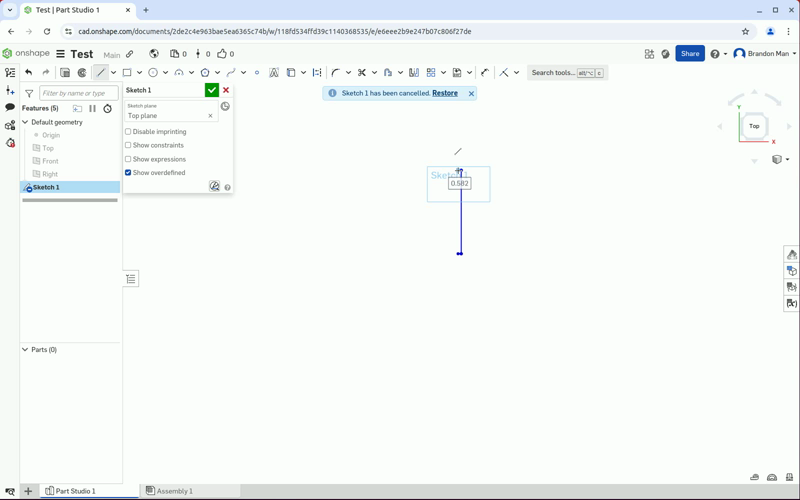
key_down(shift)
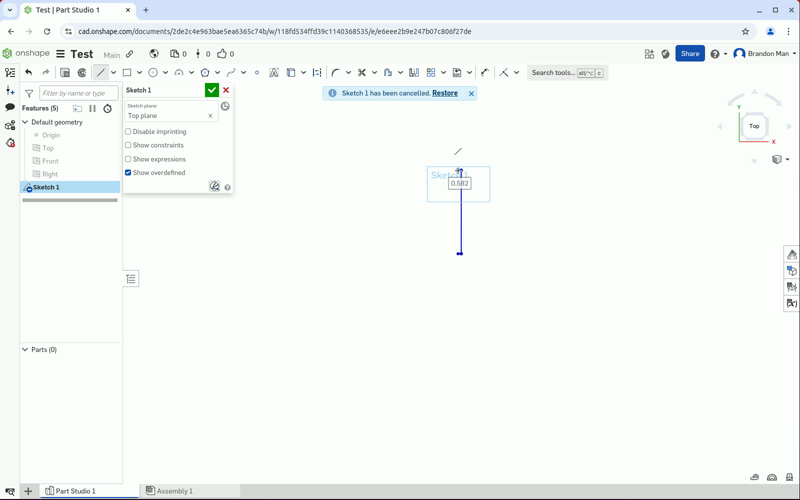
mouse_move(458, 253)
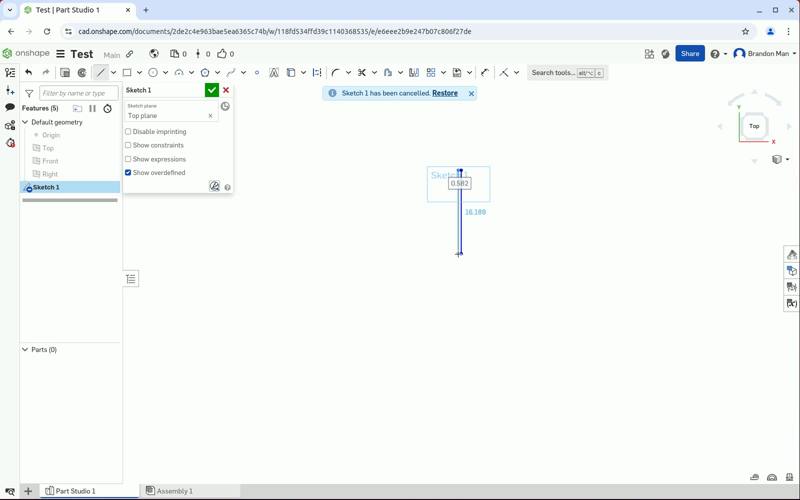
scroll(6)
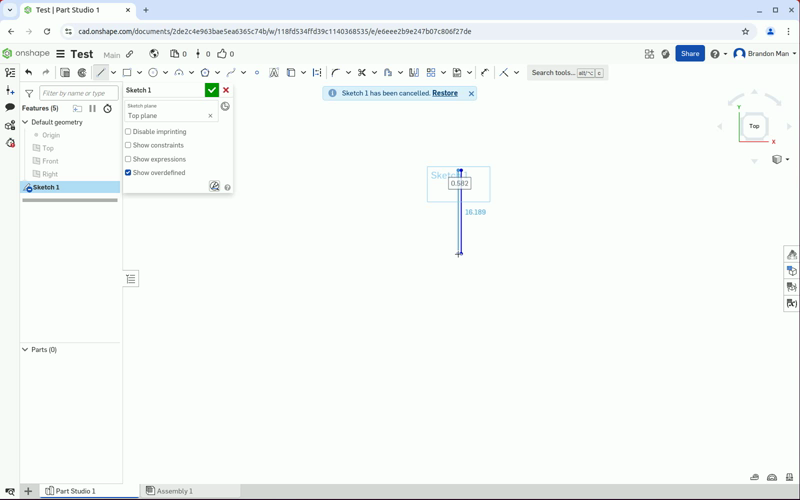
scroll(6)
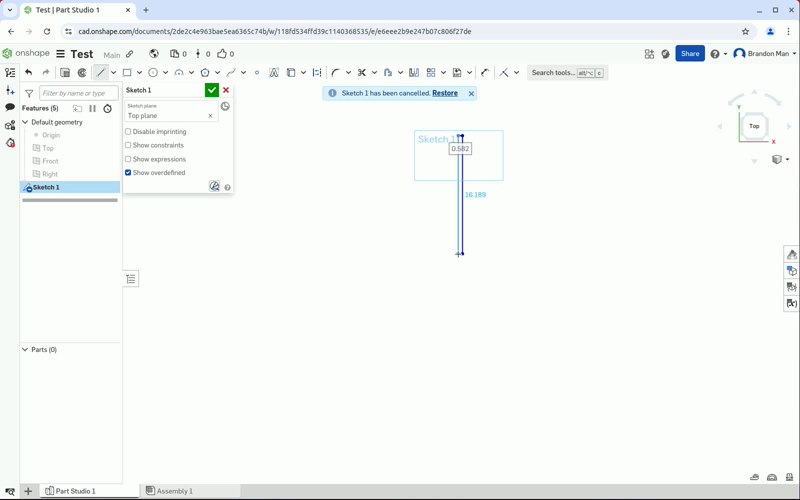
scroll(6)
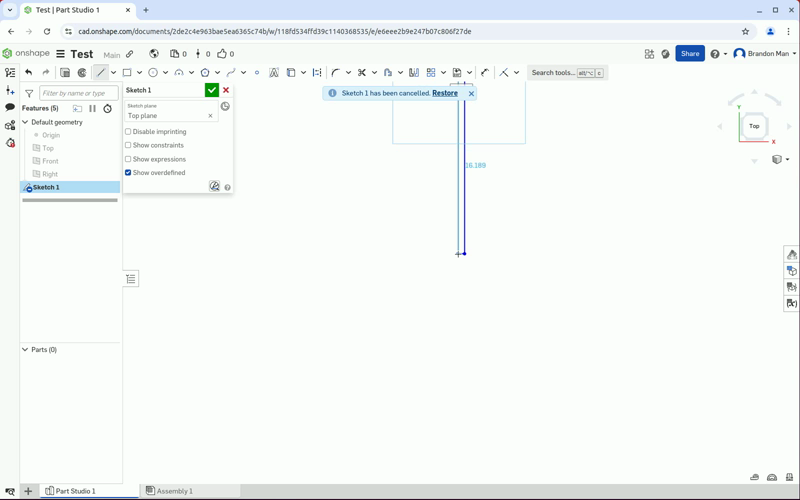
scroll(6)
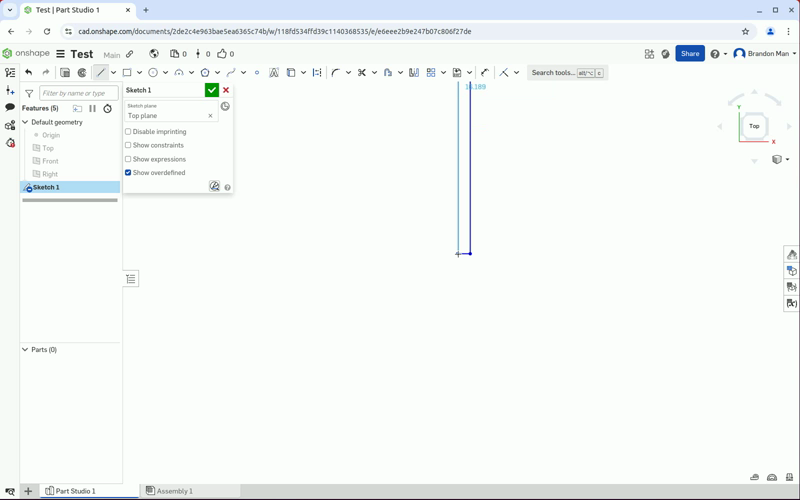
scroll(6)
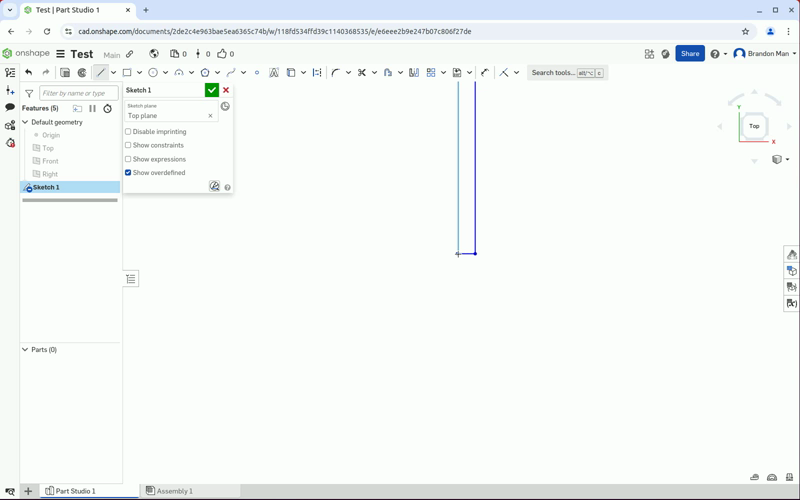
scroll(6)
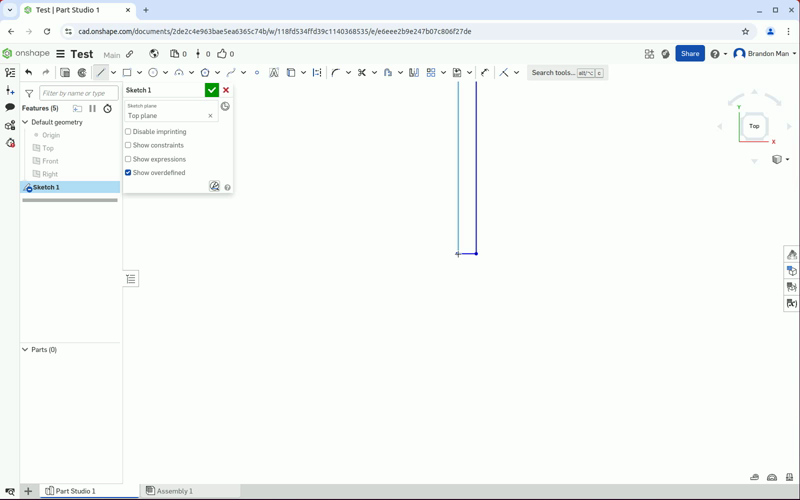
scroll(6)
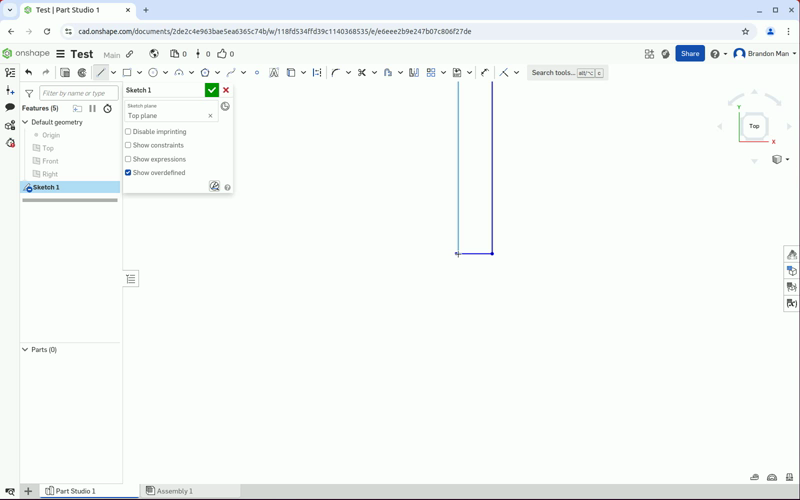
key_up(shift)
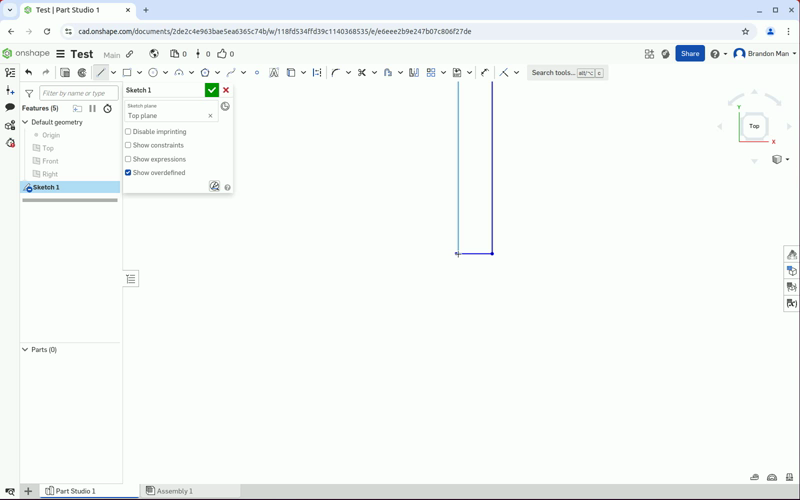
click(458, 253)
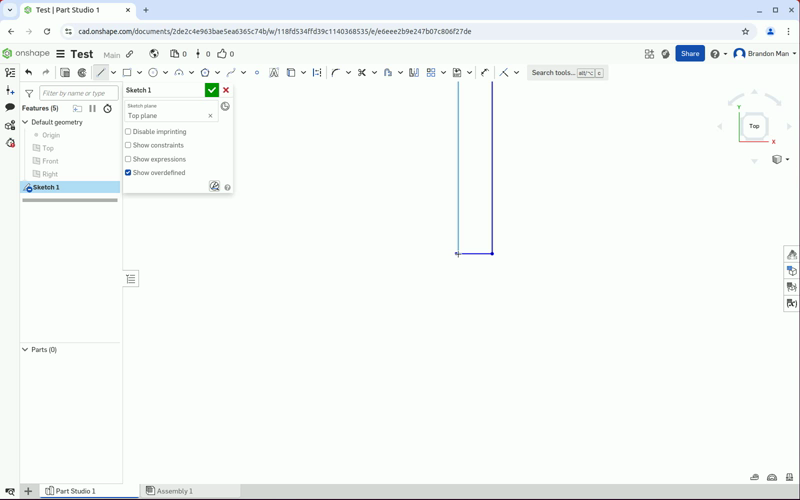
scroll(-6)
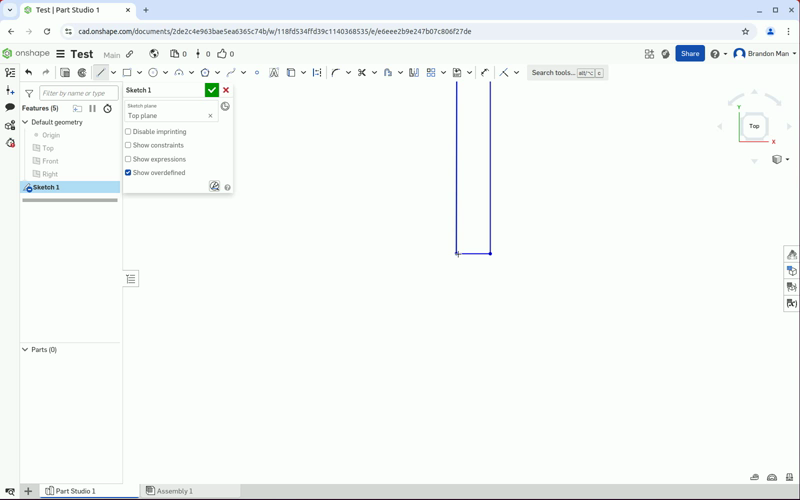
scroll(-6)
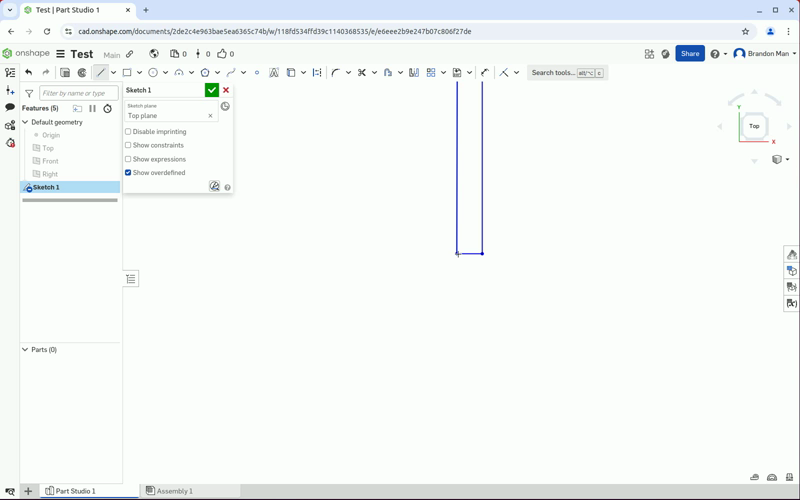
scroll(-6)
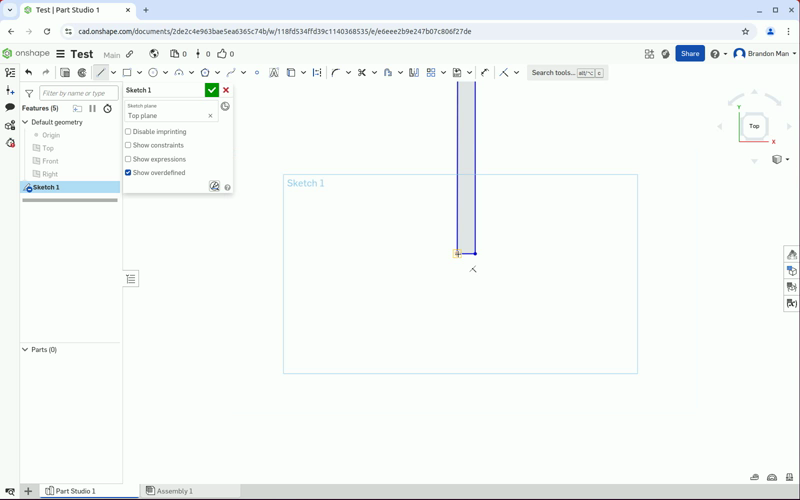
scroll(-6)
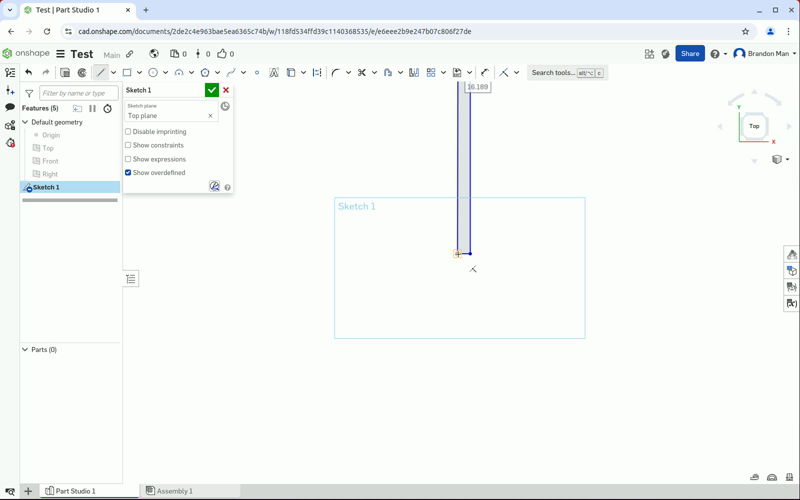
scroll(-6)
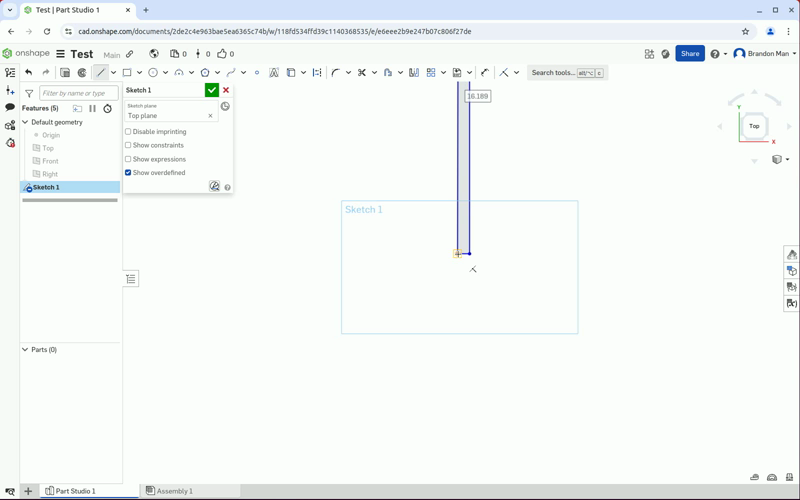
scroll(-6)
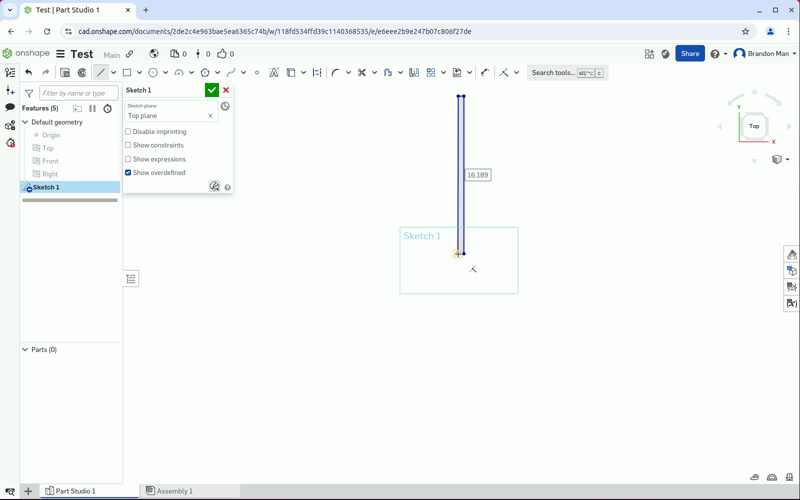
scroll(-6)
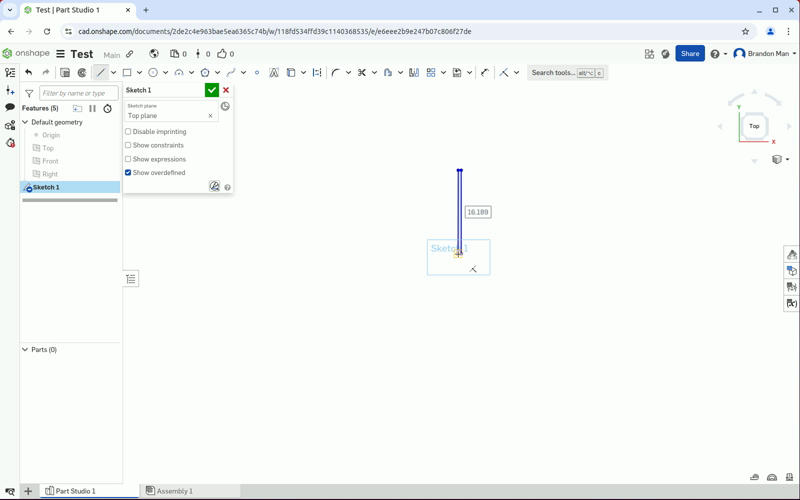
key(esc)
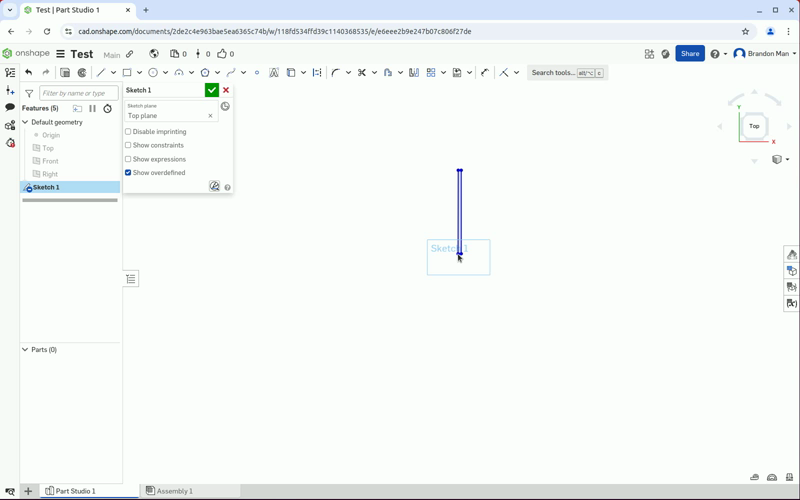
mouse_move(459, 234)
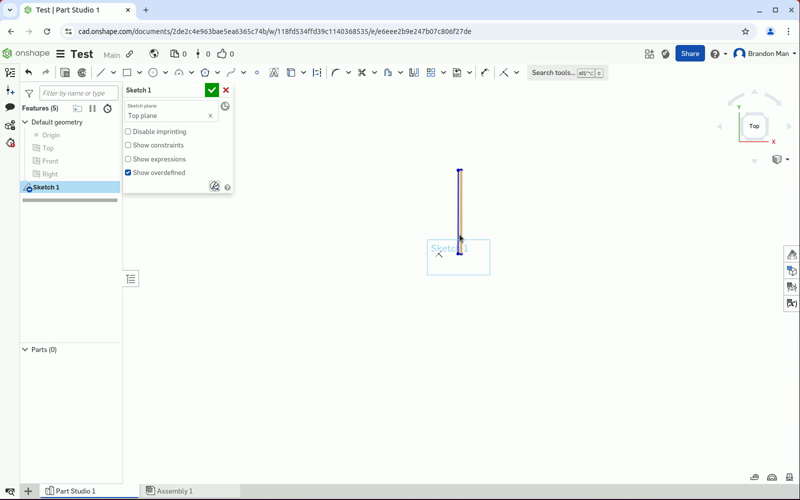
scroll(6)
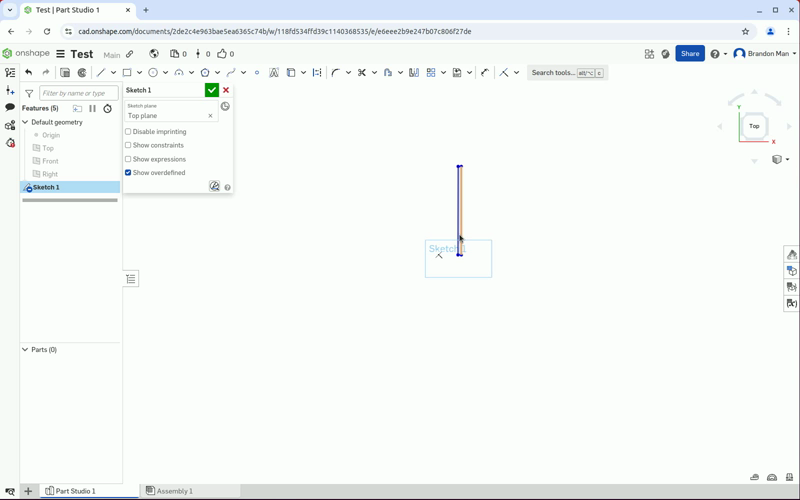
scroll(6)
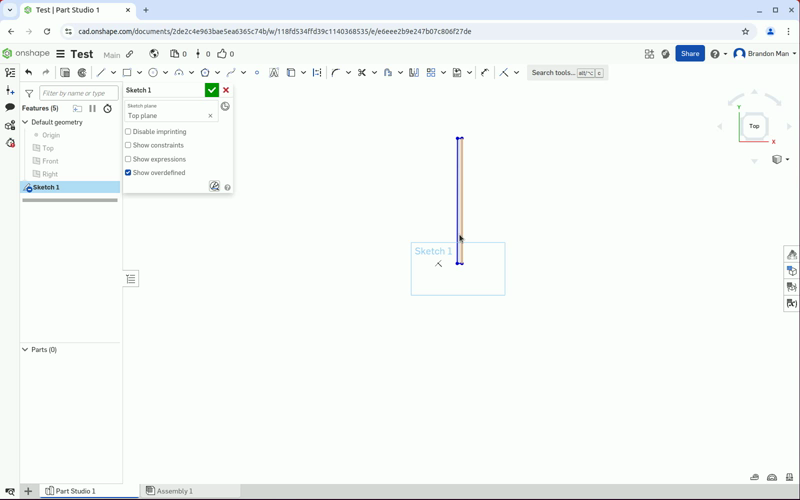
scroll(6)
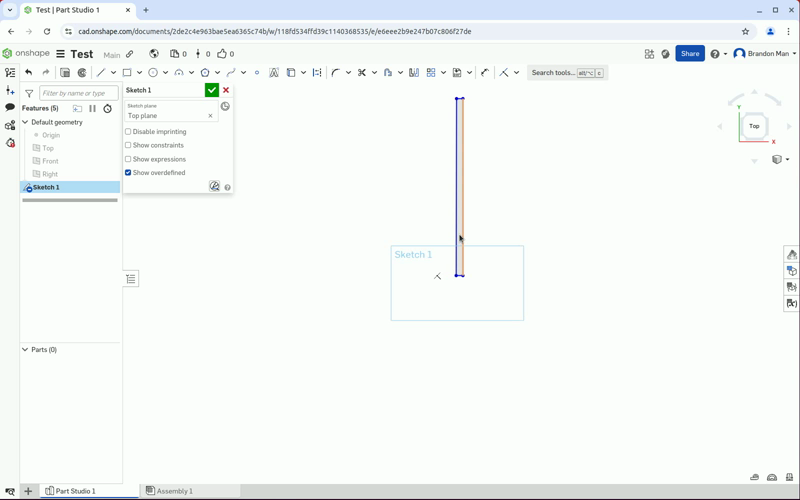
scroll(6)
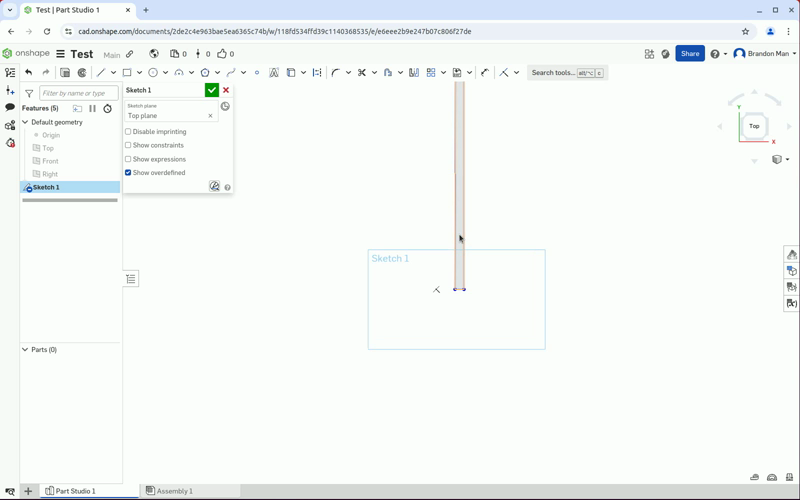
scroll(6)
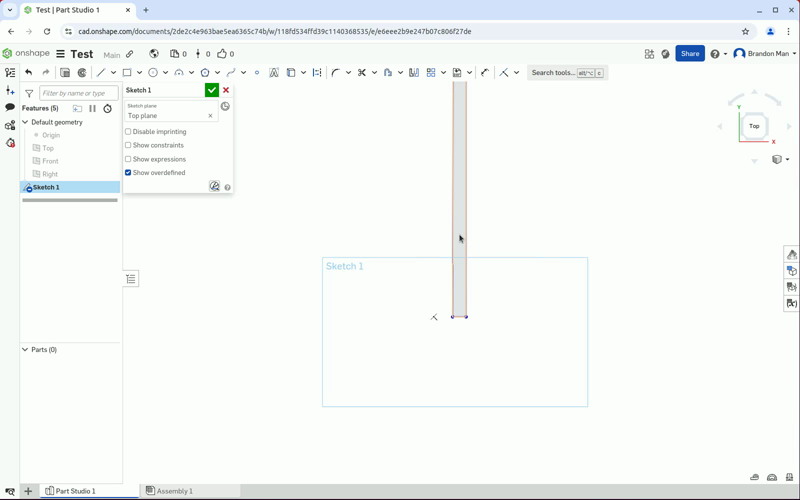
scroll(6)
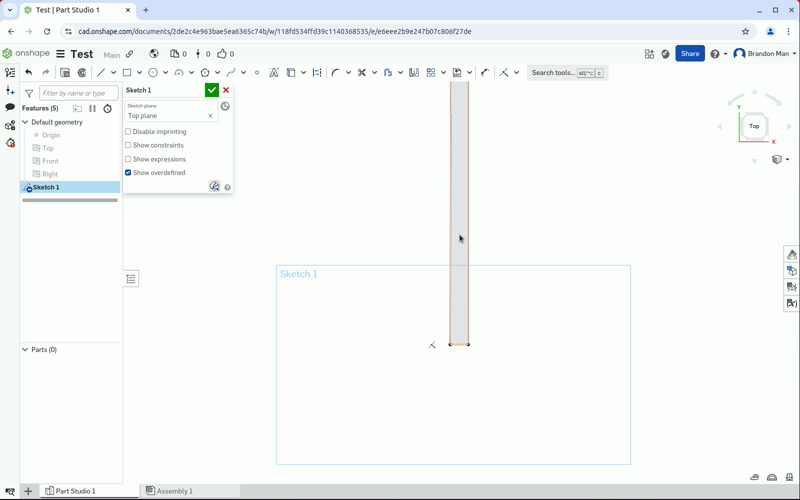
scroll(6)
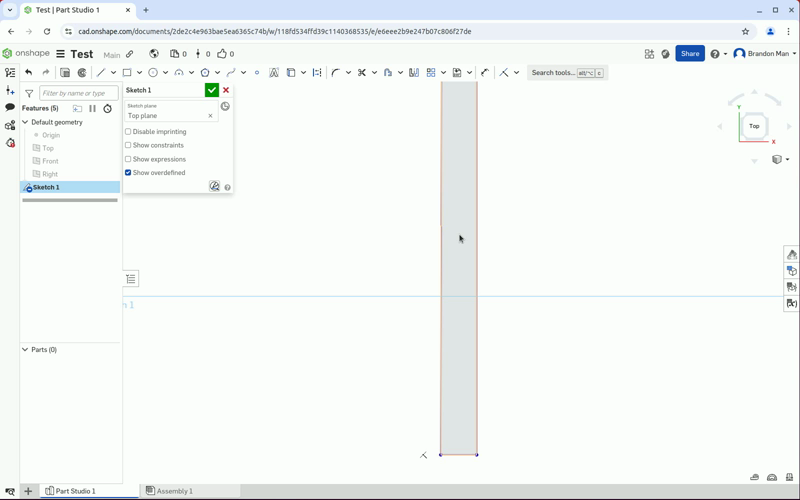
click(459, 234)
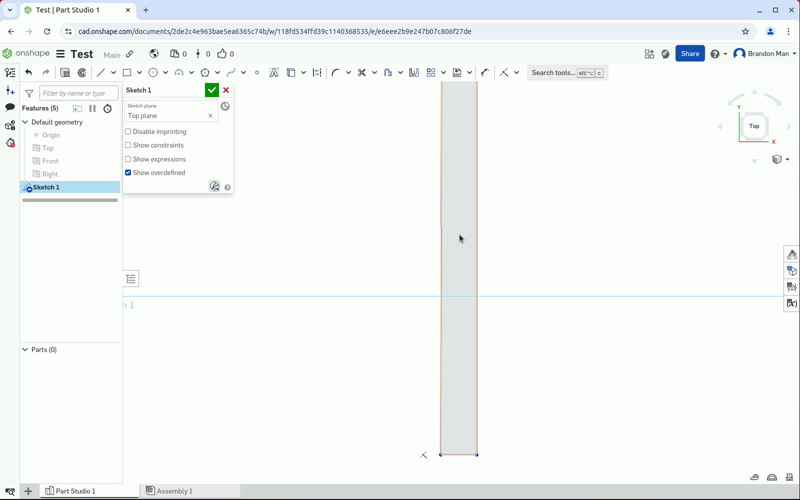
scroll(-6)
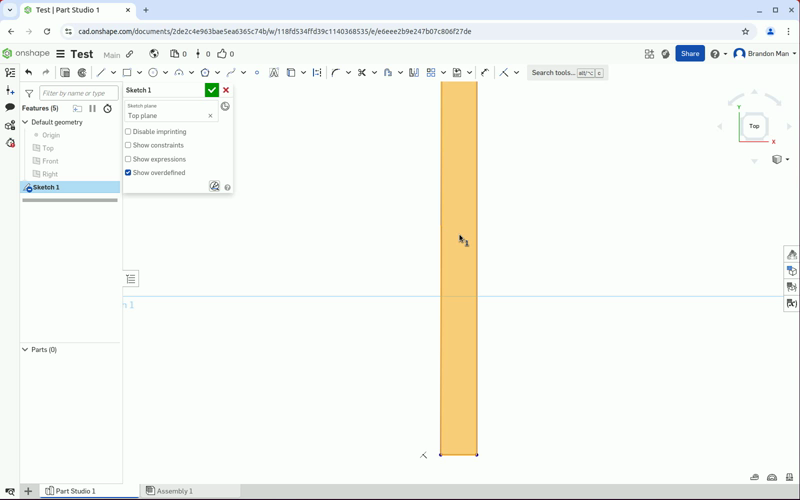
scroll(-6)
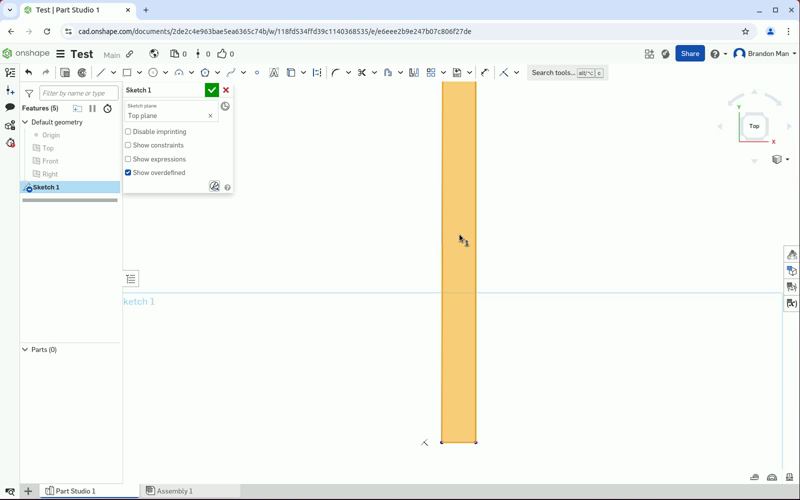
scroll(-6)
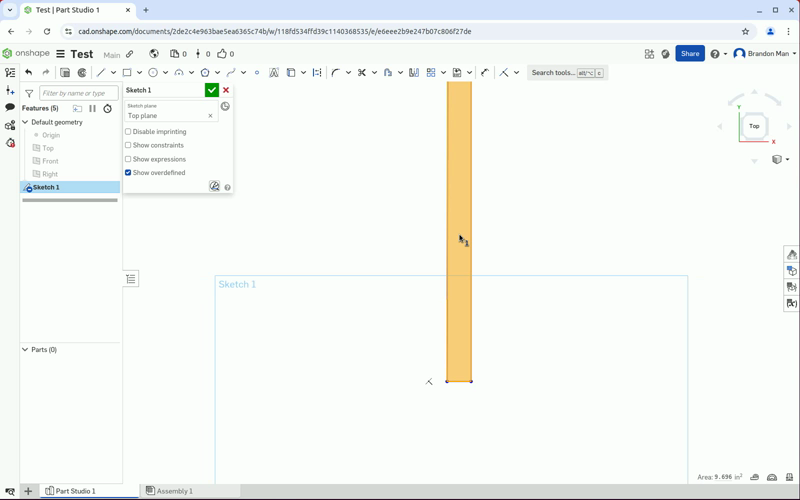
scroll(-6)
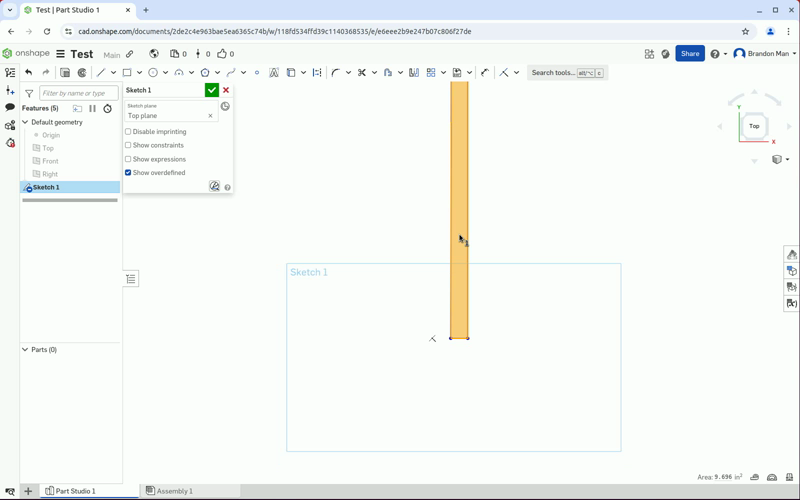
scroll(-6)
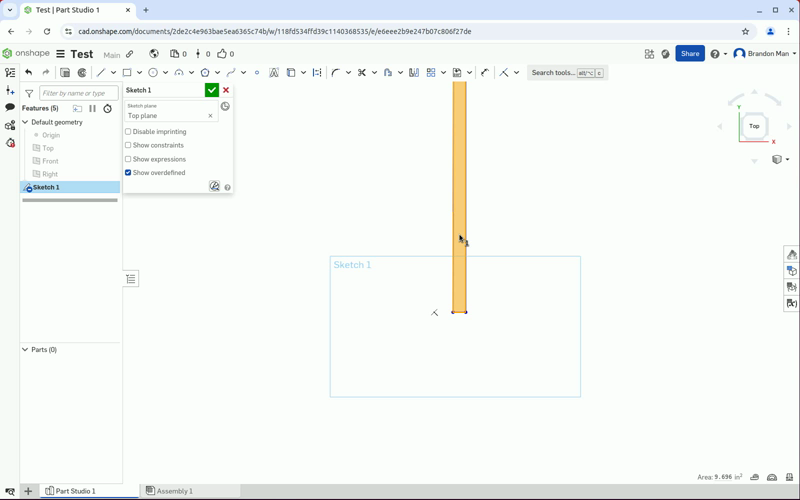
scroll(-6)
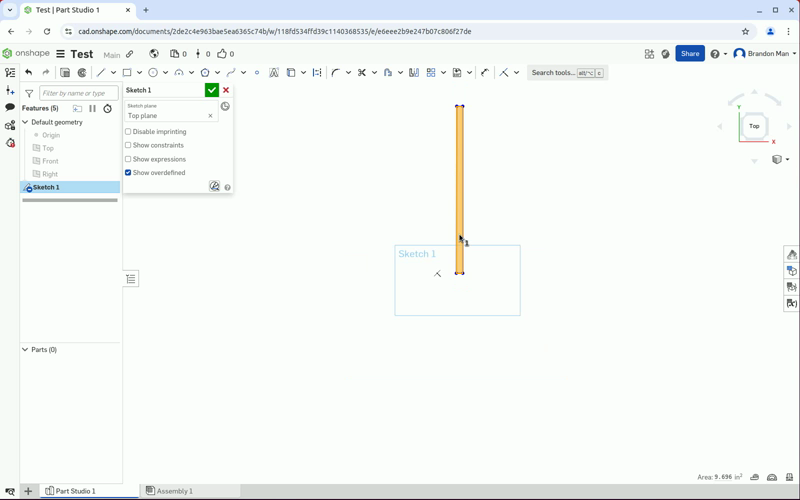
scroll(-6)
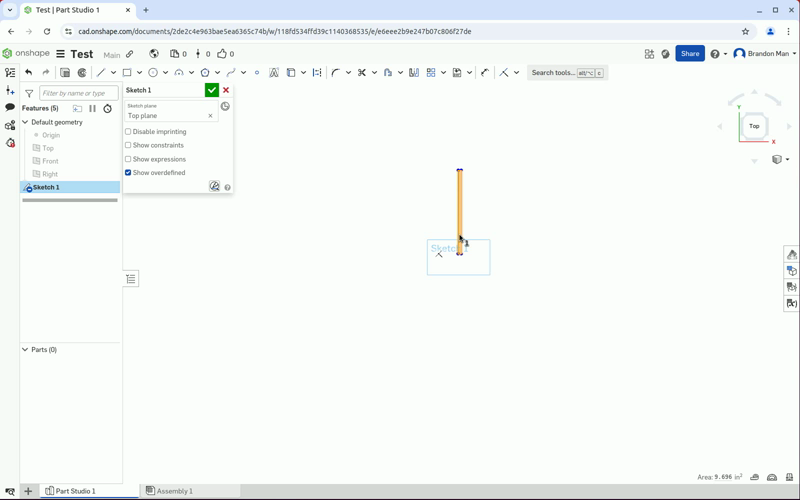
mouse_move(73, 352)
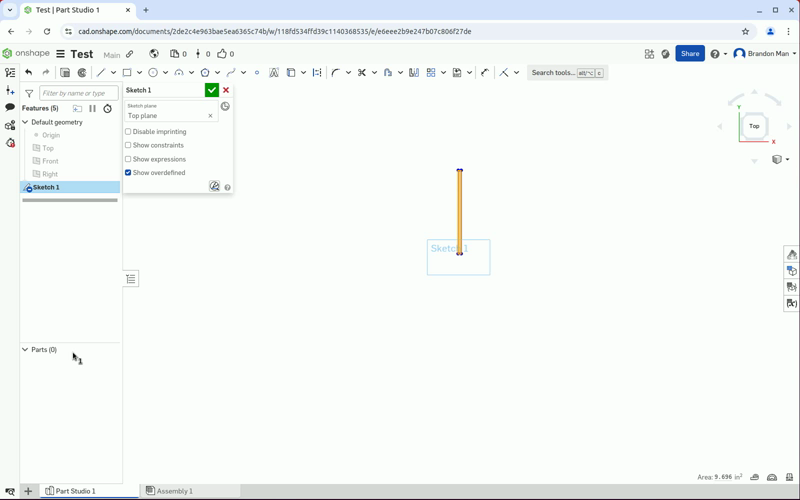
key(shift+y)
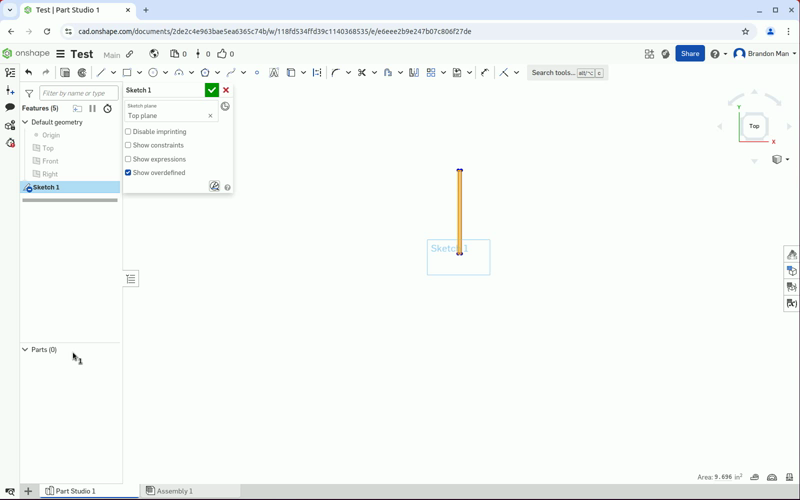
key(shift+e)
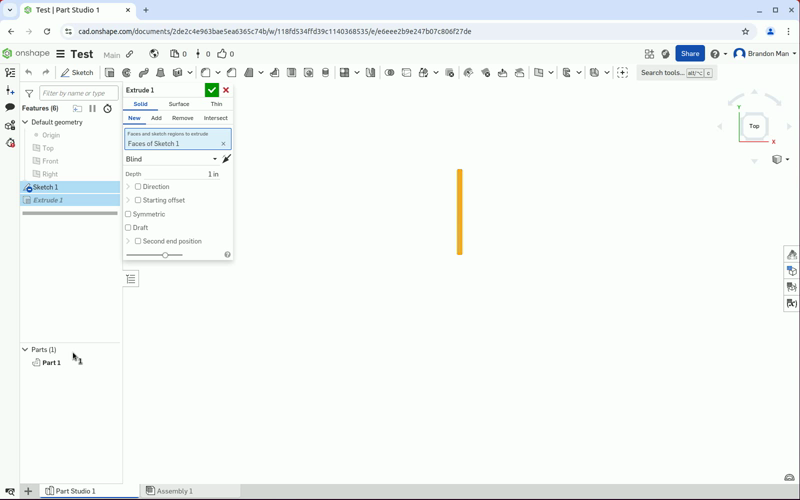
mouse_move(143, 106)
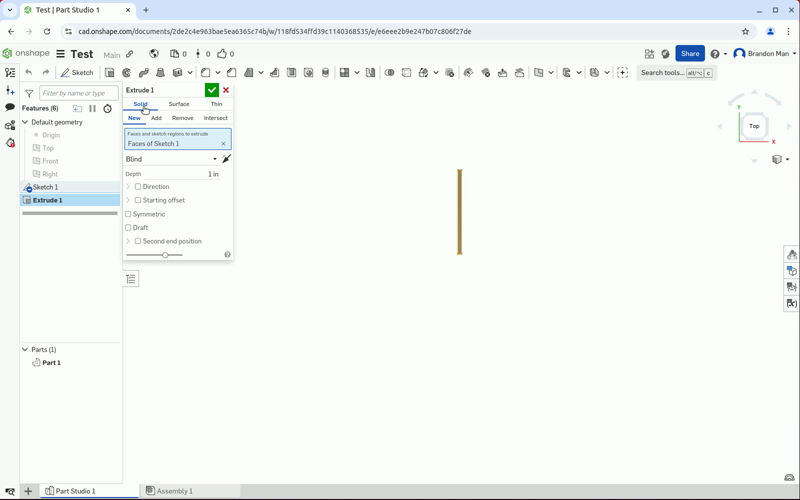
click(143, 106)
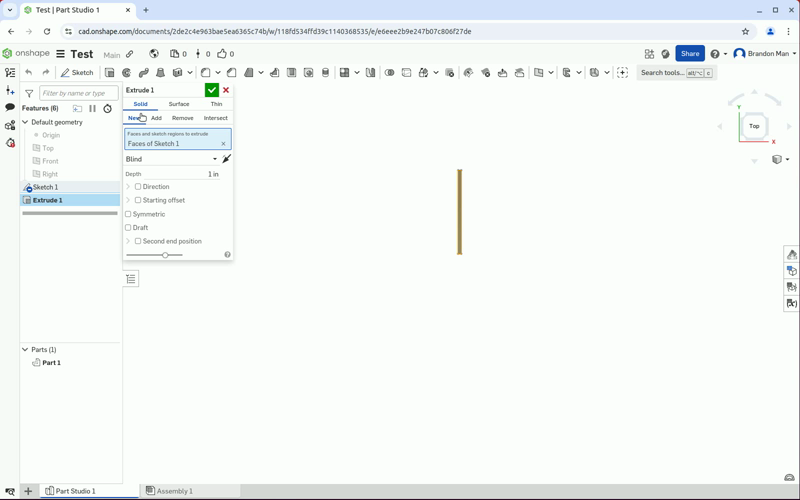
mouse_move(137, 120)
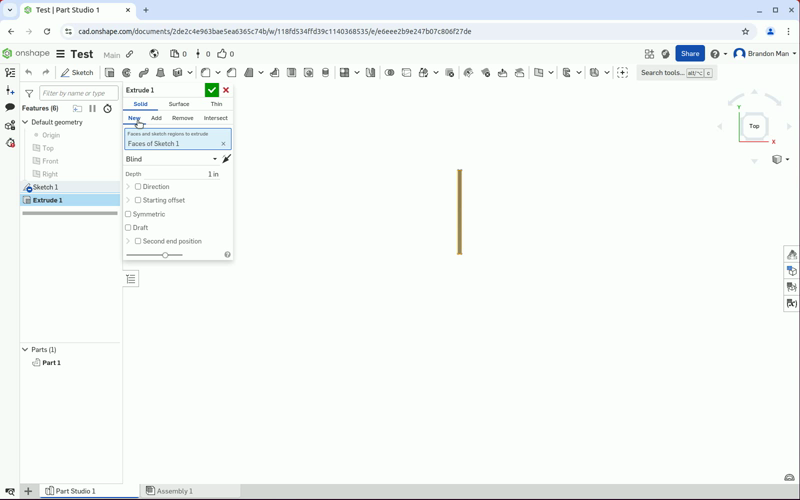
click(137, 120)
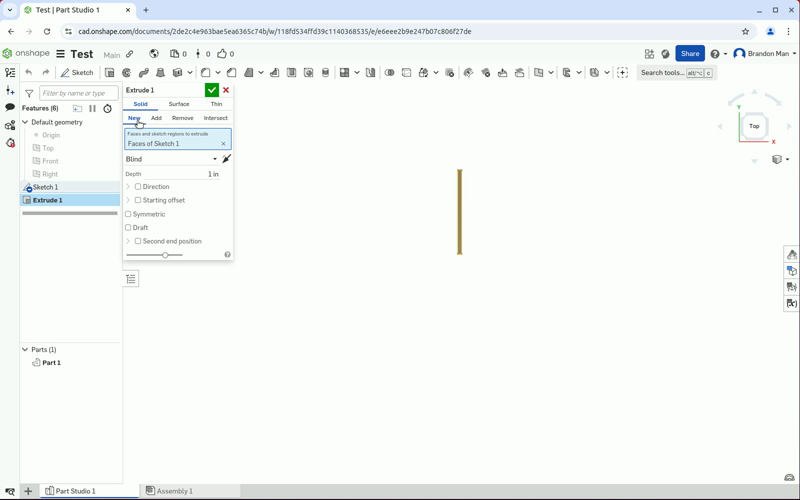
key(tab, 4)
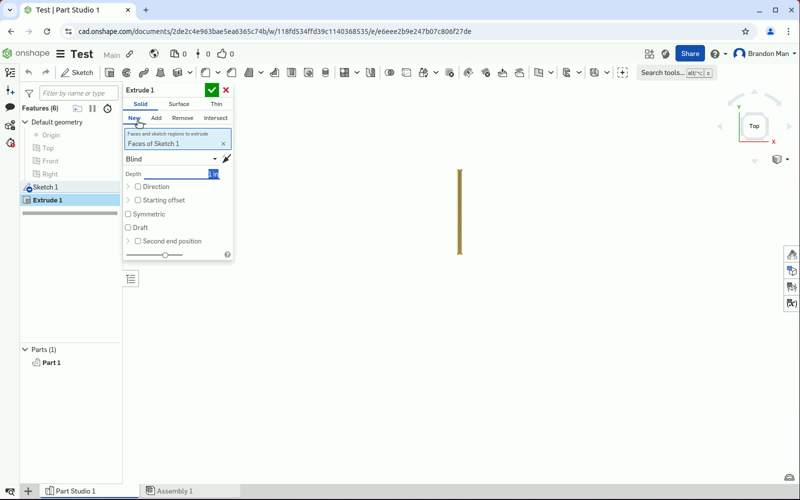
text(-0.963)
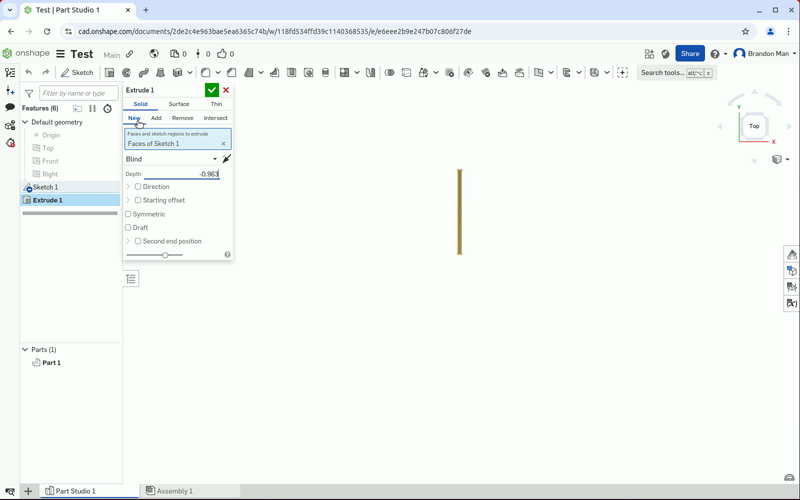
key(enter)
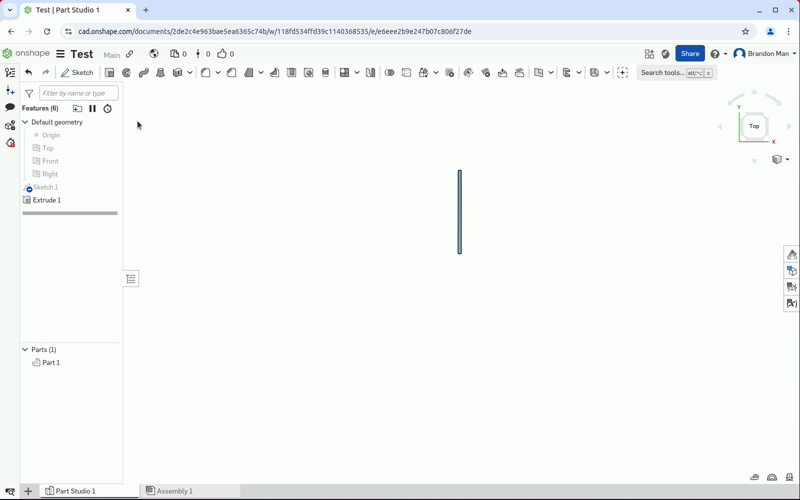
key(shift+h)
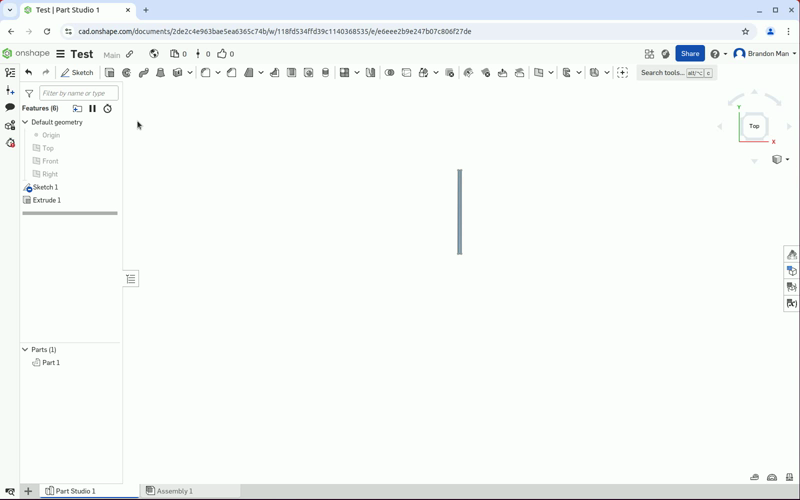
key(shift+h)
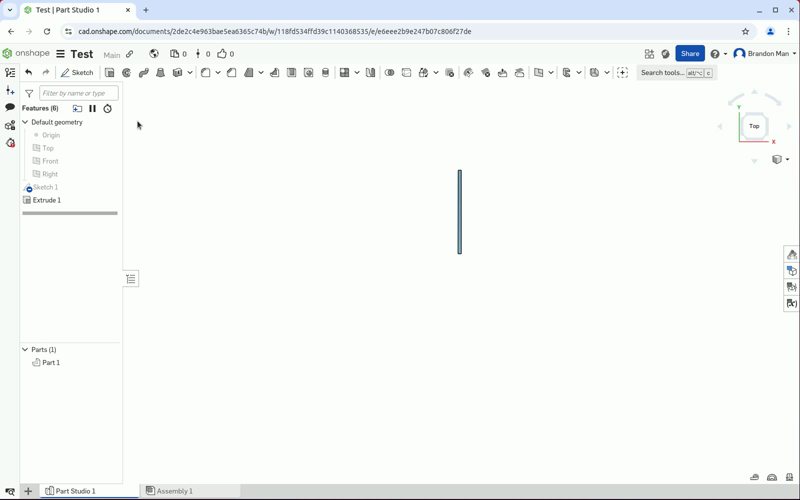
mouse_move(73, 189)
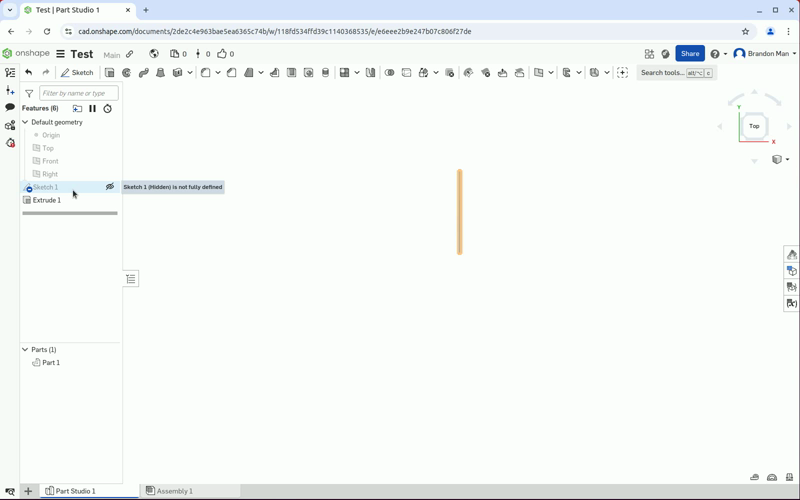
click(73, 189)
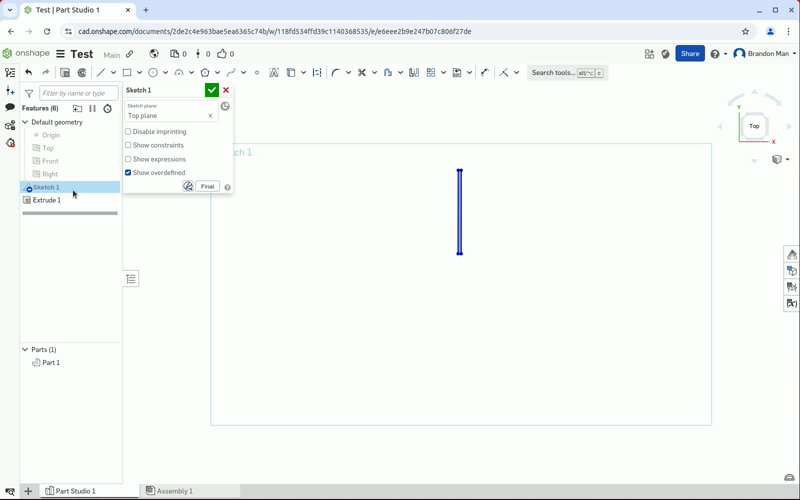
mouse_move(229, 92)
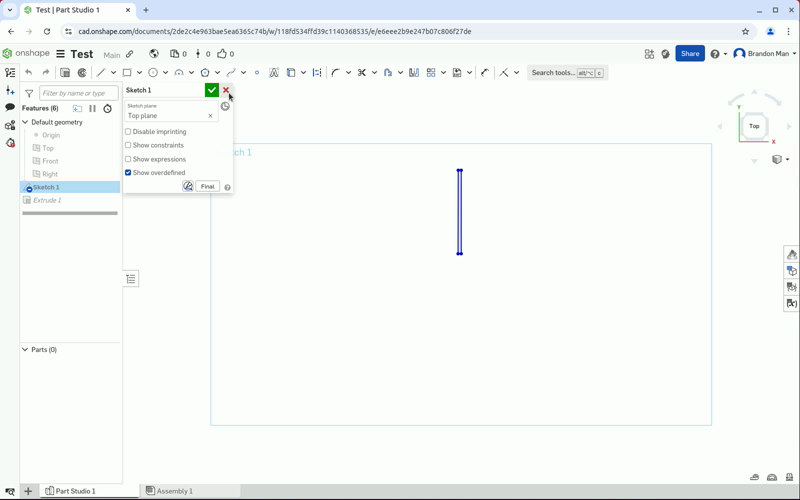
click(229, 92)
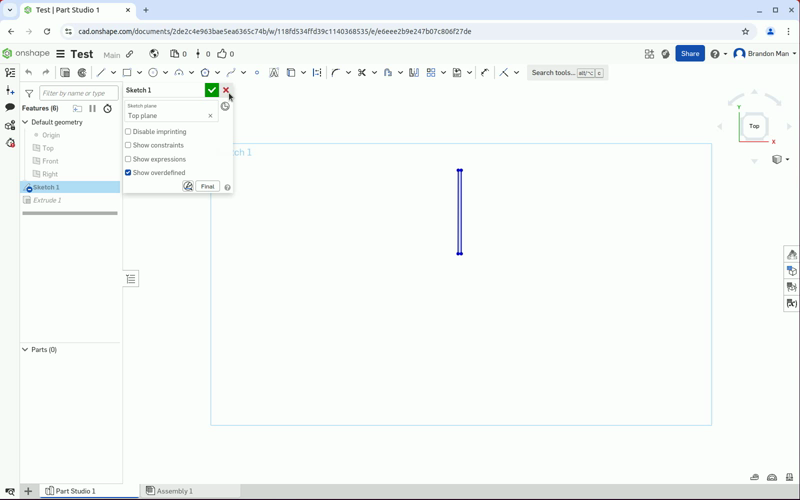
key(shift+s)
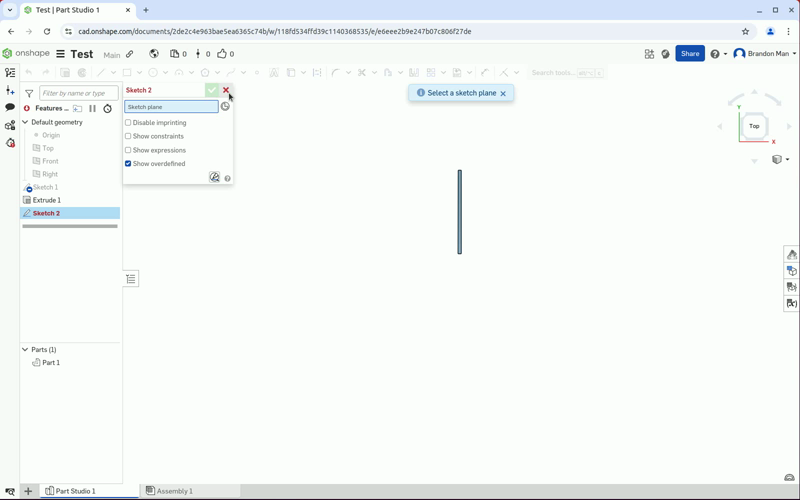
mouse_move(73, 150)
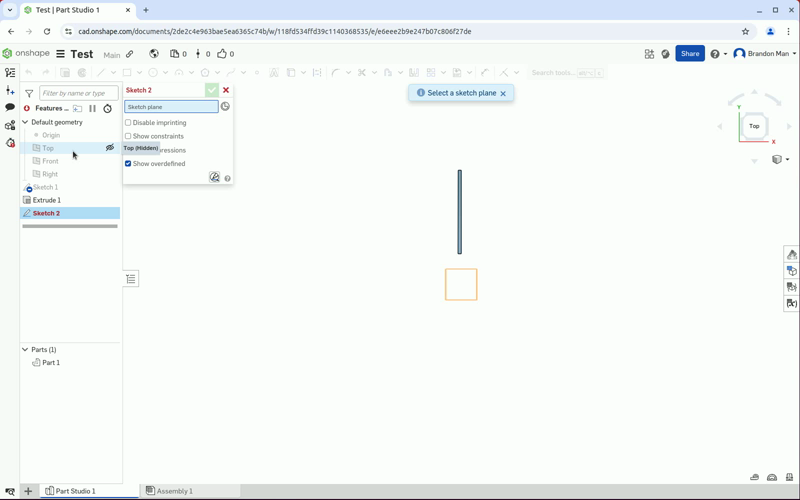
click(73, 150)
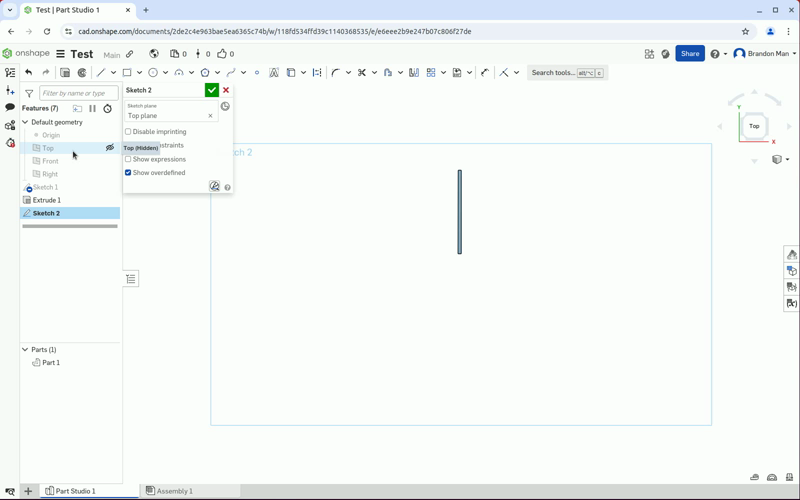
mouse_move(73, 352)
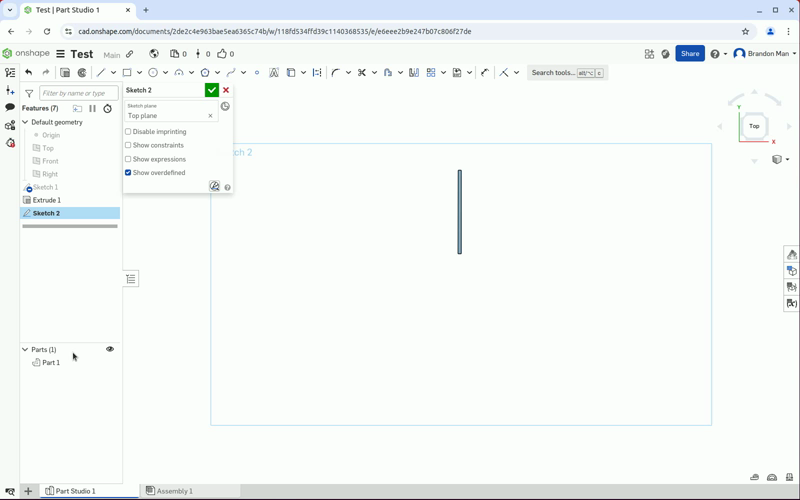
key(y)
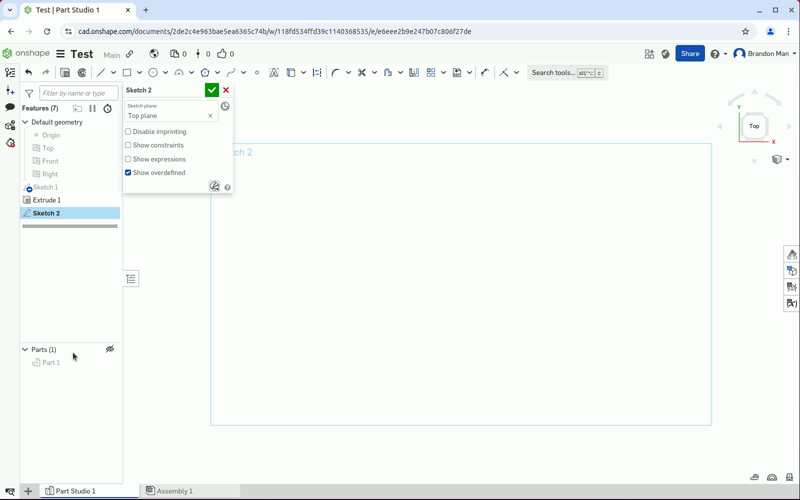
key(l)
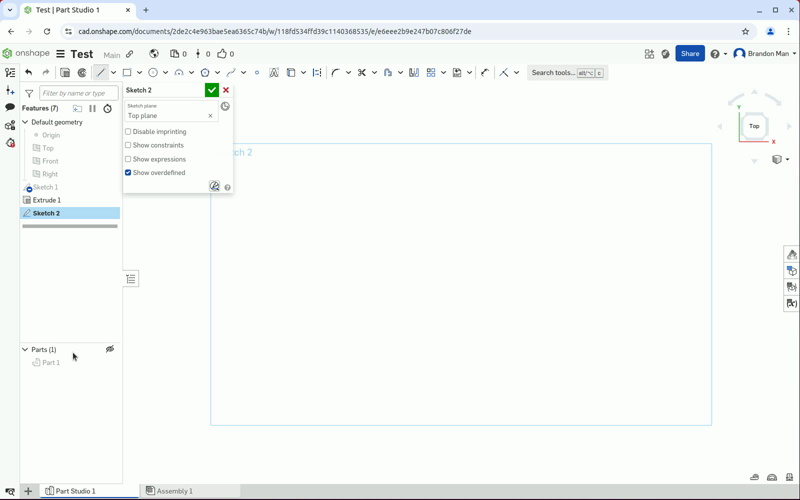
key_down(shift)
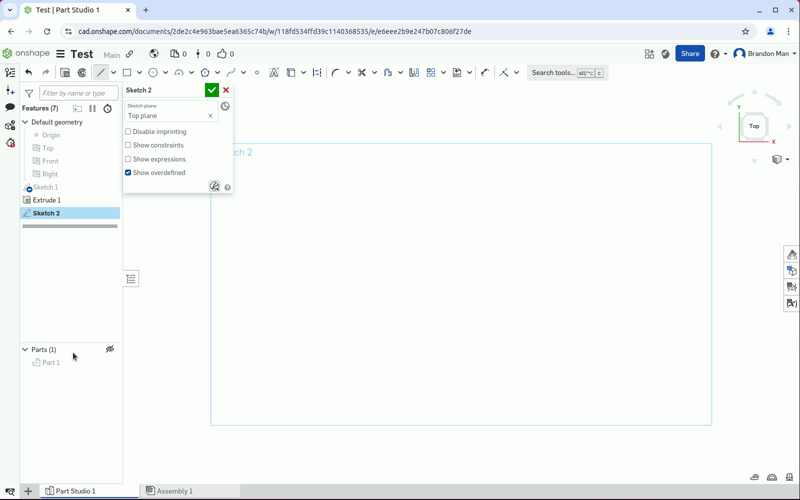
mouse_move(412, 253)
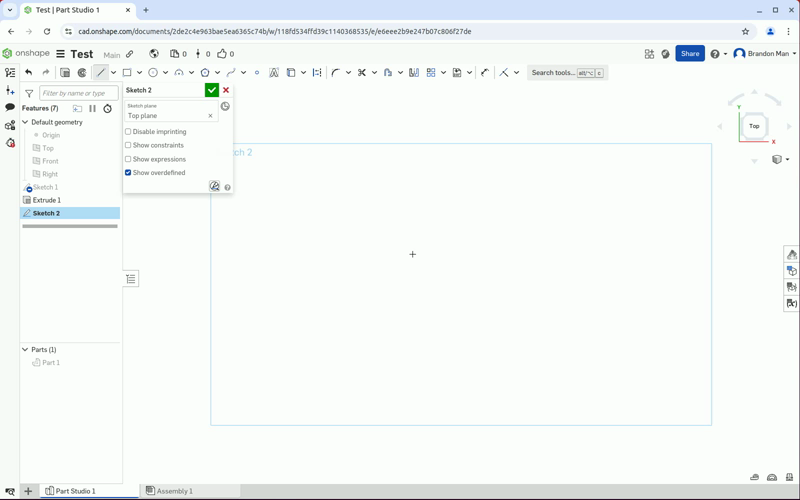
click(412, 253)
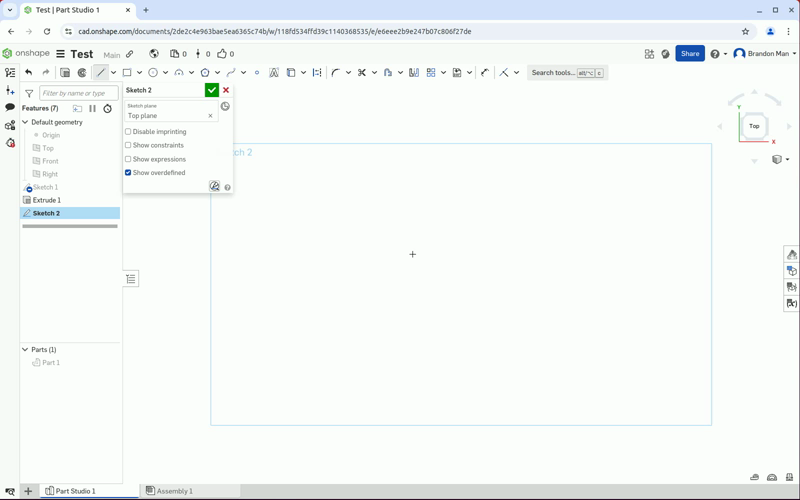
key_up(shift)
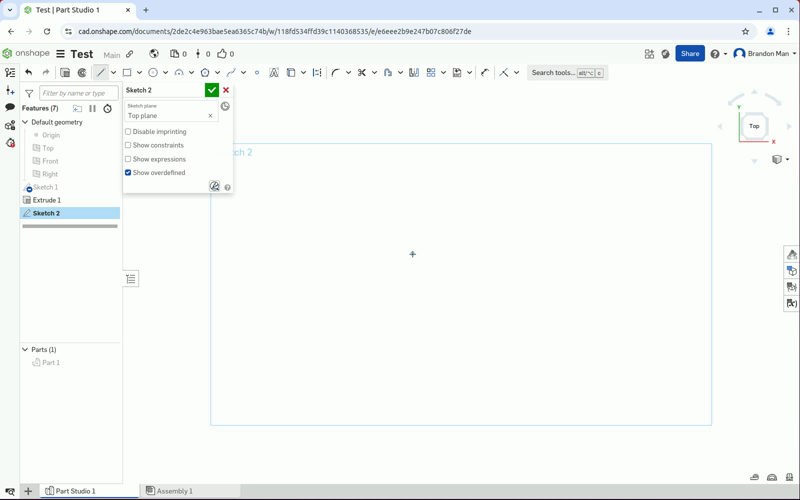
key_down(shift)
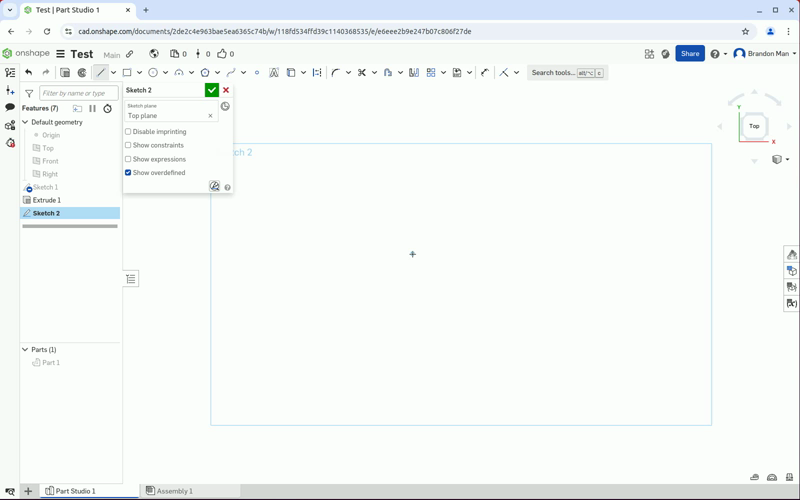
mouse_move(442, 253)
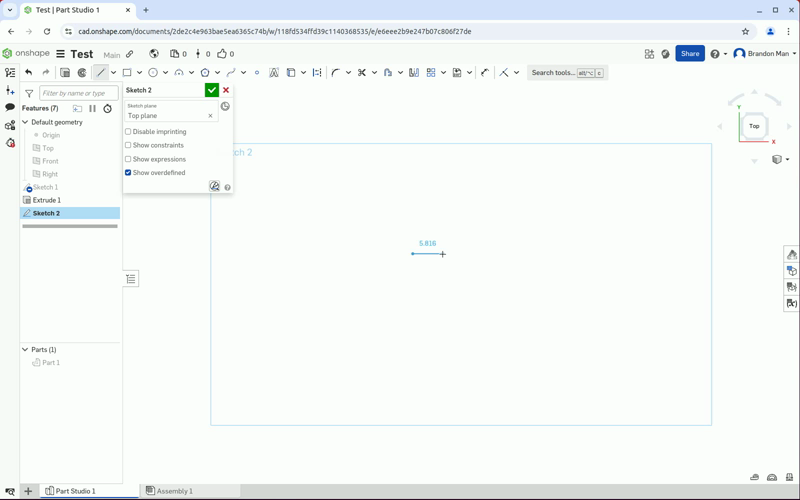
mouse_move(415, 253)
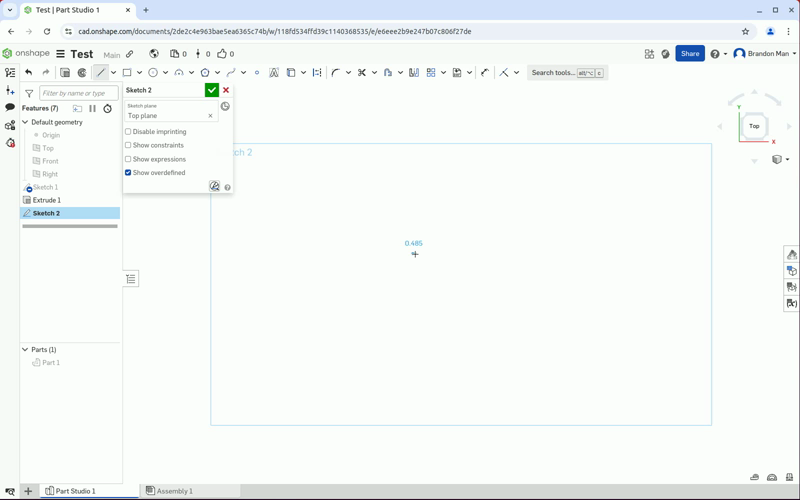
scroll(6)
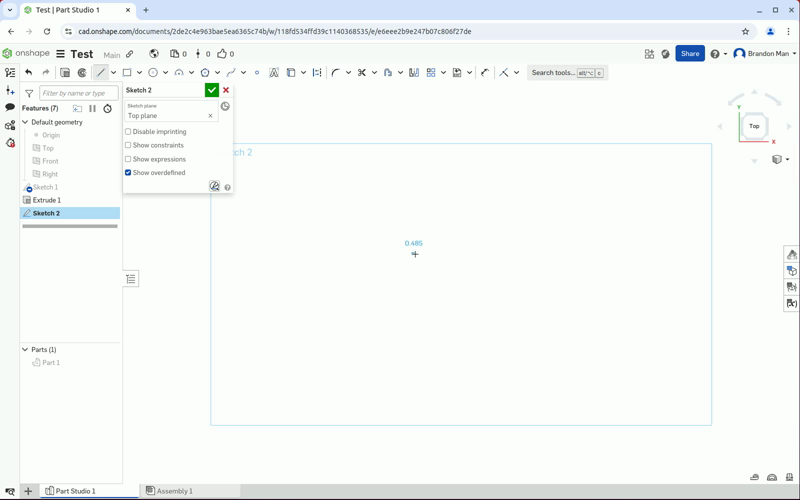
scroll(6)
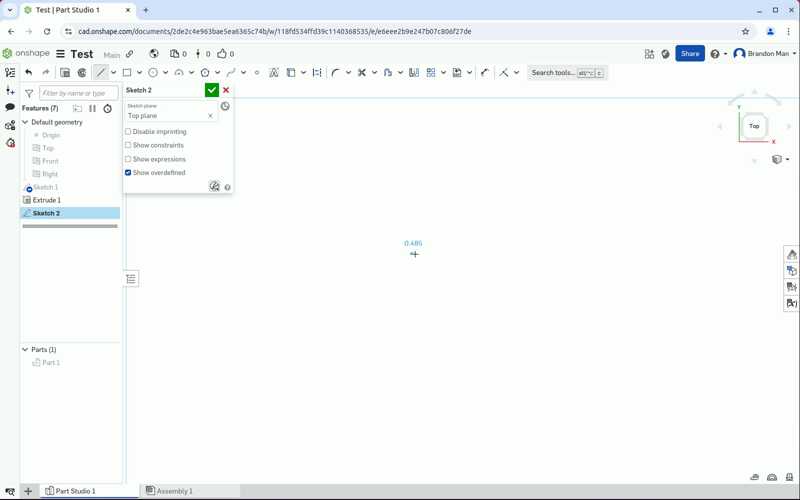
scroll(6)
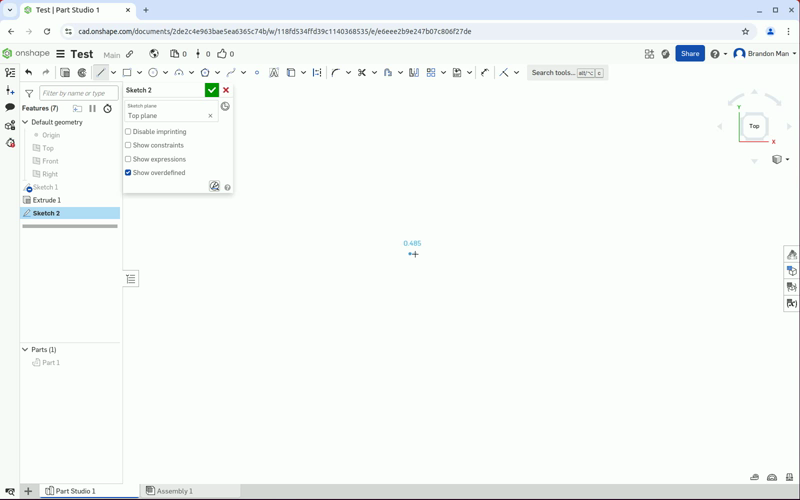
scroll(6)
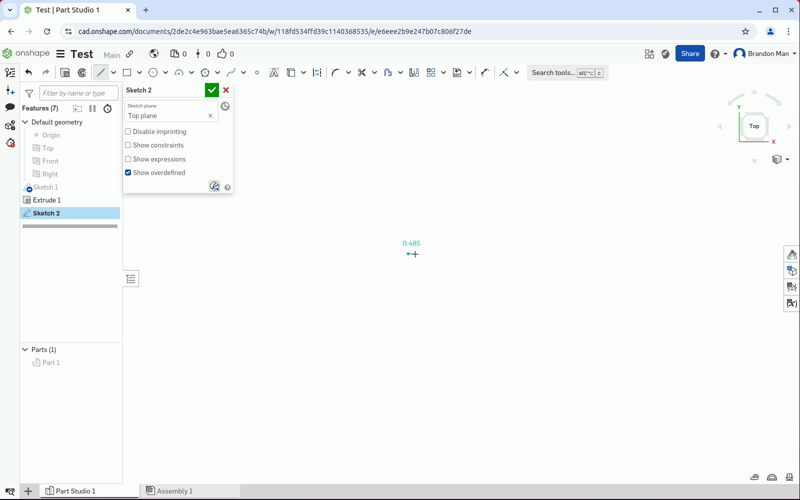
scroll(6)
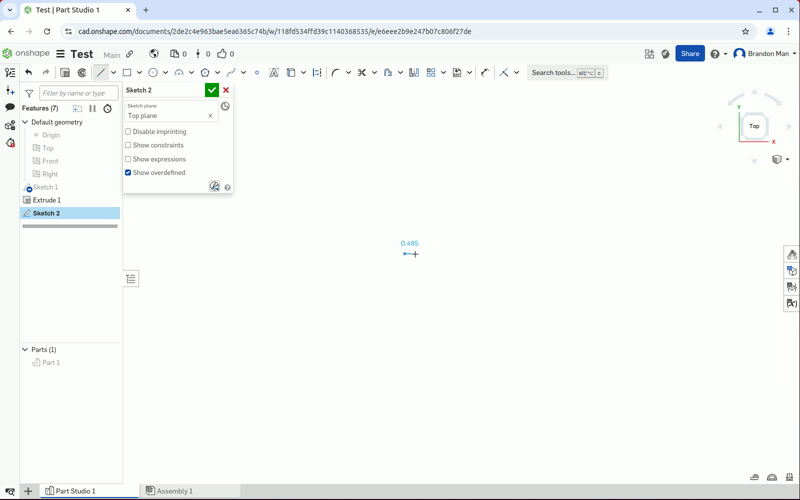
scroll(6)
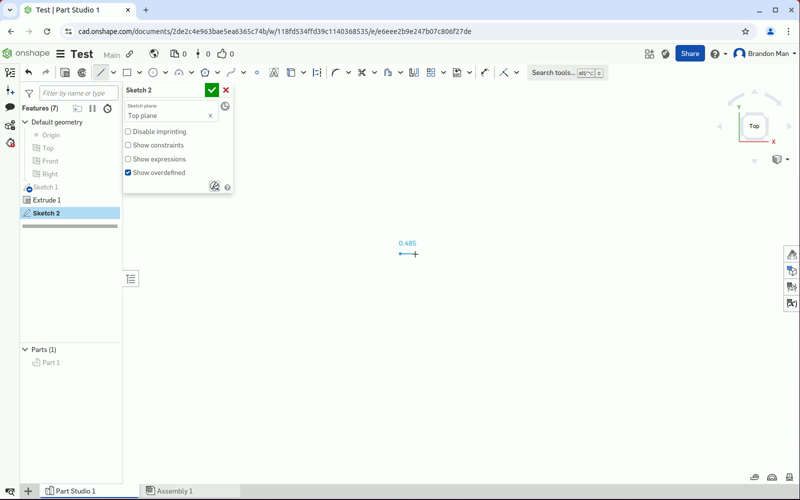
scroll(6)
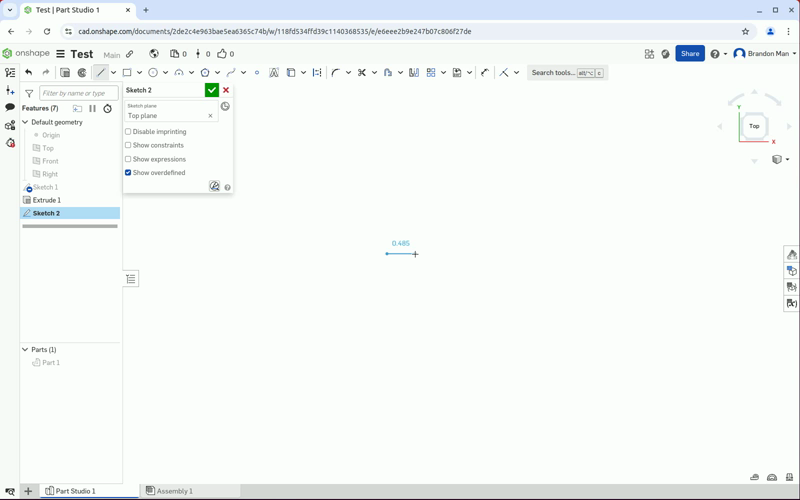
click(415, 253)
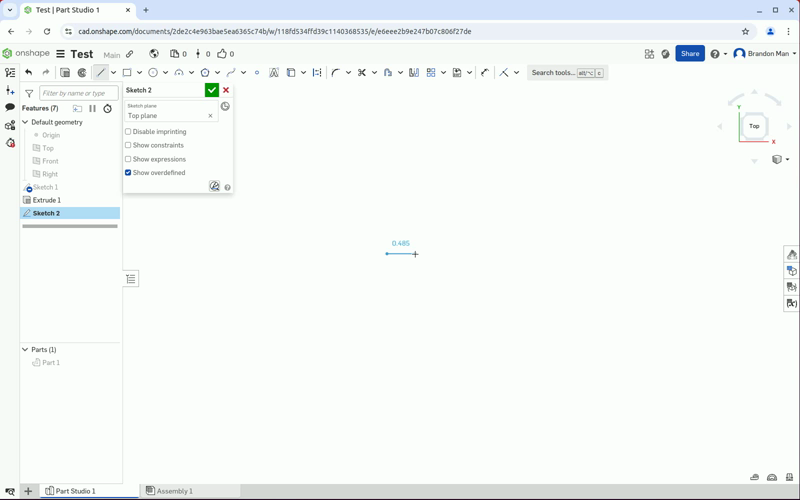
scroll(-6)
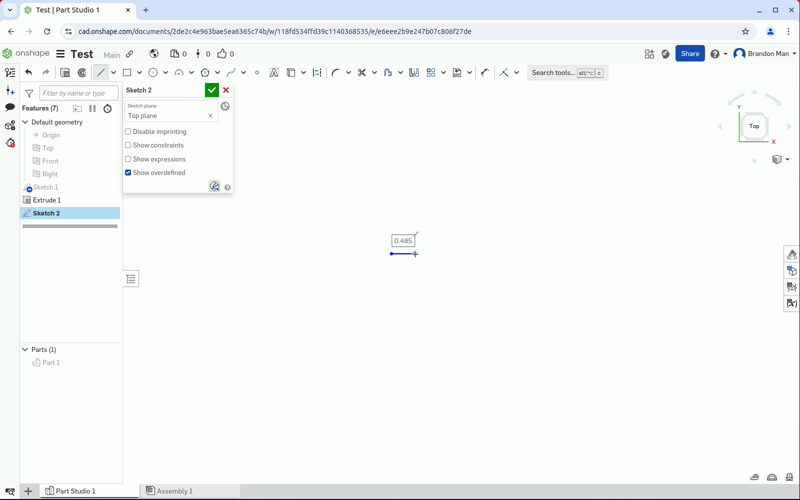
scroll(-6)
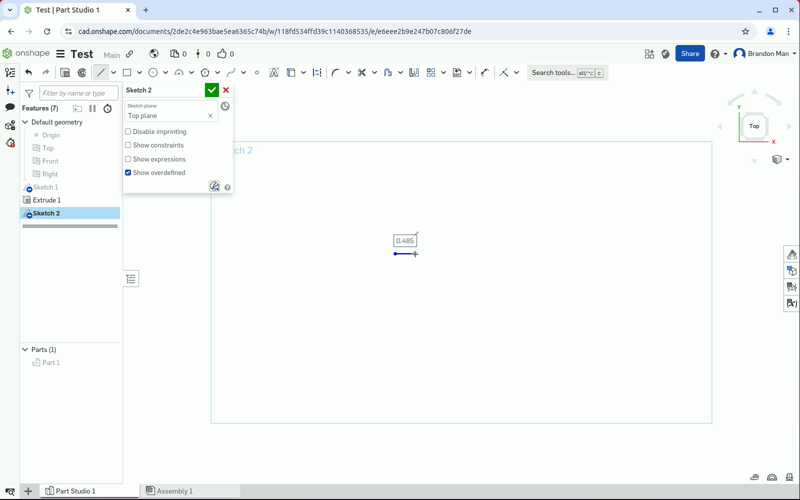
scroll(-6)
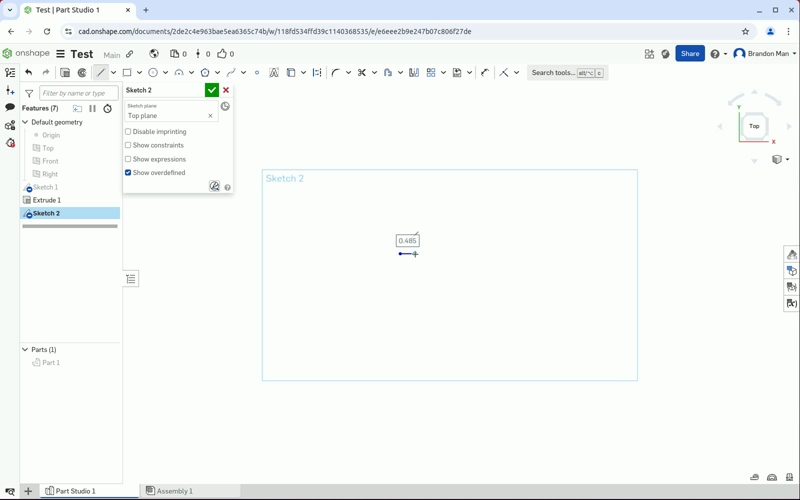
scroll(-6)
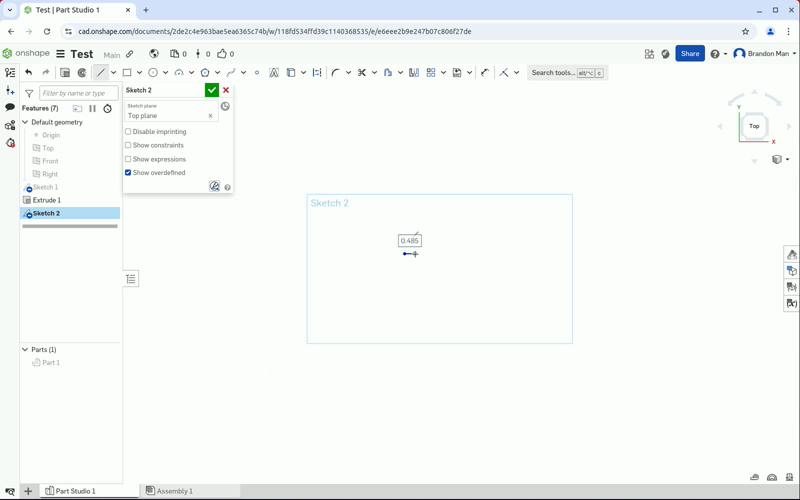
scroll(-6)
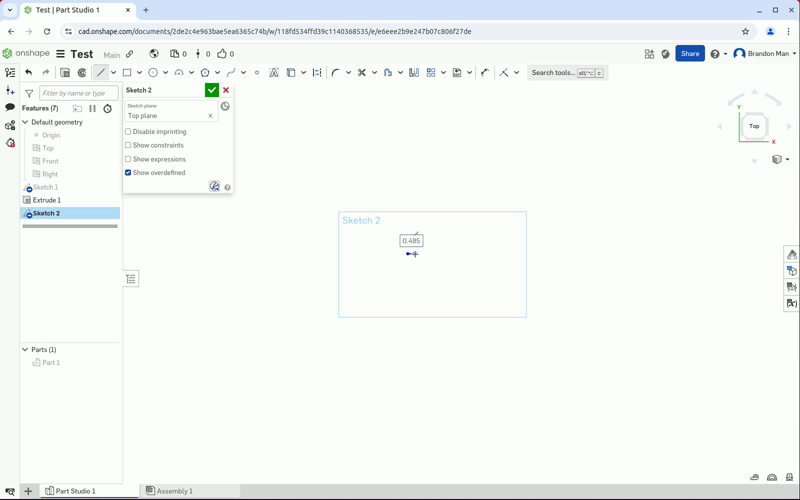
scroll(-6)
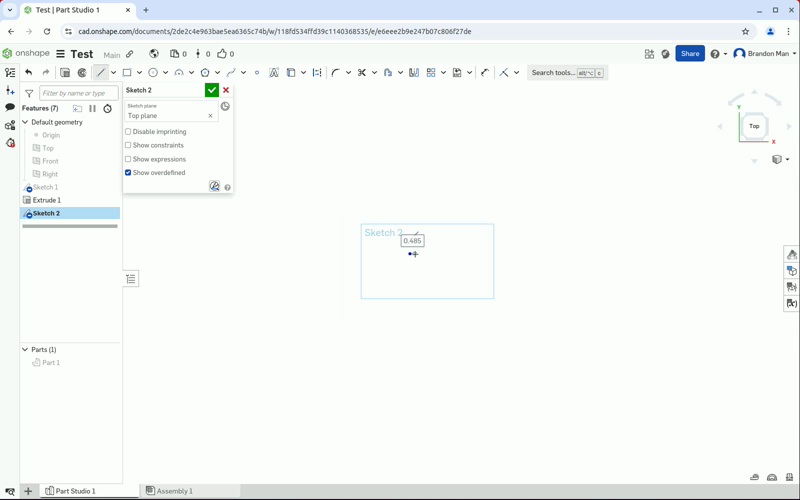
scroll(-6)
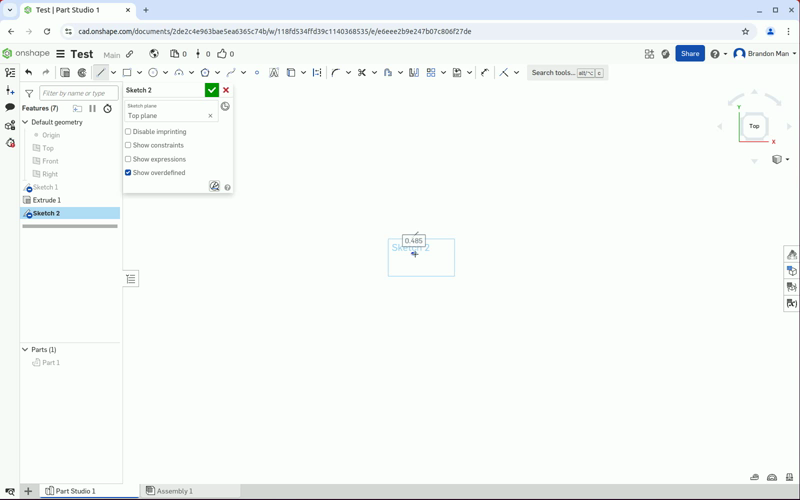
key_up(shift)
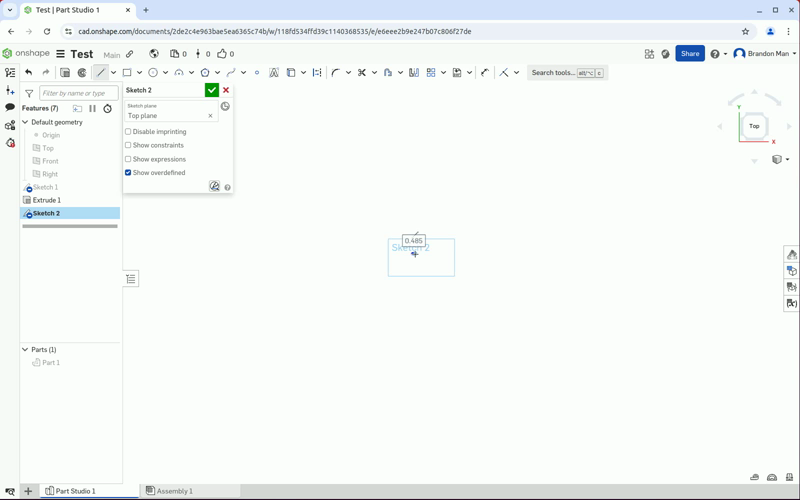
key_down(shift)
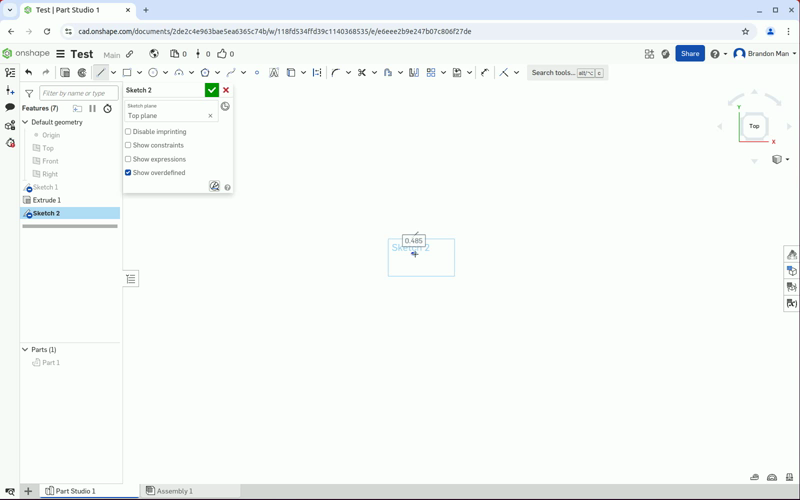
mouse_move(415, 170)
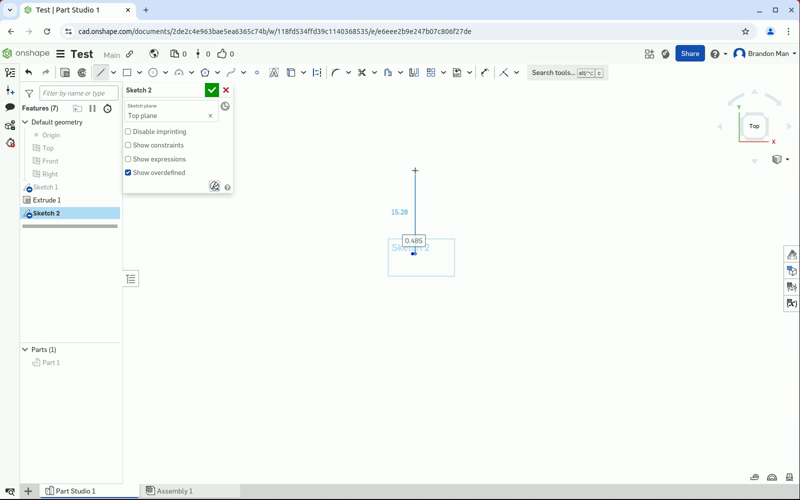
click(415, 170)
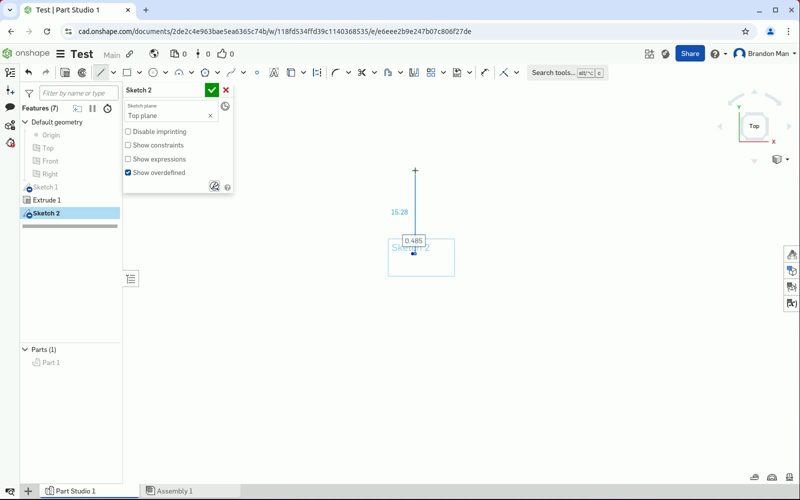
key_up(shift)
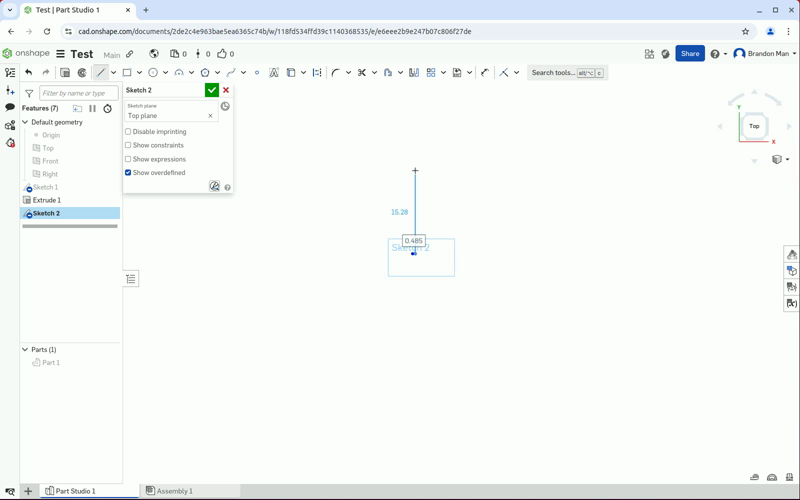
key_down(shift)
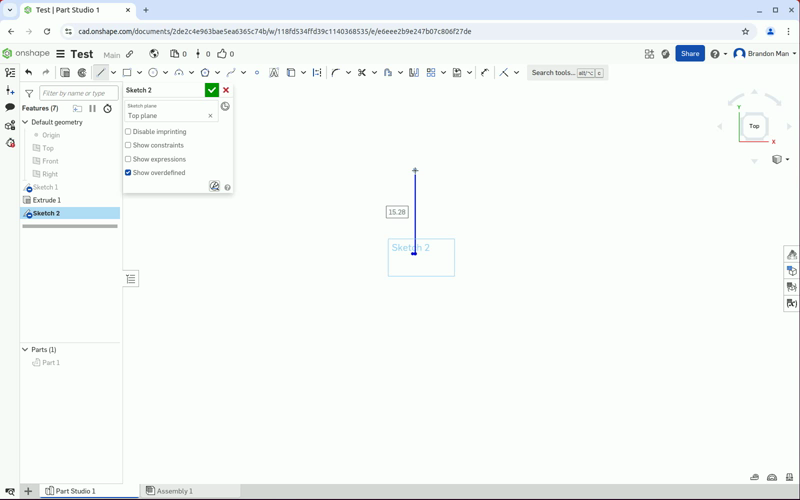
mouse_move(445, 170)
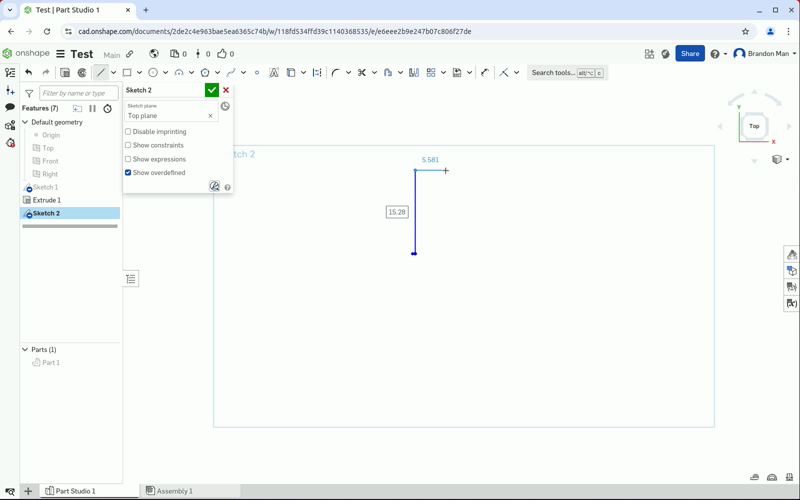
mouse_move(412, 170)
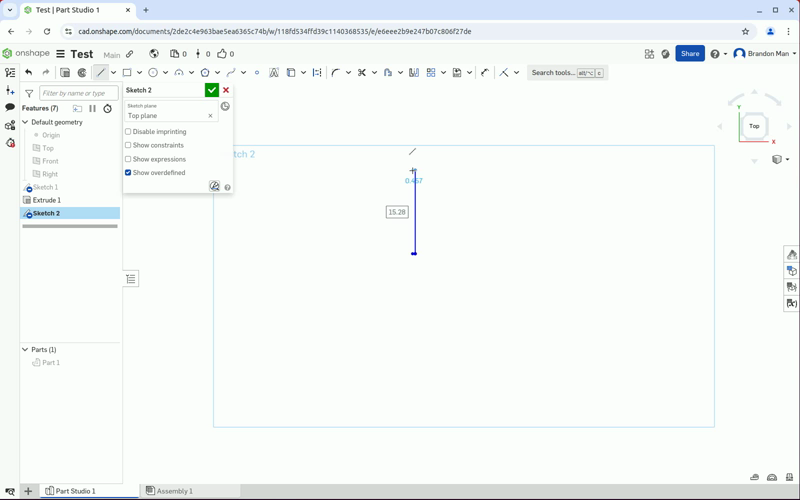
scroll(6)
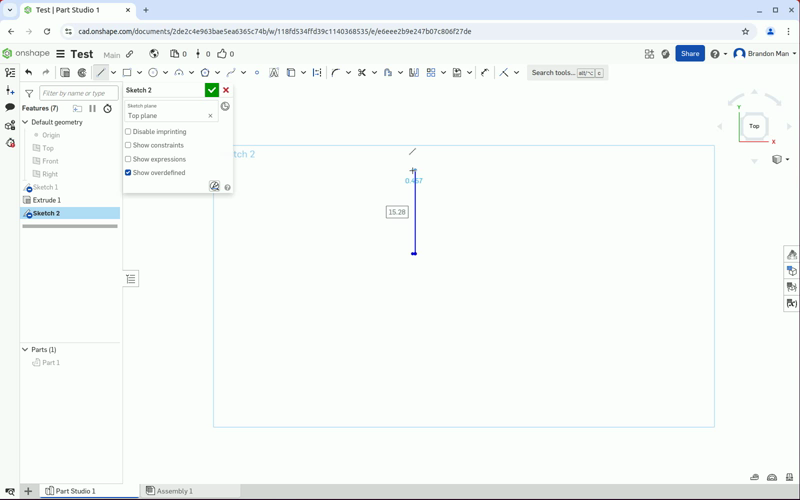
scroll(6)
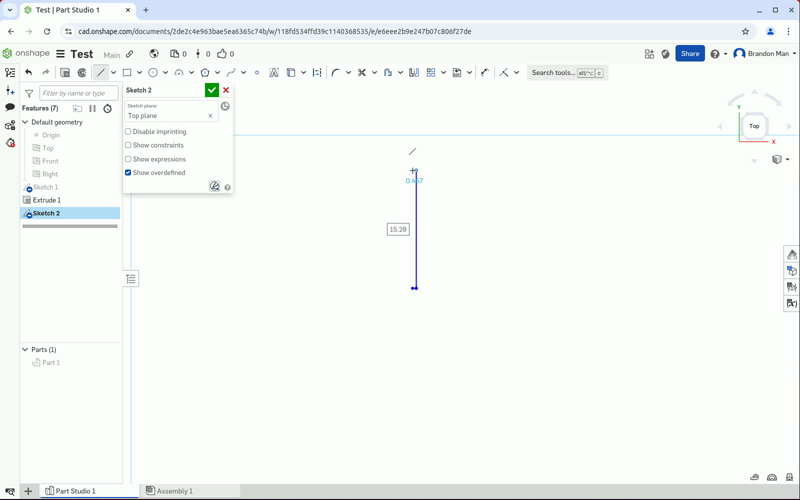
scroll(6)
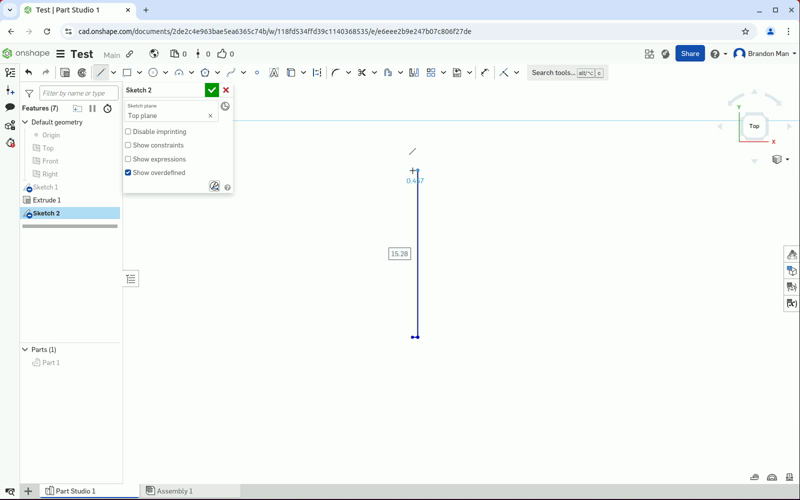
scroll(6)
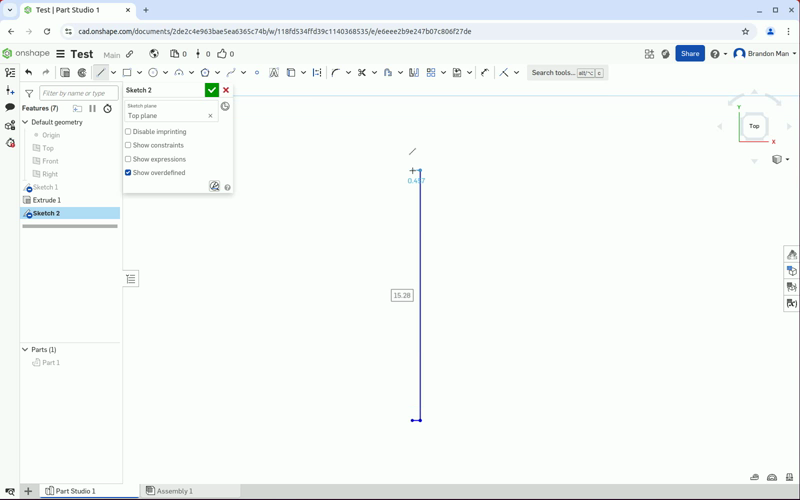
scroll(6)
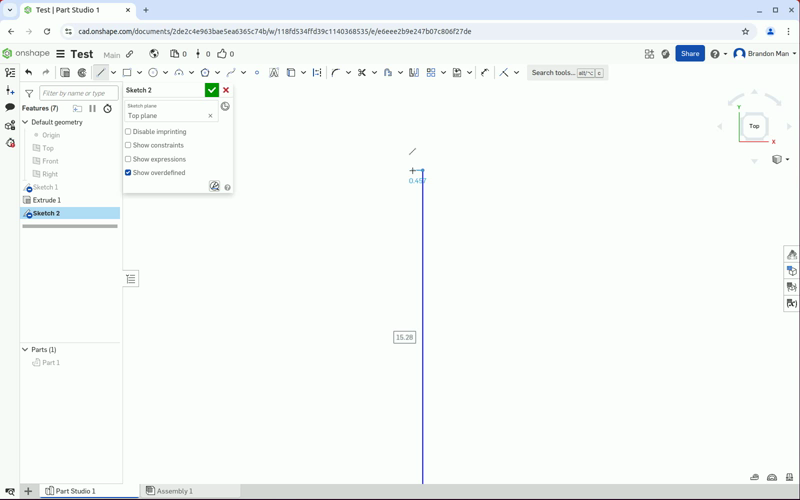
scroll(6)
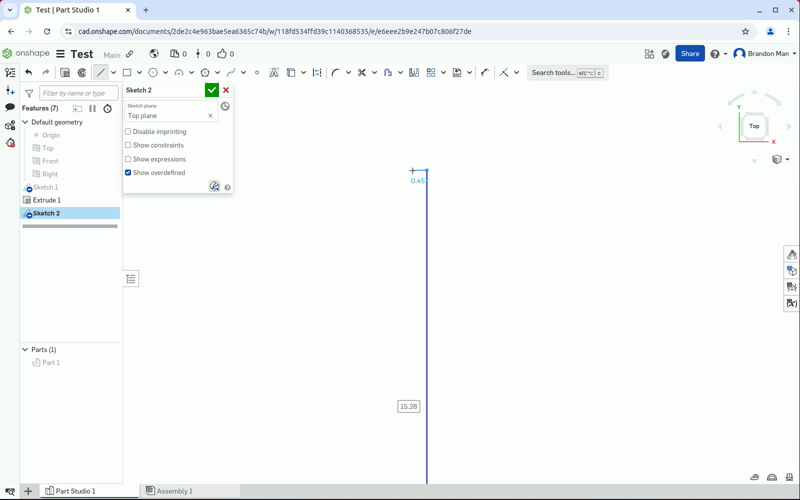
scroll(6)
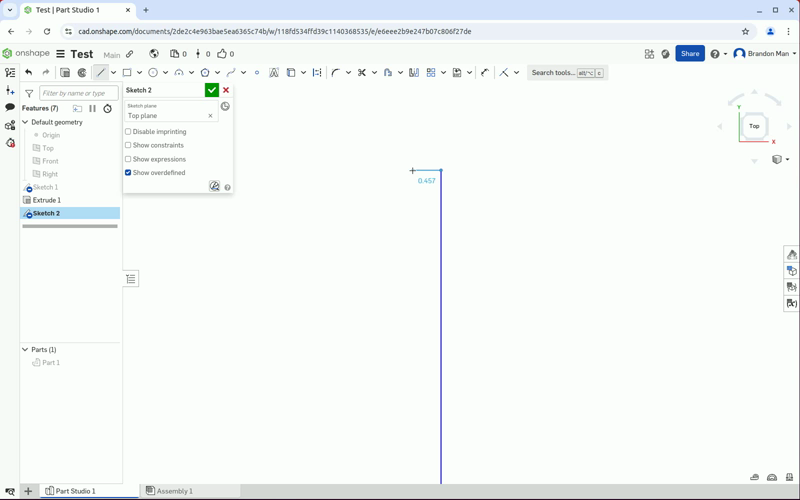
click(412, 170)
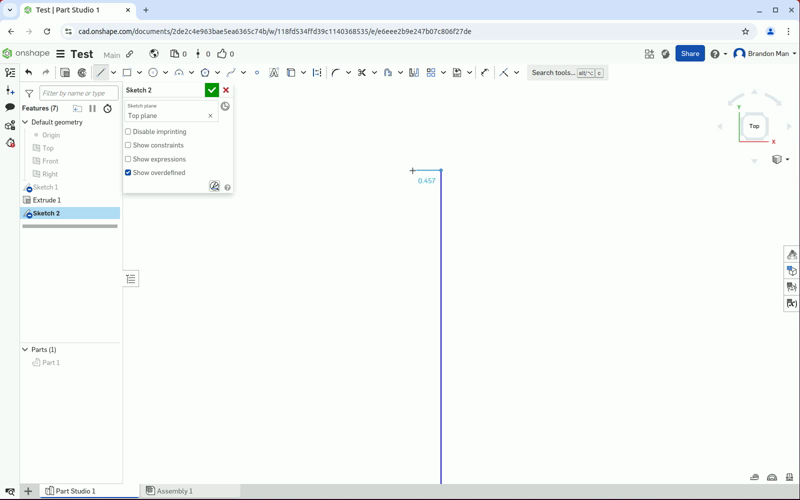
scroll(-6)
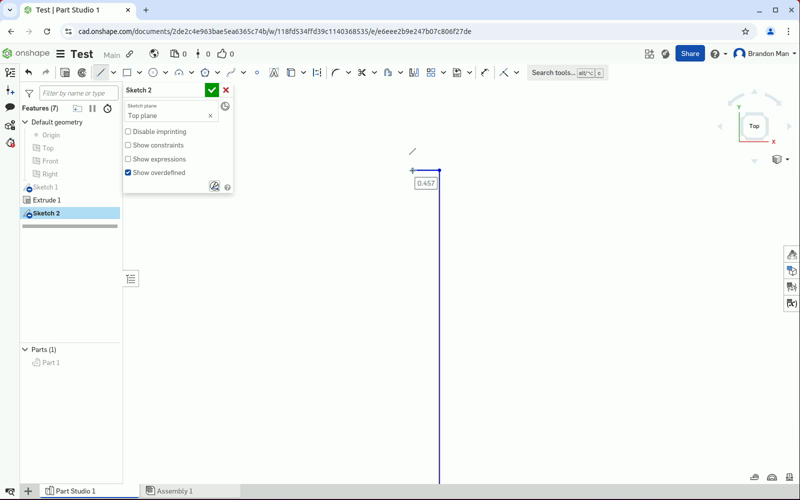
scroll(-6)
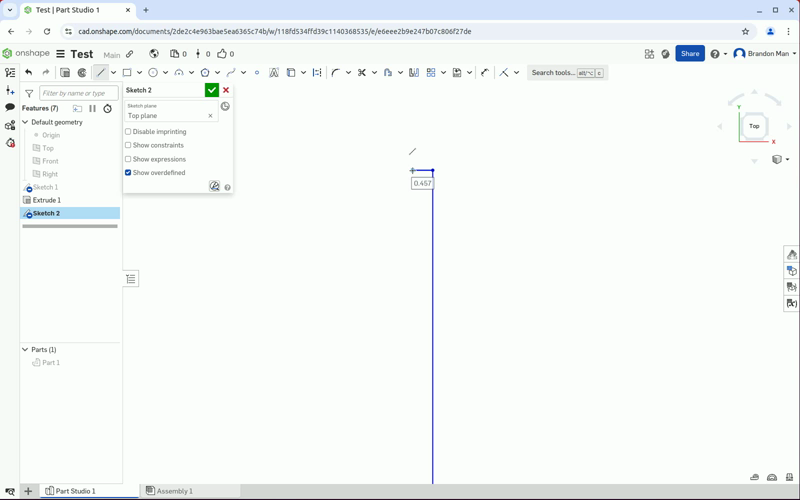
scroll(-6)
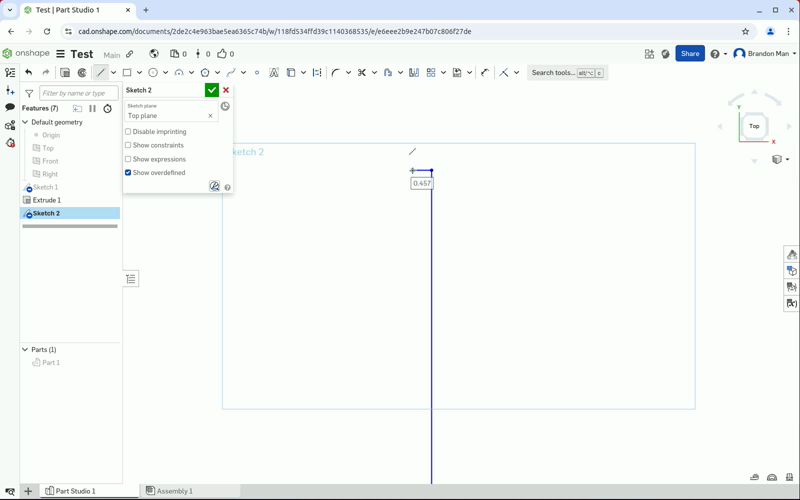
scroll(-6)
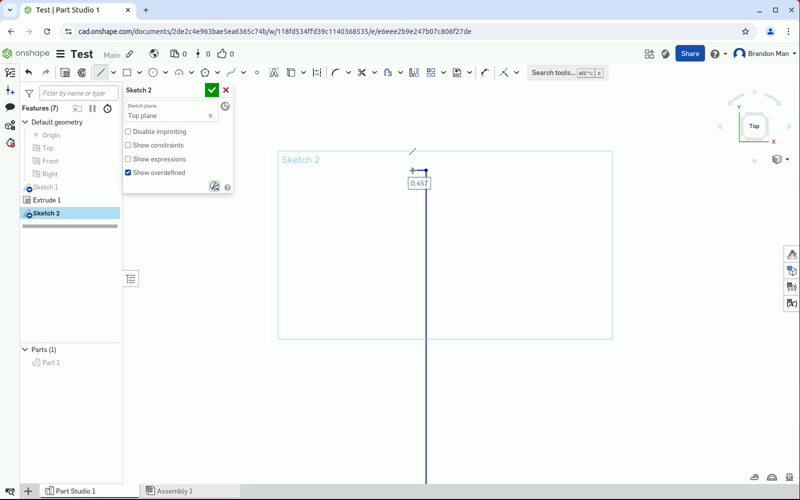
scroll(-6)
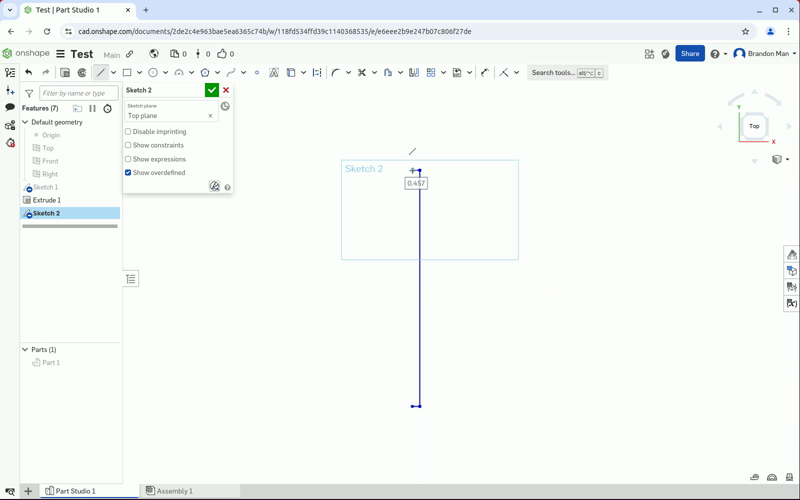
scroll(-6)
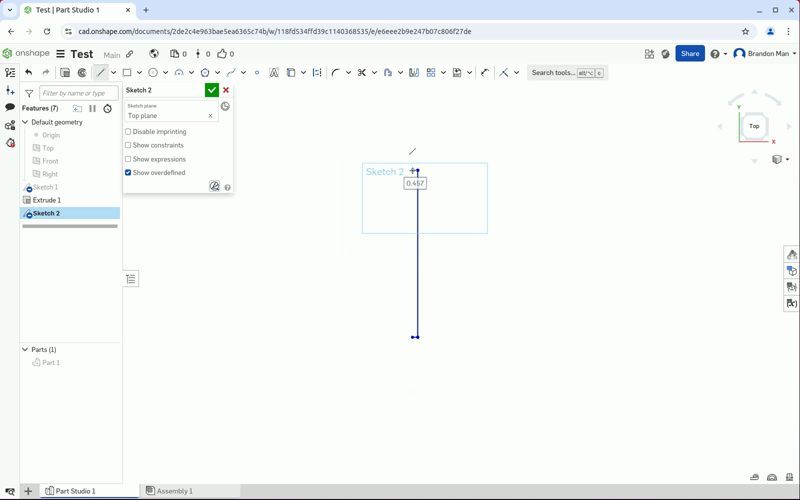
scroll(-6)
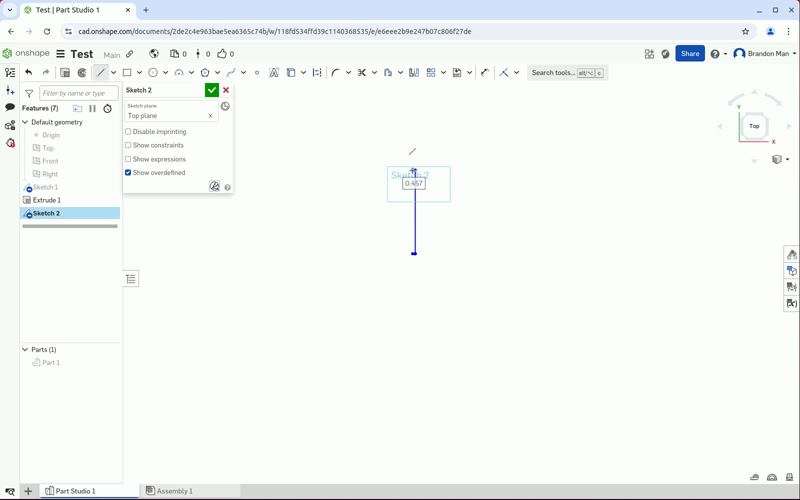
key_up(shift)
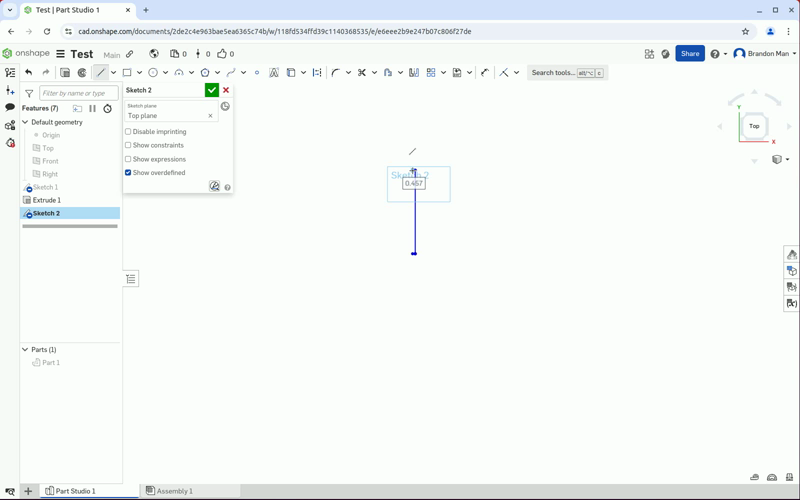
key_down(shift)
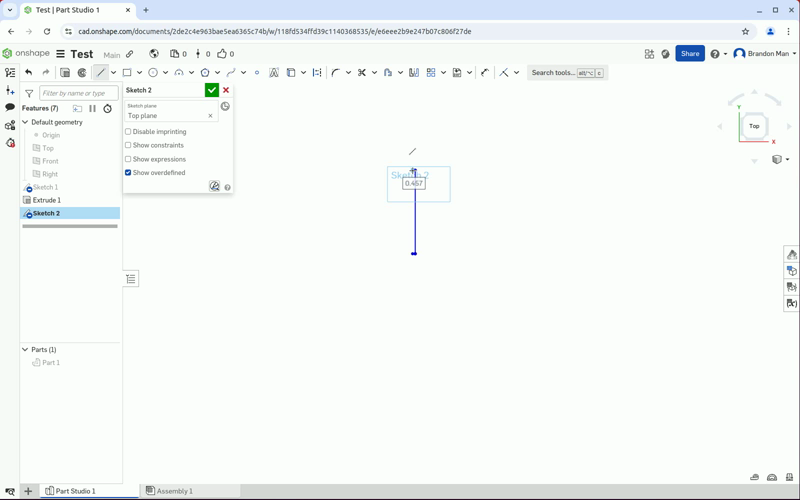
mouse_move(412, 253)
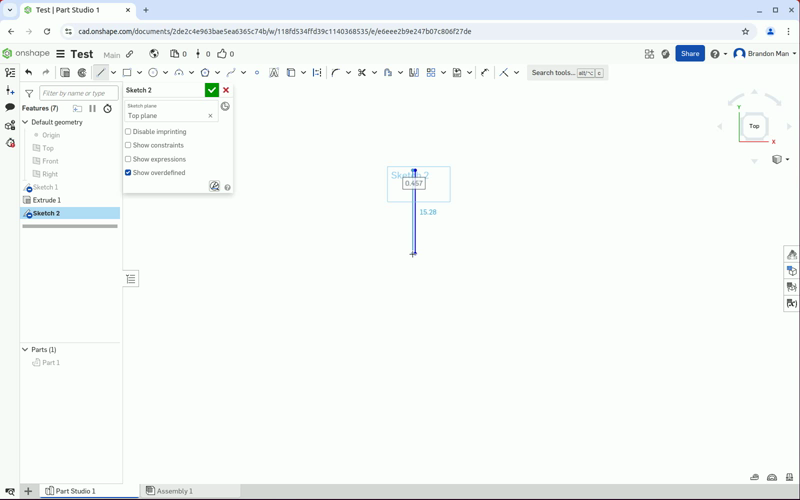
scroll(6)
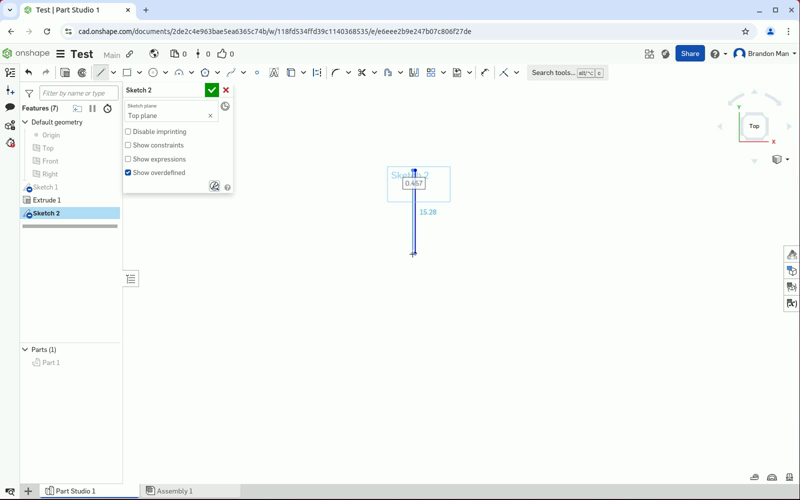
scroll(6)
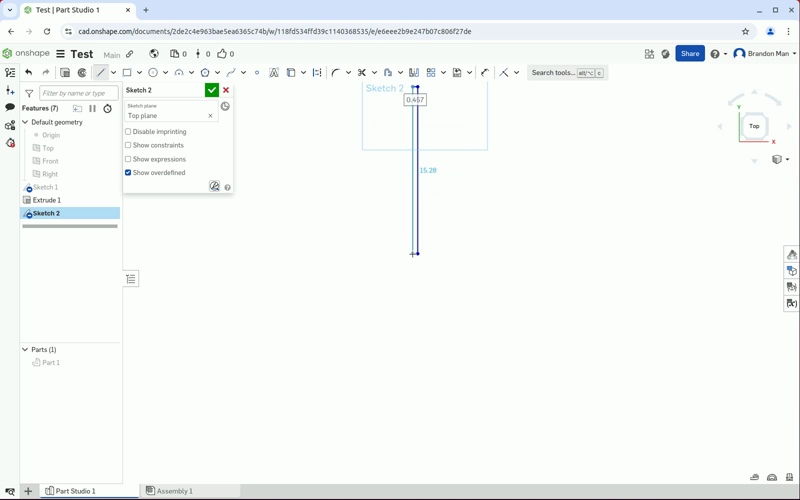
scroll(6)
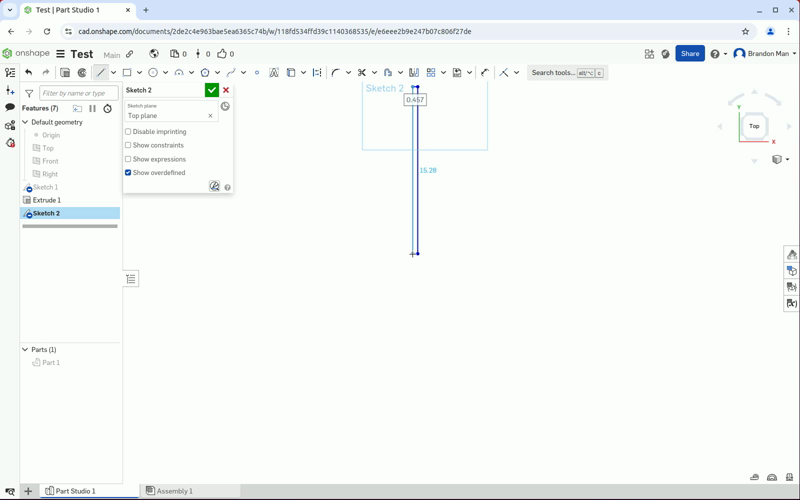
scroll(6)
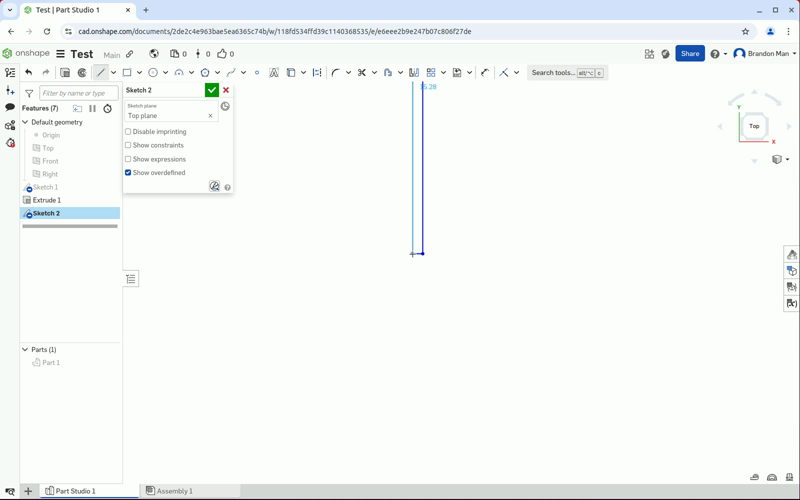
scroll(6)
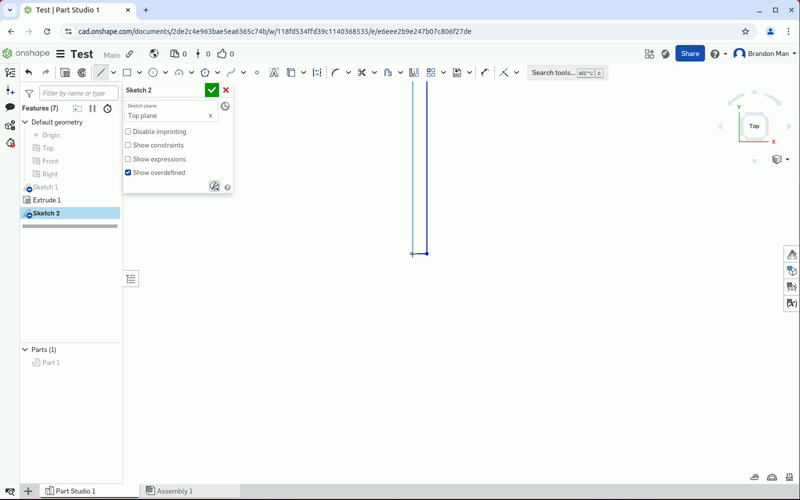
scroll(6)
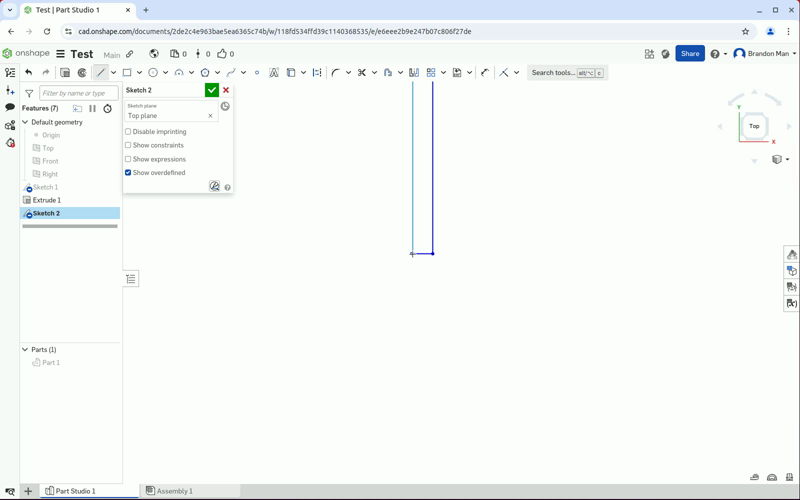
scroll(6)
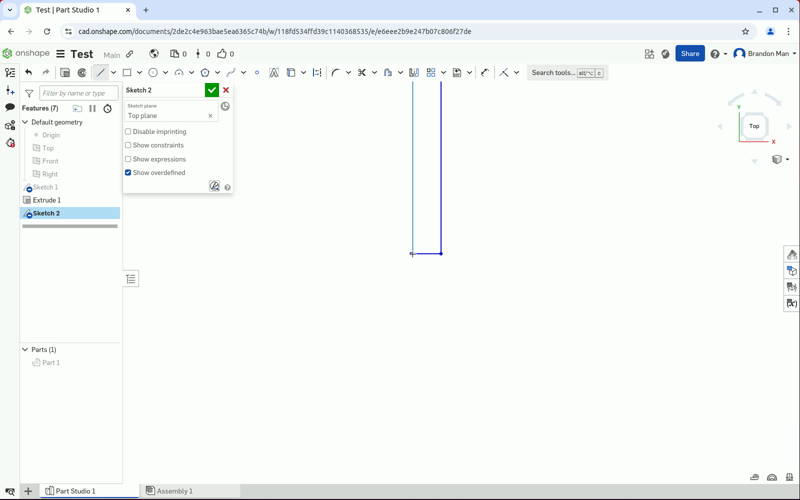
key_up(shift)
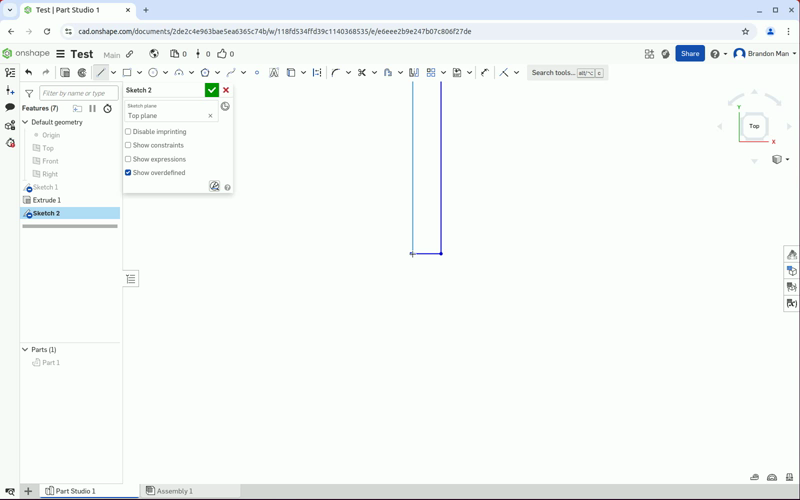
click(412, 253)
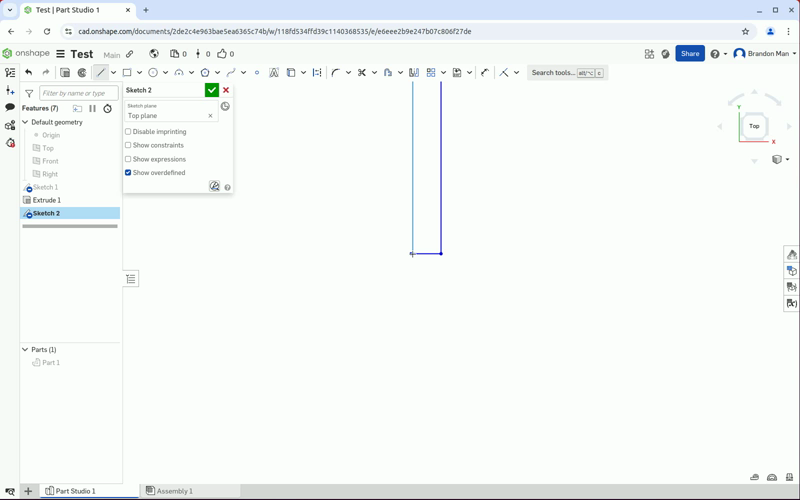
scroll(-6)
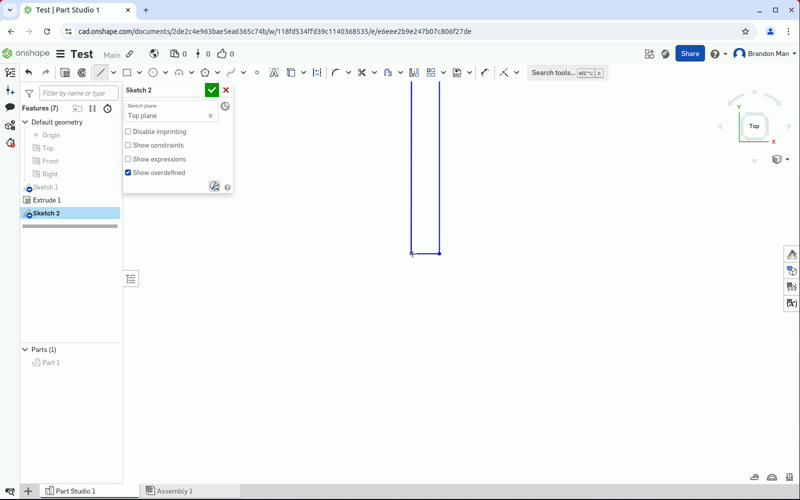
scroll(-6)
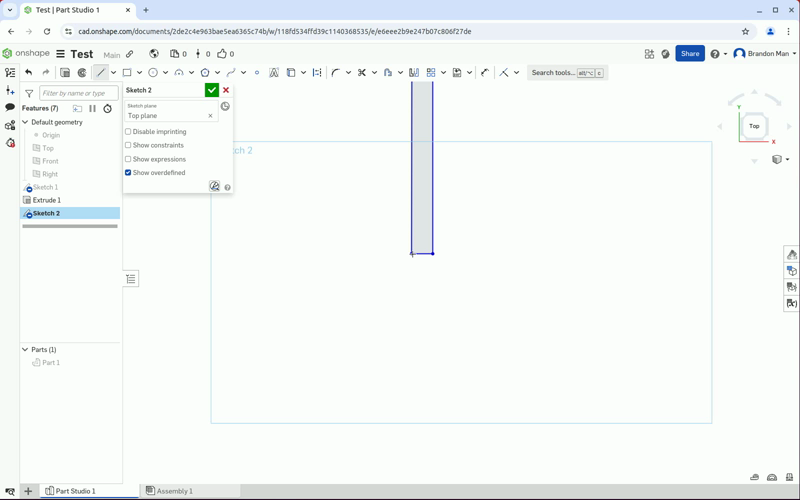
scroll(-6)
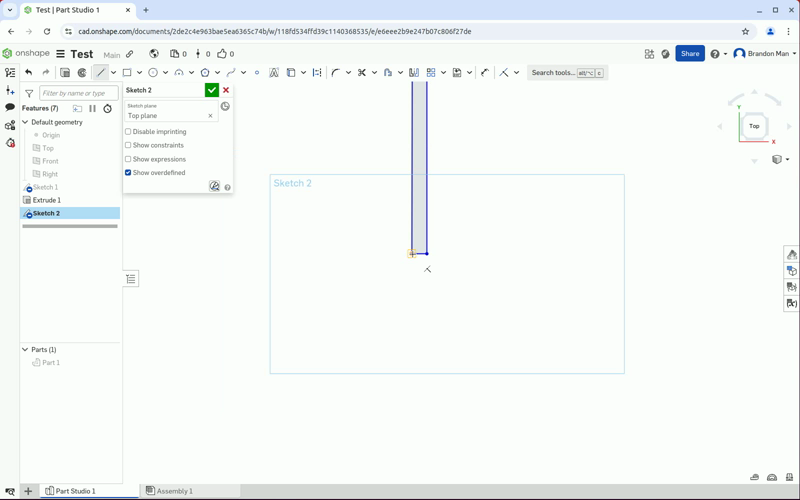
scroll(-6)
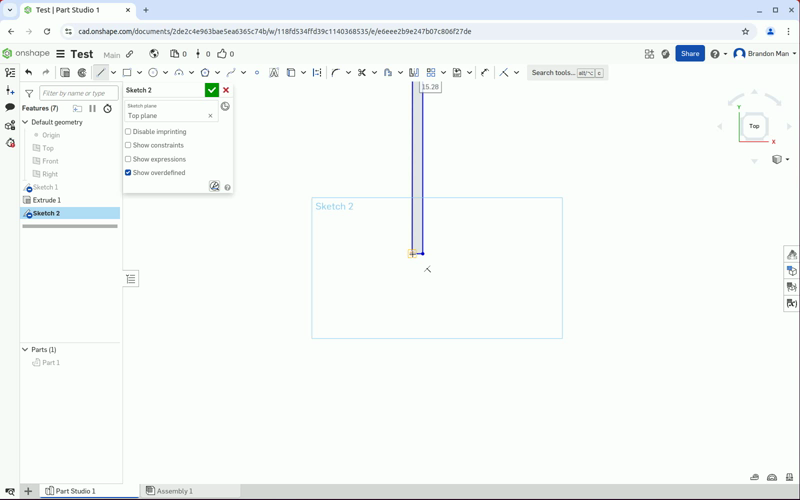
scroll(-6)
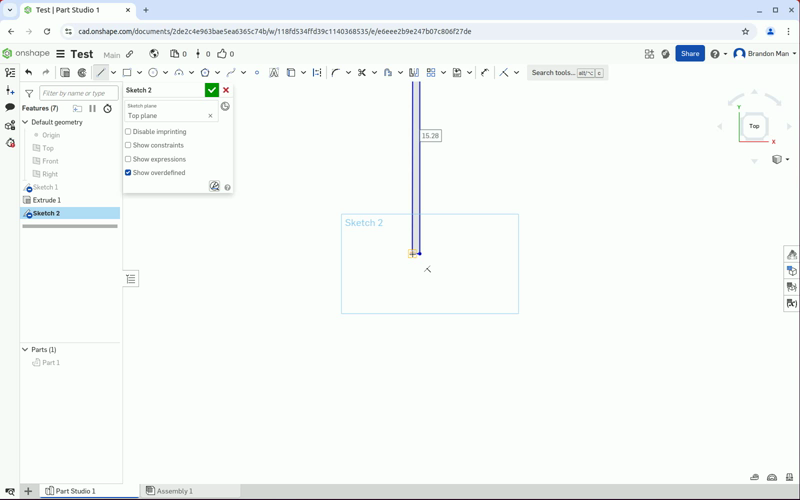
scroll(-6)
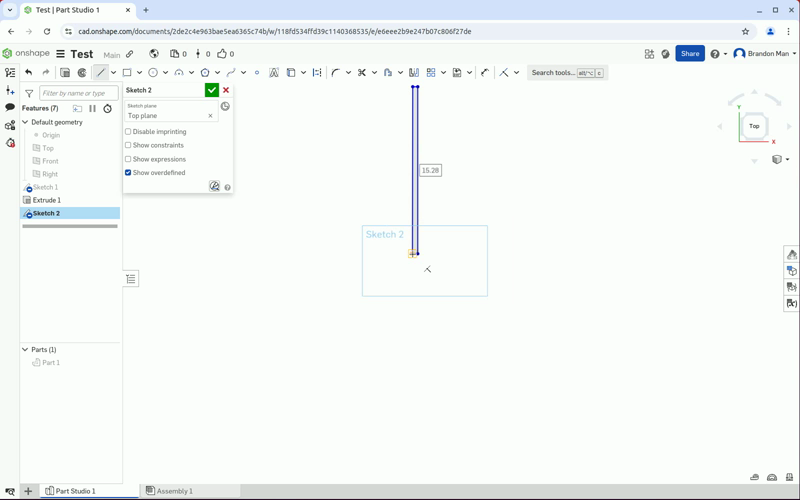
scroll(-6)
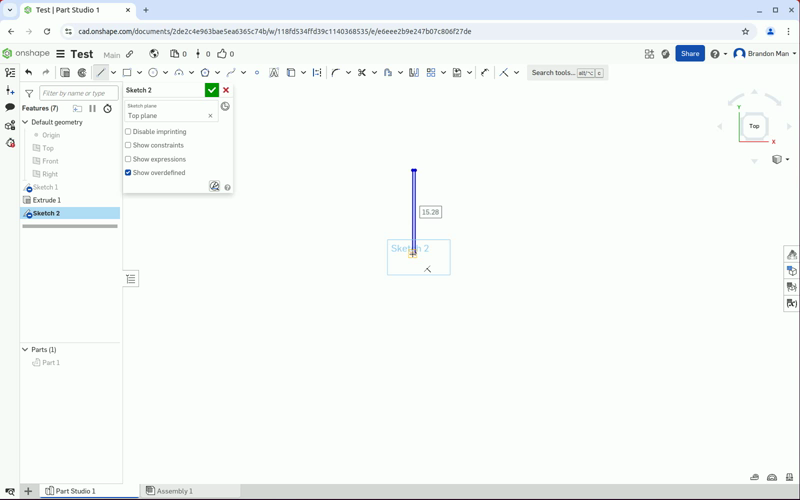
key(esc)
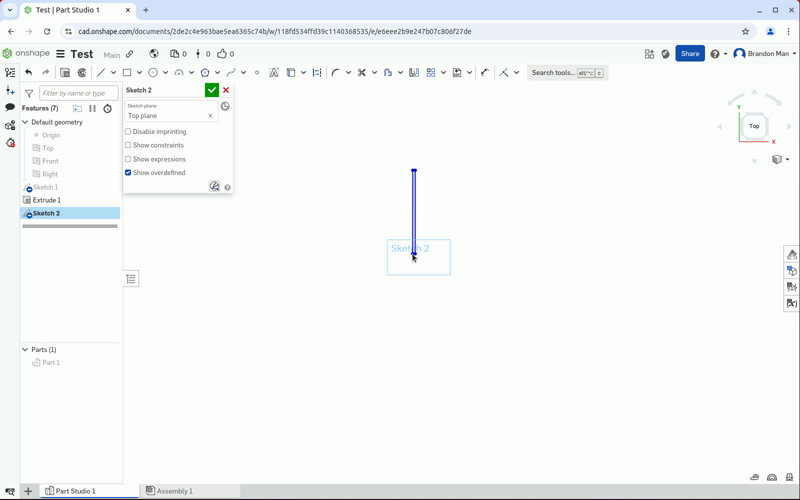
mouse_move(414, 249)
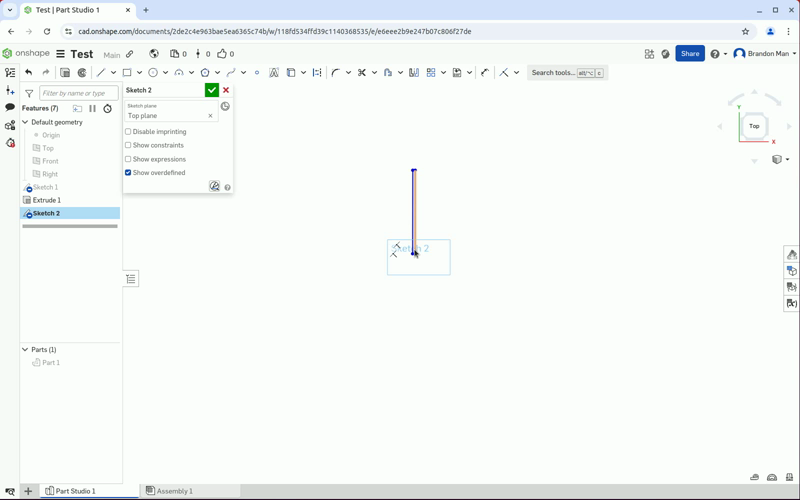
scroll(6)
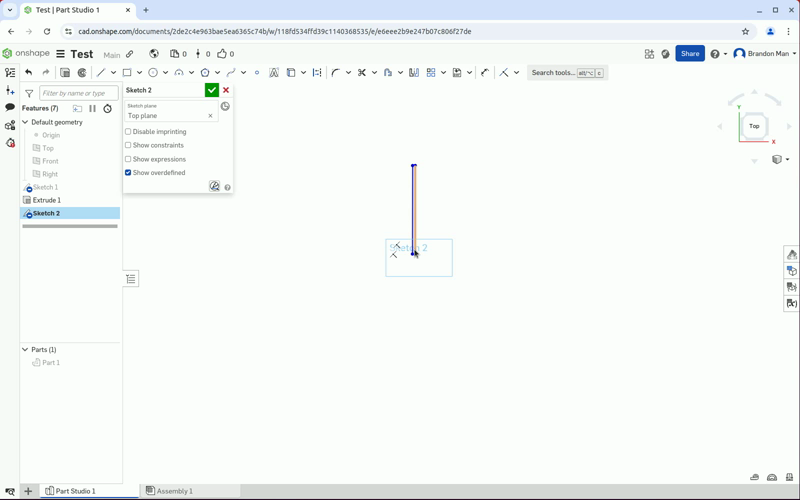
scroll(6)
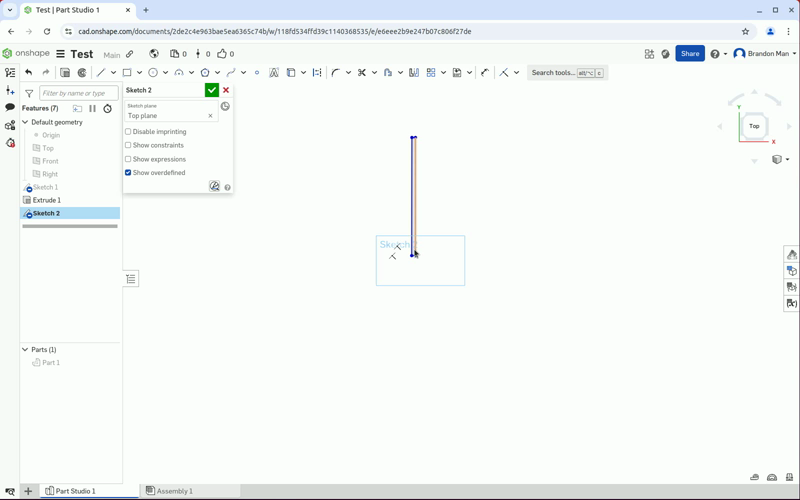
scroll(6)
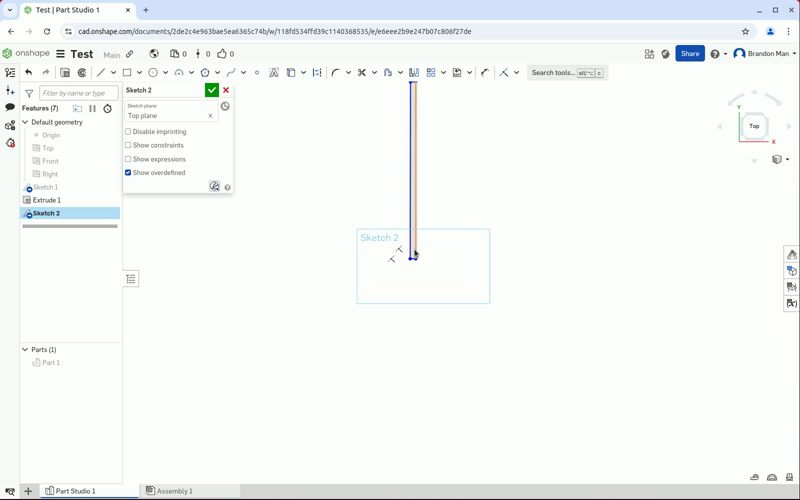
scroll(6)
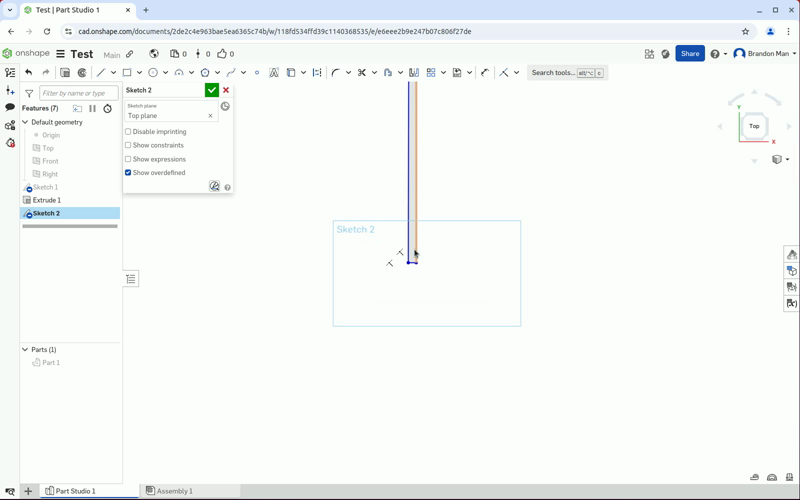
scroll(6)
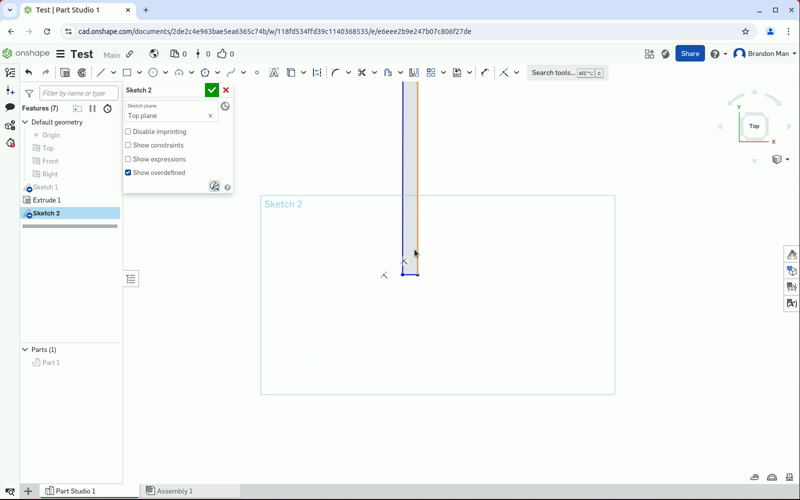
scroll(6)
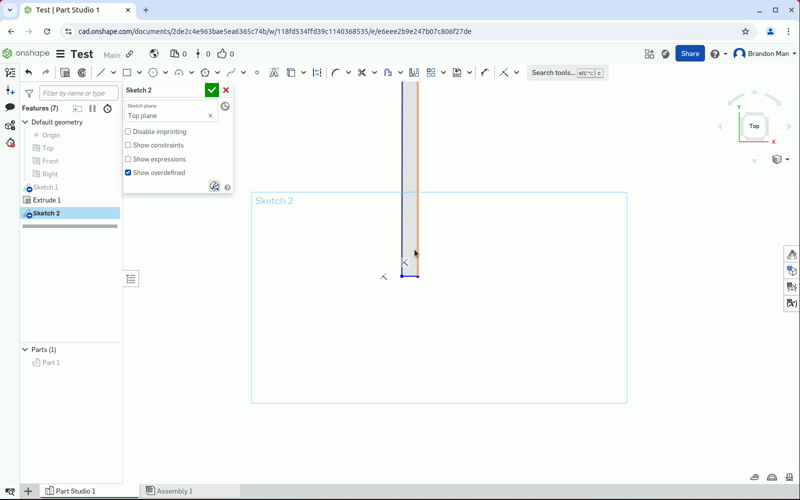
scroll(6)
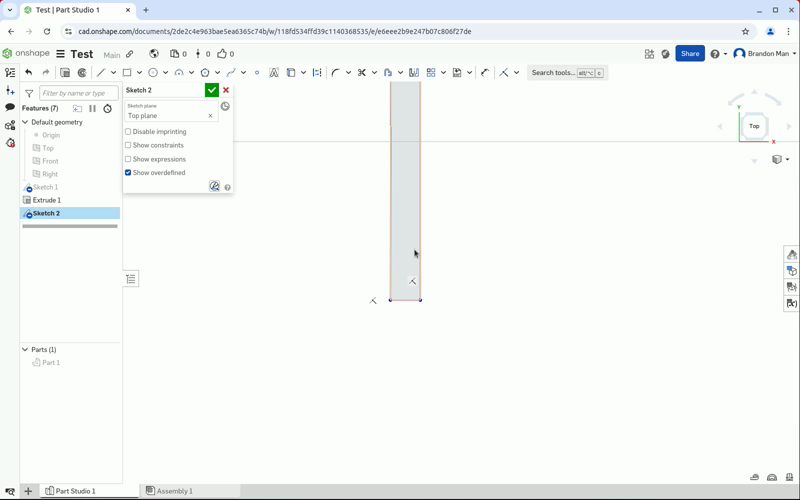
click(414, 249)
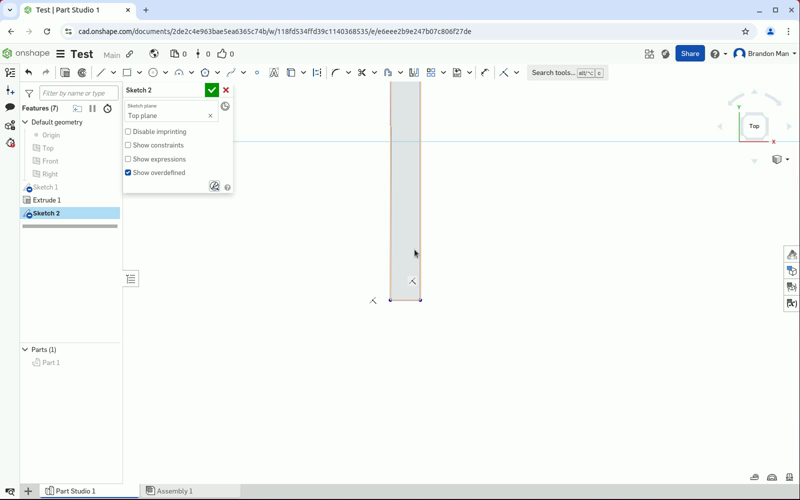
scroll(-6)
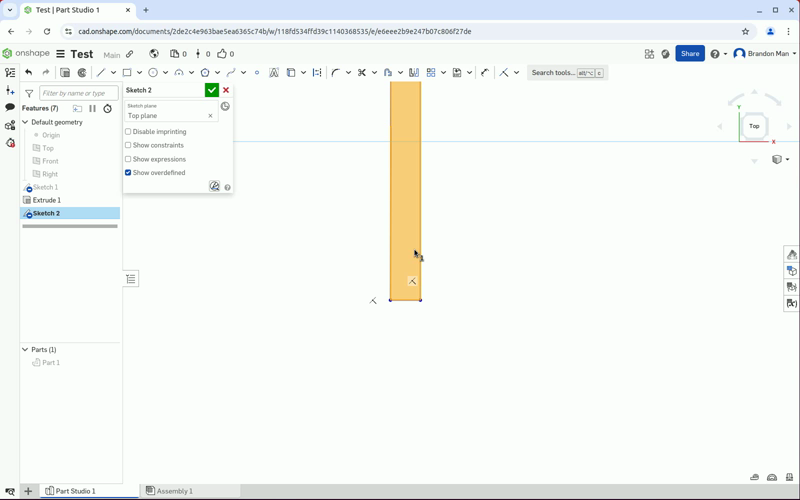
scroll(-6)
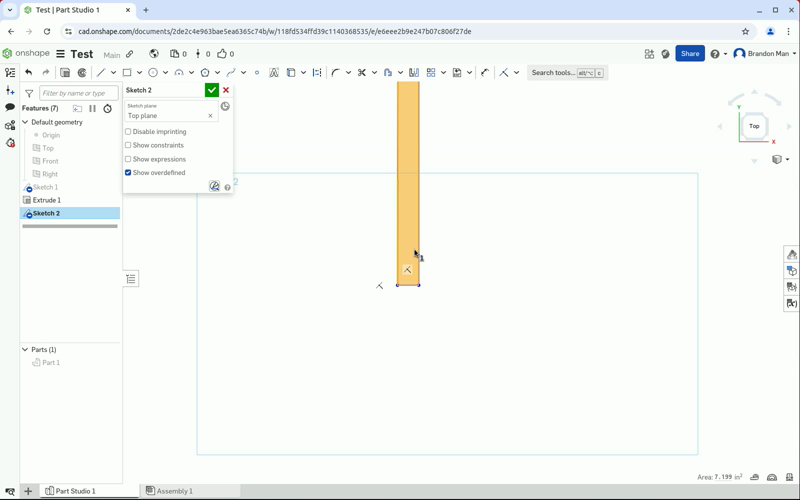
scroll(-6)
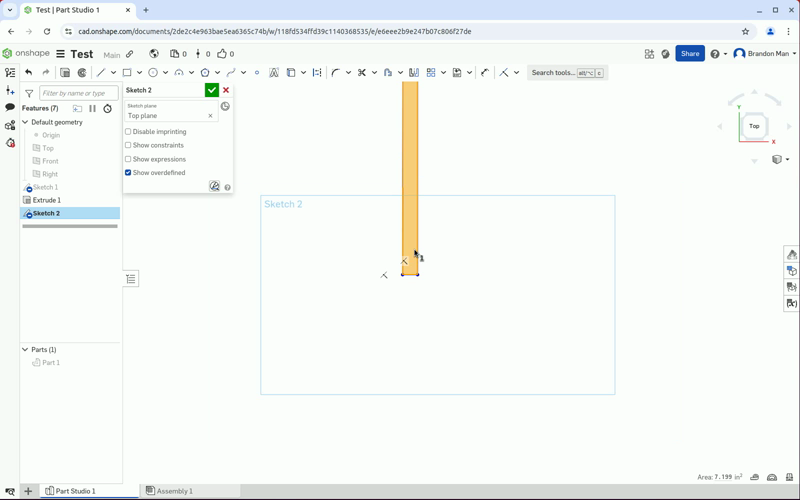
scroll(-6)
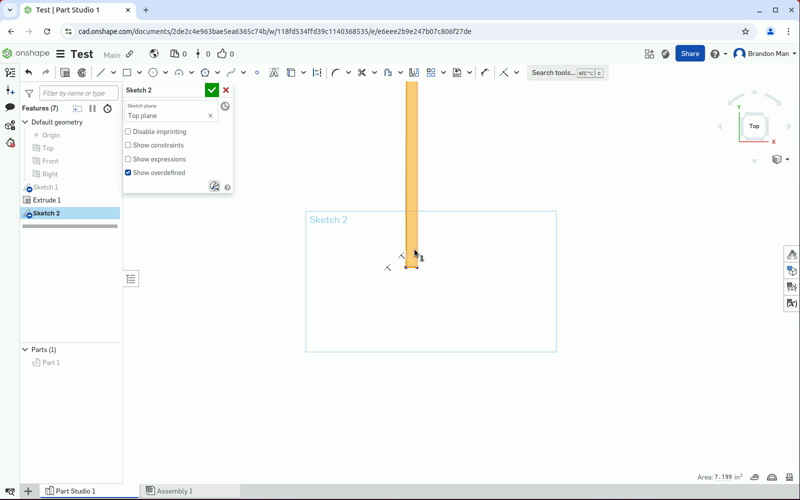
scroll(-6)
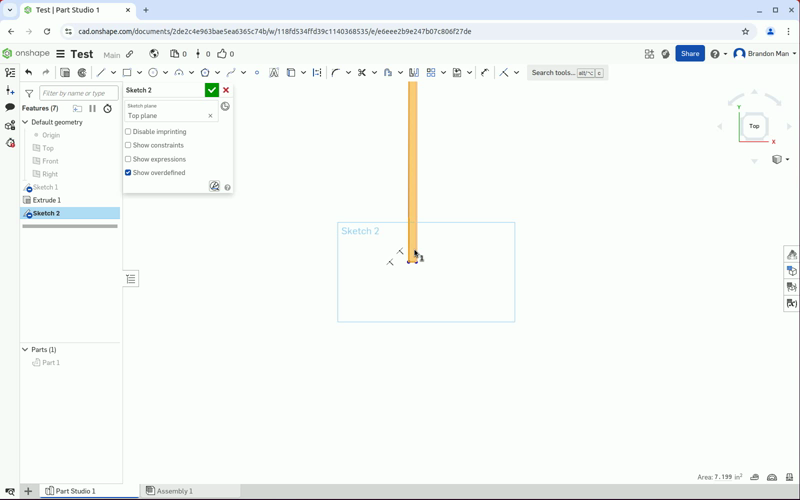
scroll(-6)
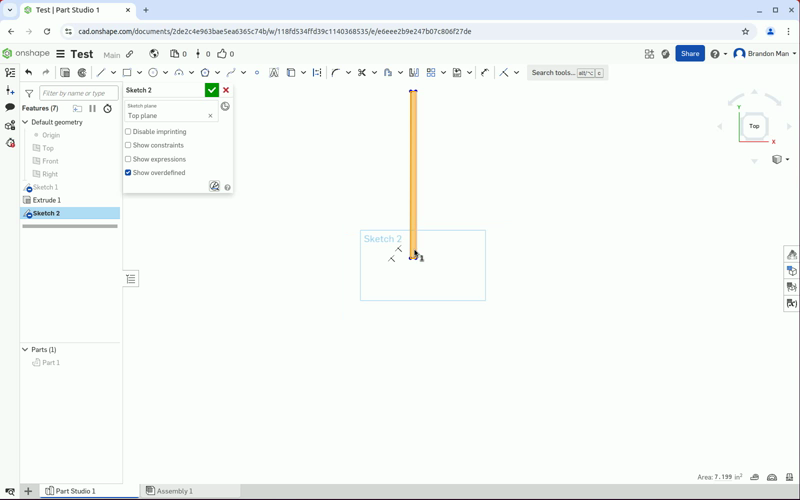
scroll(-6)
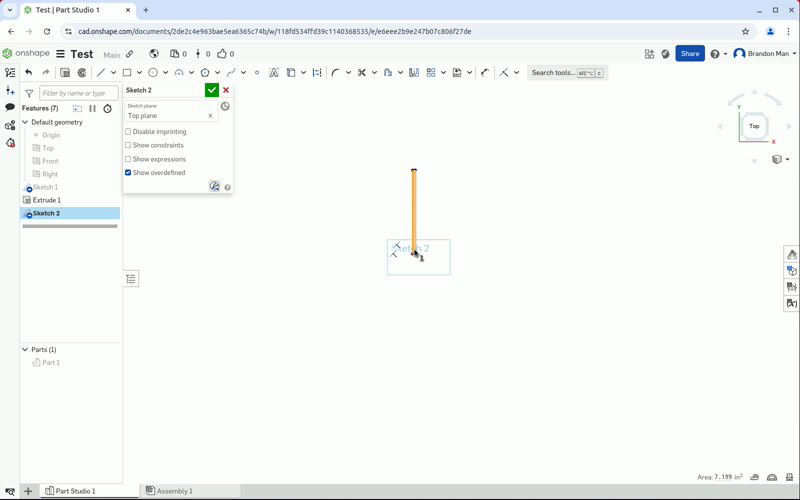
mouse_move(73, 352)
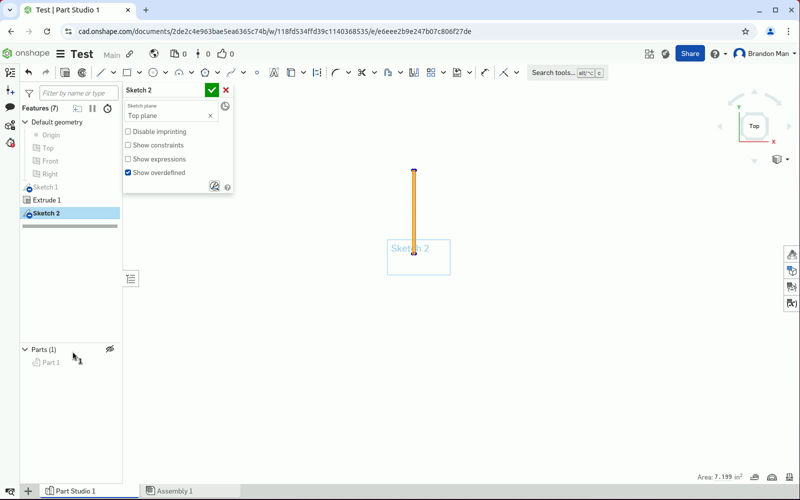
key(shift+y)
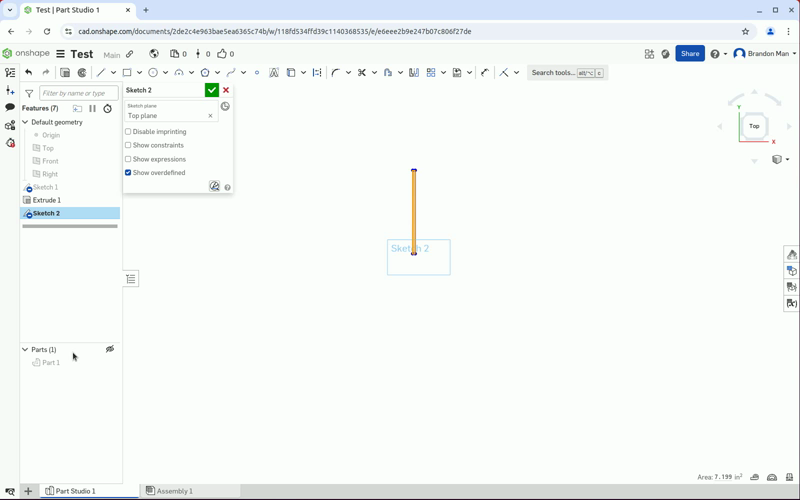
key(shift+e)
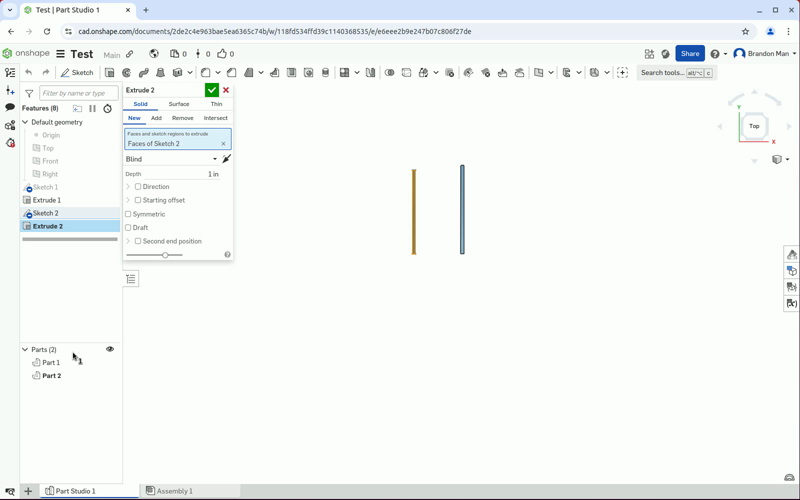
mouse_move(143, 106)
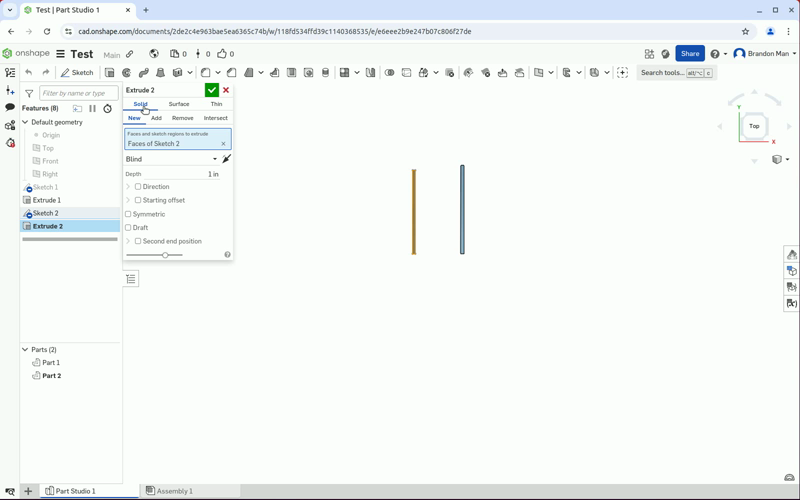
click(143, 106)
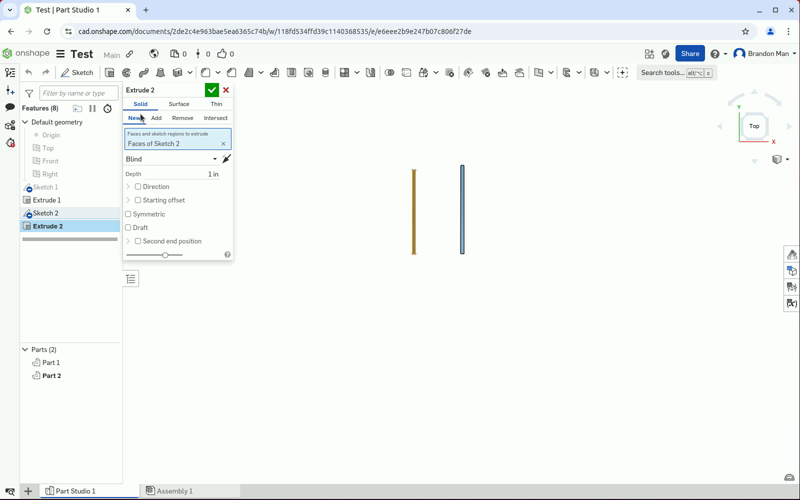
mouse_move(137, 120)
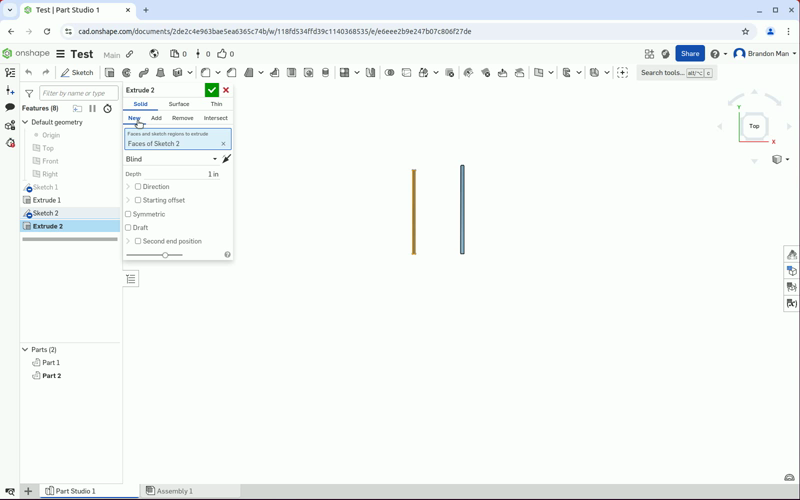
click(137, 120)
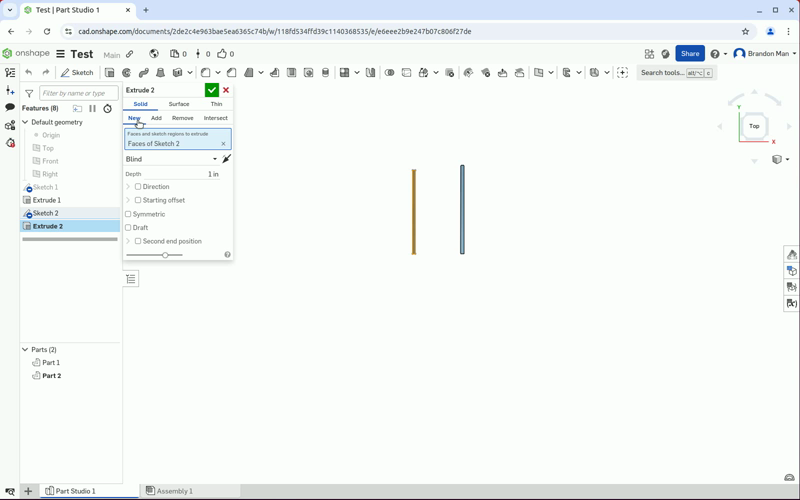
key(tab, 4)
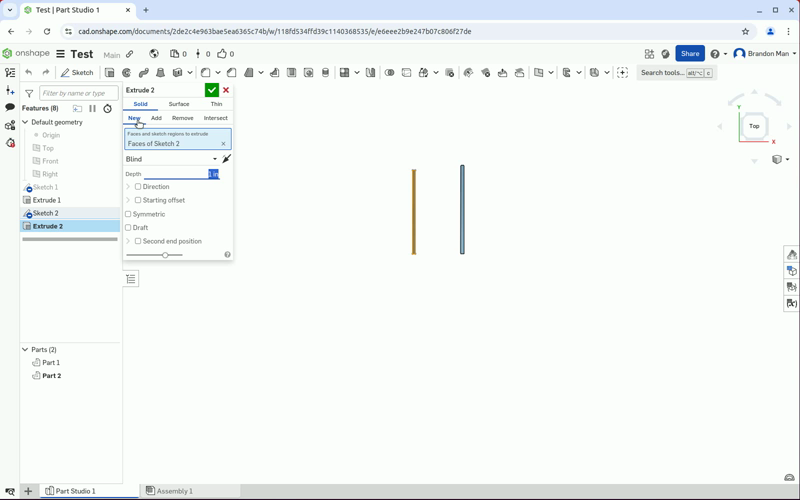
text(-0.963)
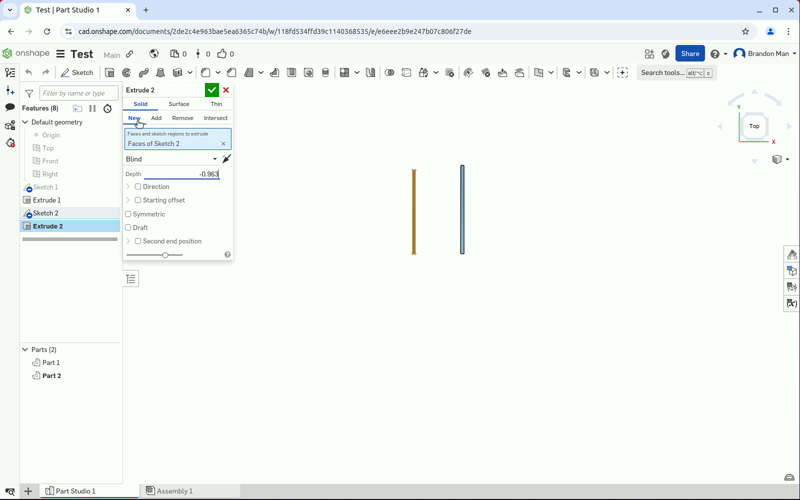
key(enter)
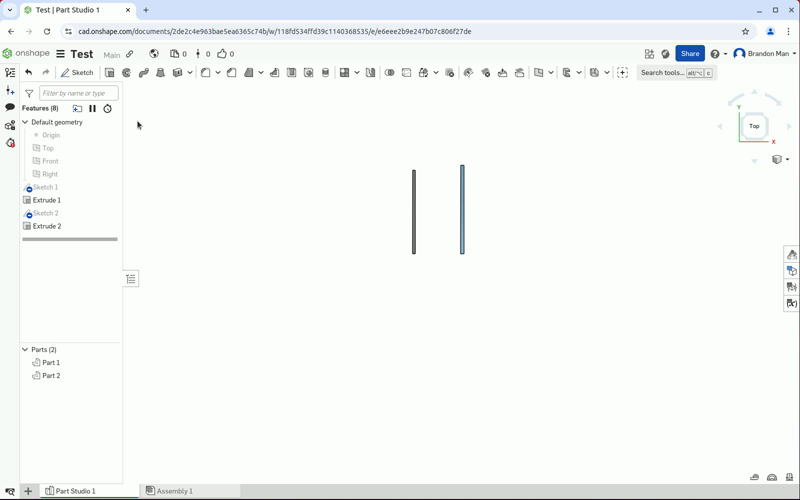
key(shift+h)
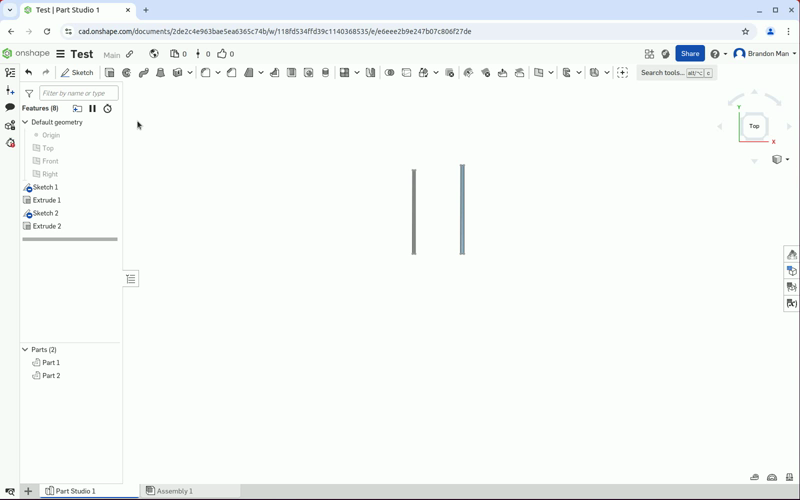
key(shift+h)
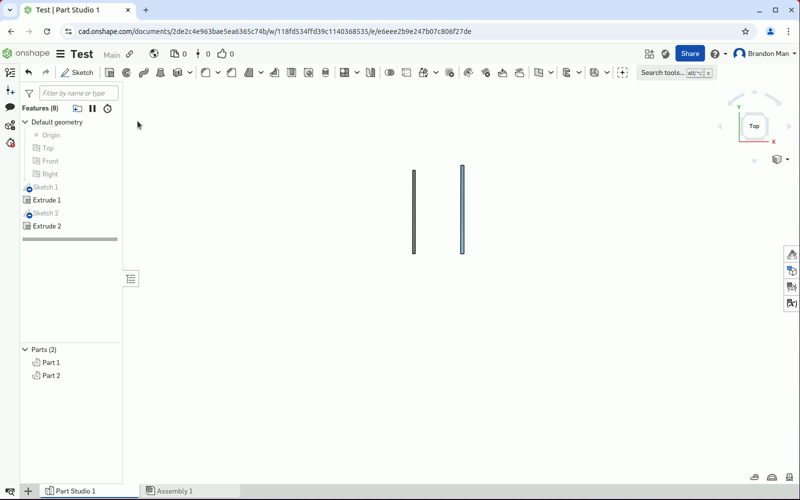
mouse_move(73, 189)
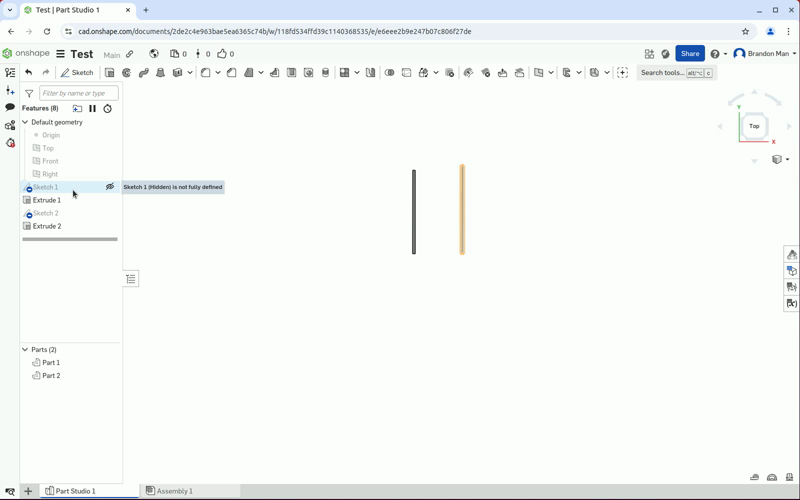
click(73, 189)
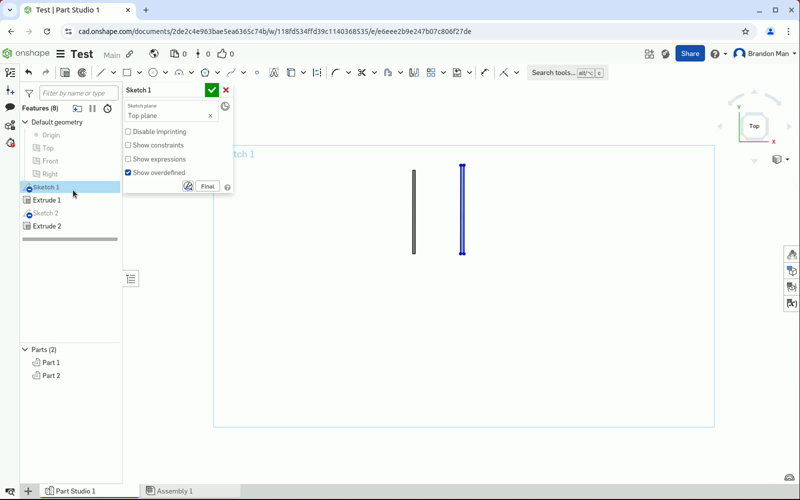
mouse_move(229, 92)
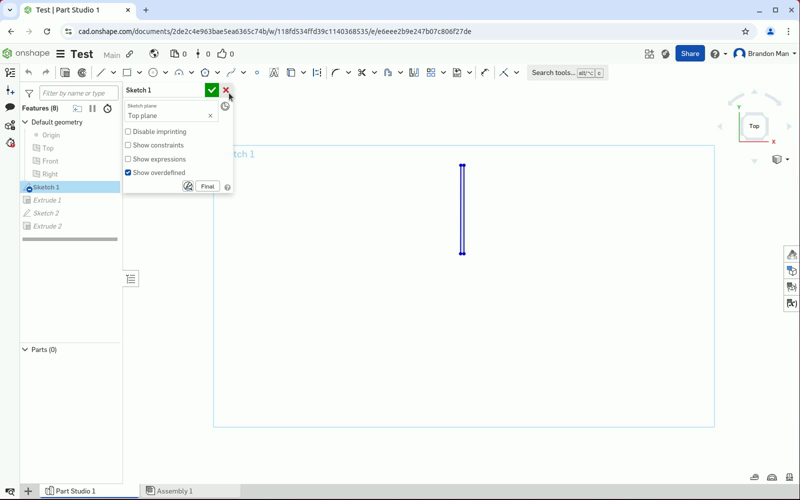
click(229, 92)
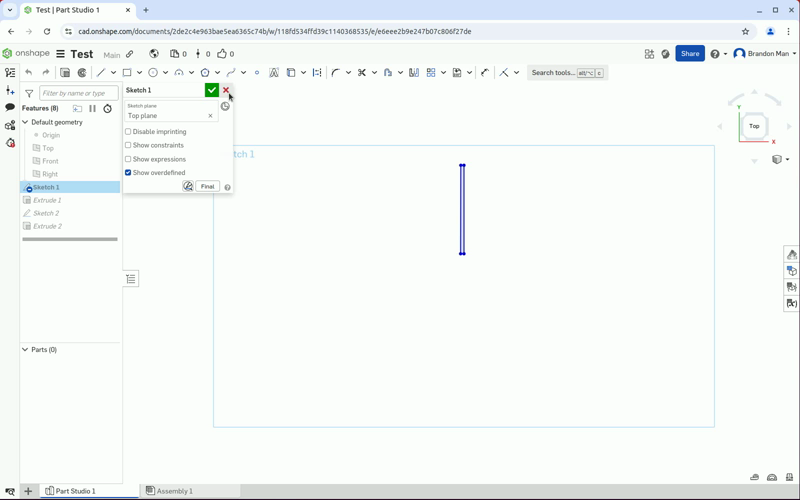
key(shift+s)
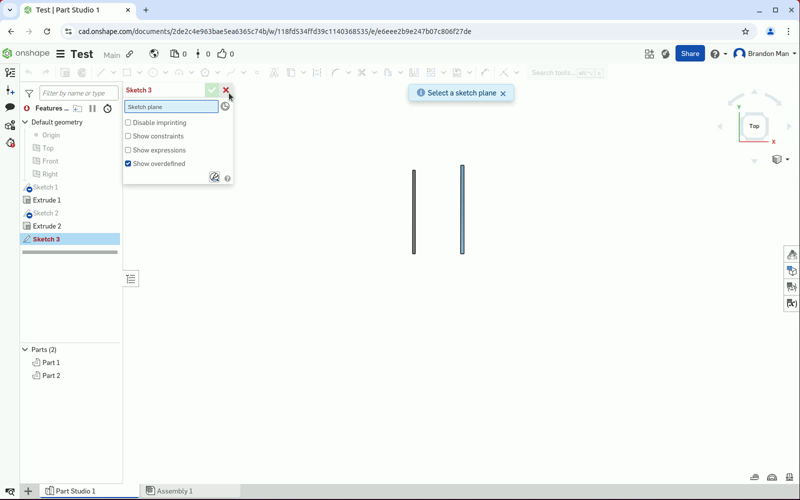
mouse_move(73, 150)
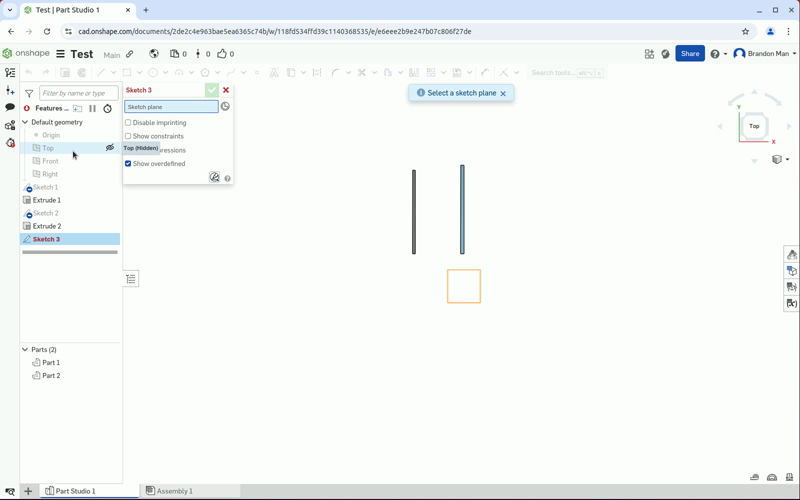
click(73, 150)
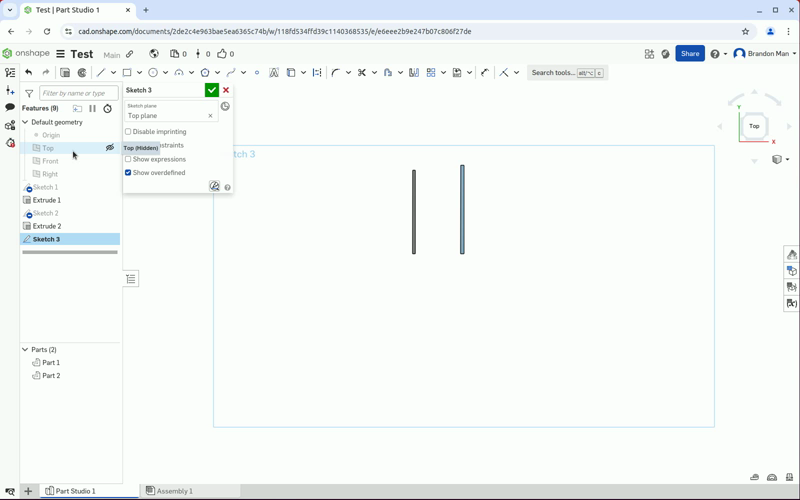
mouse_move(73, 352)
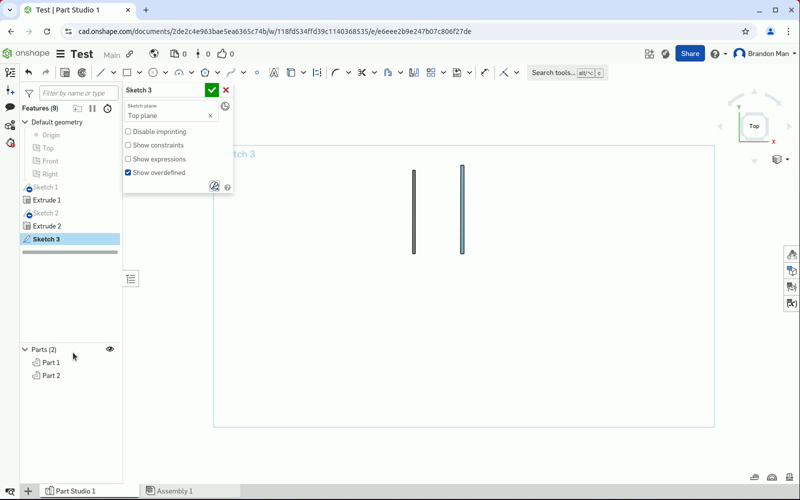
key(y)
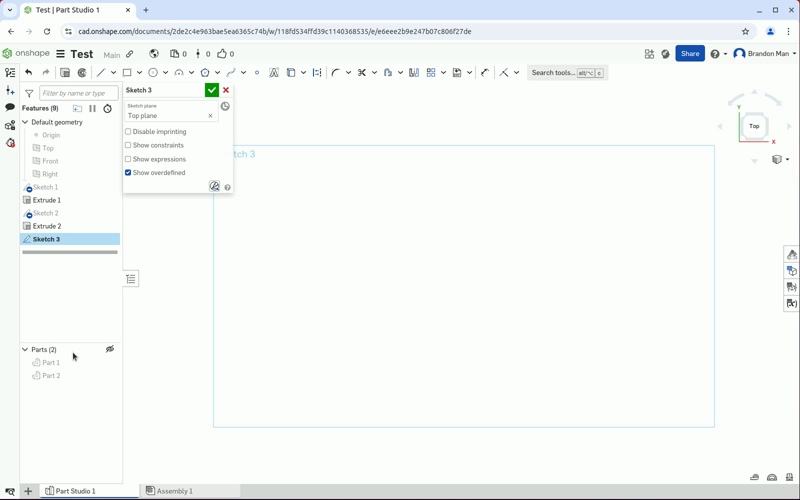
key(l)
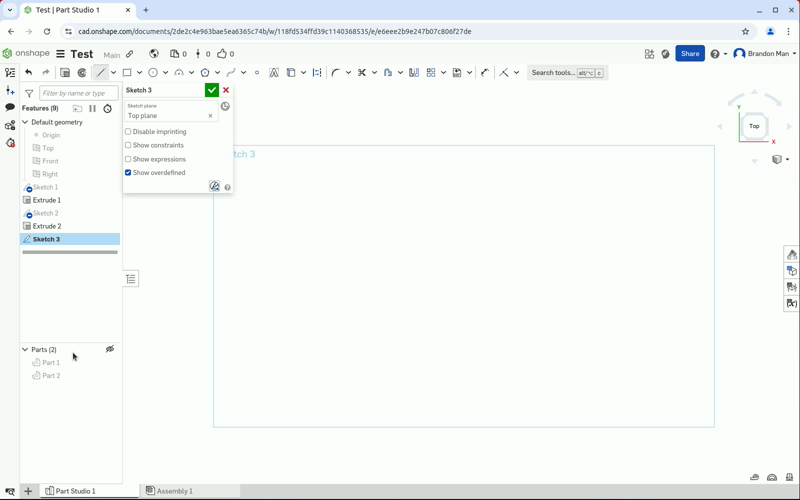
key_down(shift)
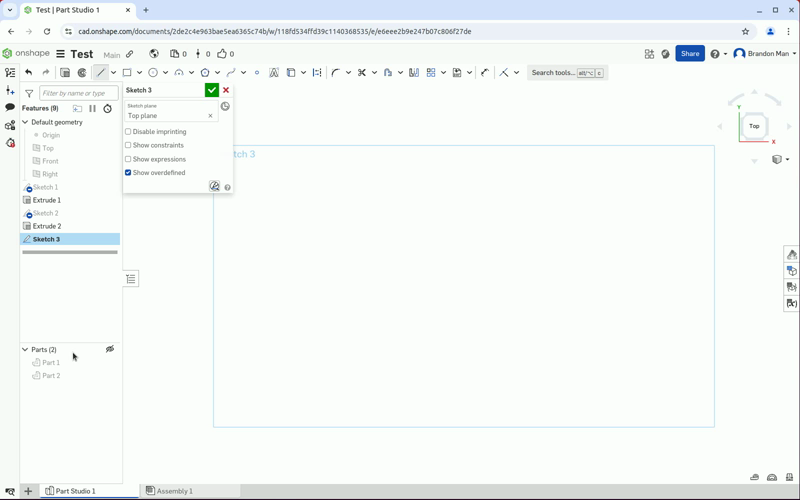
mouse_move(412, 255)
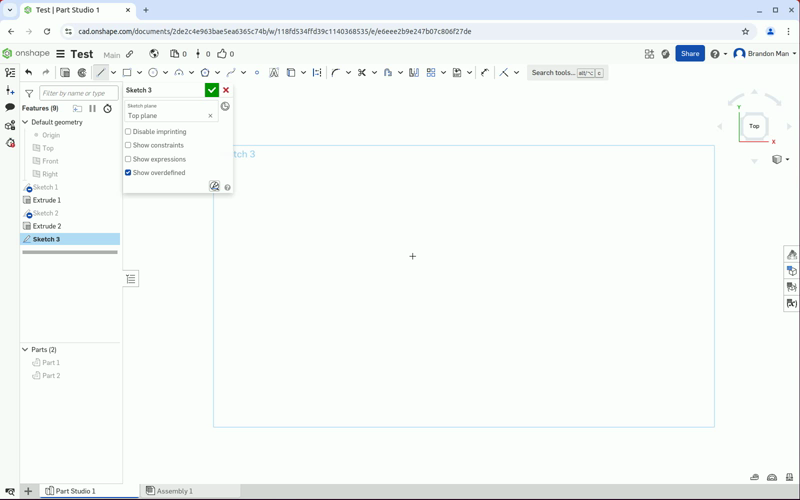
click(412, 255)
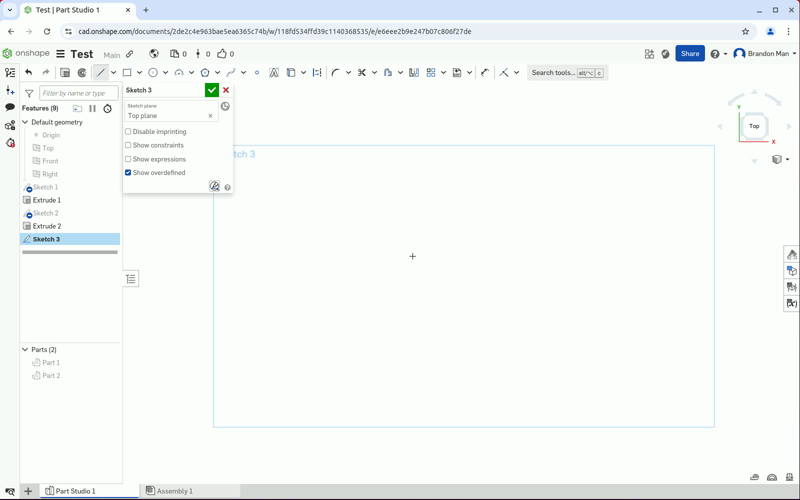
key_up(shift)
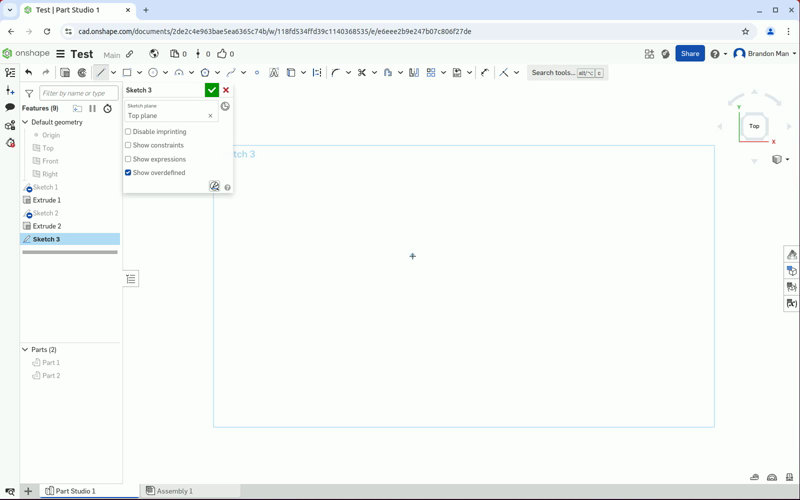
key_down(shift)
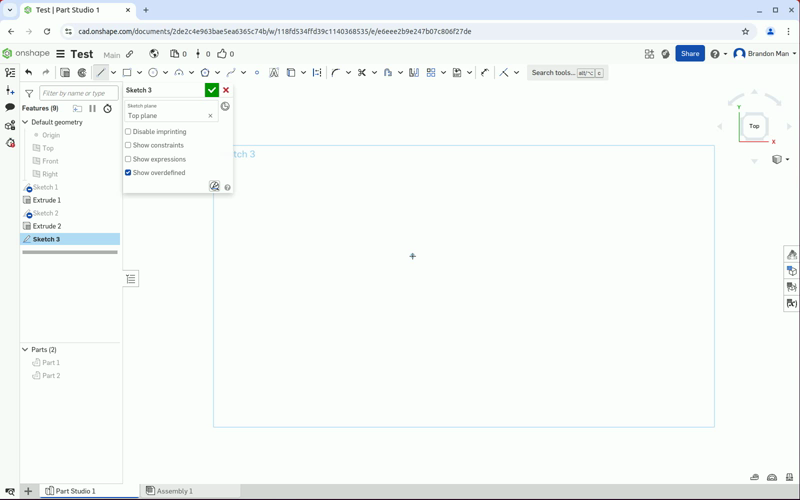
mouse_move(442, 255)
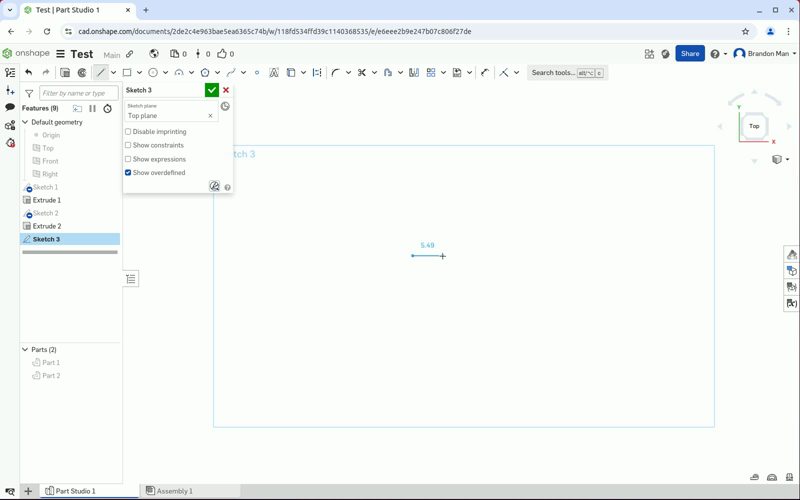
mouse_move(461, 255)
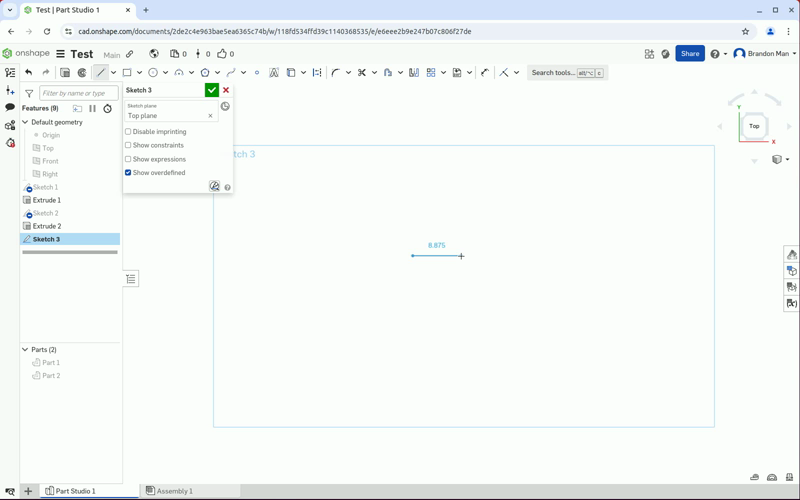
click(461, 255)
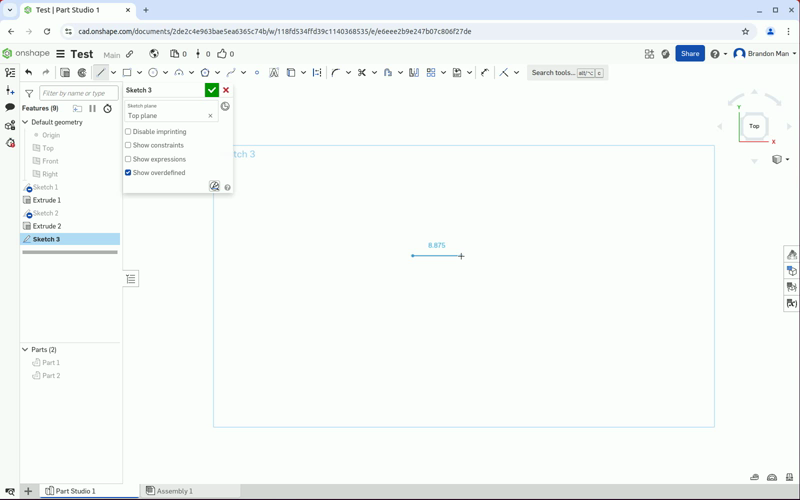
key_up(shift)
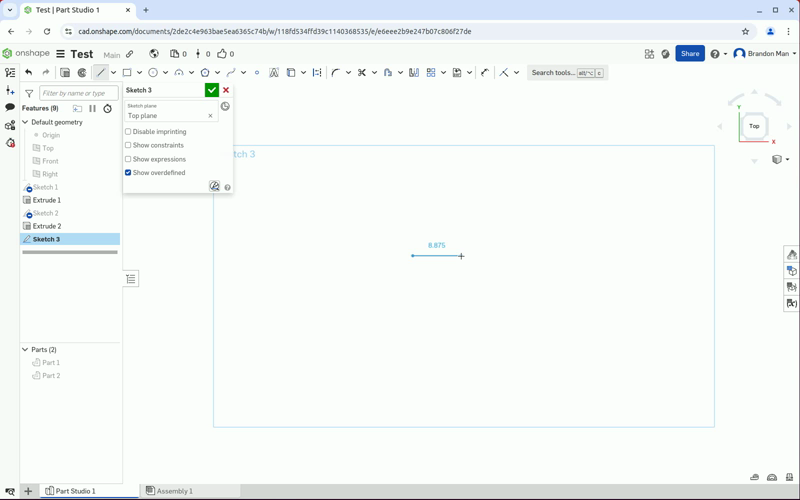
key_down(shift)
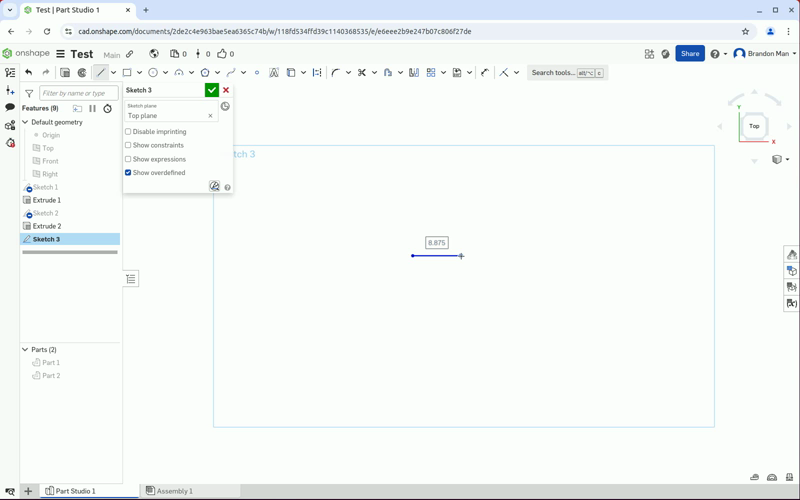
mouse_move(491, 255)
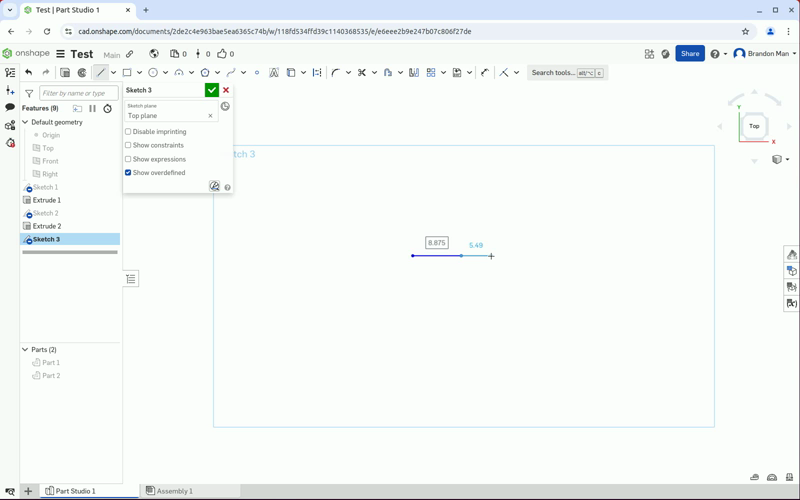
mouse_move(461, 253)
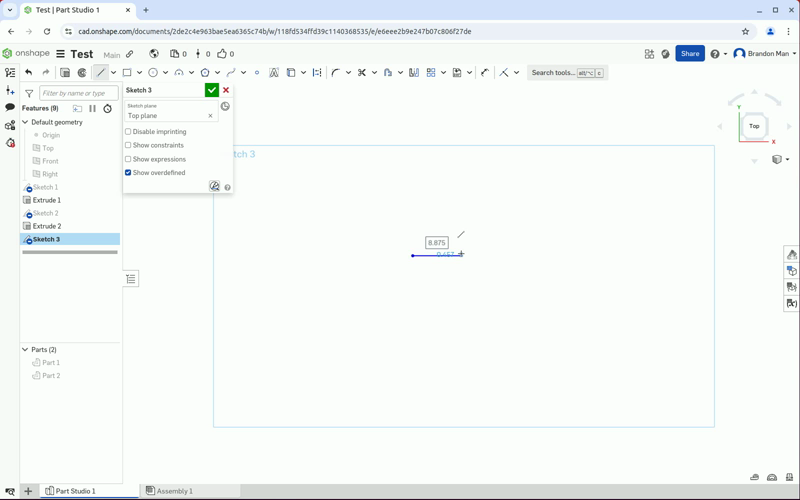
scroll(6)
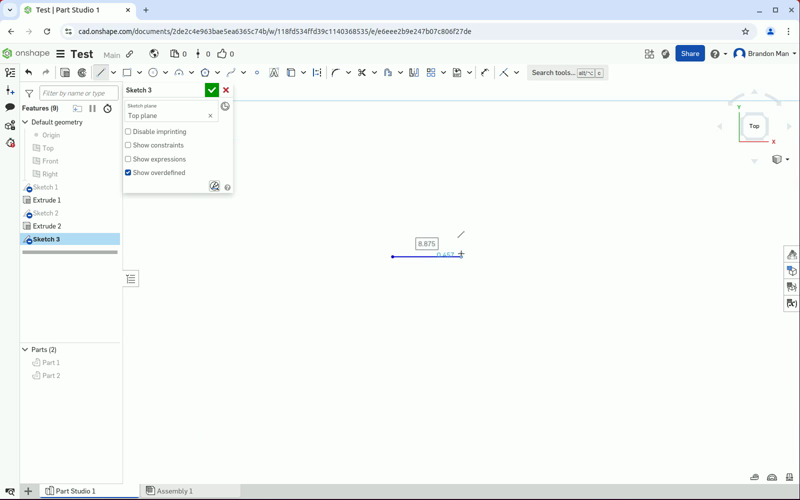
scroll(6)
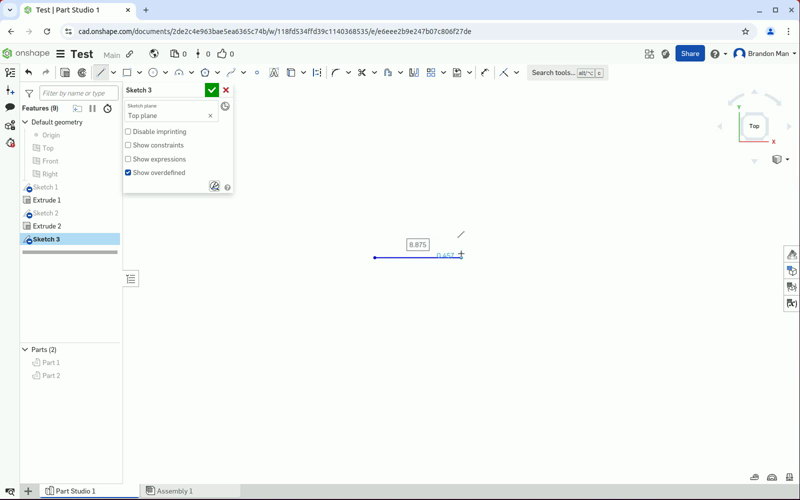
scroll(6)
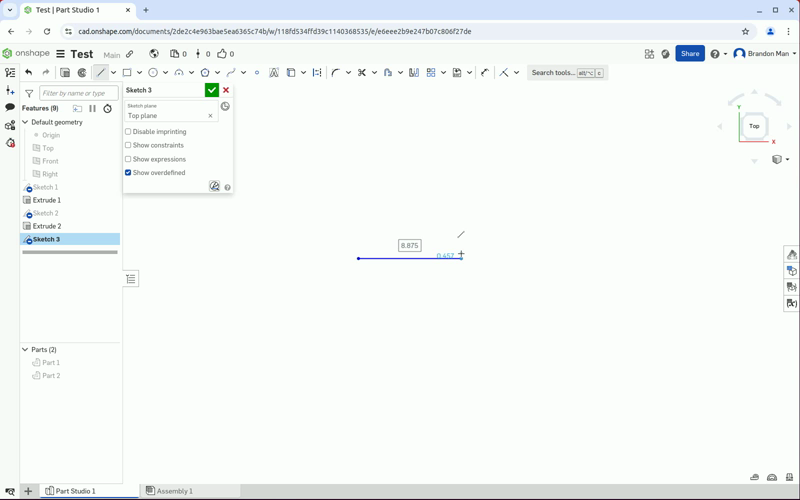
scroll(6)
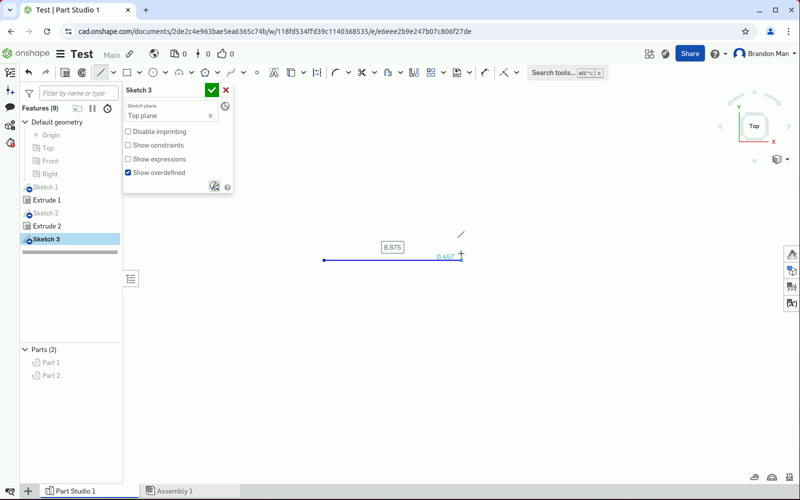
scroll(6)
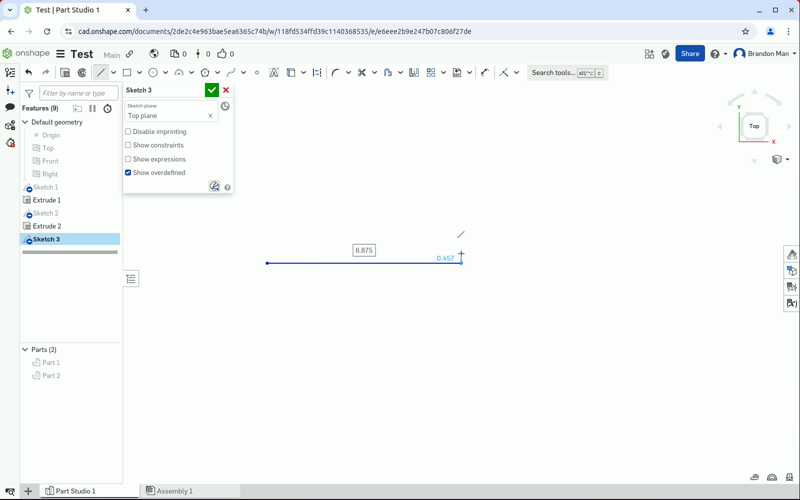
scroll(6)
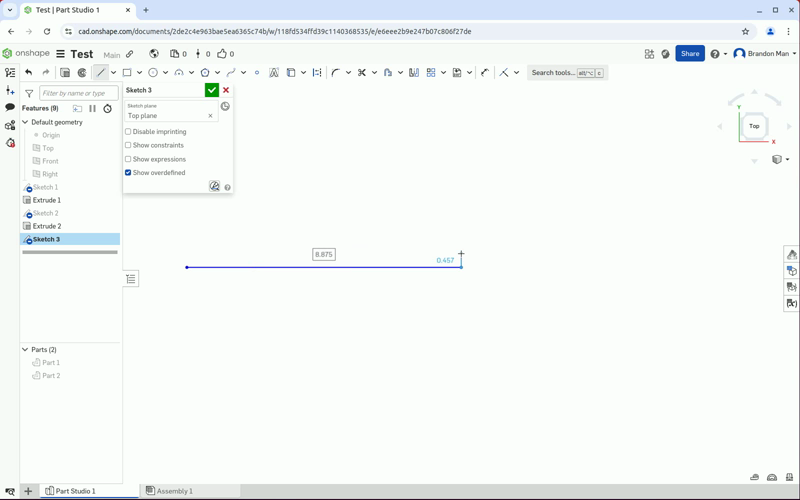
scroll(6)
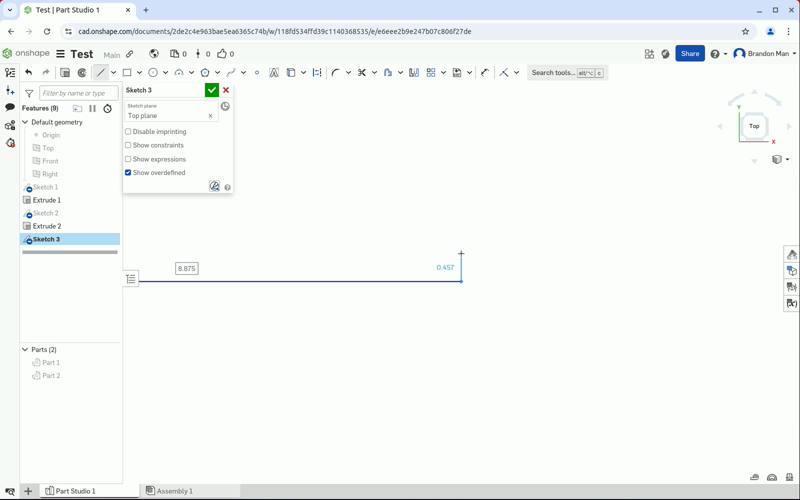
click(461, 253)
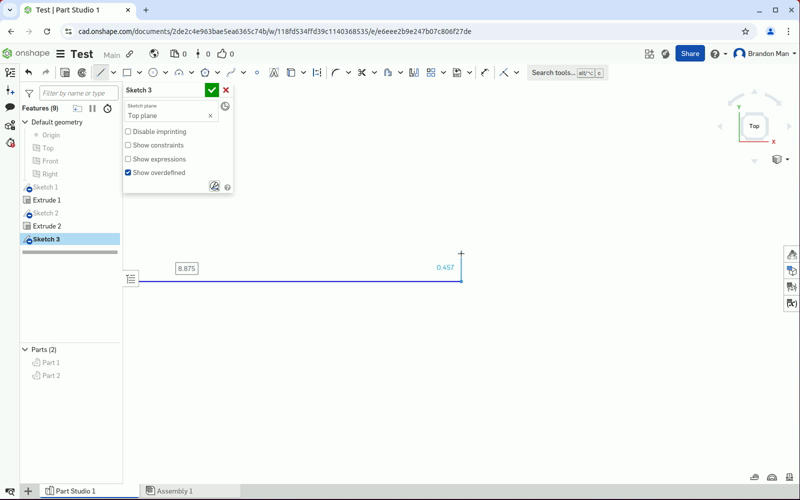
scroll(-6)
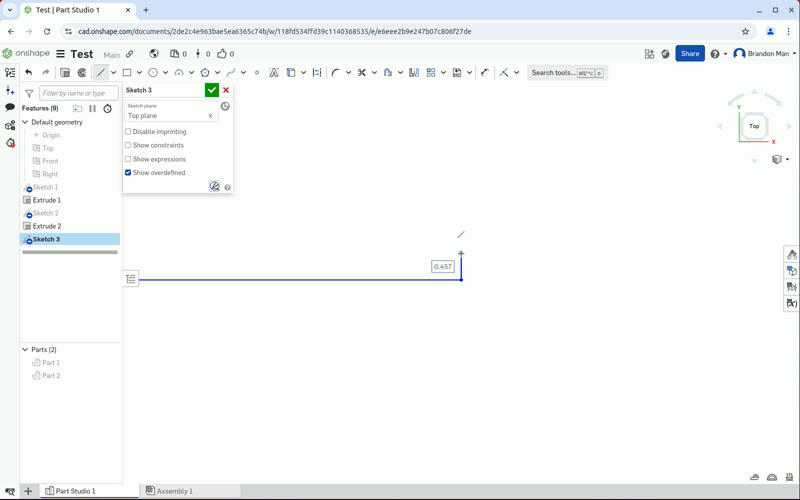
scroll(-6)
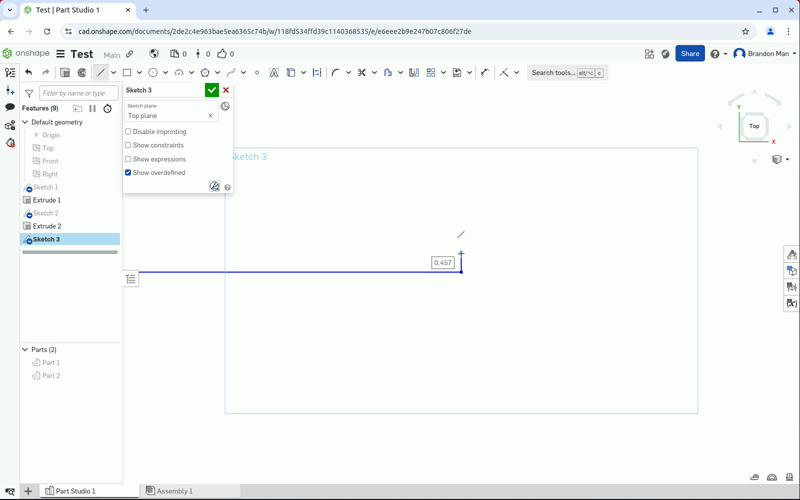
scroll(-6)
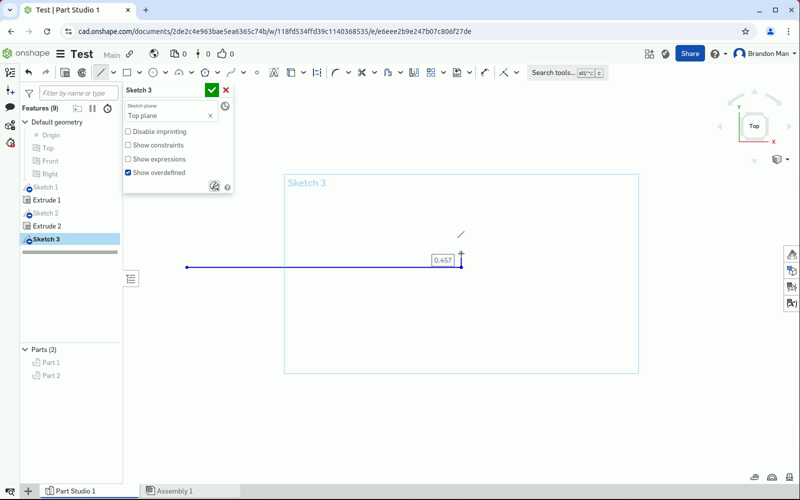
scroll(-6)
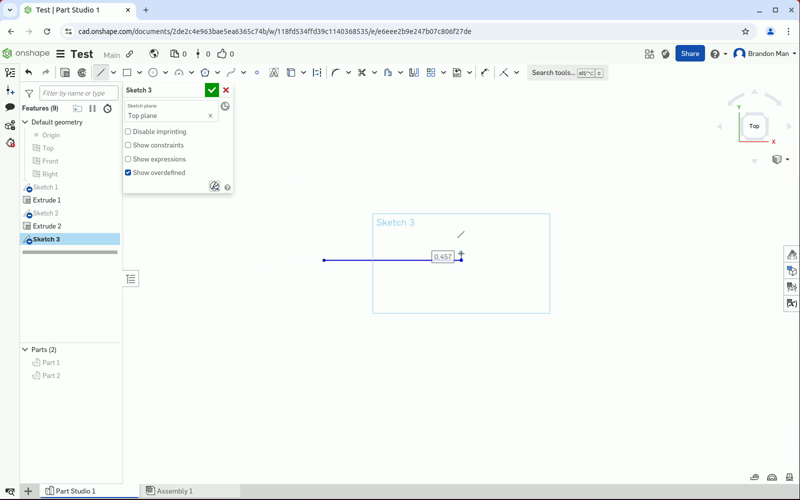
scroll(-6)
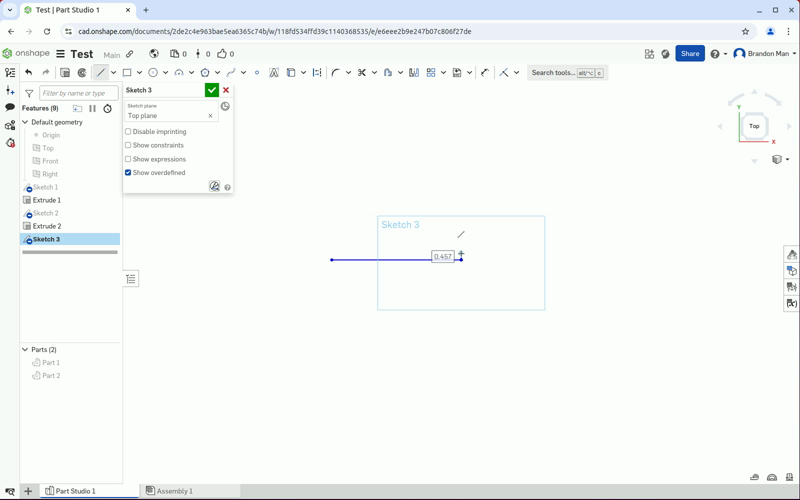
scroll(-6)
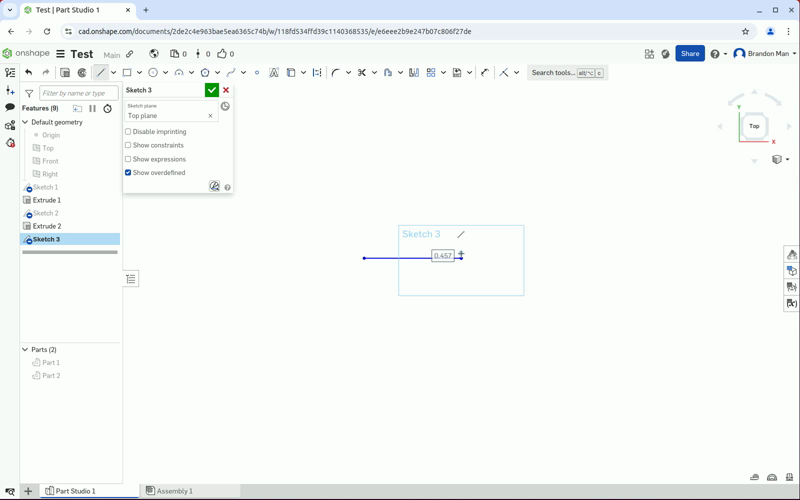
scroll(-6)
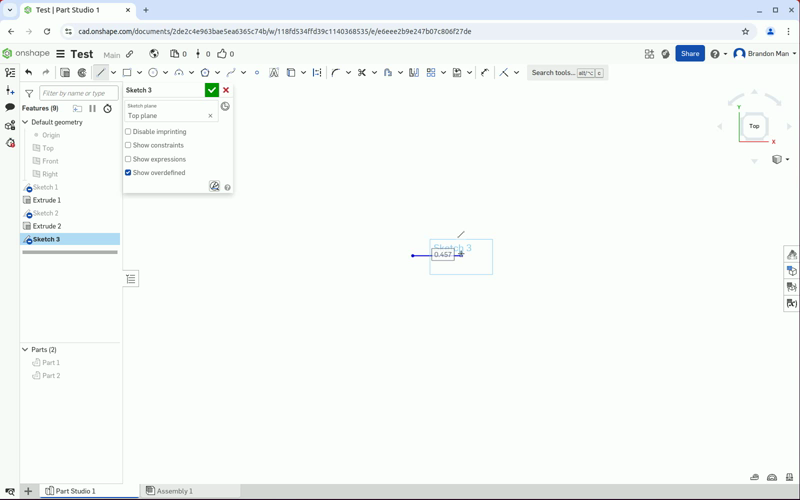
key_up(shift)
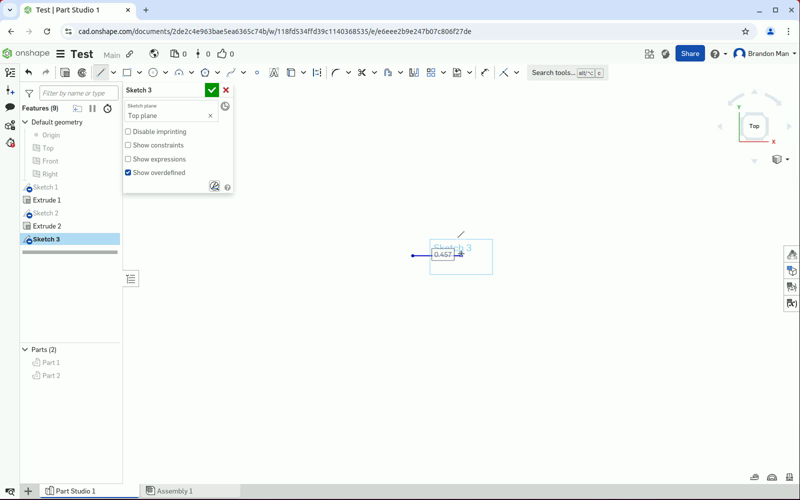
key_down(shift)
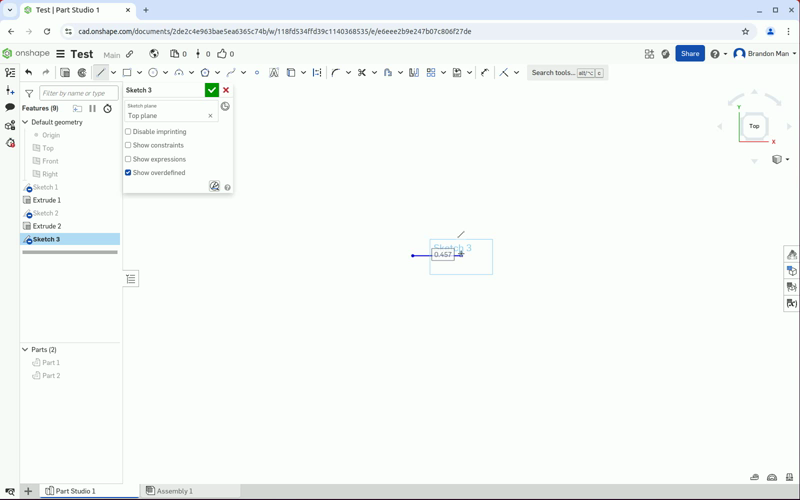
mouse_move(491, 253)
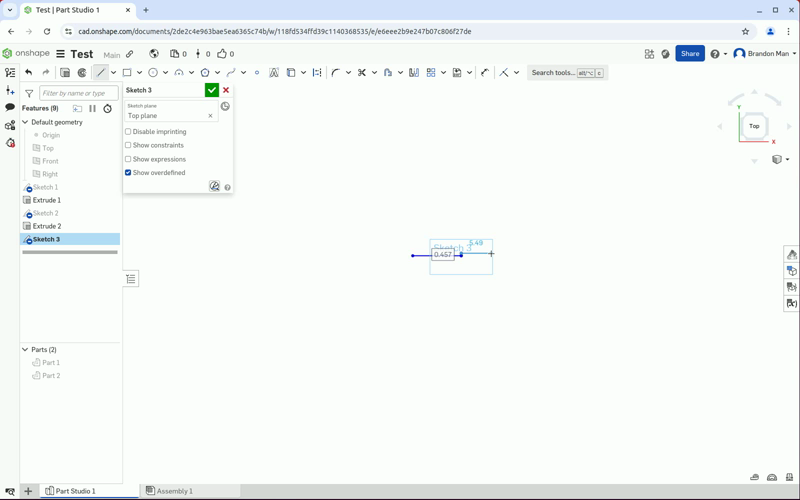
mouse_move(412, 253)
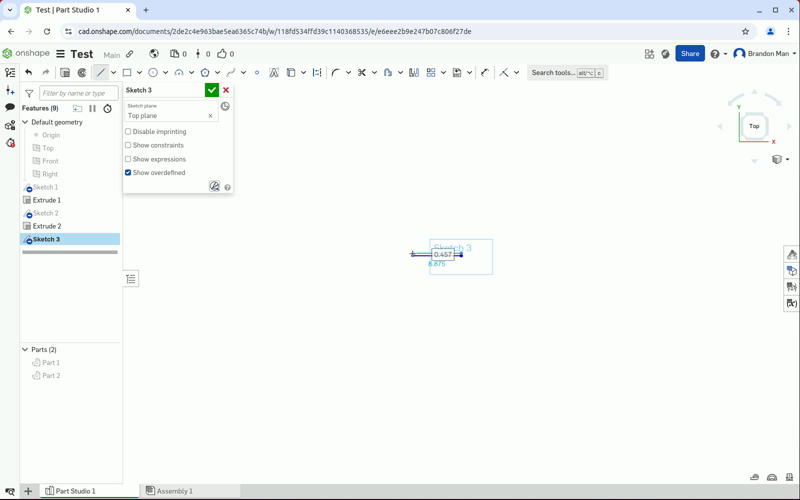
scroll(6)
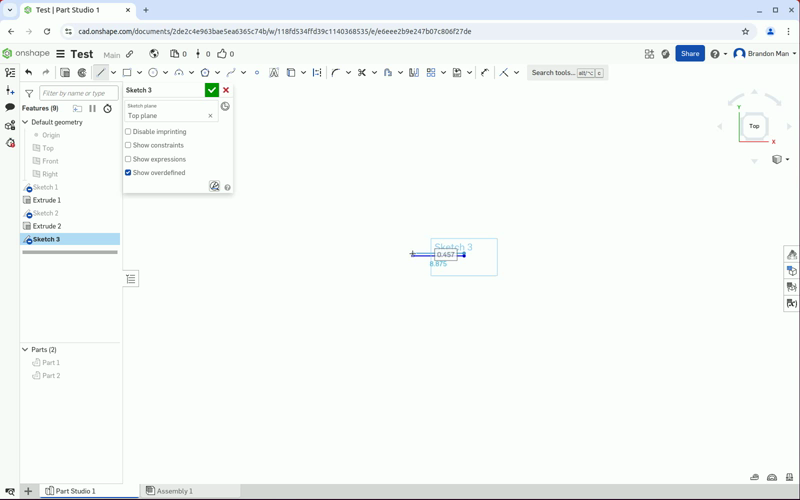
scroll(6)
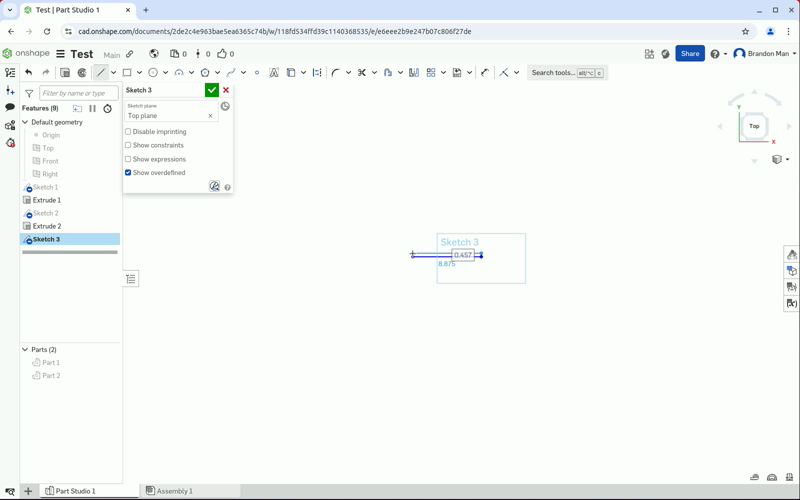
scroll(6)
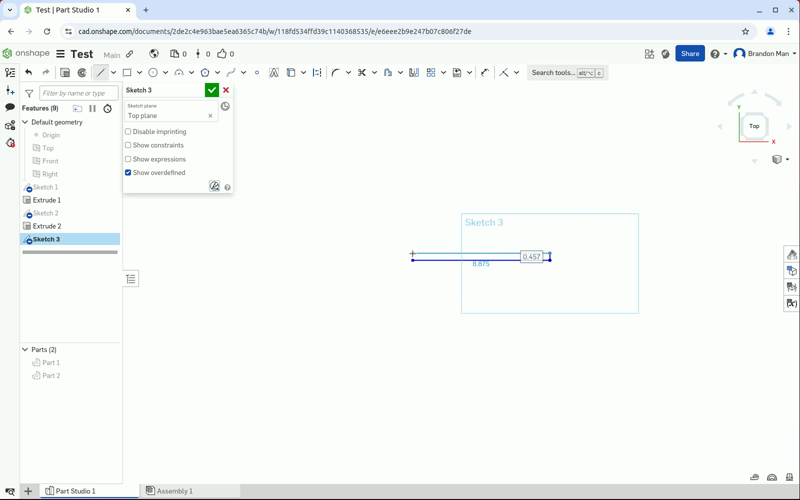
scroll(6)
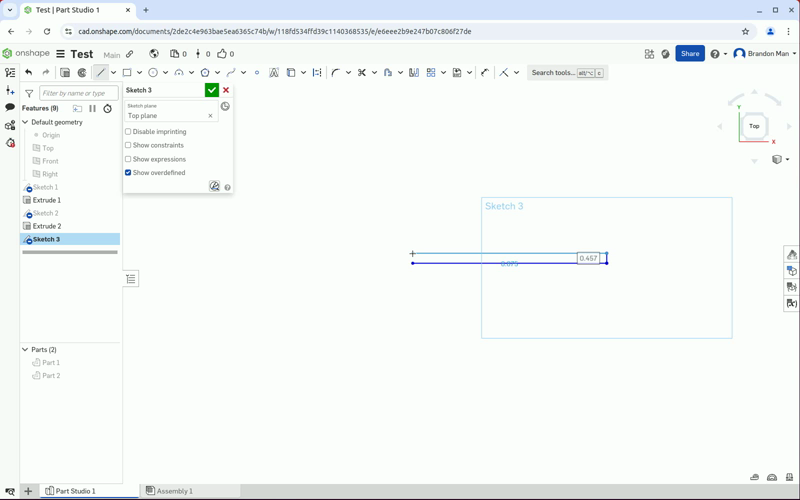
scroll(6)
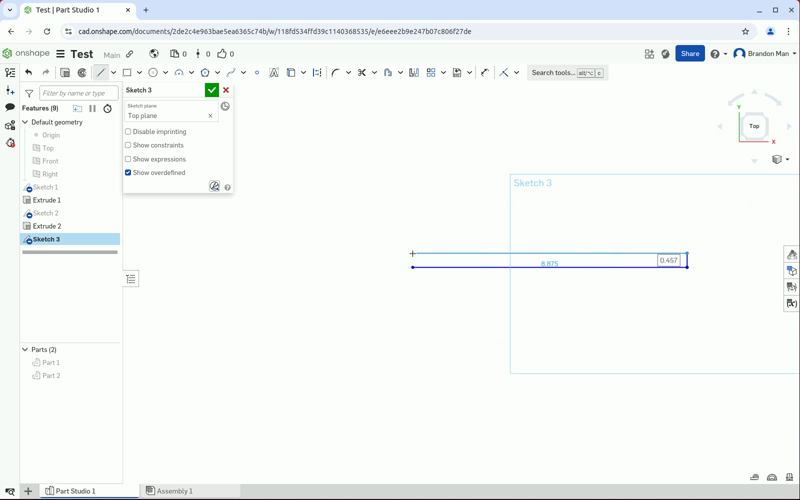
scroll(6)
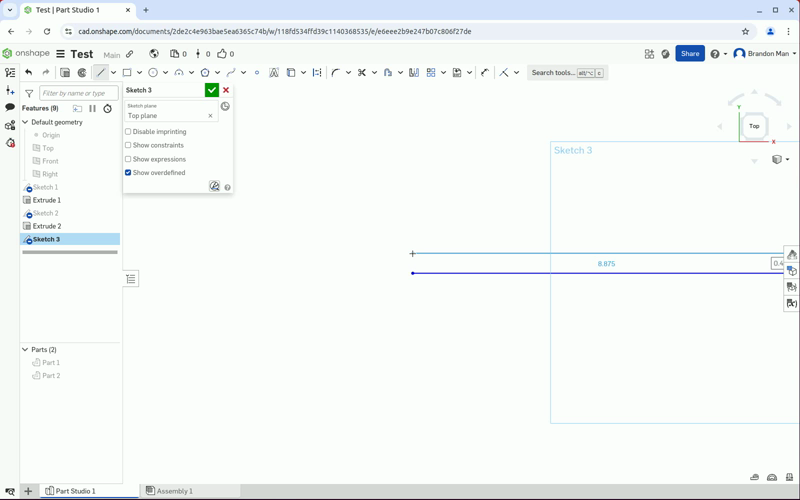
scroll(6)
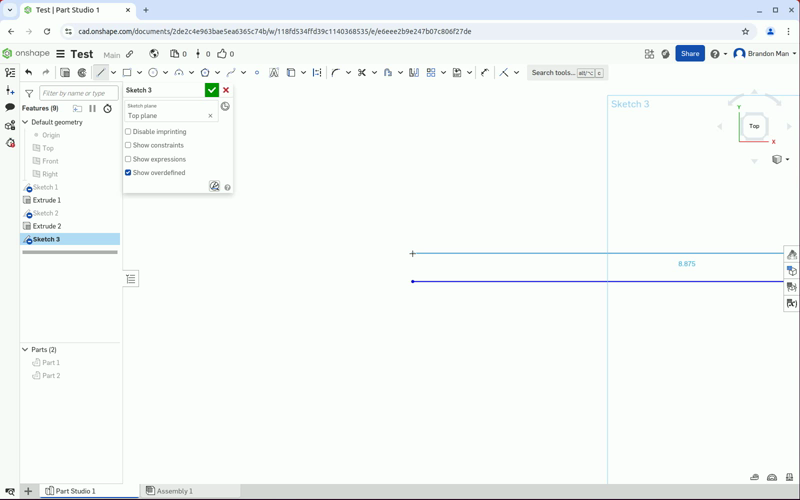
click(412, 253)
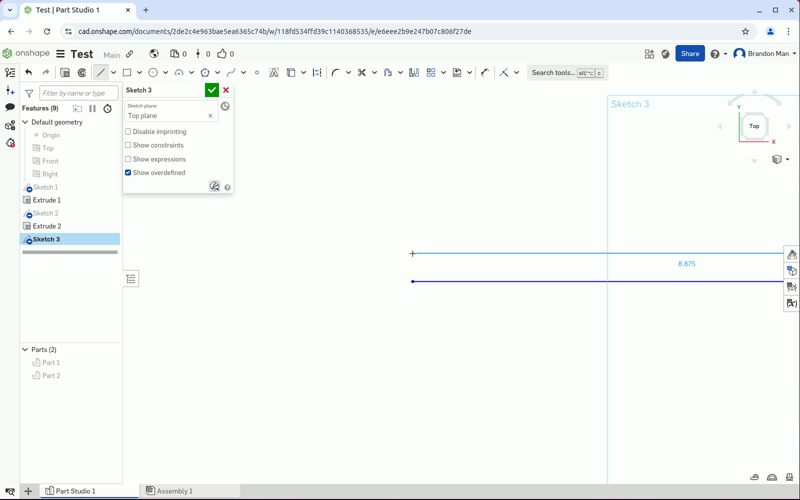
scroll(-6)
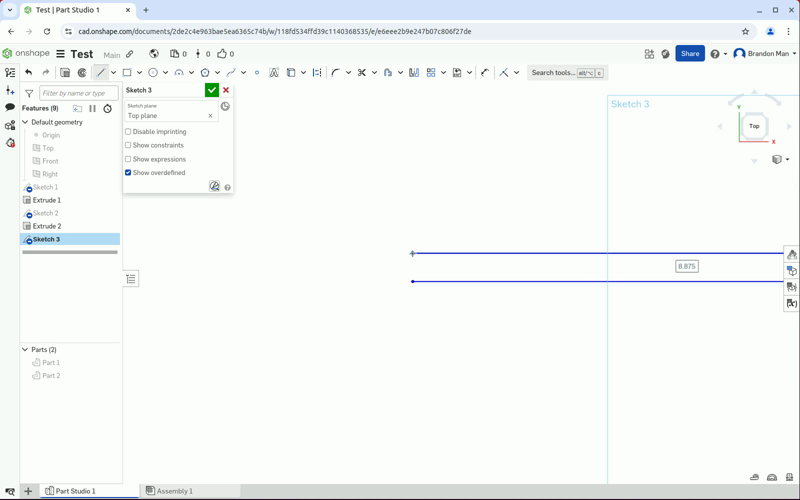
scroll(-6)
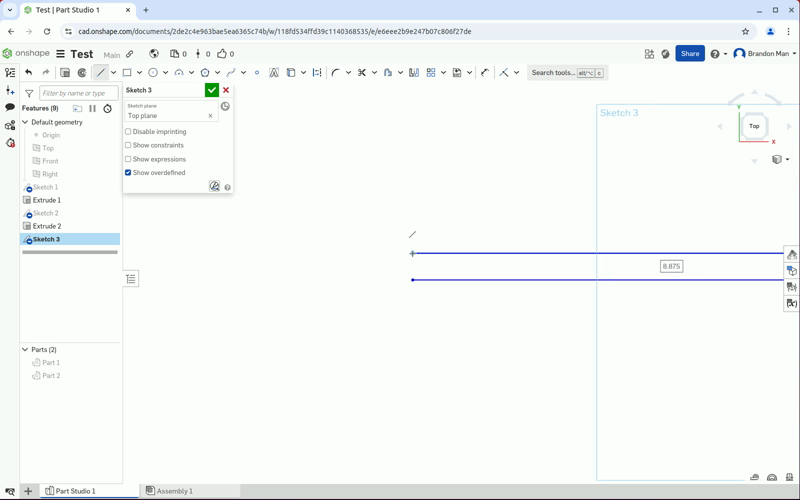
scroll(-6)
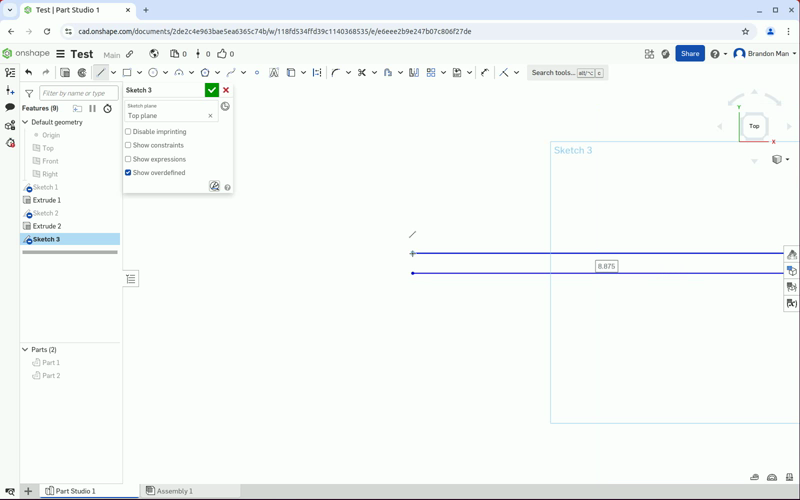
scroll(-6)
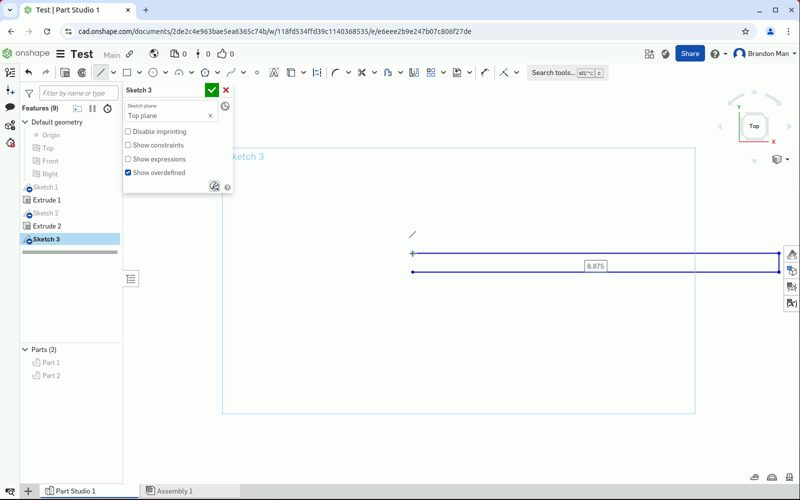
scroll(-6)
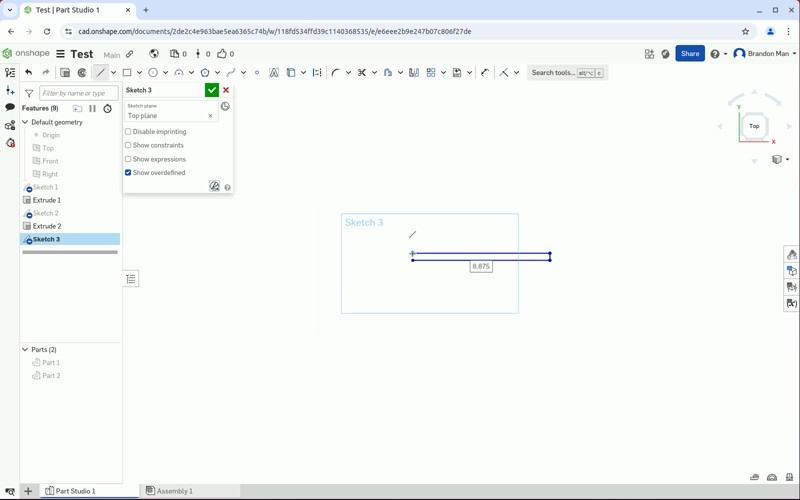
scroll(-6)
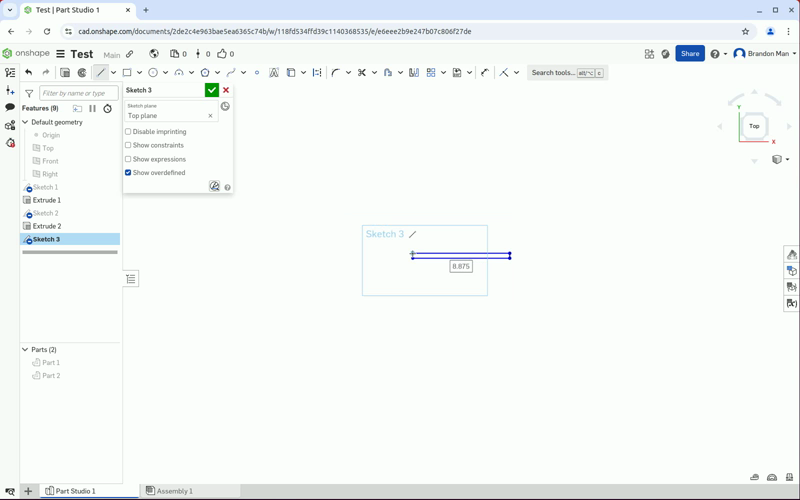
scroll(-6)
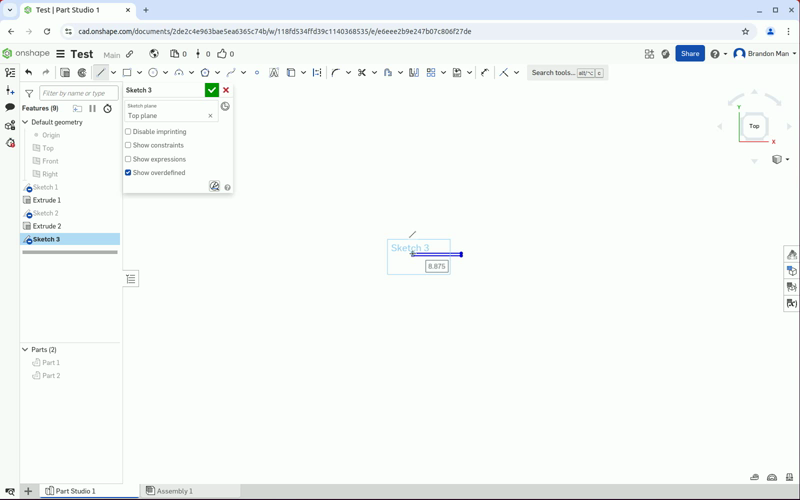
key_up(shift)
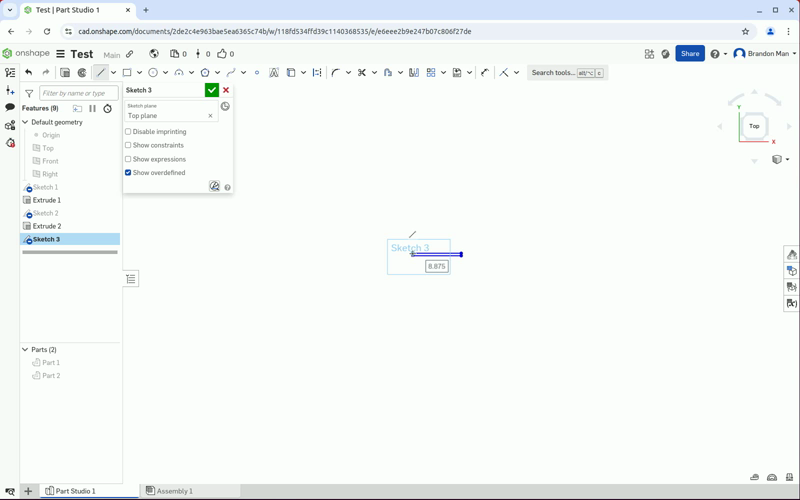
mouse_move(442, 253)
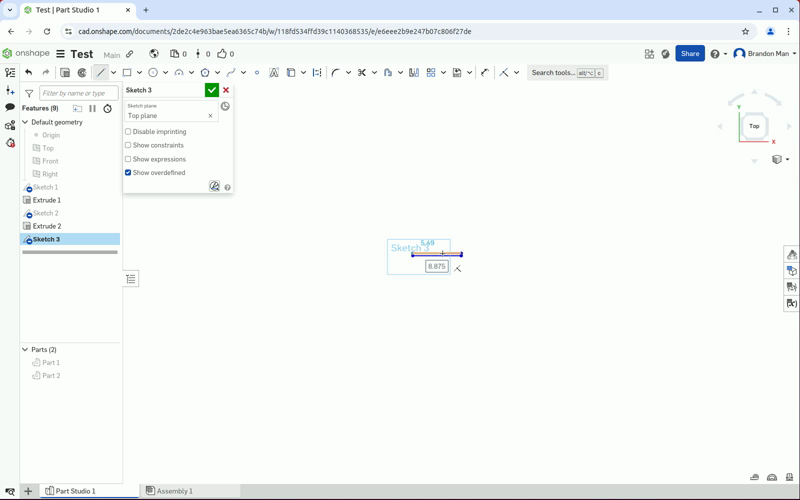
key_down(shift)
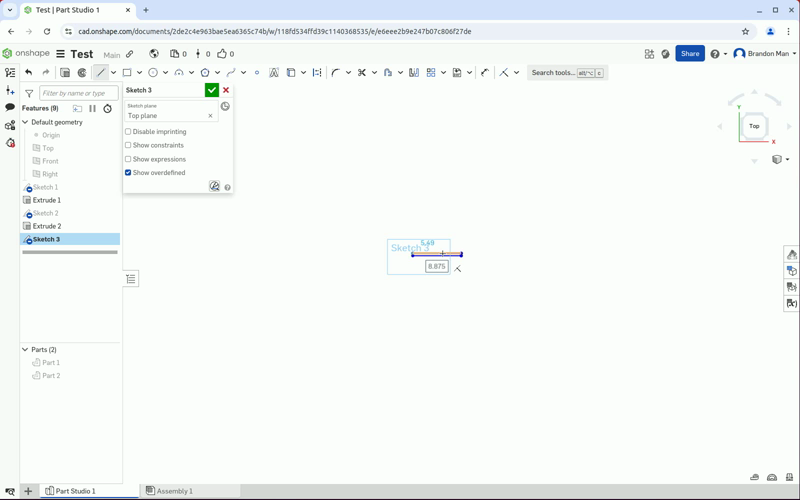
mouse_move(412, 255)
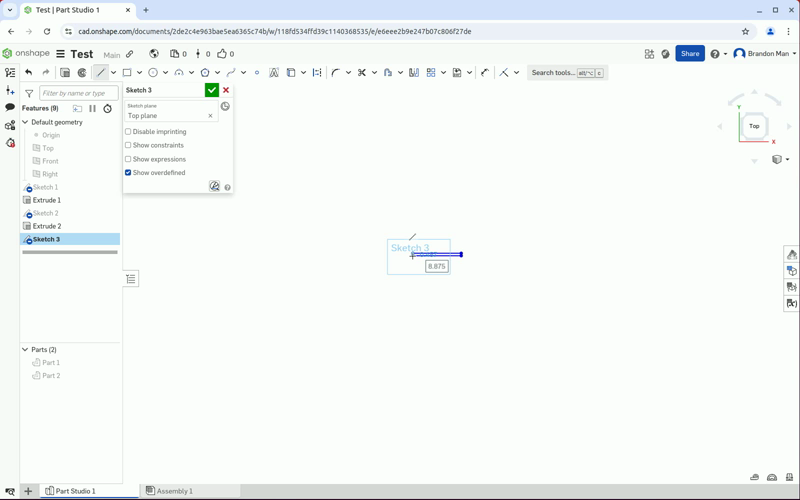
scroll(6)
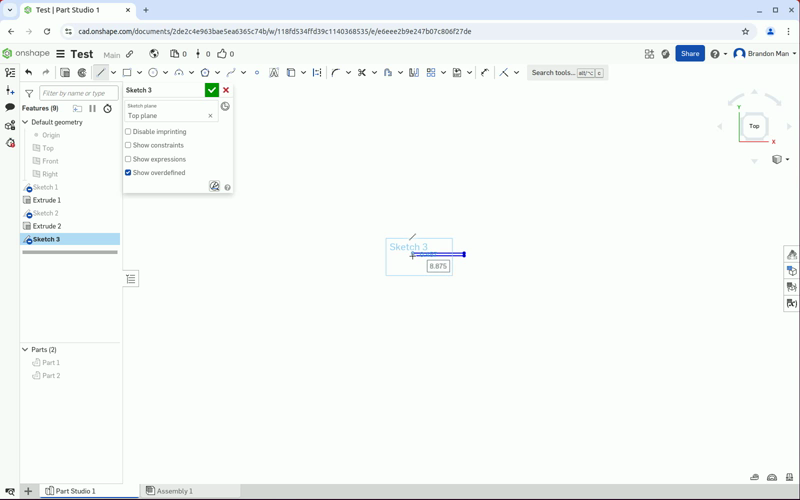
scroll(6)
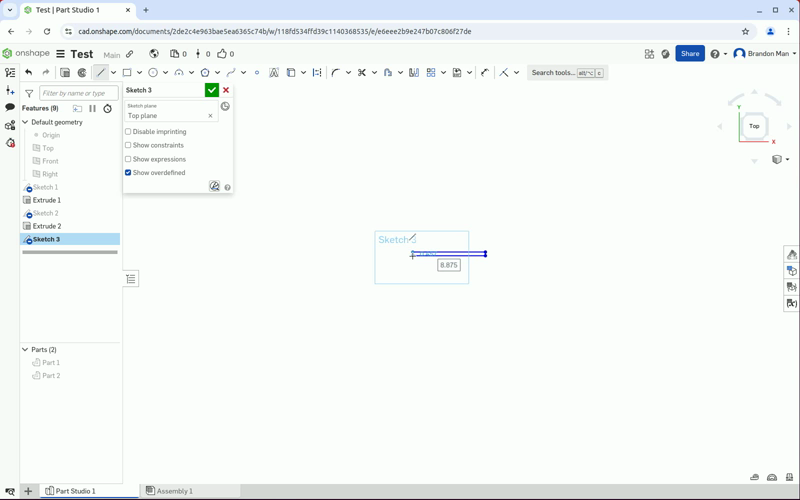
scroll(6)
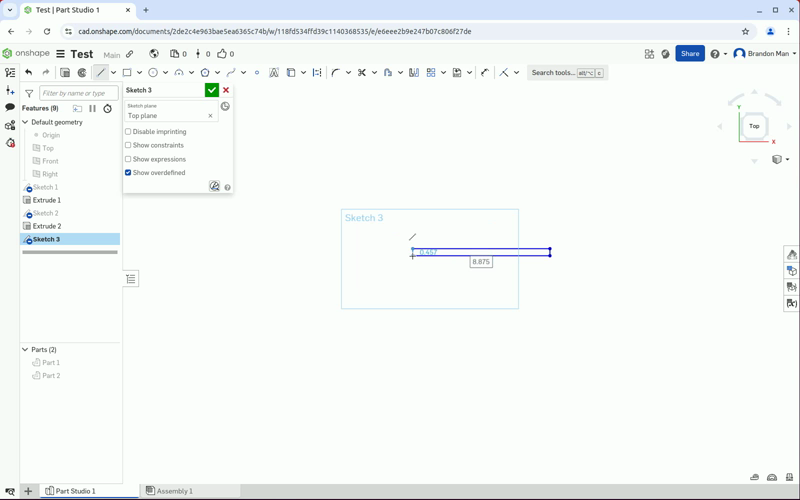
scroll(6)
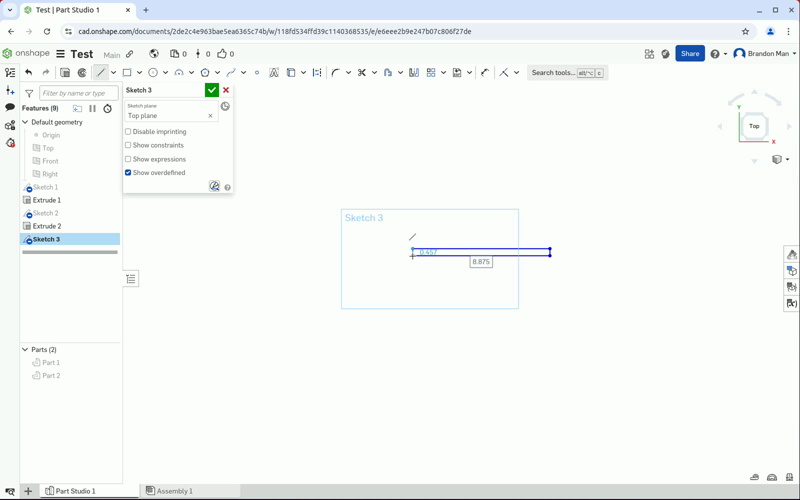
scroll(6)
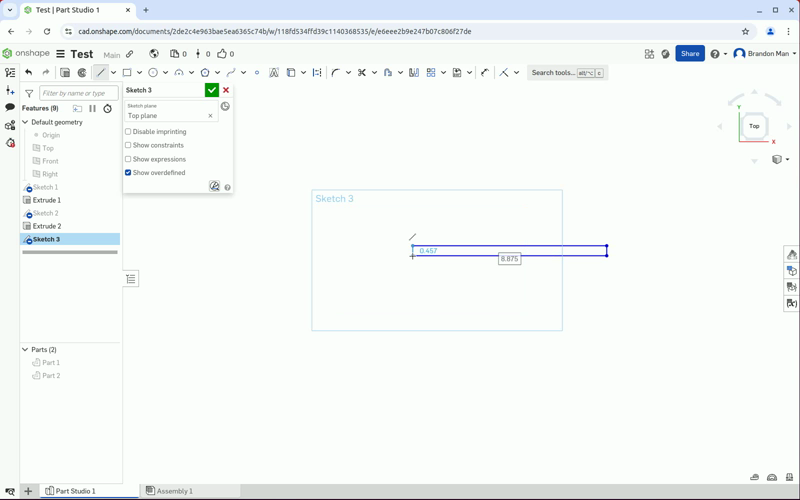
scroll(6)
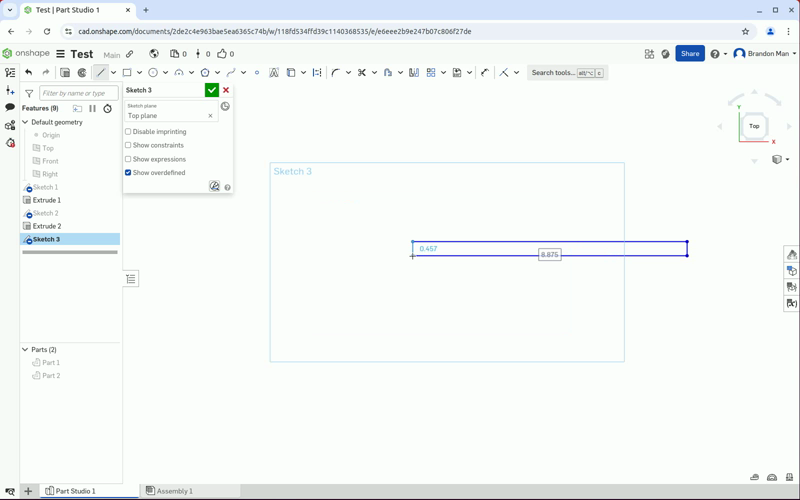
scroll(6)
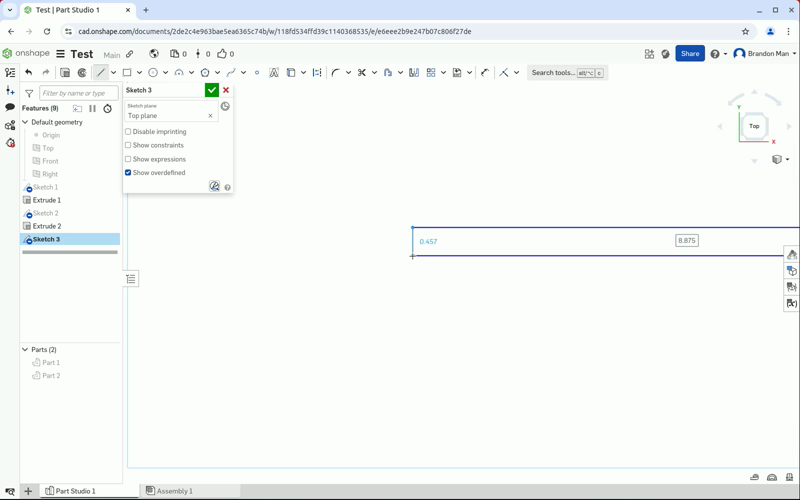
key_up(shift)
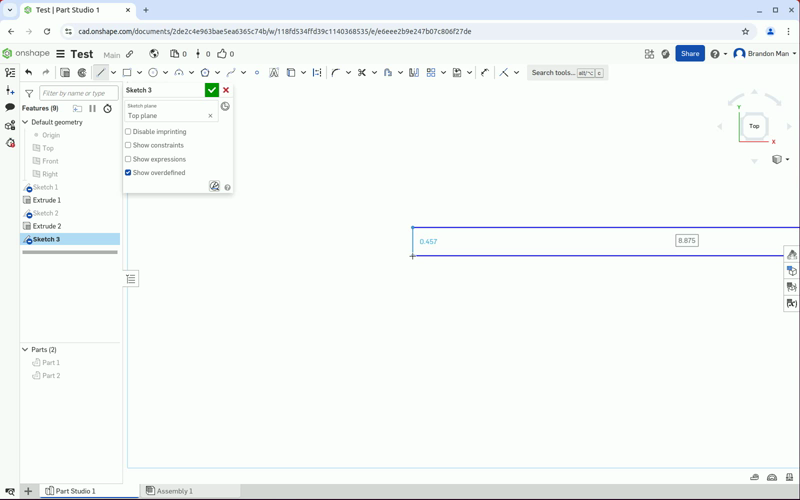
click(412, 255)
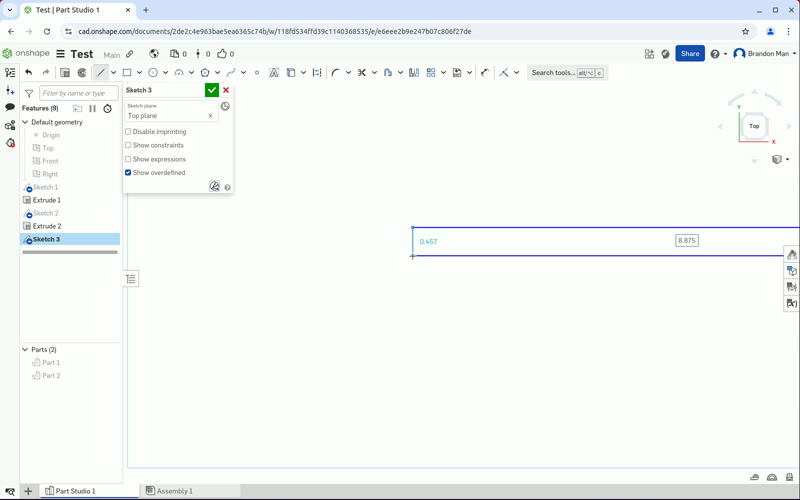
scroll(-6)
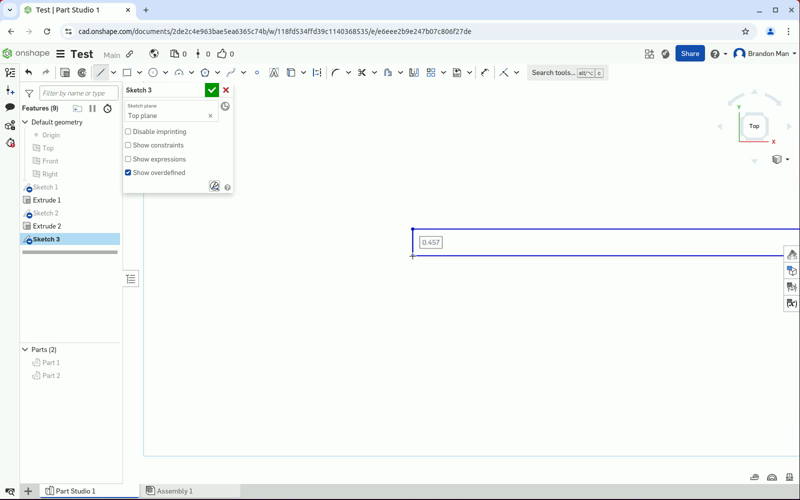
scroll(-6)
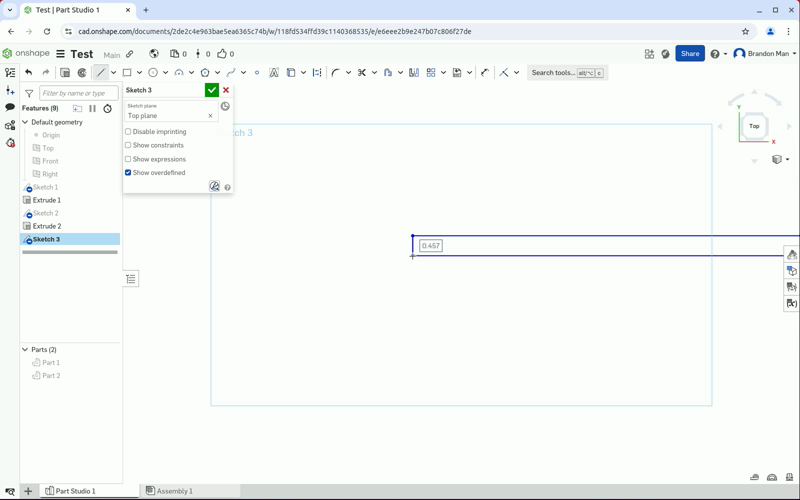
scroll(-6)
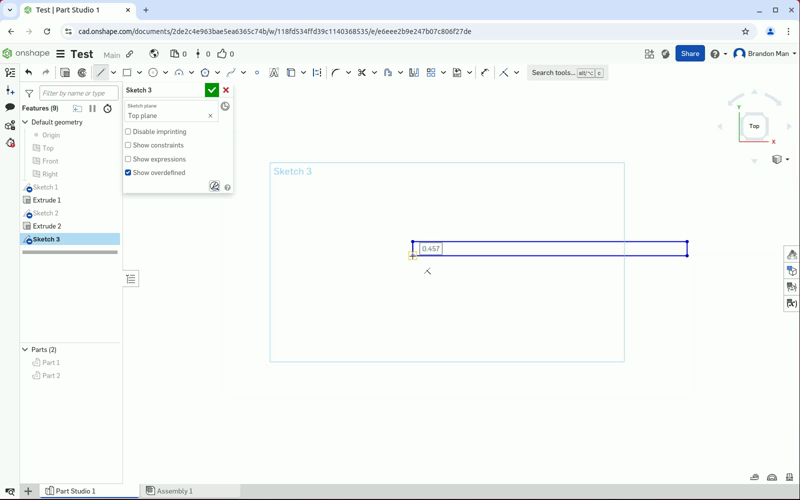
scroll(-6)
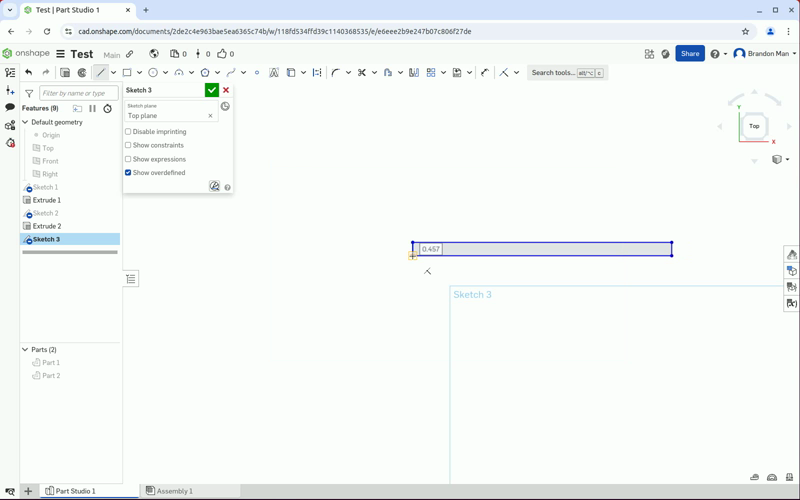
scroll(-6)
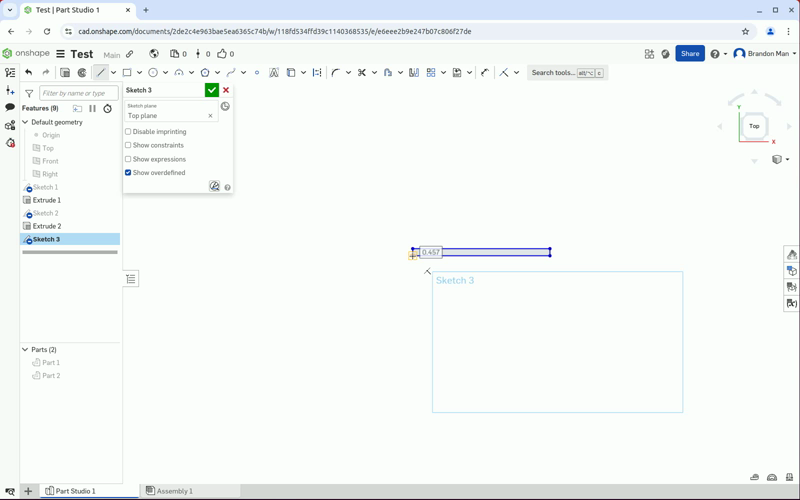
scroll(-6)
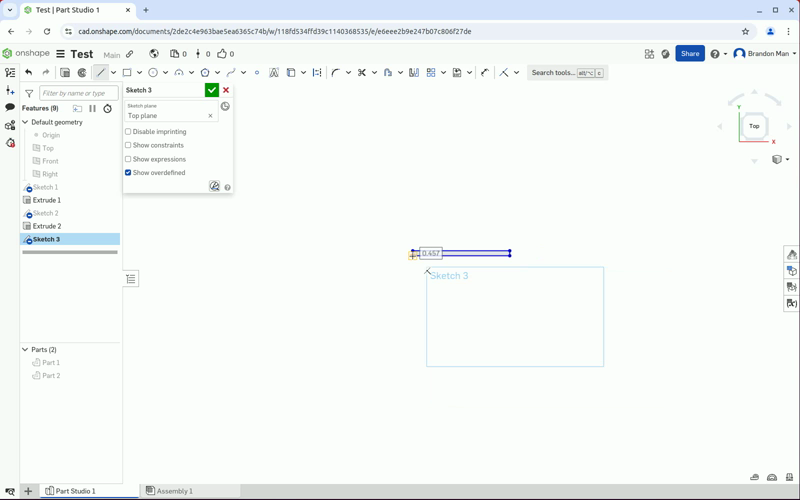
scroll(-6)
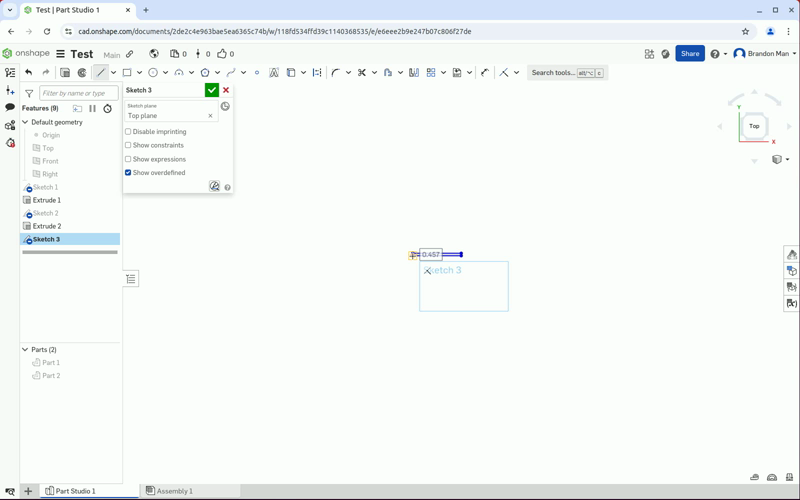
key(esc)
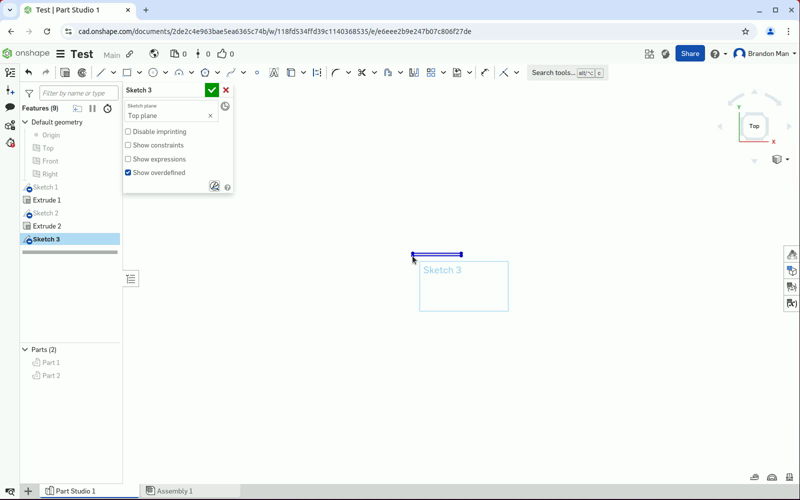
mouse_move(435, 253)
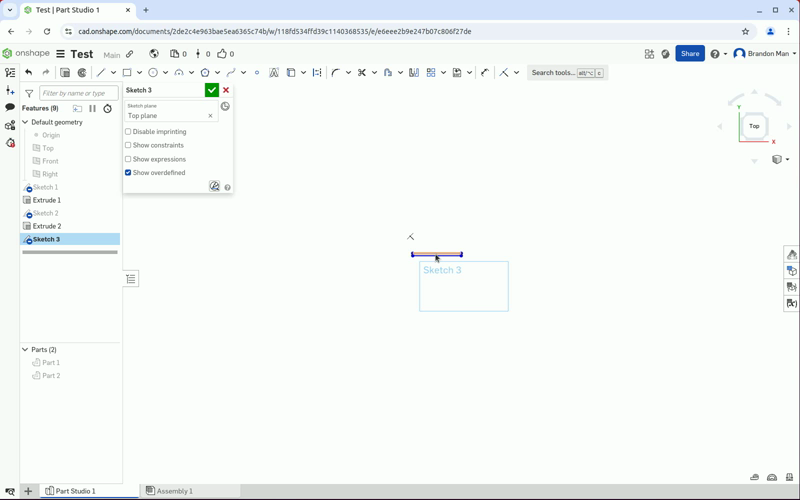
scroll(6)
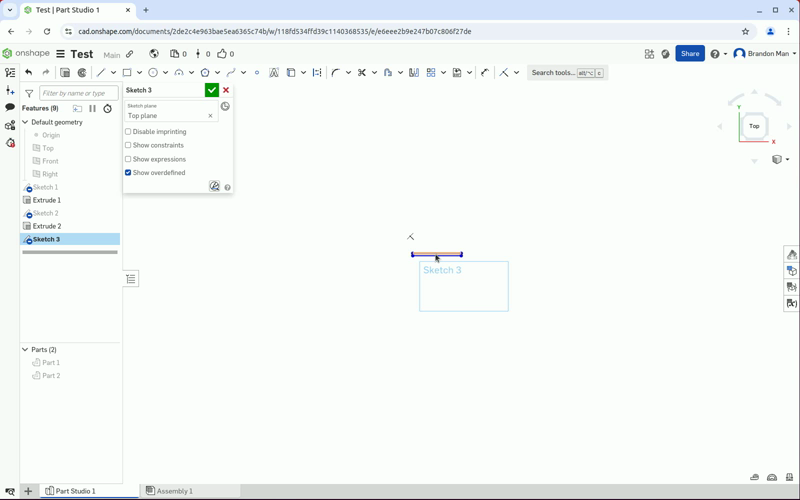
scroll(6)
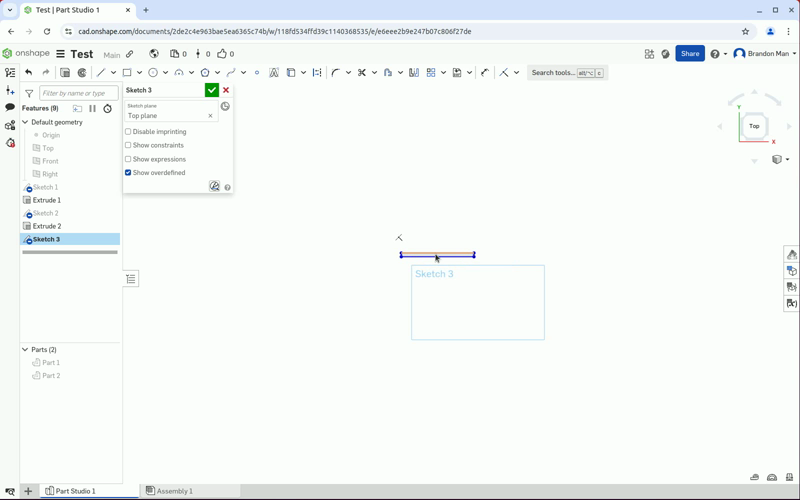
scroll(6)
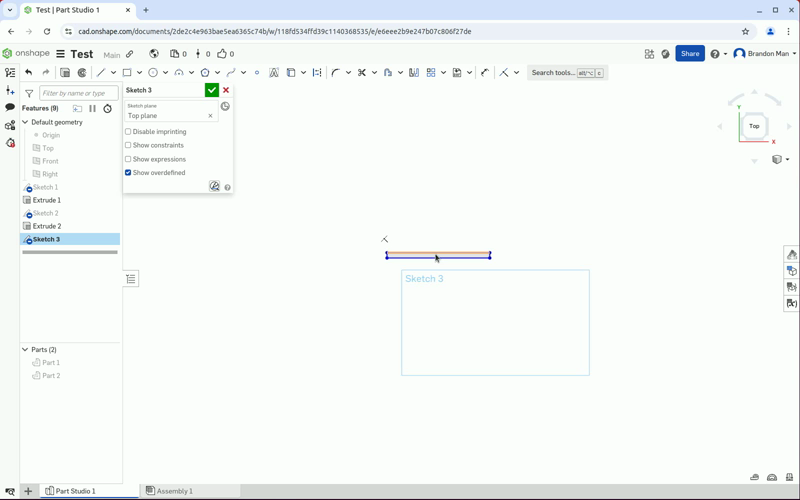
scroll(6)
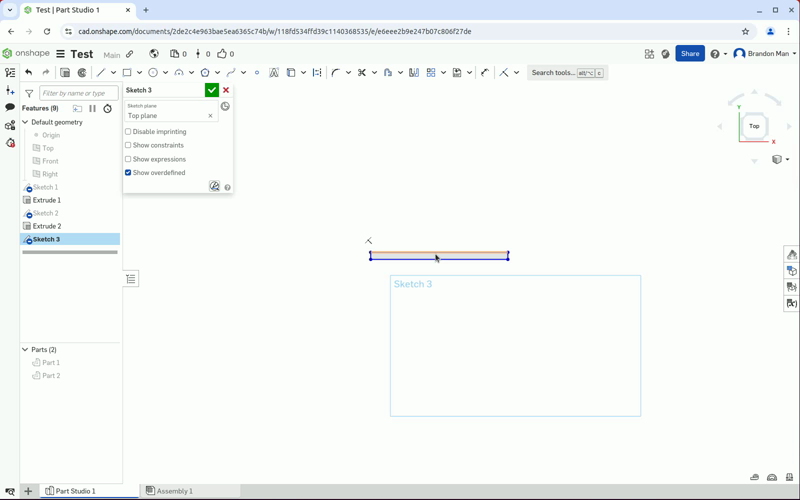
scroll(6)
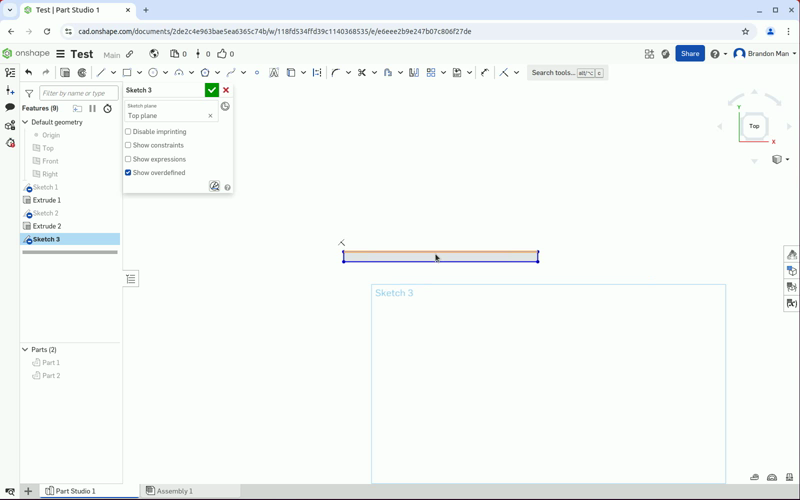
scroll(6)
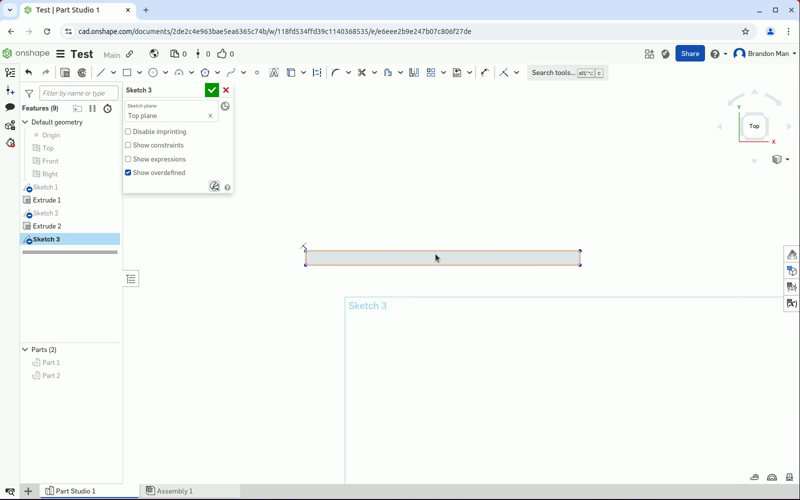
scroll(6)
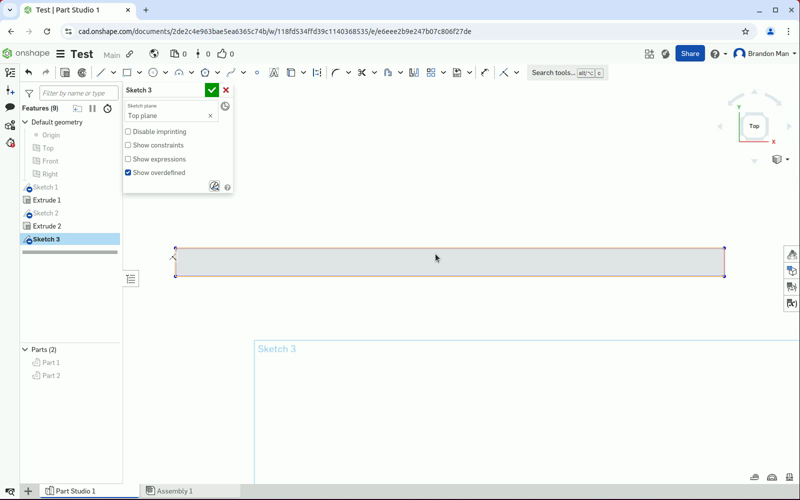
click(435, 253)
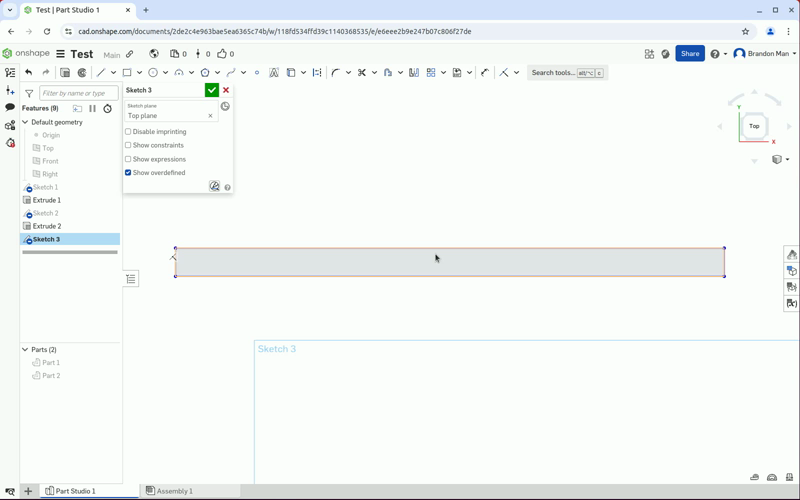
scroll(-6)
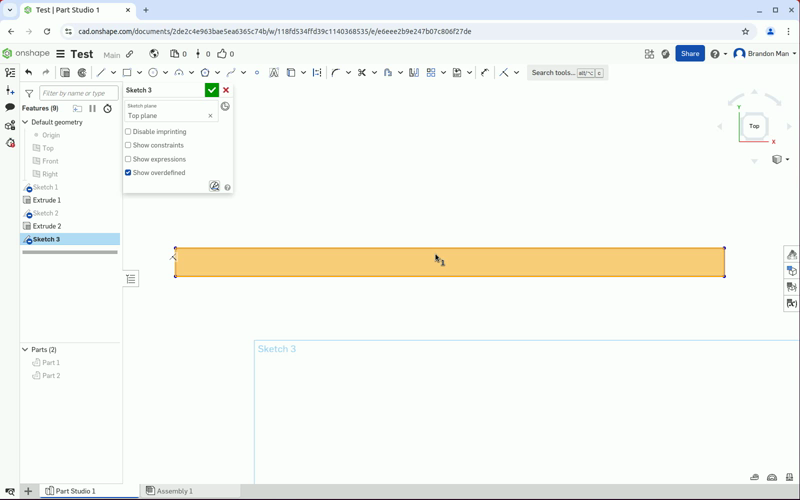
scroll(-6)
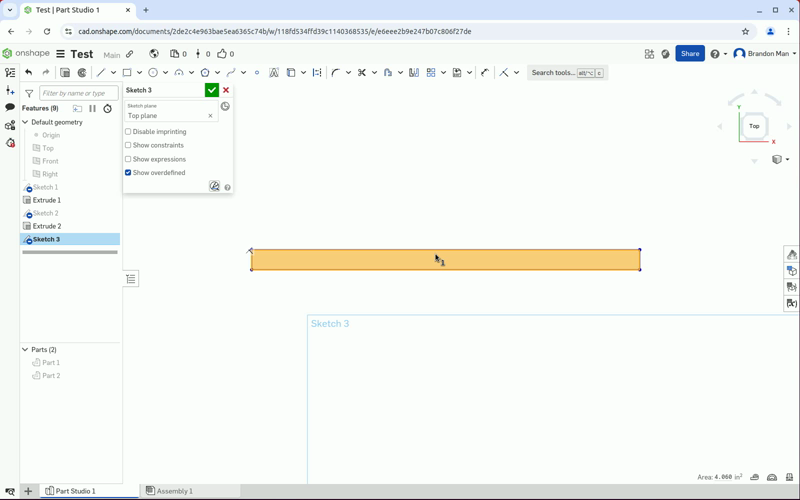
scroll(-6)
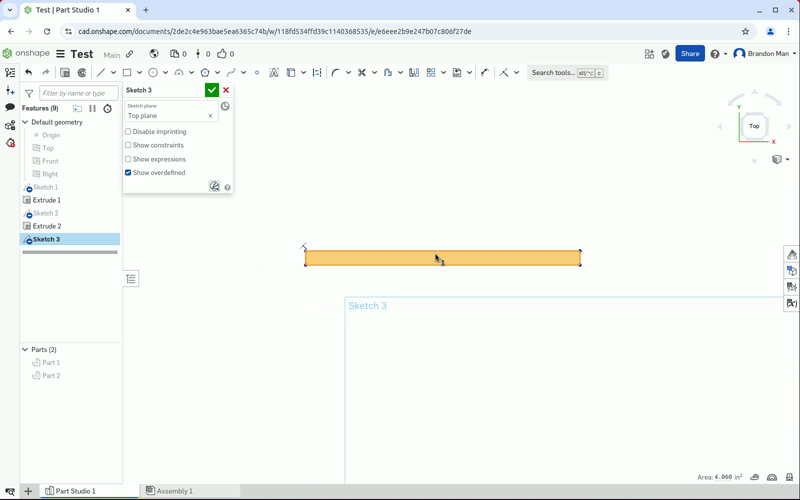
scroll(-6)
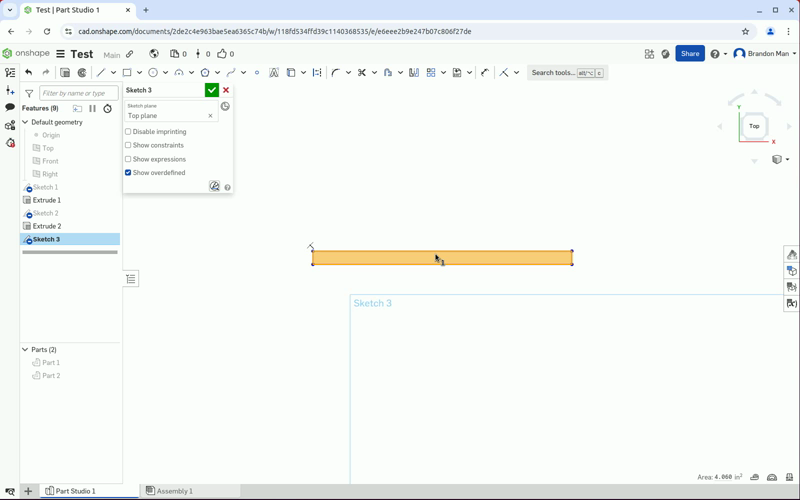
scroll(-6)
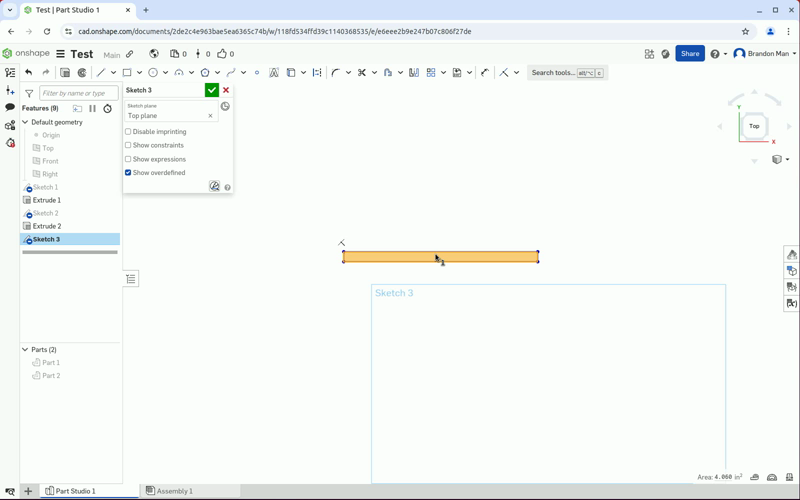
scroll(-6)
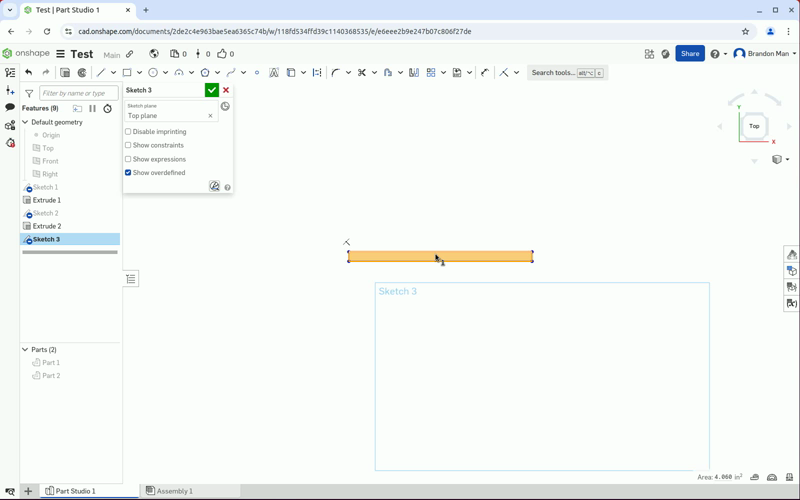
scroll(-6)
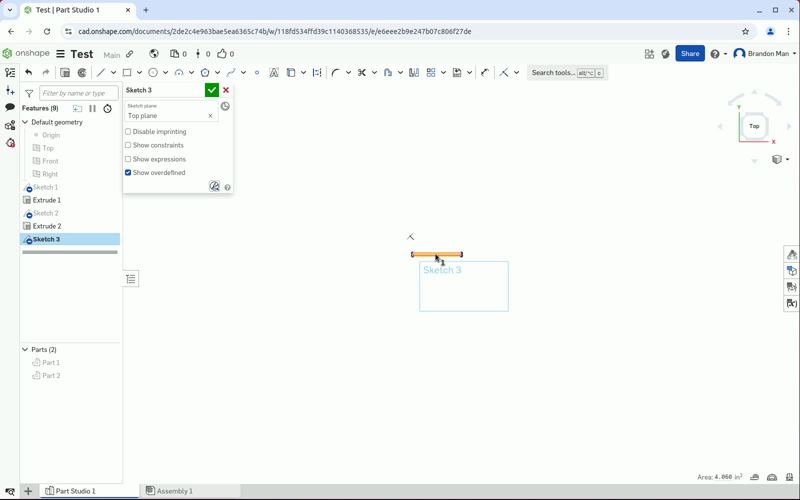
mouse_move(73, 352)
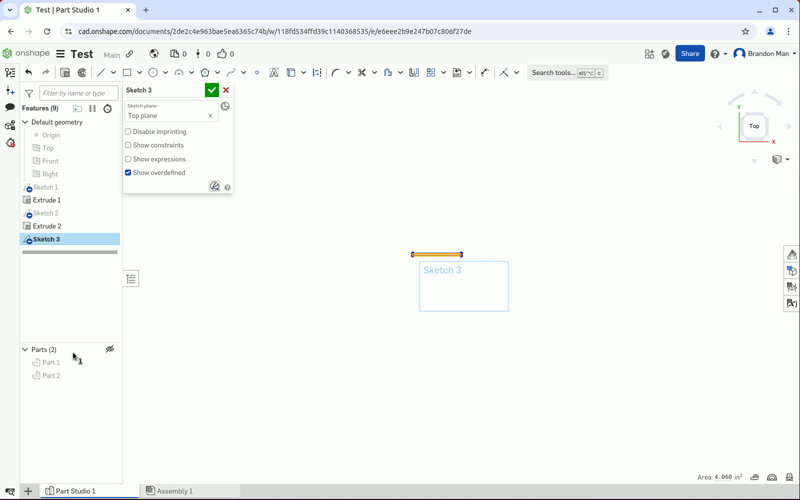
key(shift+y)
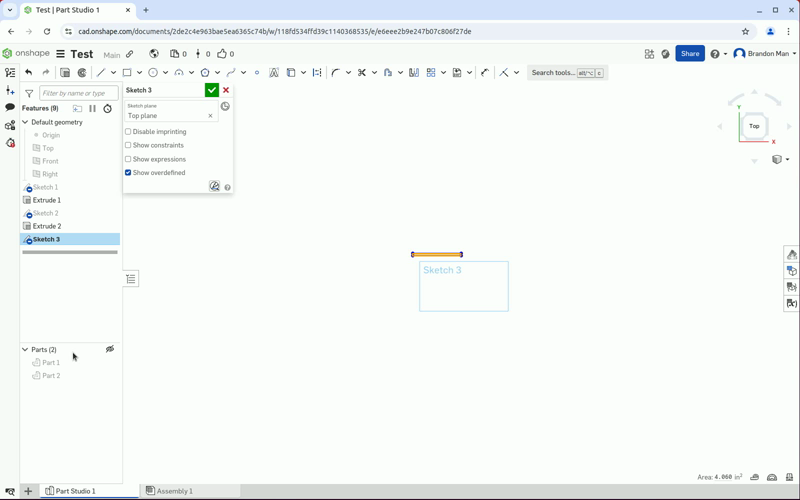
key(shift+e)
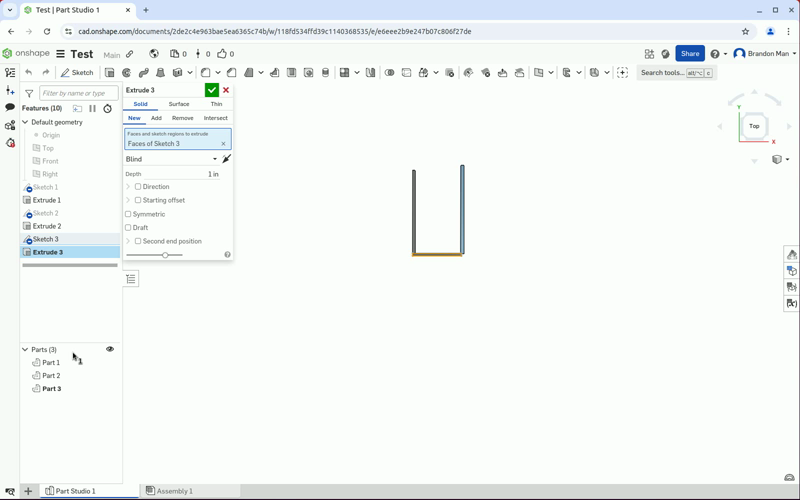
mouse_move(143, 106)
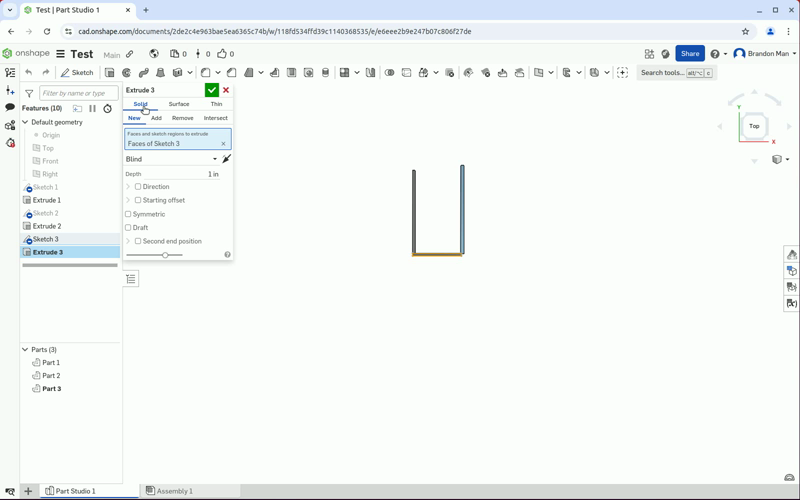
click(143, 106)
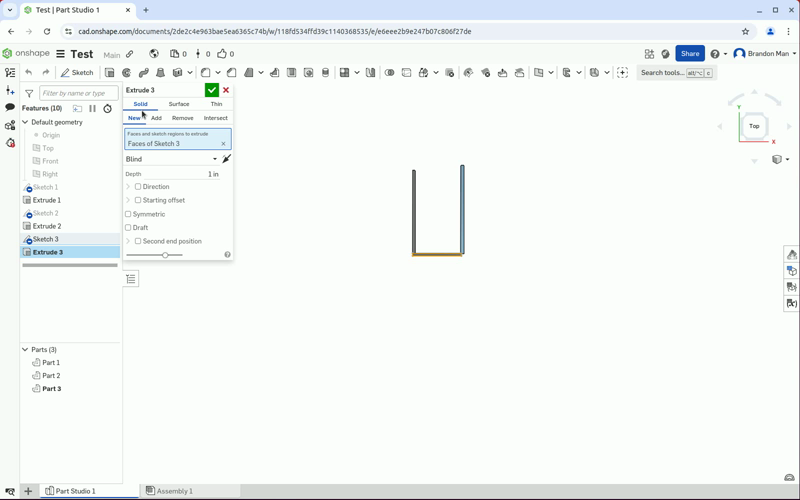
mouse_move(137, 120)
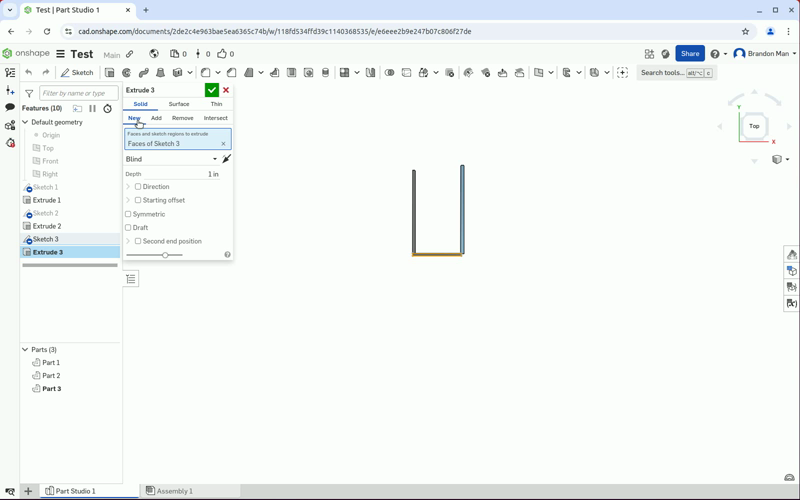
click(137, 120)
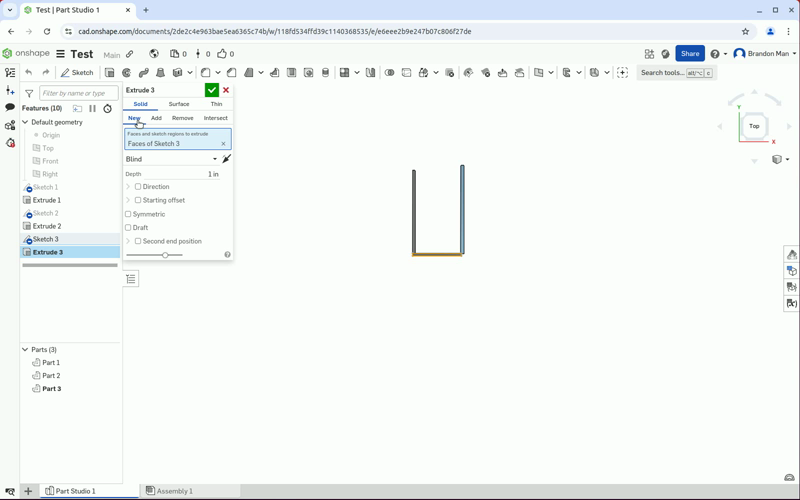
key(tab, 4)
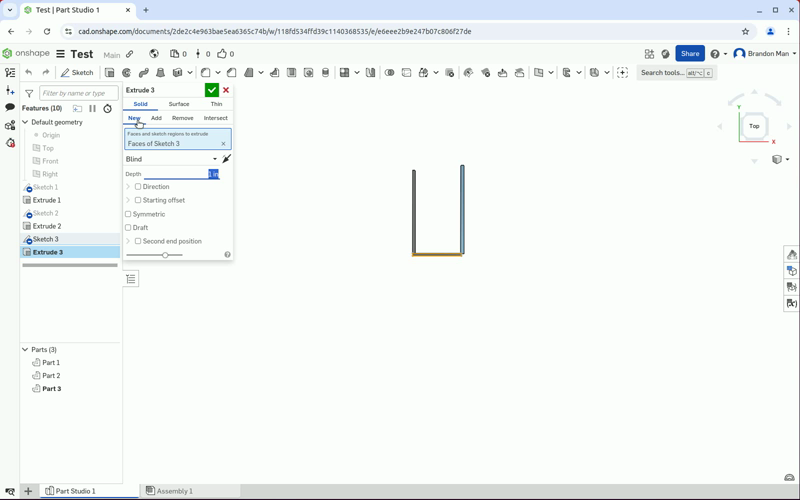
text(-0.963)
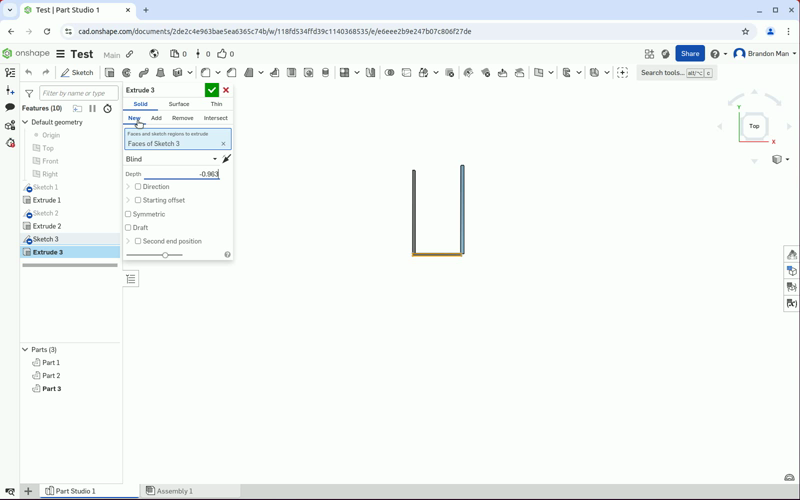
key(enter)
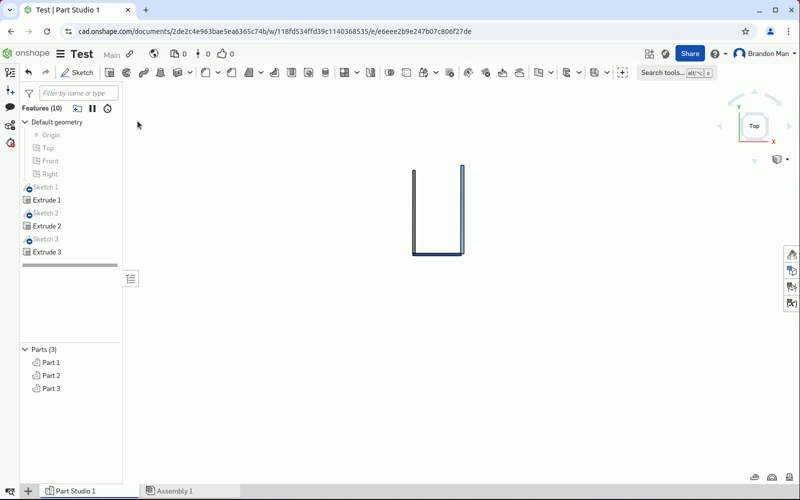
key(shift+h)
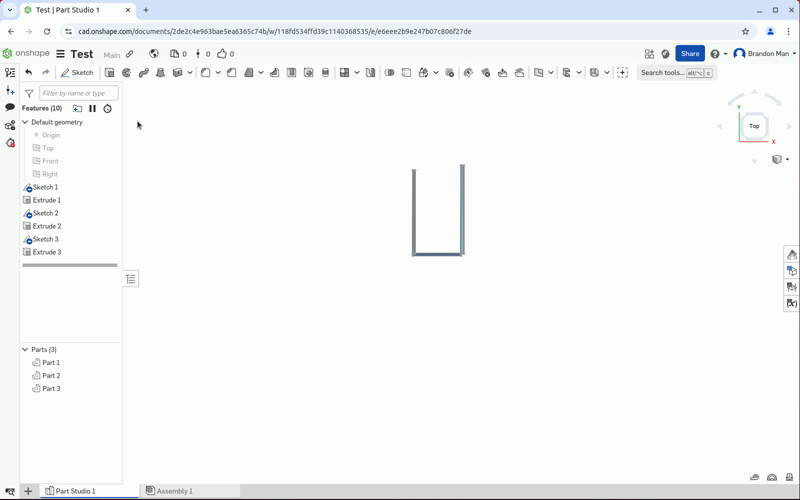
key(shift+h)
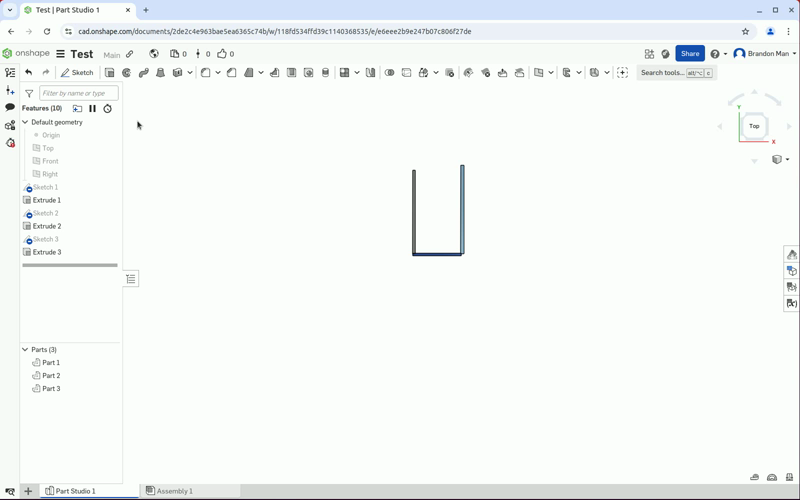
mouse_move(73, 189)
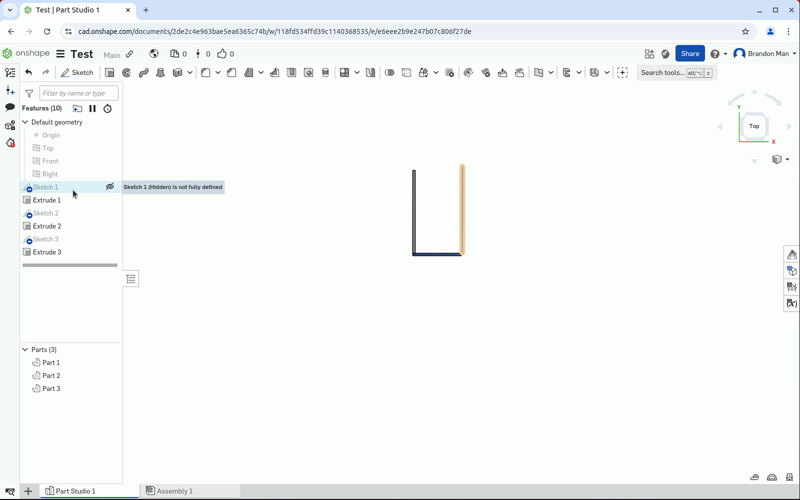
click(73, 189)
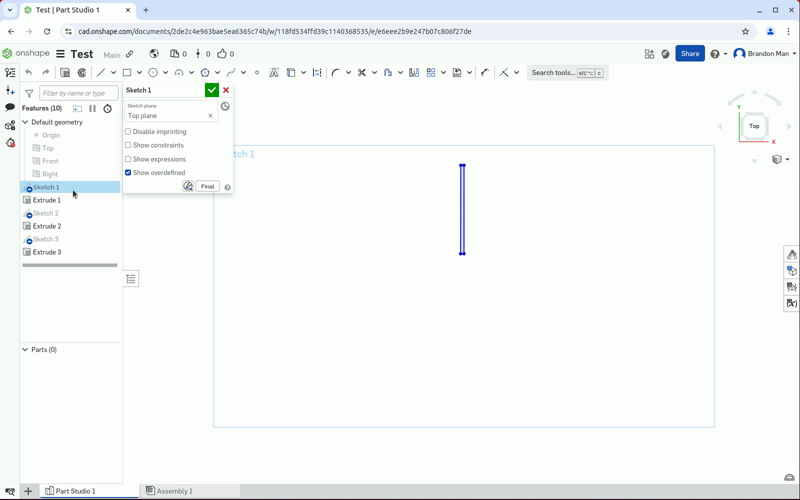
mouse_move(229, 92)
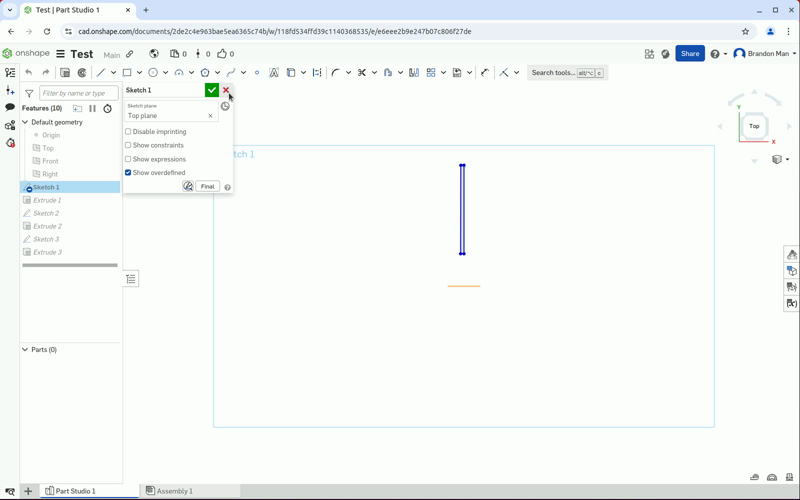
click(229, 92)
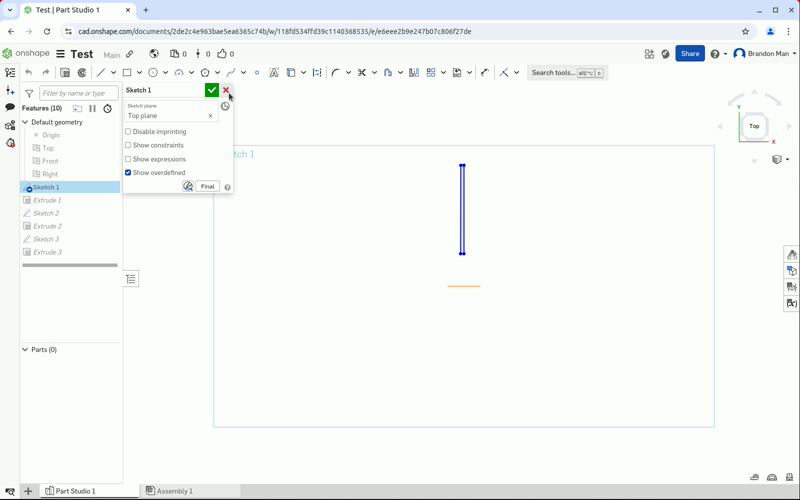
key(shift+s)
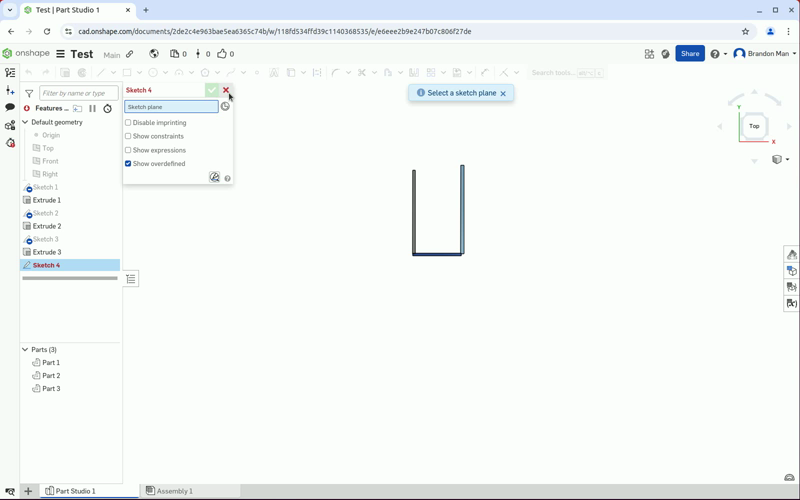
mouse_move(73, 150)
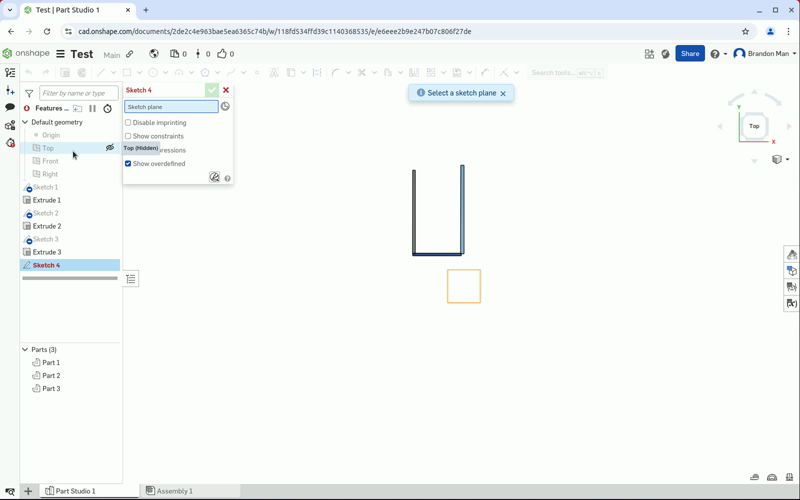
click(73, 150)
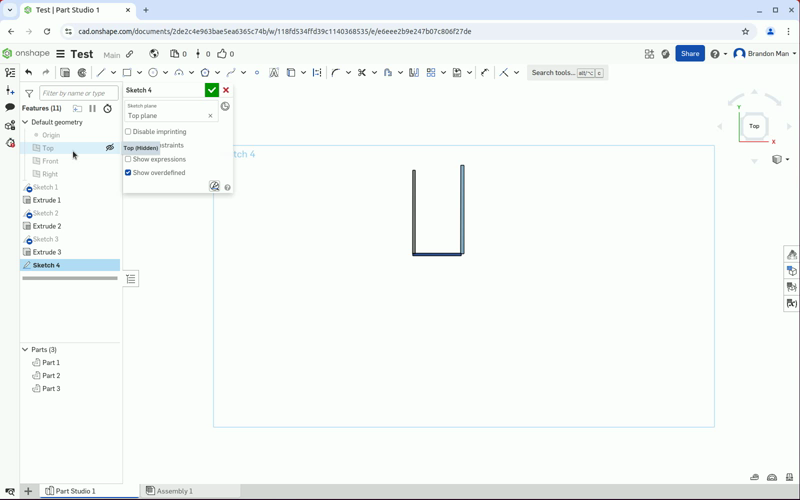
mouse_move(73, 352)
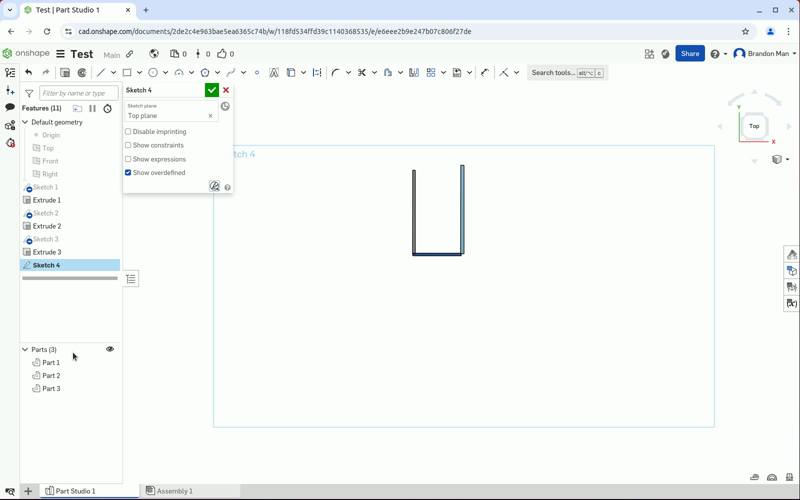
key(y)
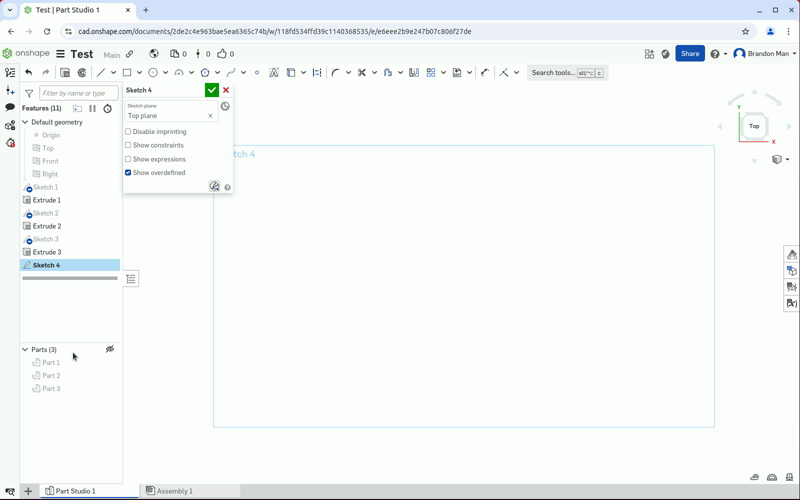
key(l)
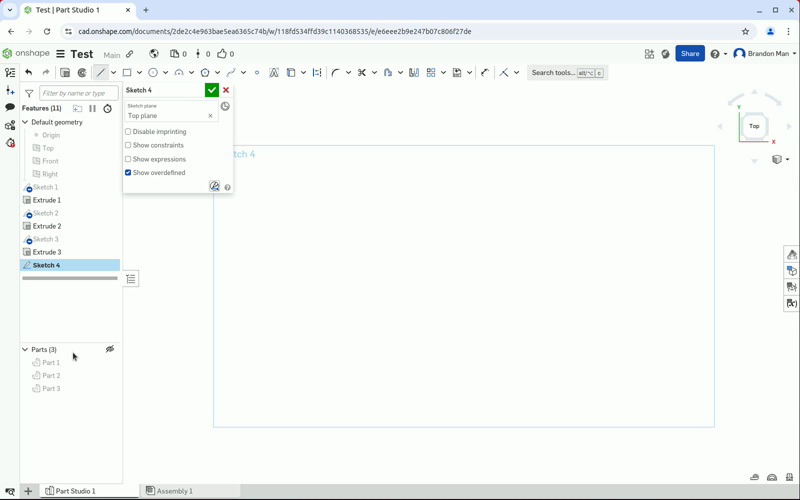
key_down(shift)
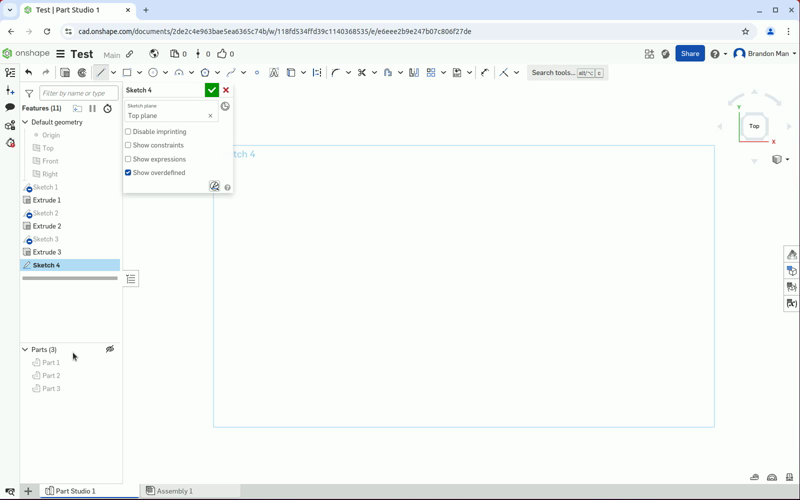
mouse_move(414, 213)
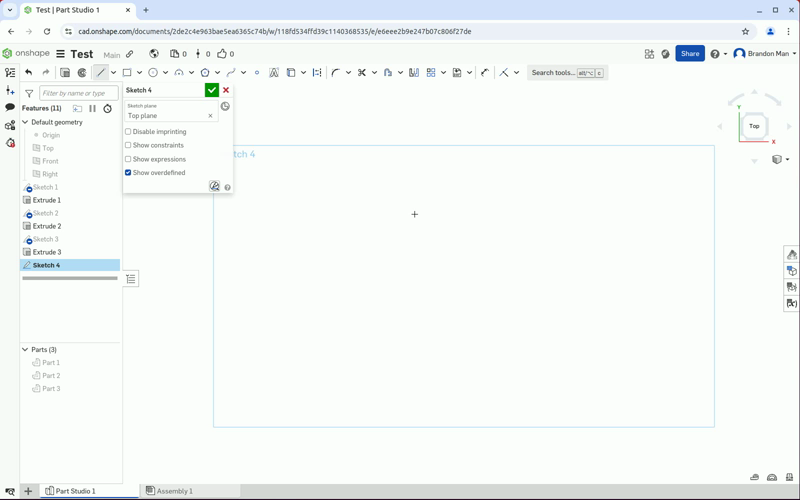
click(414, 213)
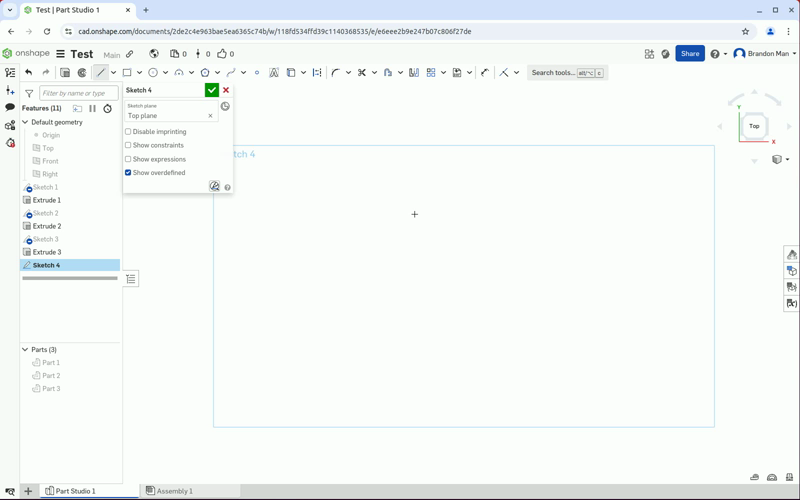
key_up(shift)
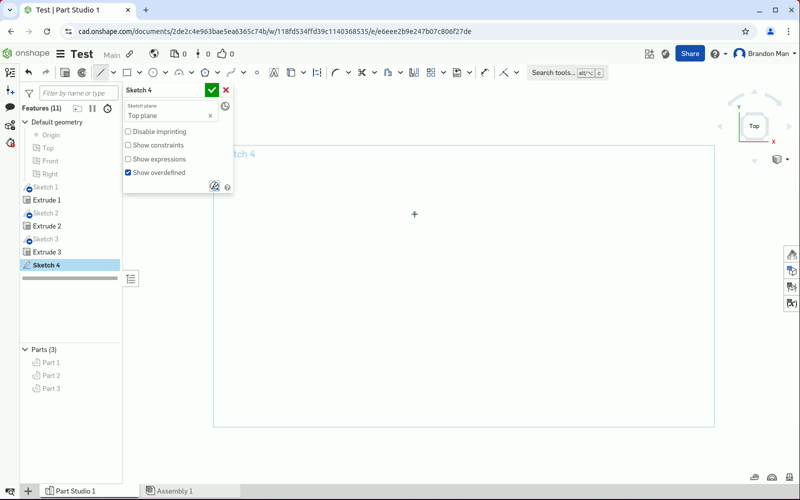
key_down(shift)
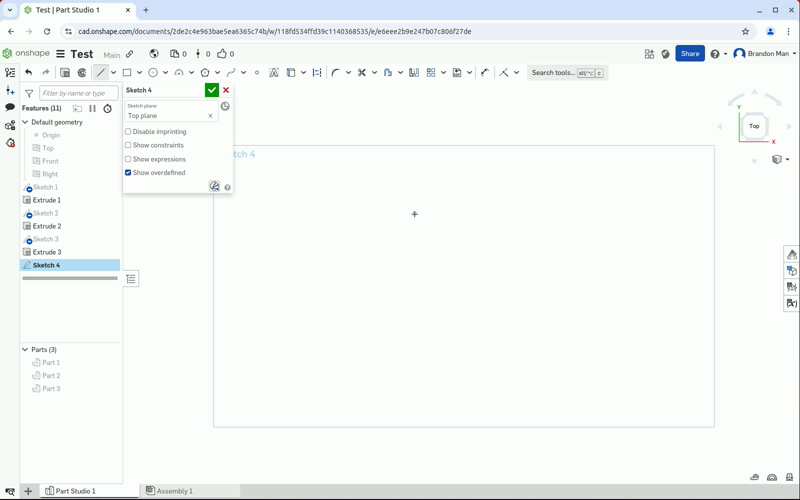
mouse_move(444, 213)
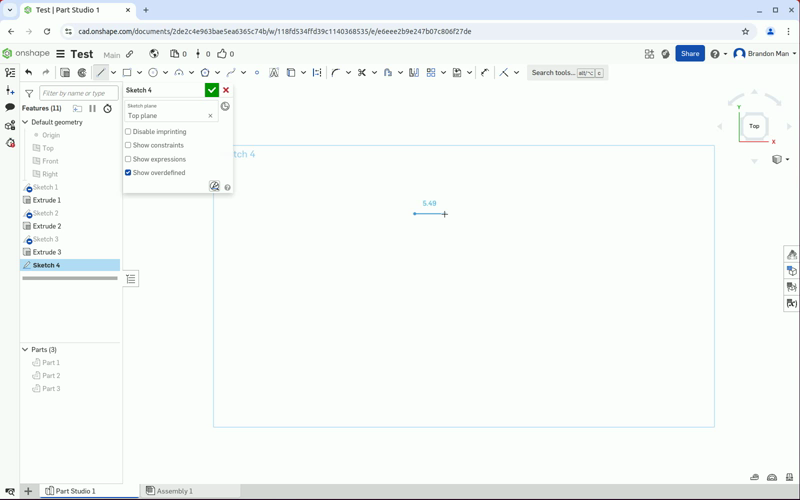
mouse_move(458, 213)
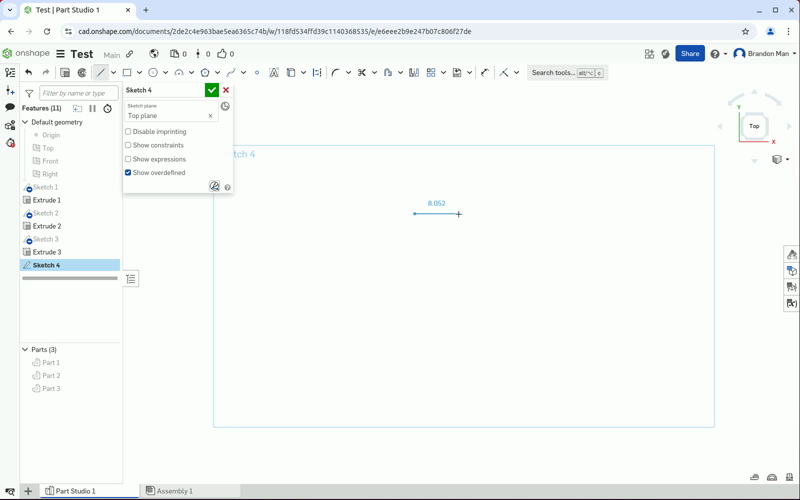
click(458, 213)
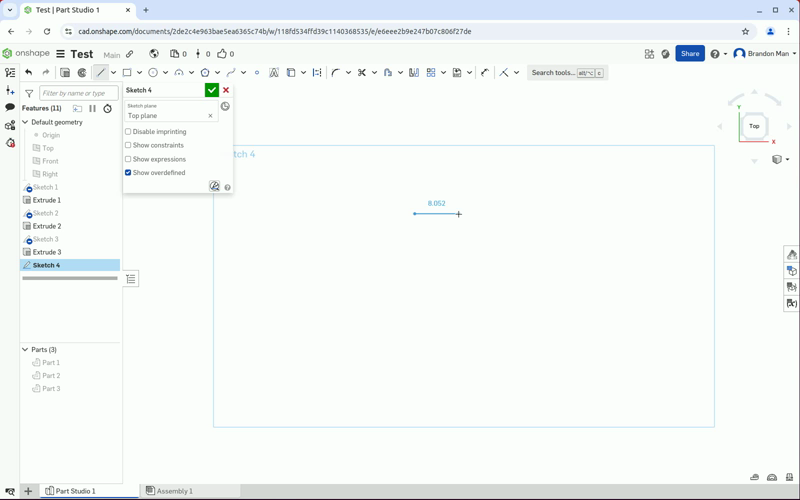
key_up(shift)
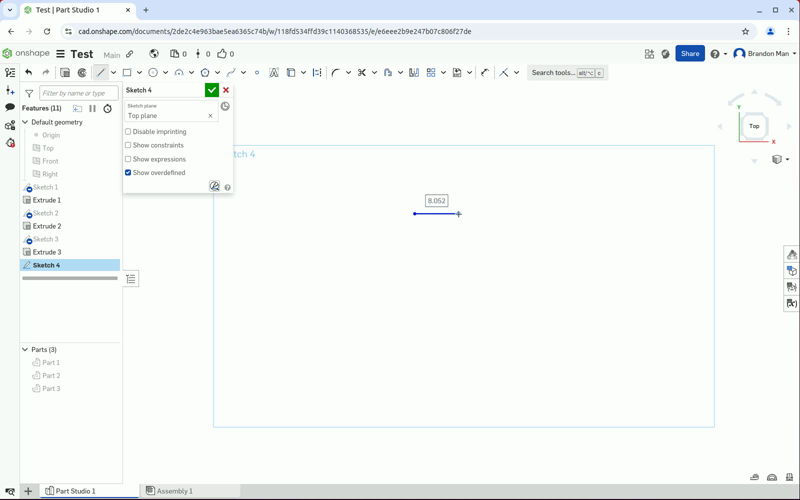
key_down(shift)
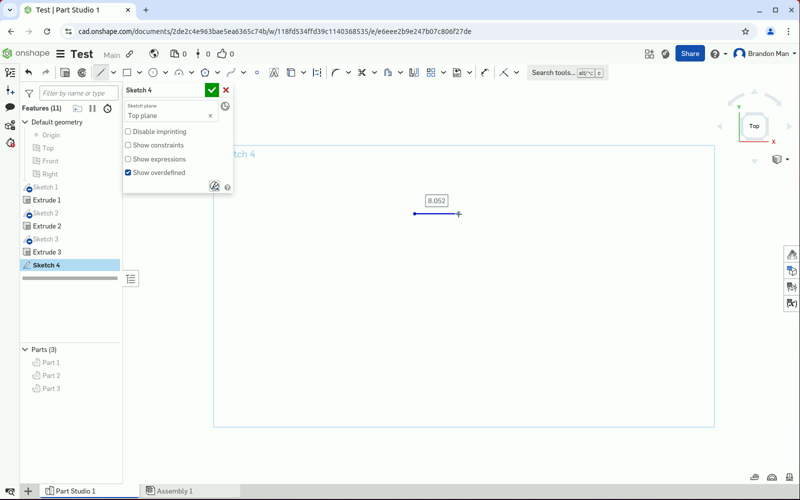
mouse_move(489, 213)
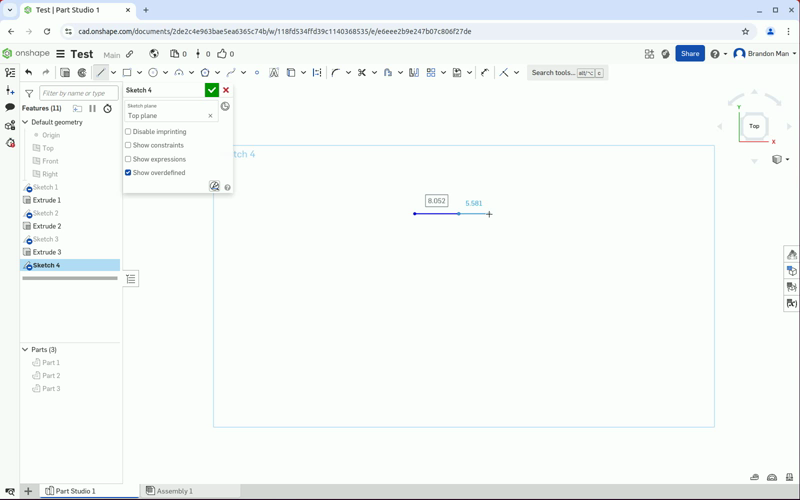
mouse_move(458, 211)
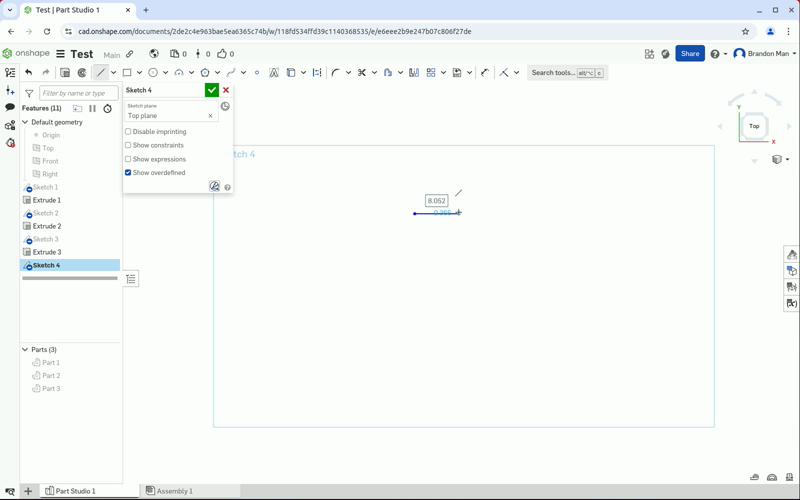
scroll(6)
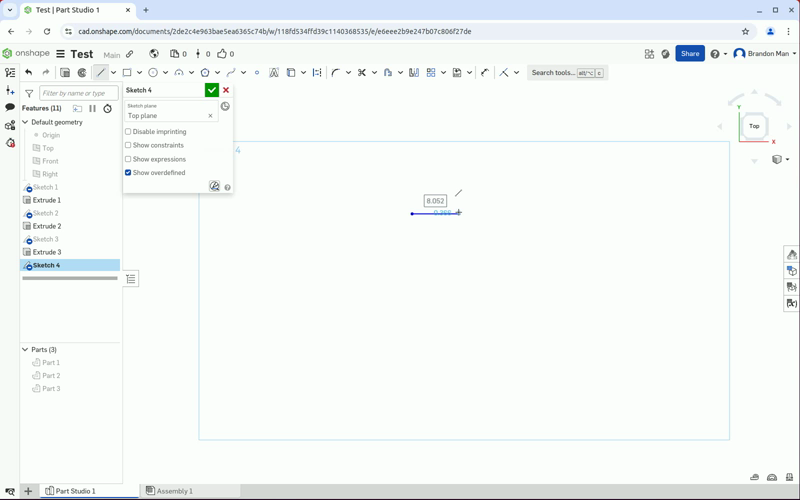
scroll(6)
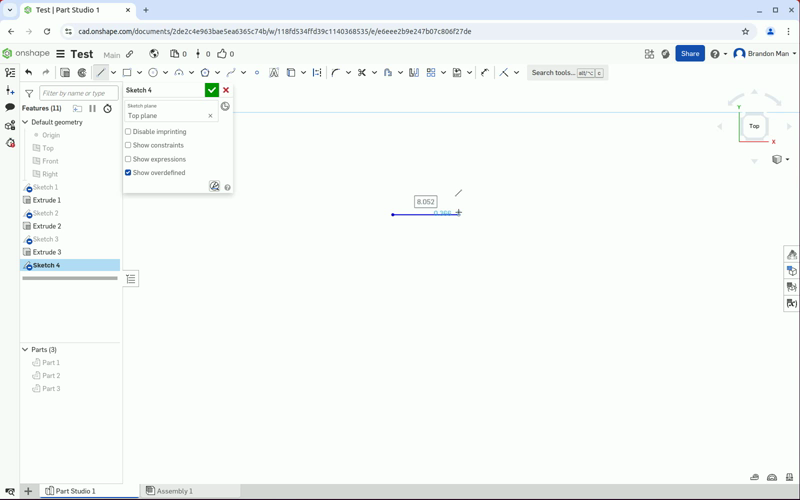
scroll(6)
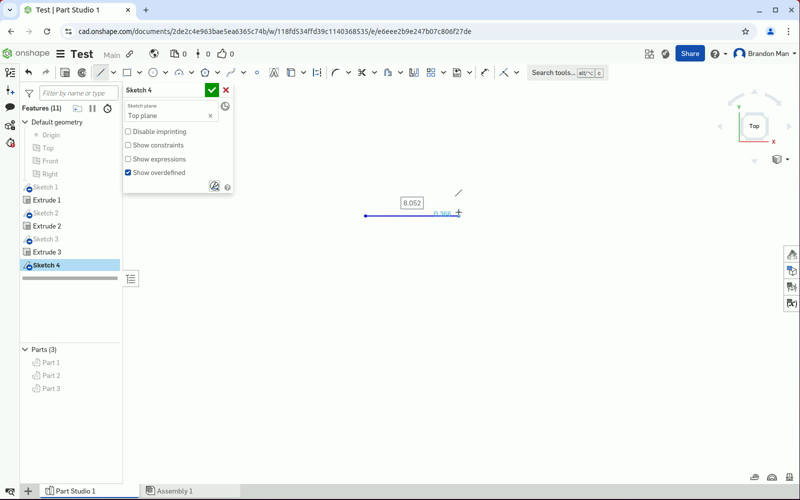
scroll(6)
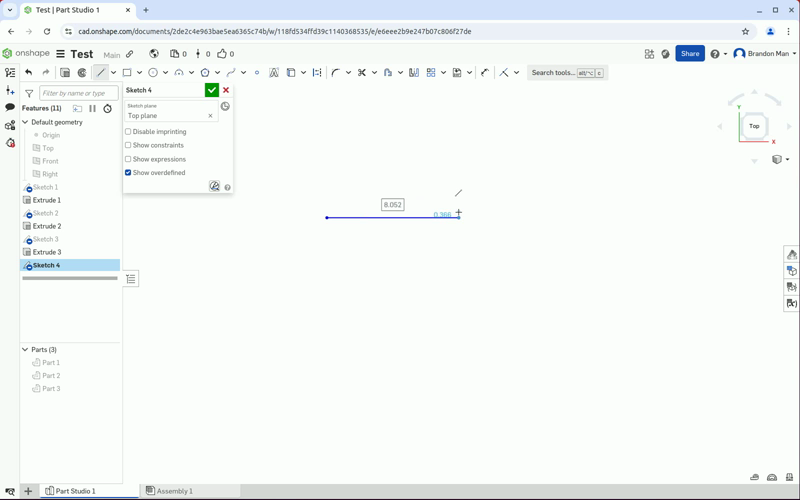
scroll(6)
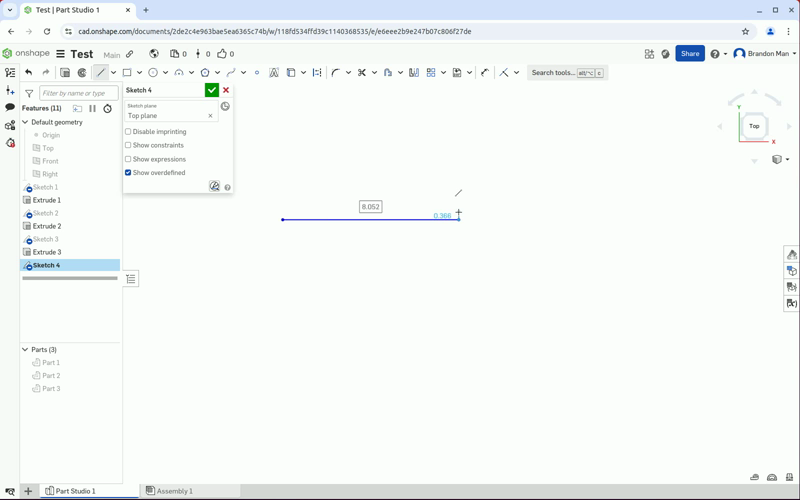
scroll(6)
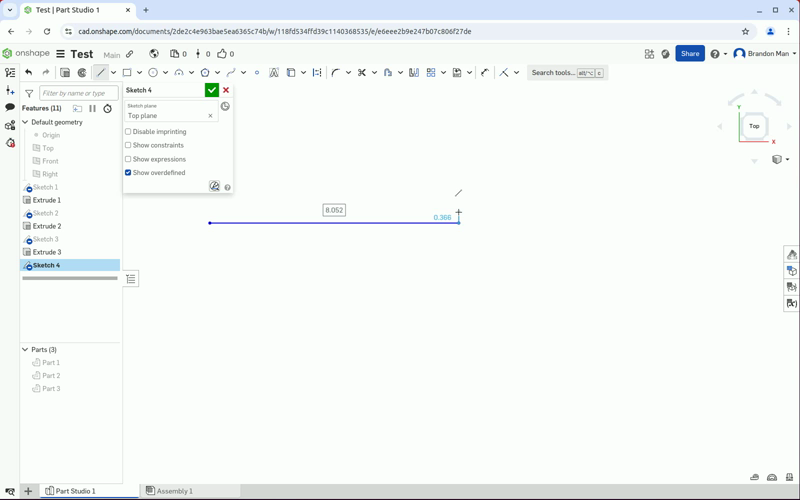
scroll(6)
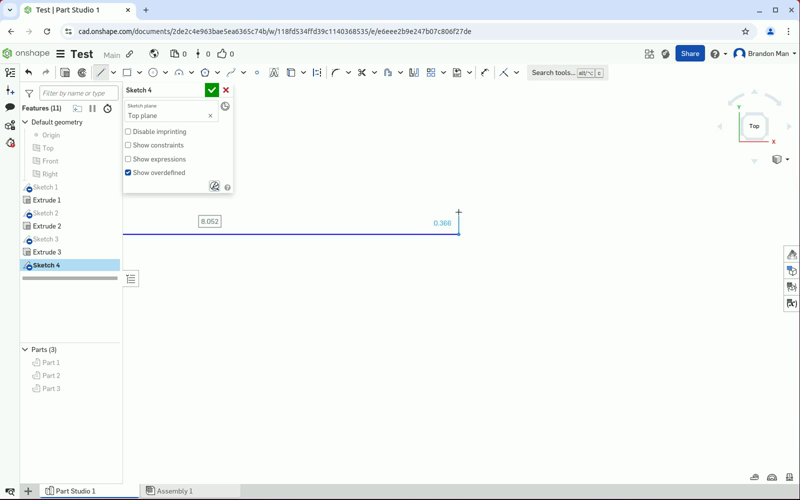
click(458, 211)
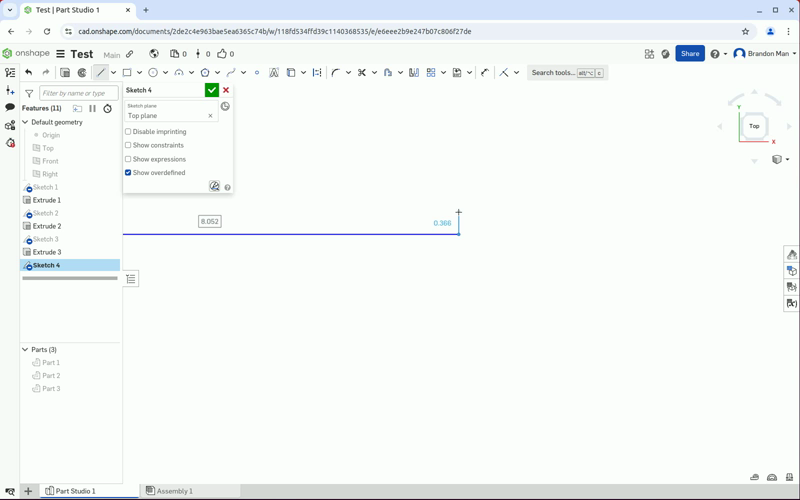
scroll(-6)
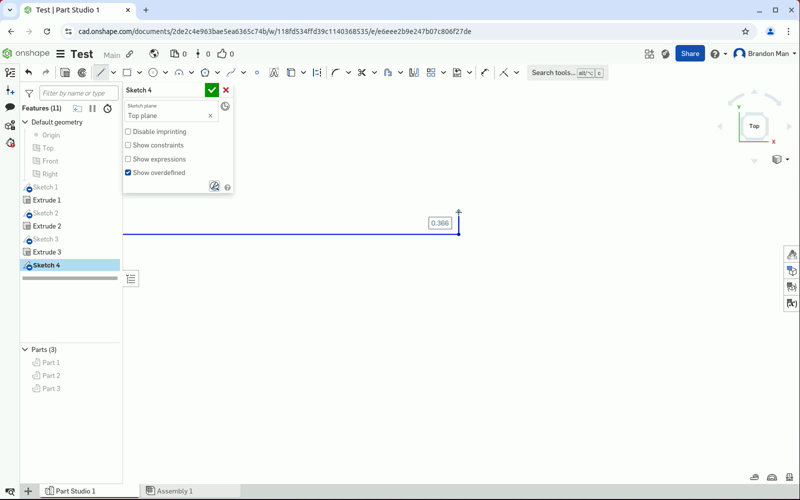
scroll(-6)
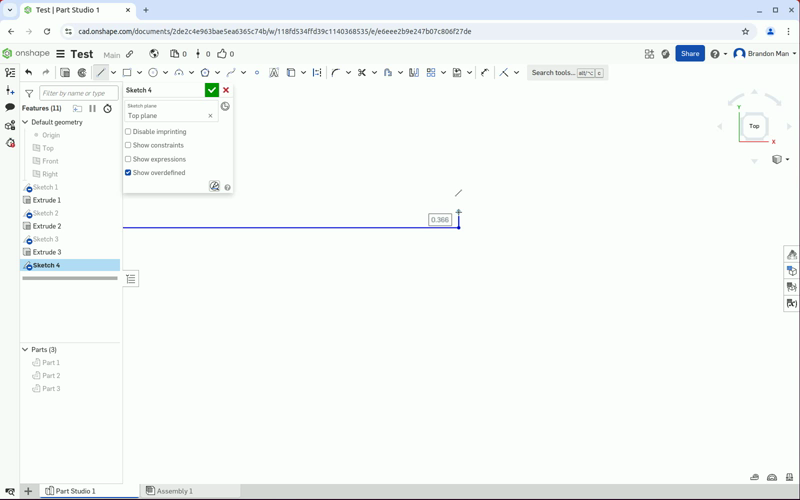
scroll(-6)
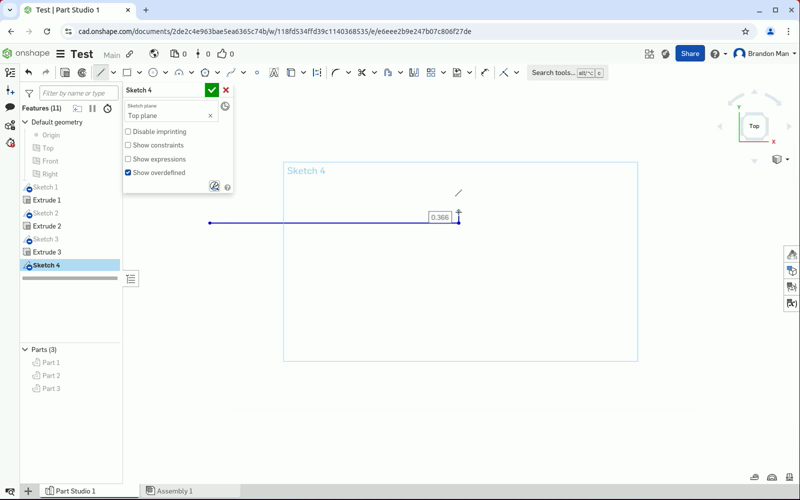
scroll(-6)
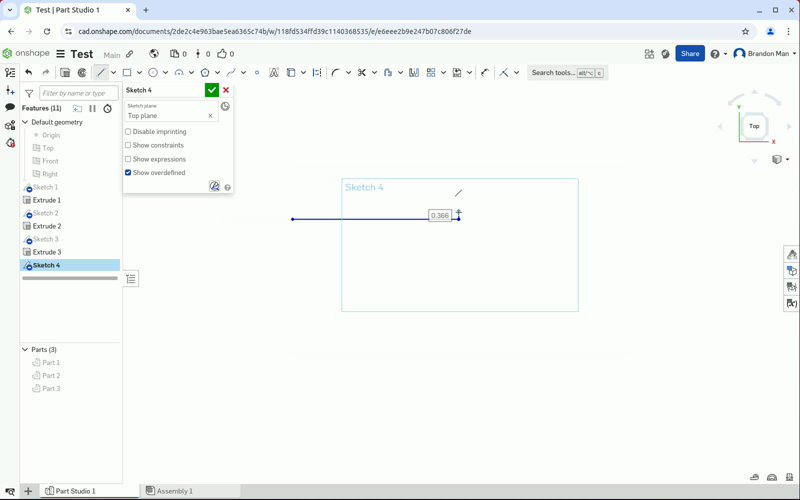
scroll(-6)
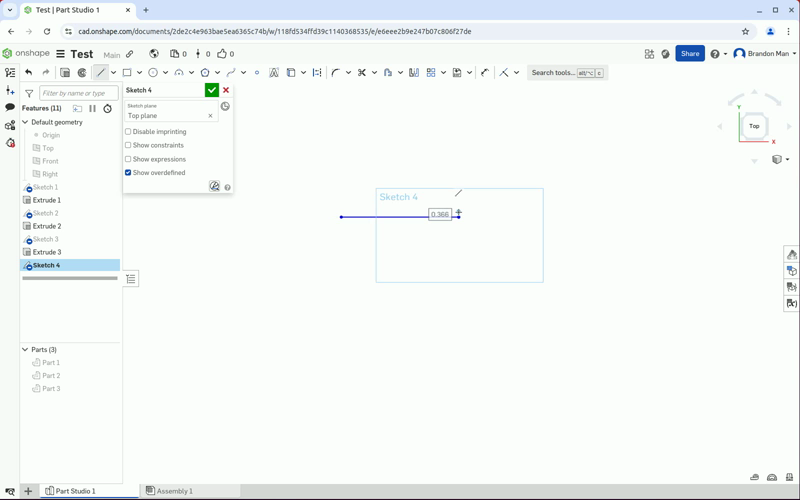
scroll(-6)
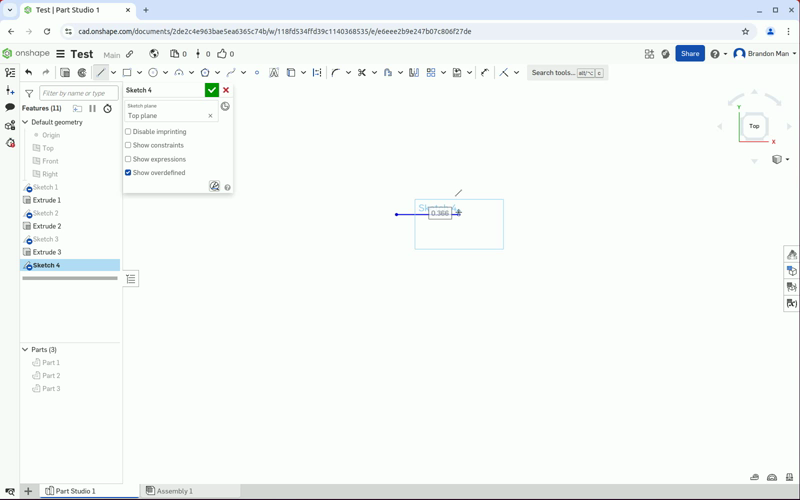
scroll(-6)
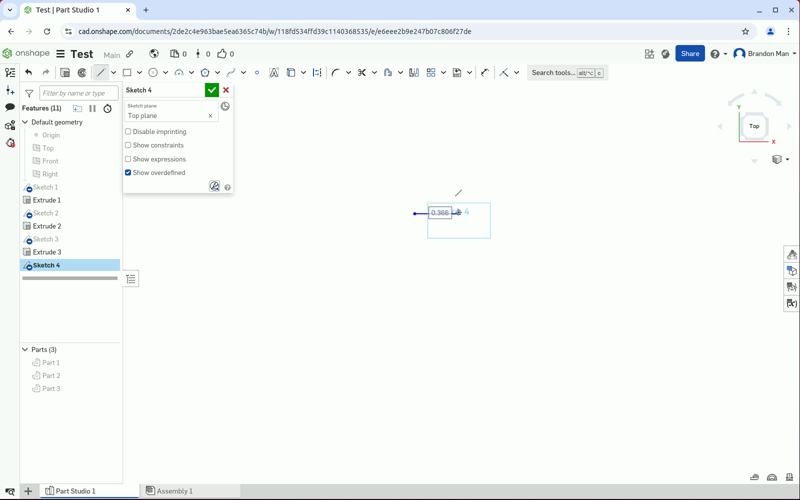
key_up(shift)
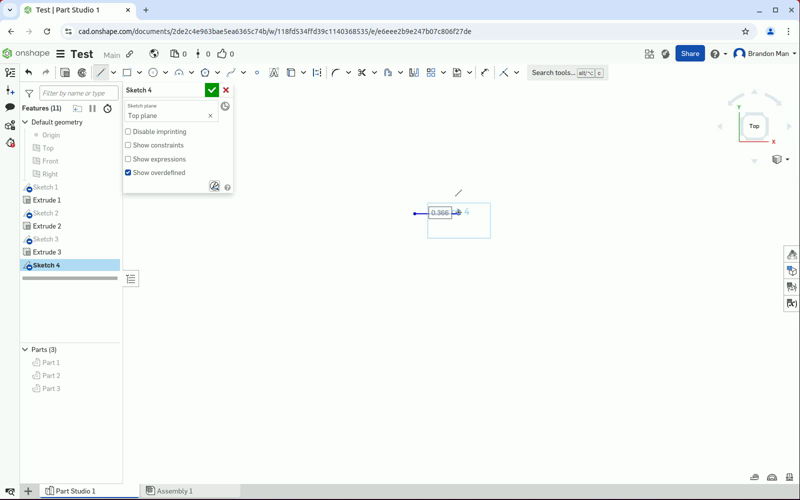
key_down(shift)
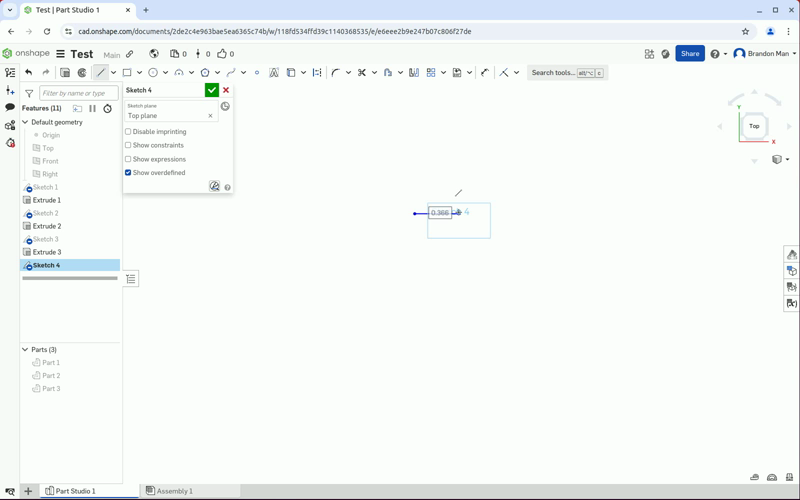
mouse_move(489, 211)
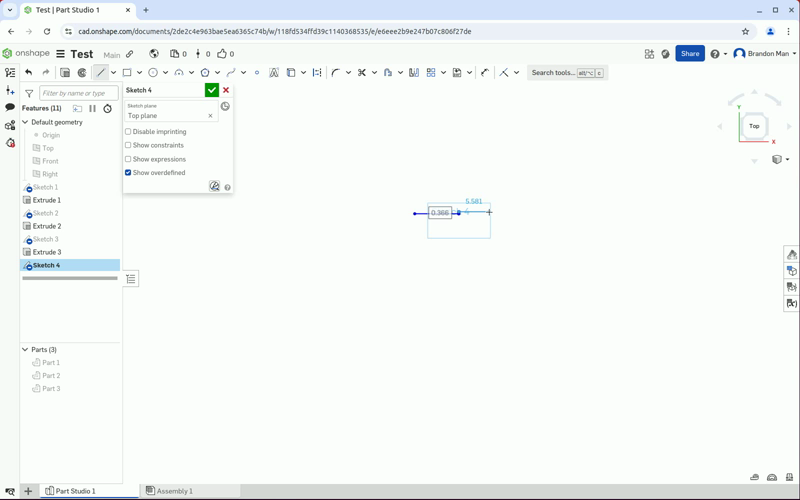
mouse_move(414, 211)
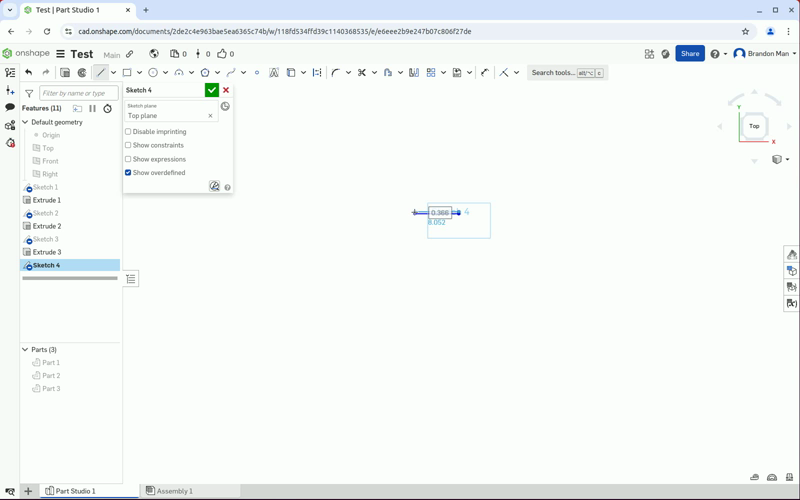
scroll(6)
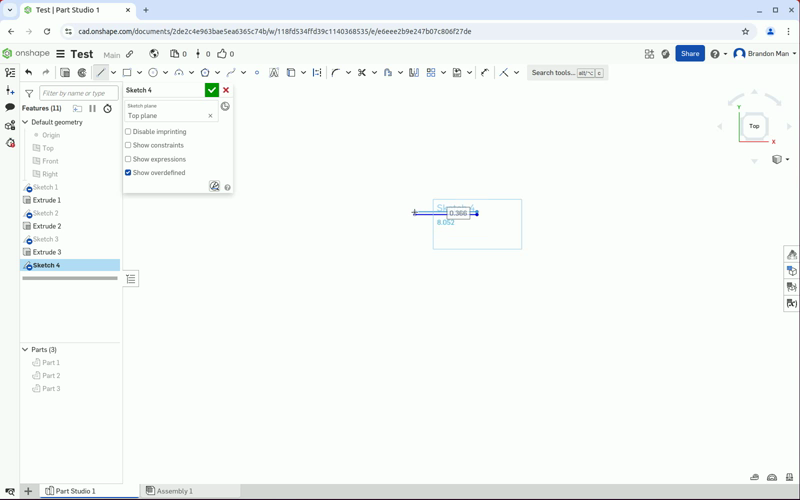
scroll(6)
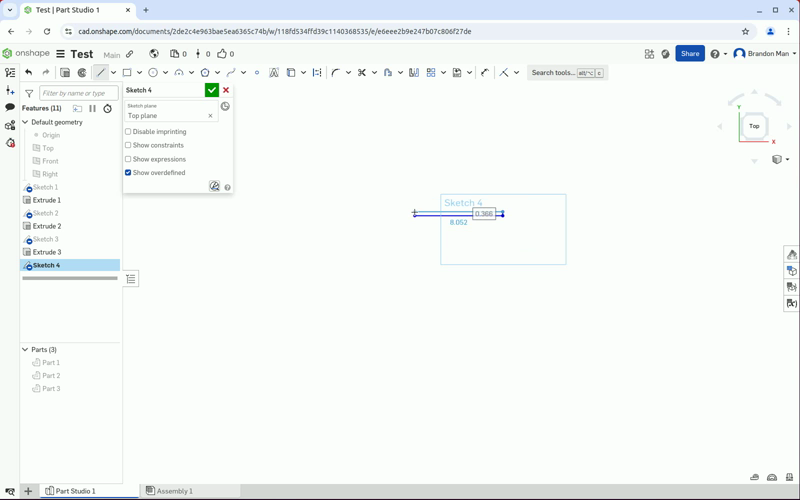
scroll(6)
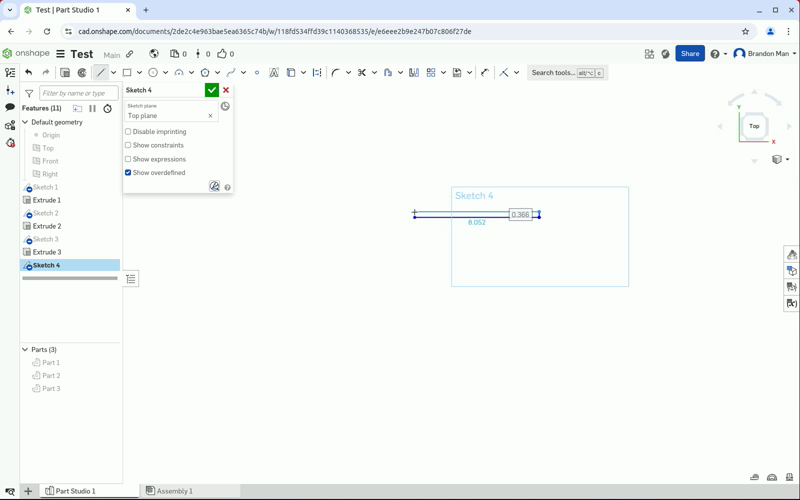
scroll(6)
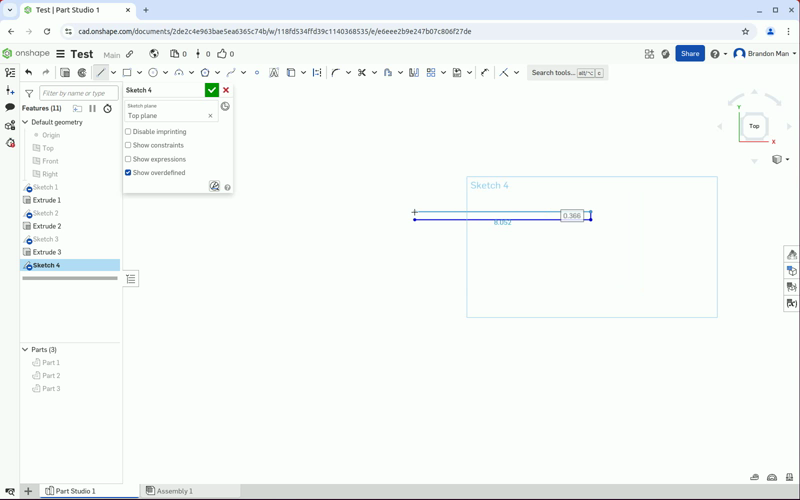
scroll(6)
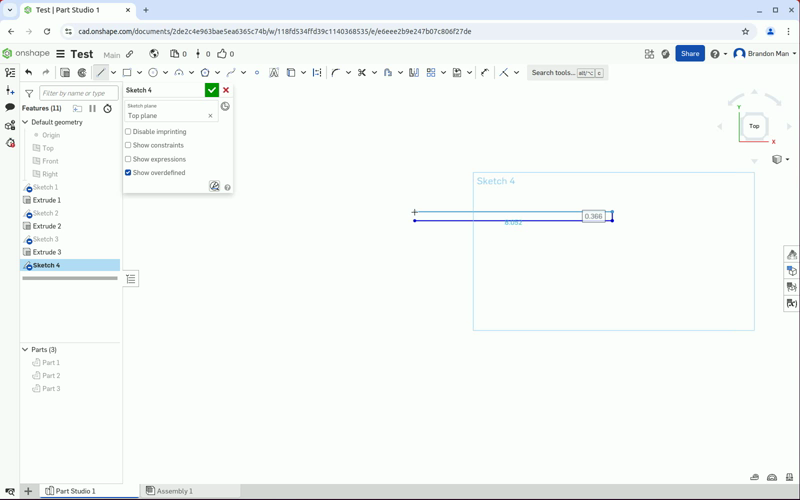
scroll(6)
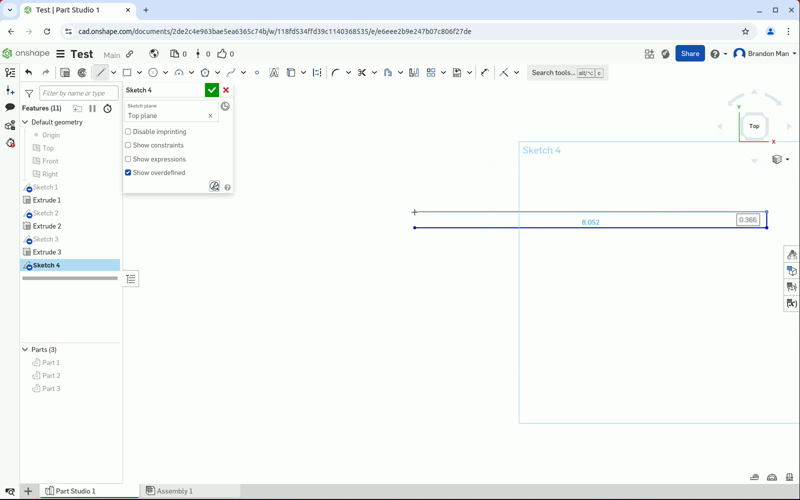
scroll(6)
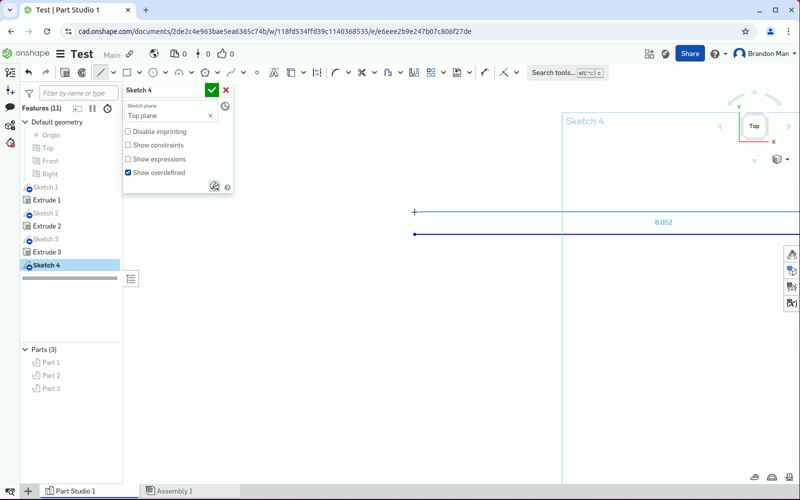
click(414, 211)
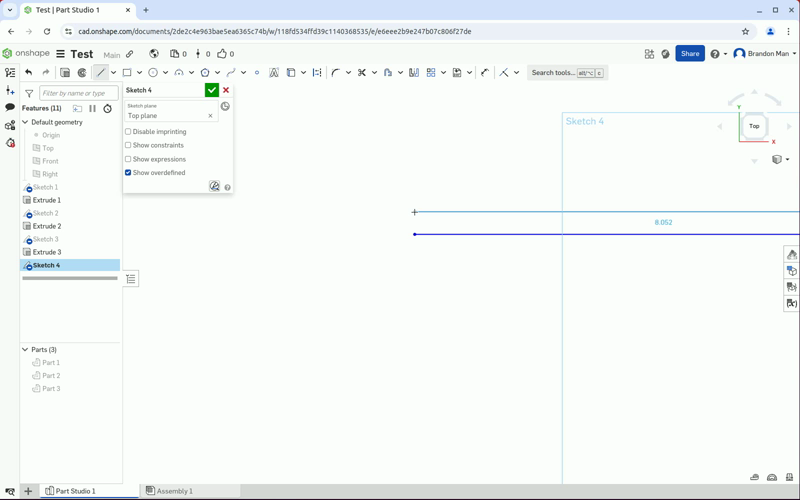
scroll(-6)
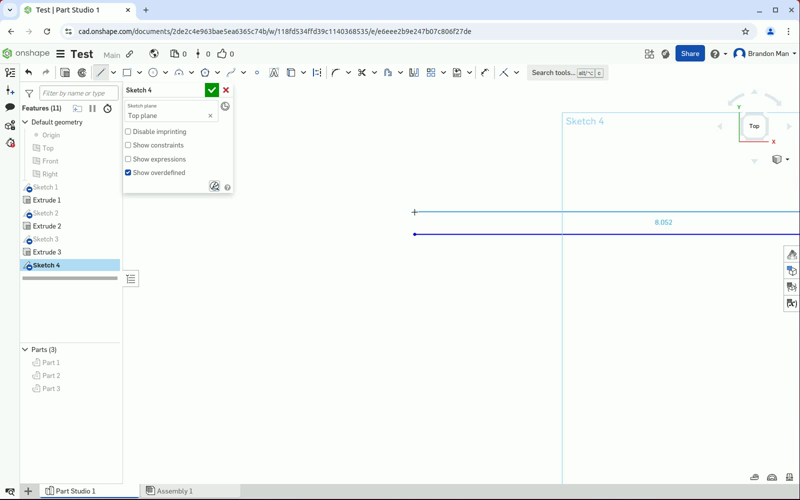
scroll(-6)
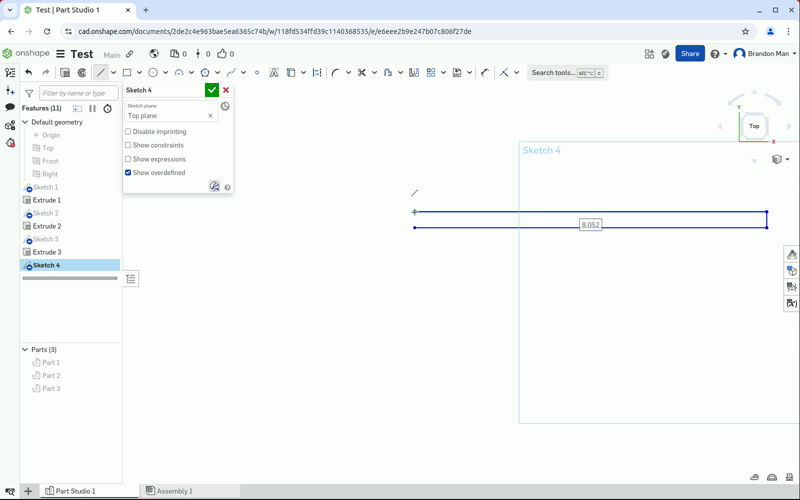
scroll(-6)
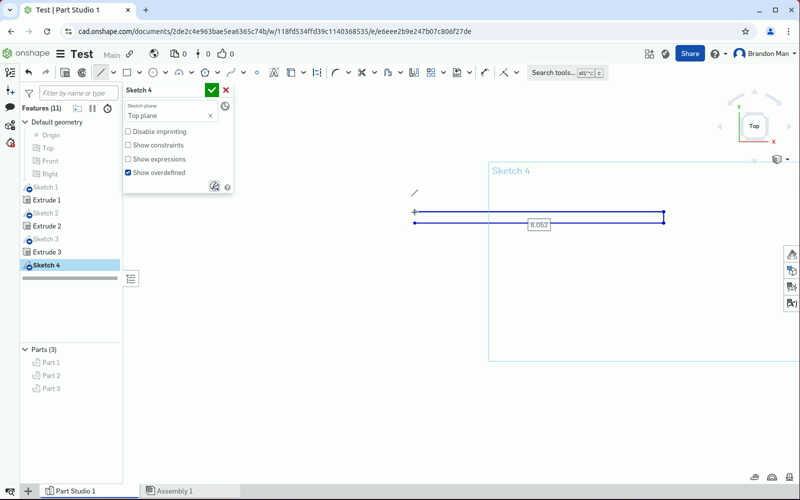
scroll(-6)
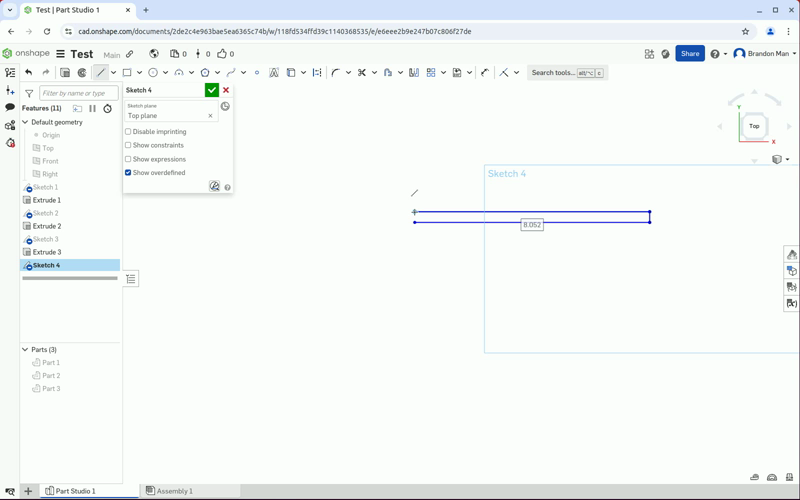
scroll(-6)
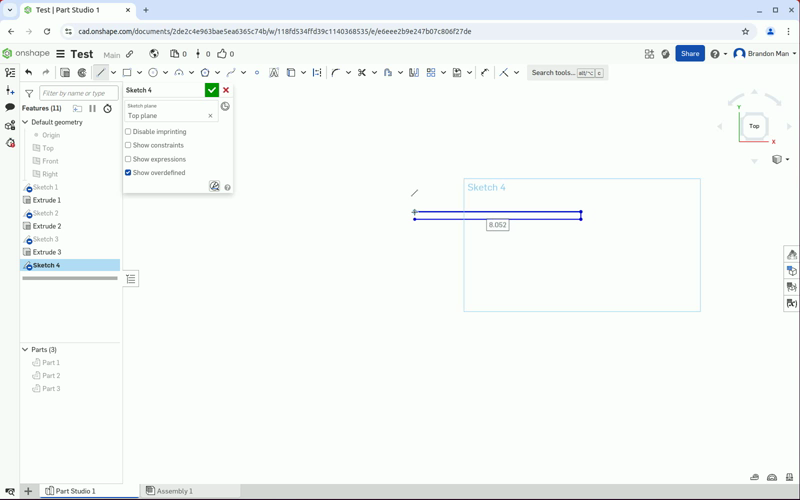
scroll(-6)
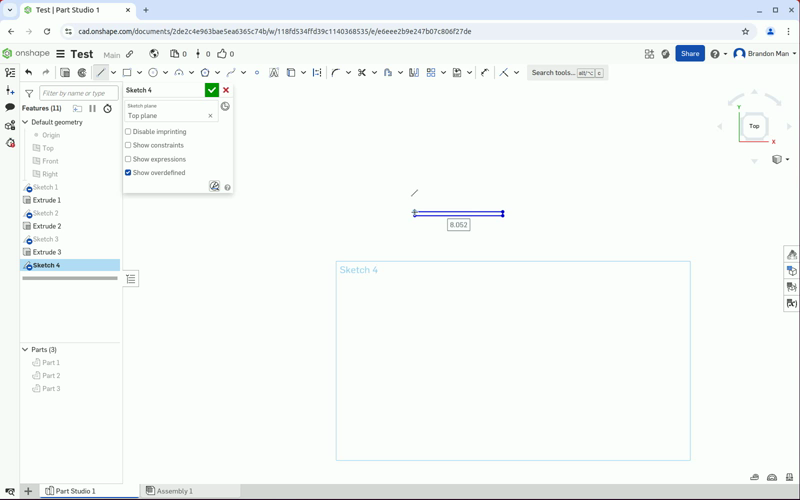
scroll(-6)
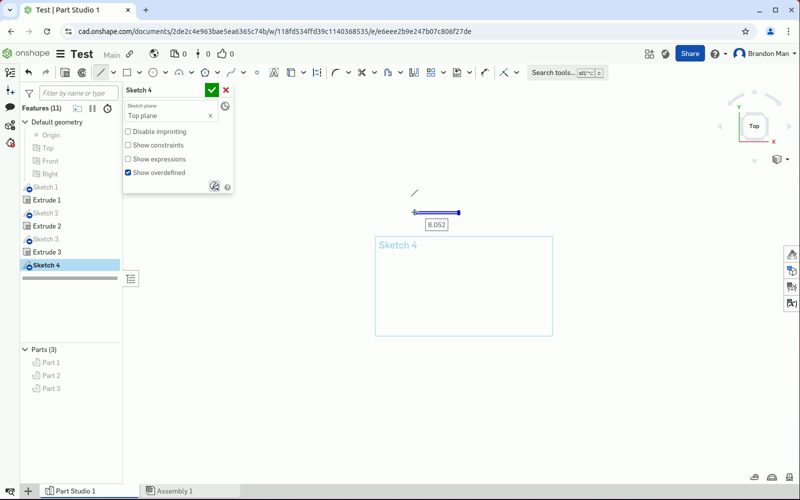
key_up(shift)
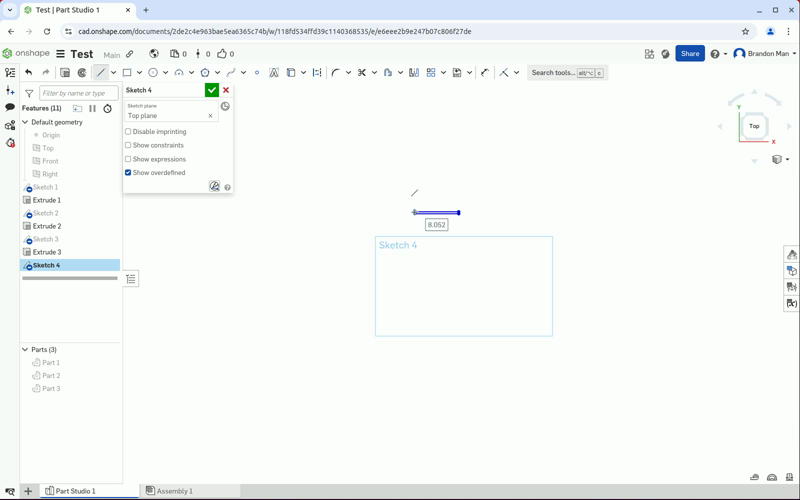
mouse_move(444, 211)
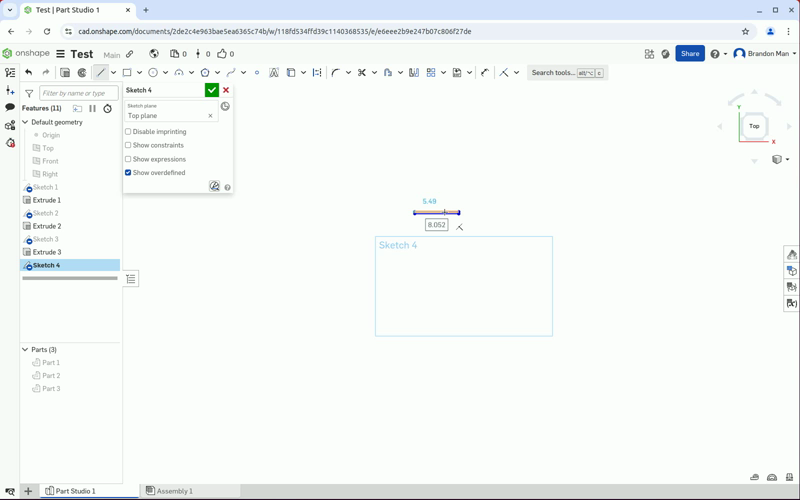
key_down(shift)
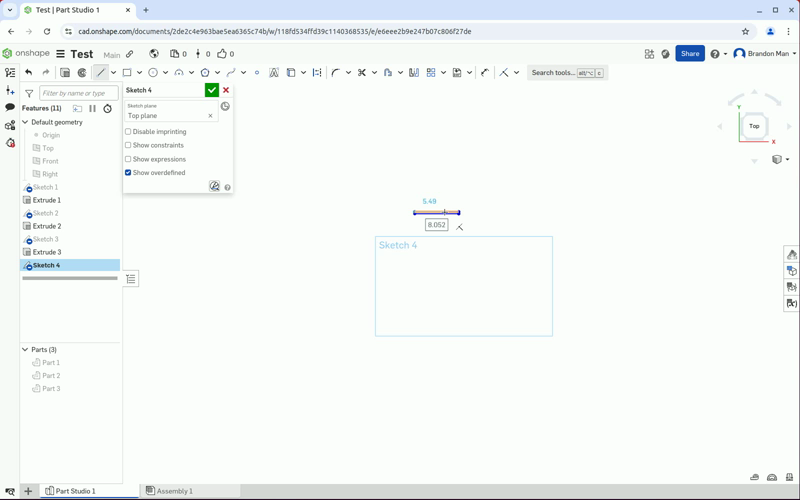
mouse_move(414, 213)
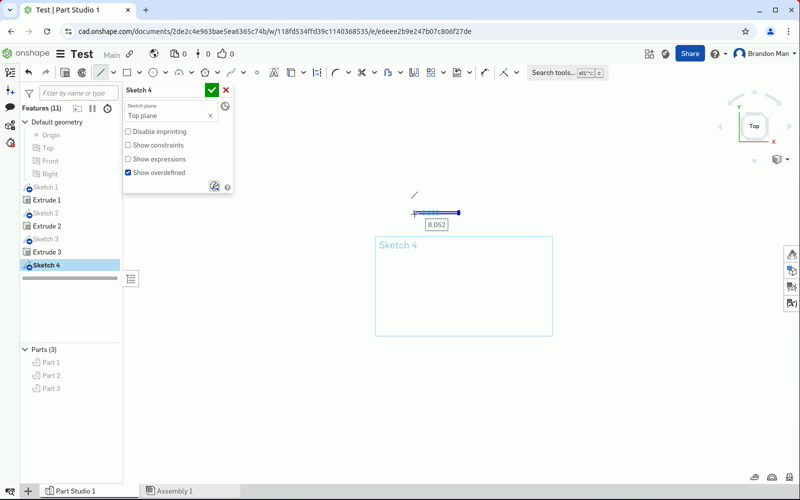
scroll(6)
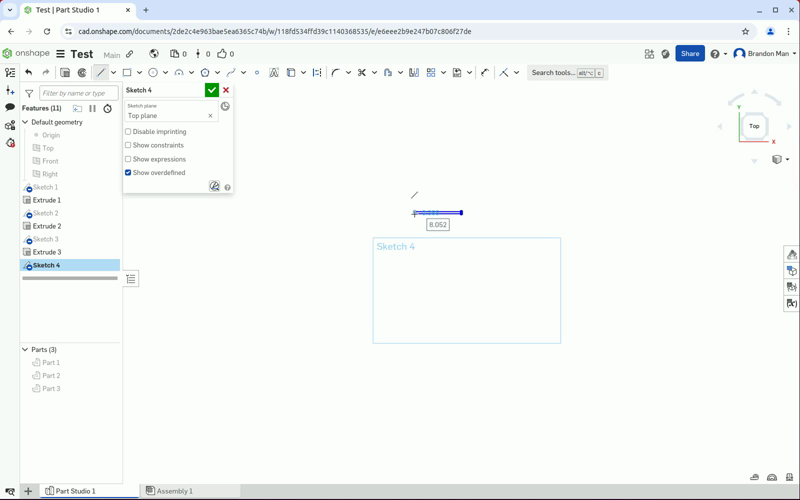
scroll(6)
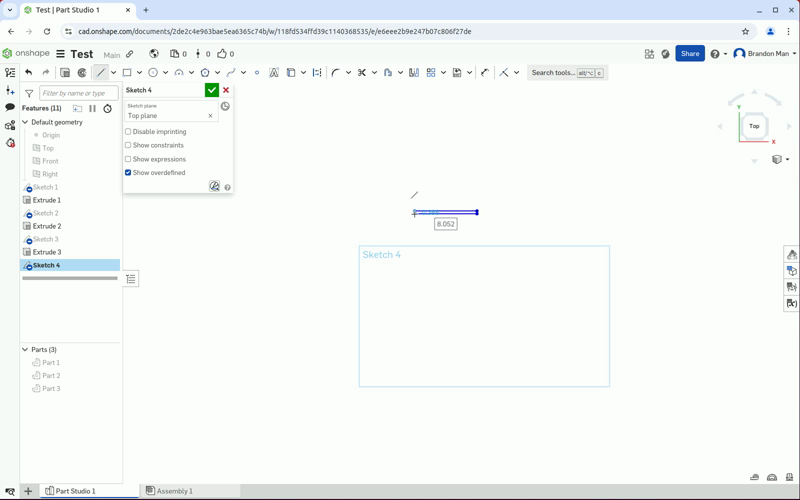
scroll(6)
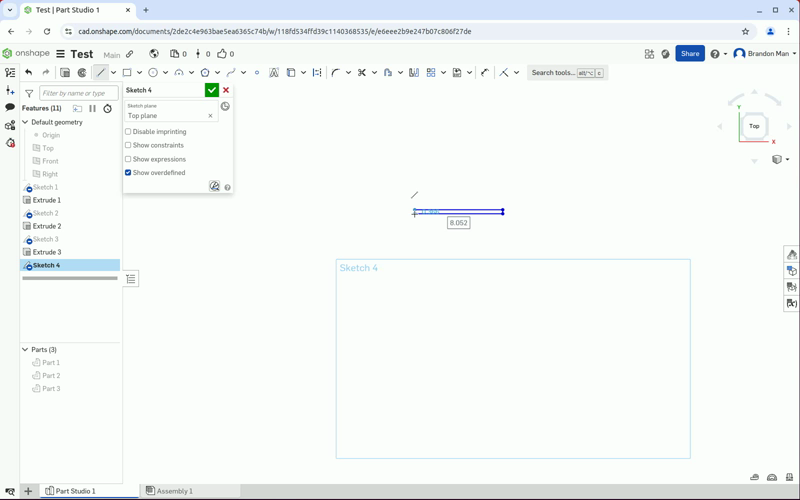
scroll(6)
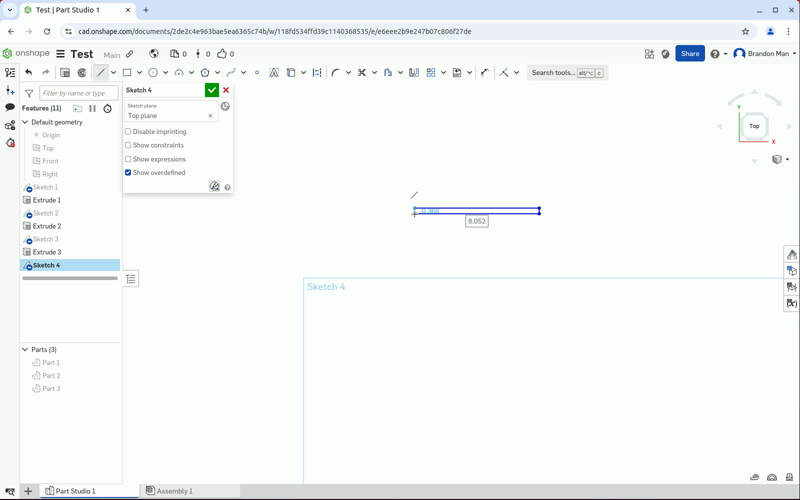
scroll(6)
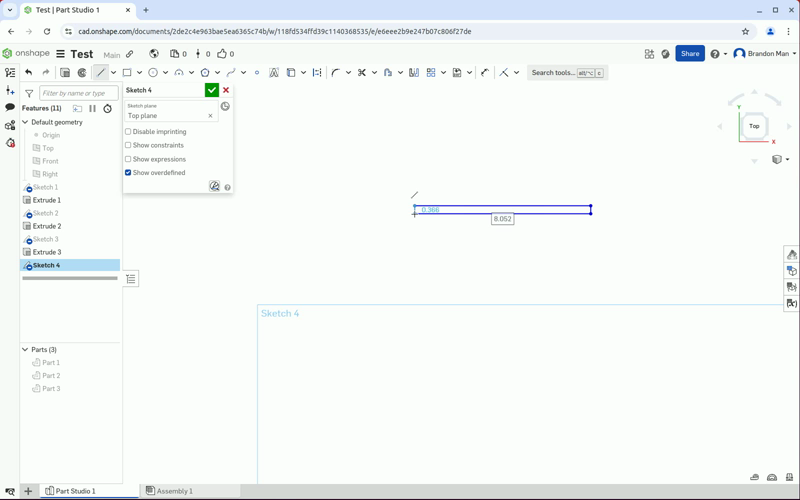
scroll(6)
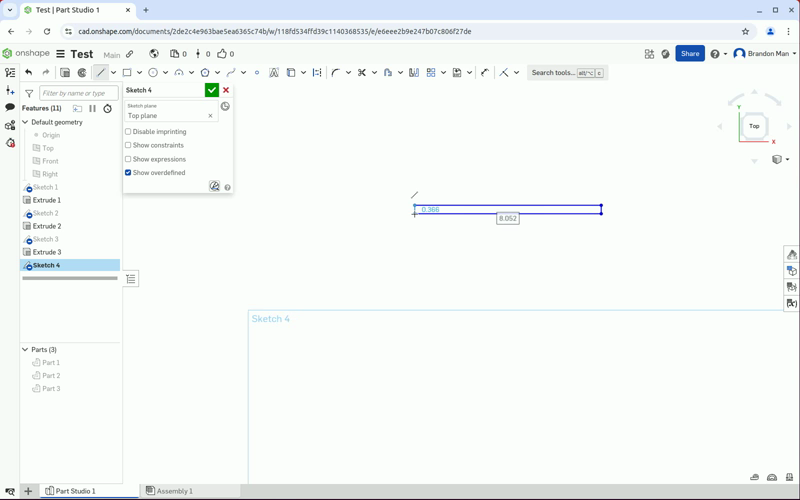
scroll(6)
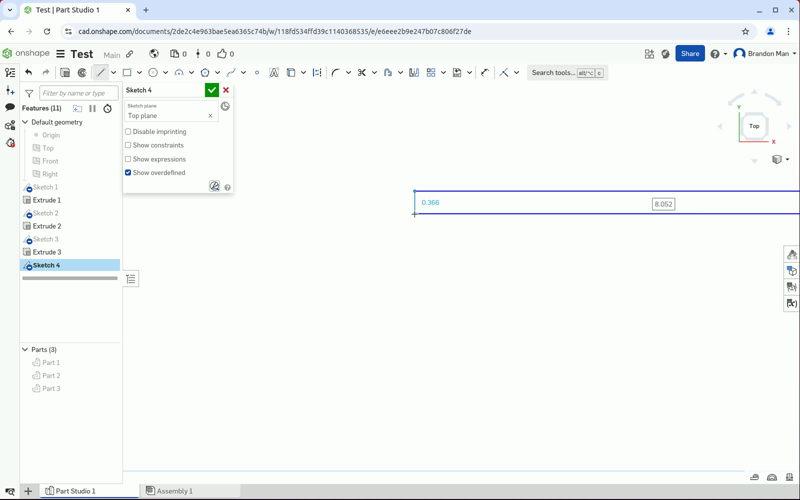
key_up(shift)
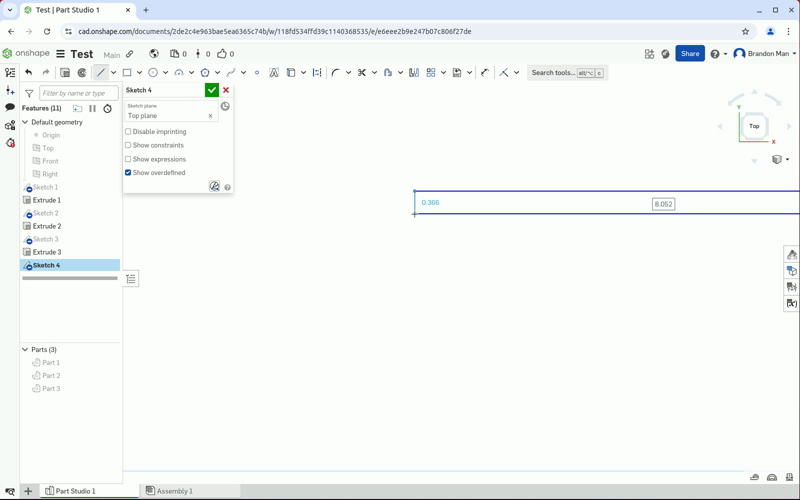
click(414, 213)
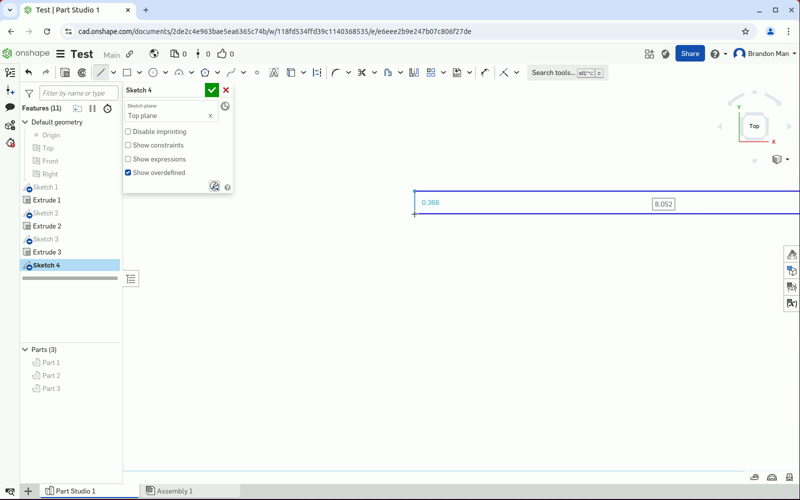
scroll(-6)
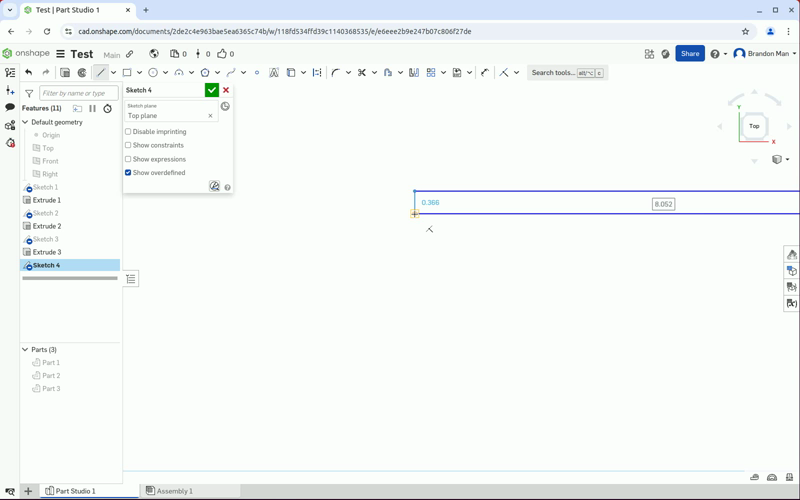
scroll(-6)
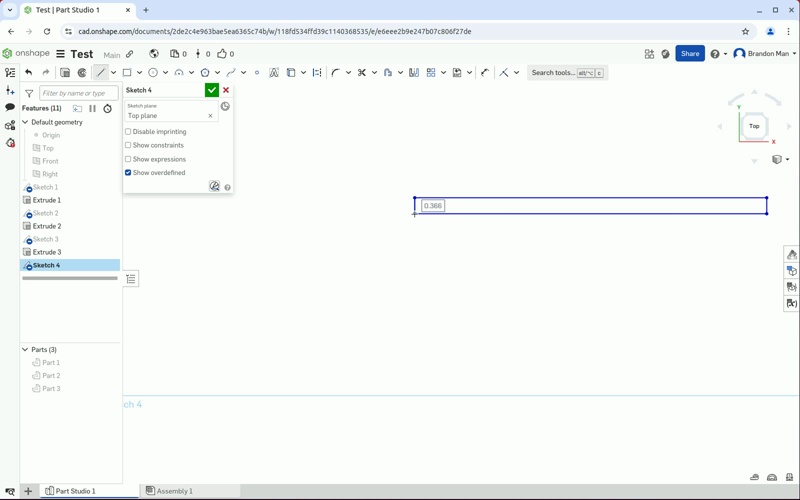
scroll(-6)
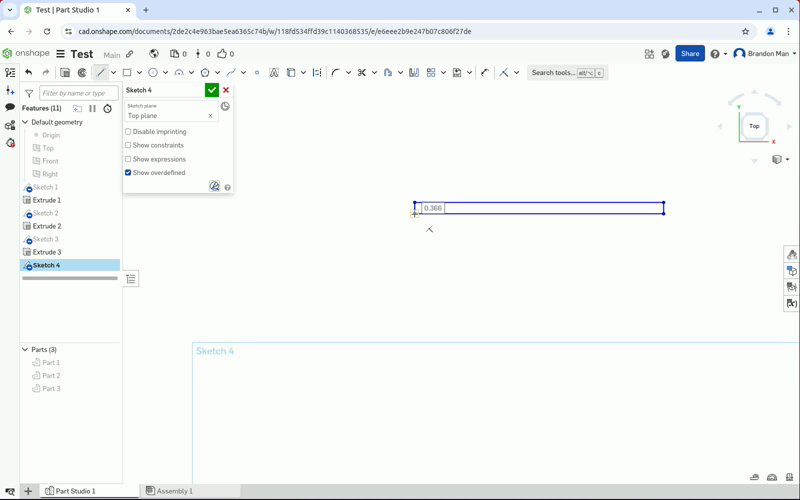
scroll(-6)
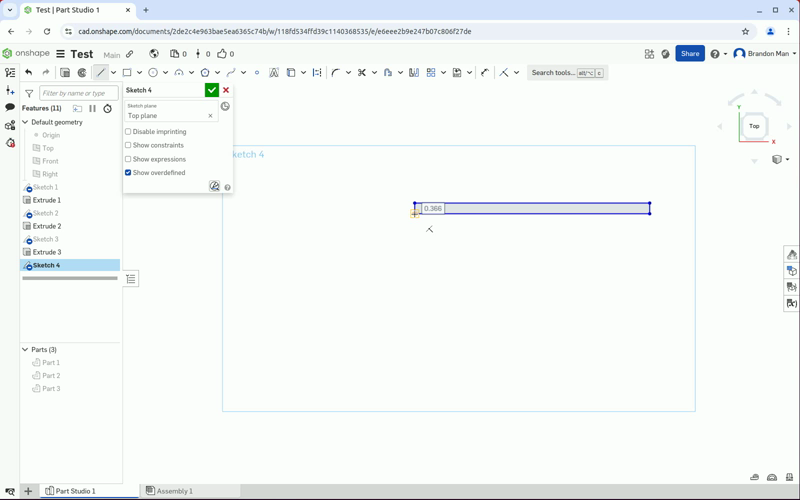
scroll(-6)
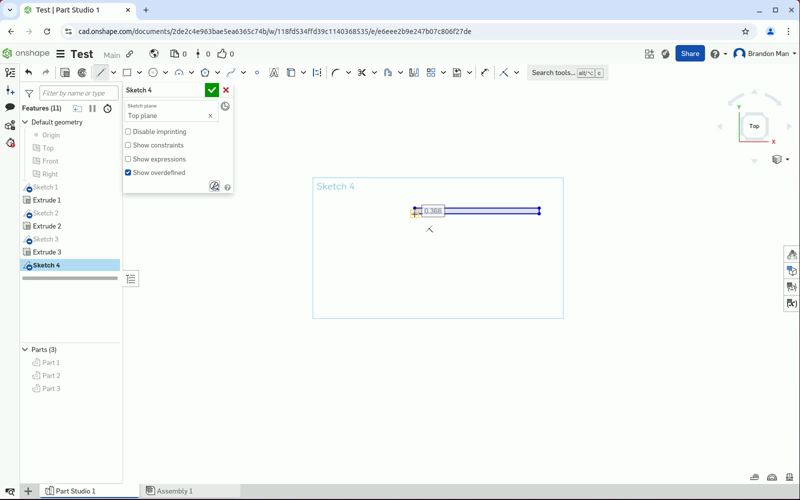
scroll(-6)
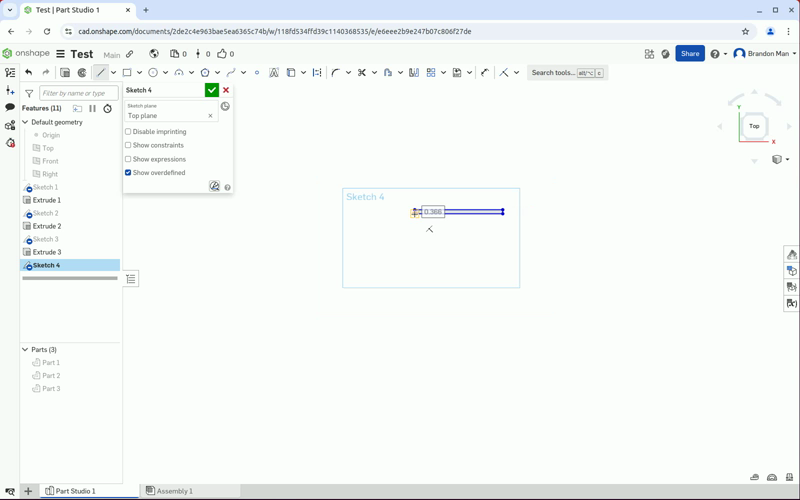
scroll(-6)
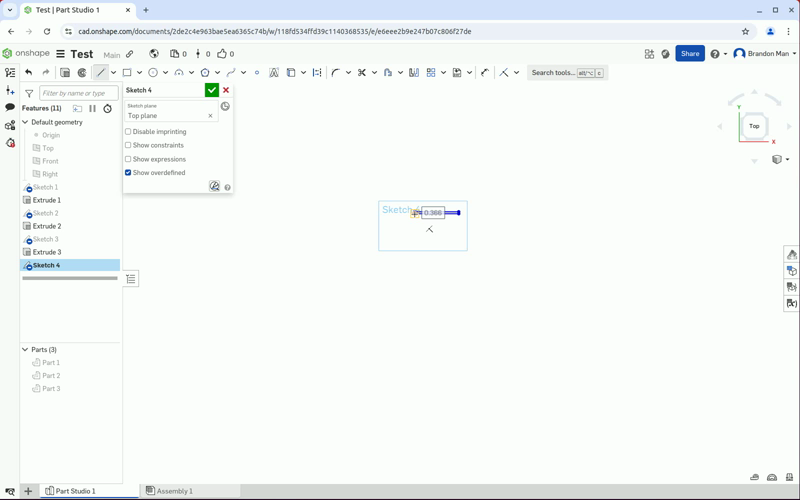
key(esc)
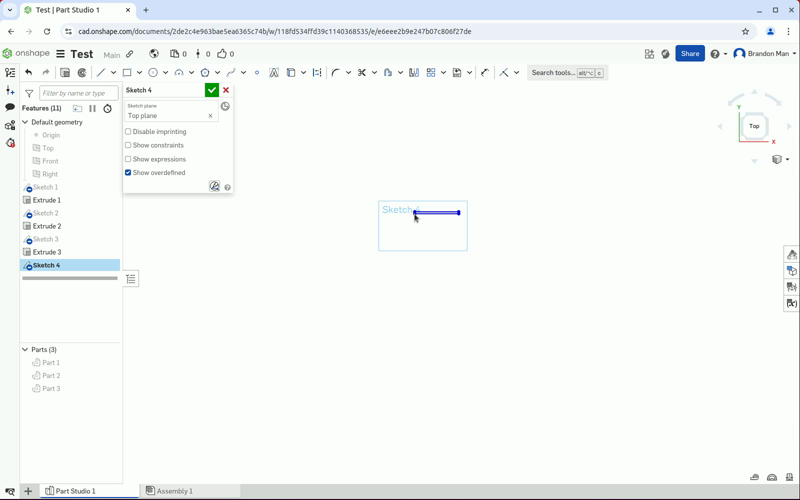
mouse_move(439, 212)
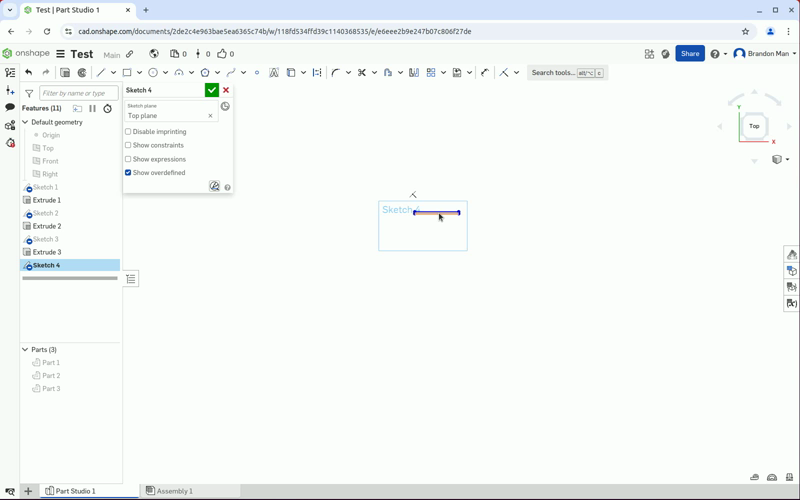
scroll(6)
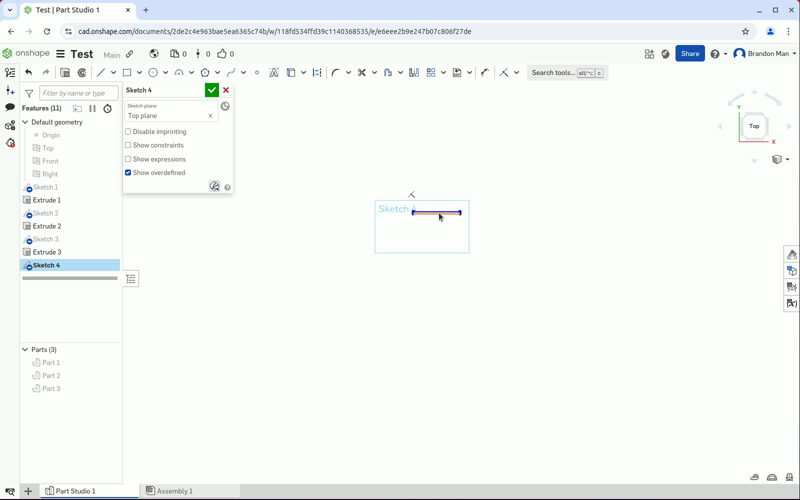
scroll(6)
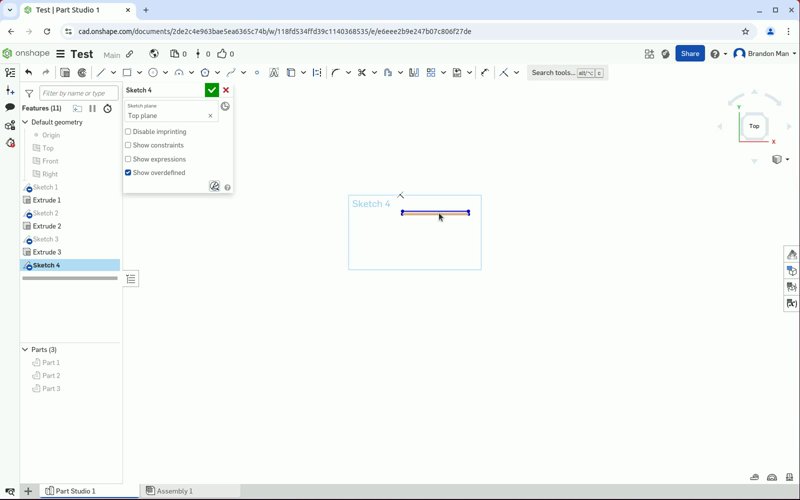
scroll(6)
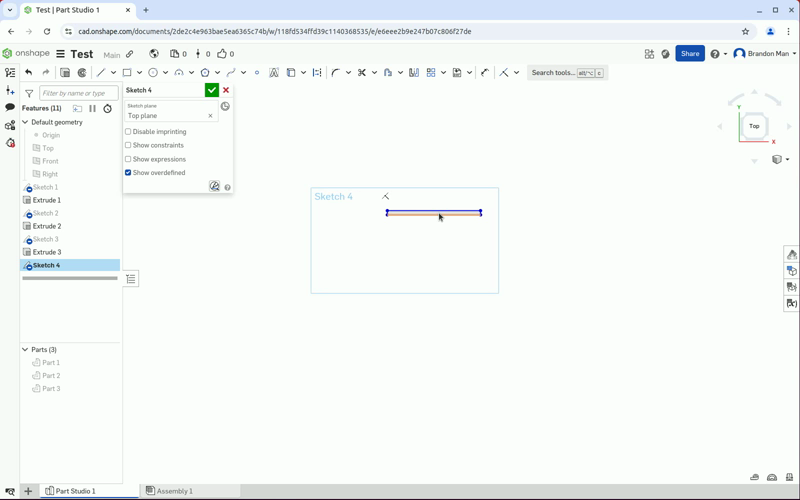
scroll(6)
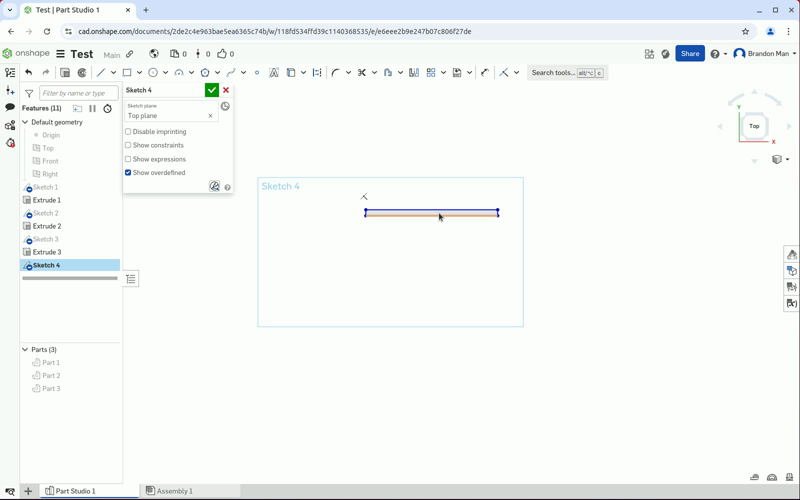
scroll(6)
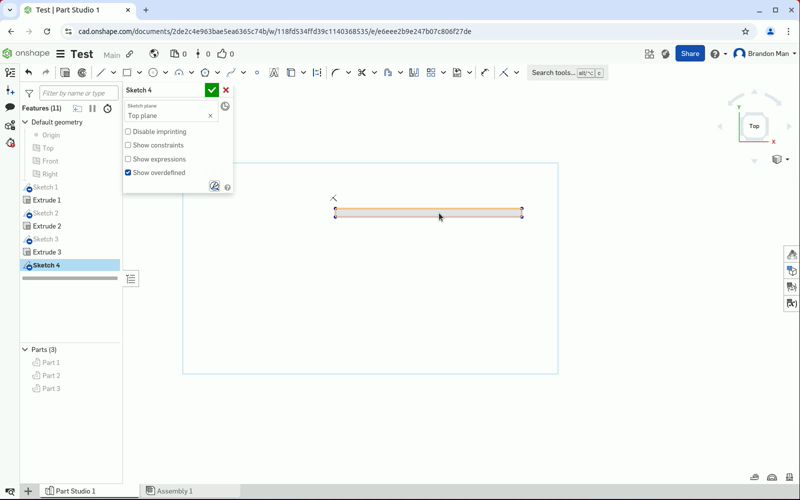
scroll(6)
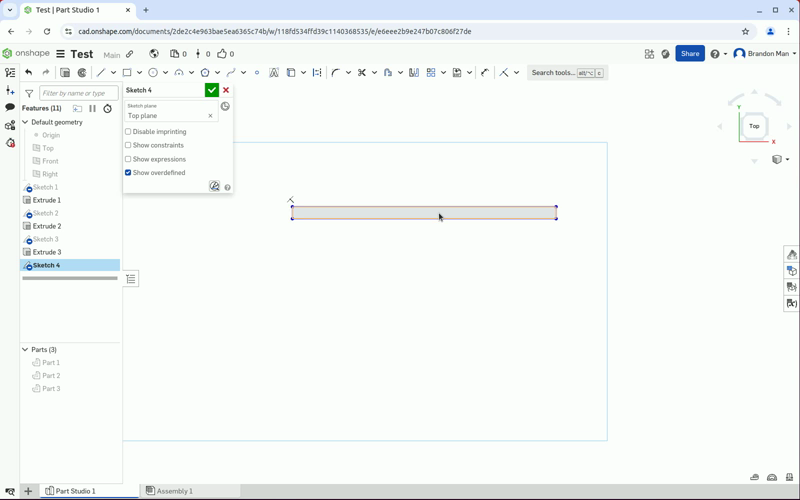
scroll(6)
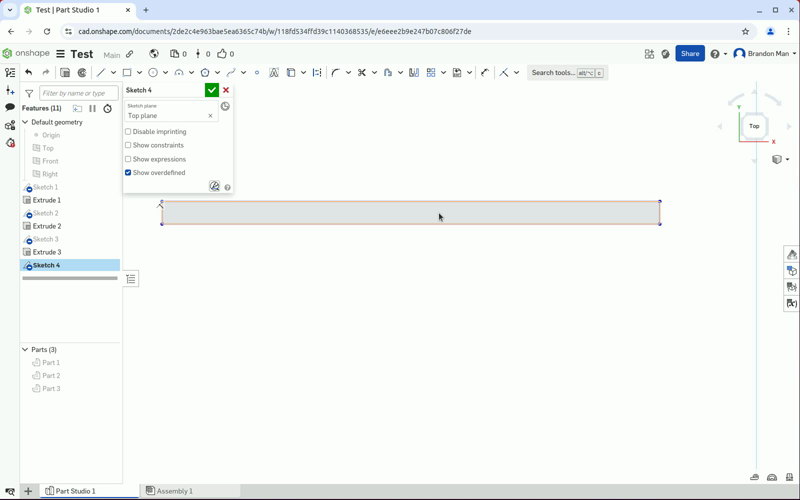
click(439, 212)
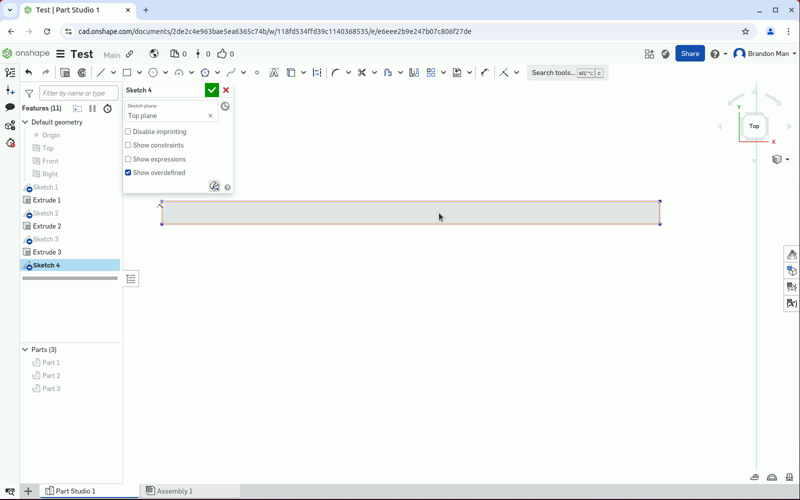
scroll(-6)
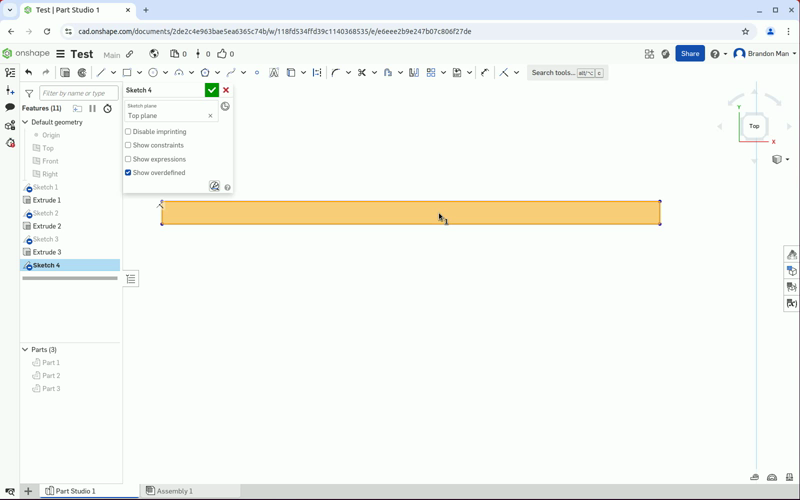
scroll(-6)
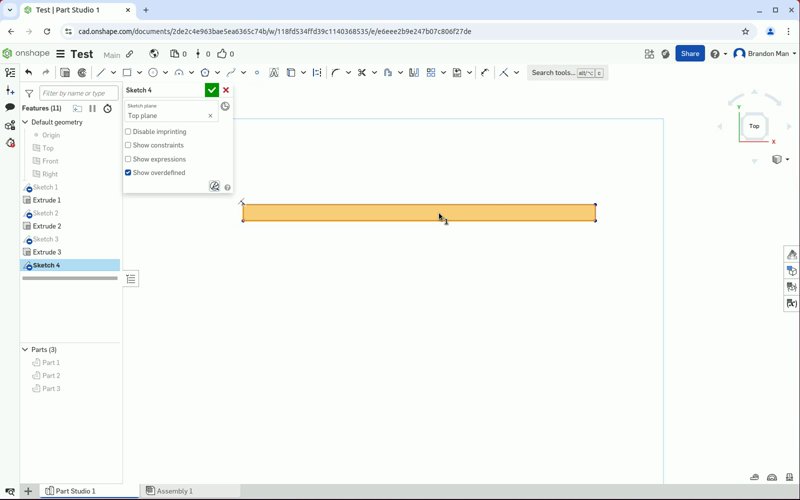
scroll(-6)
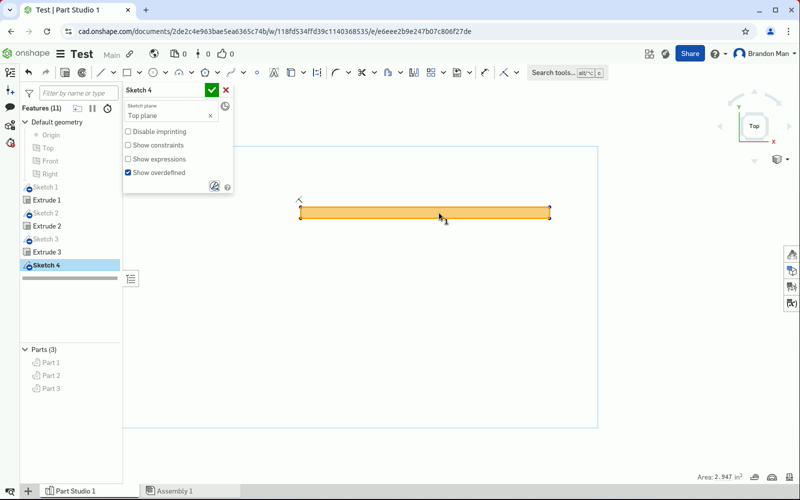
scroll(-6)
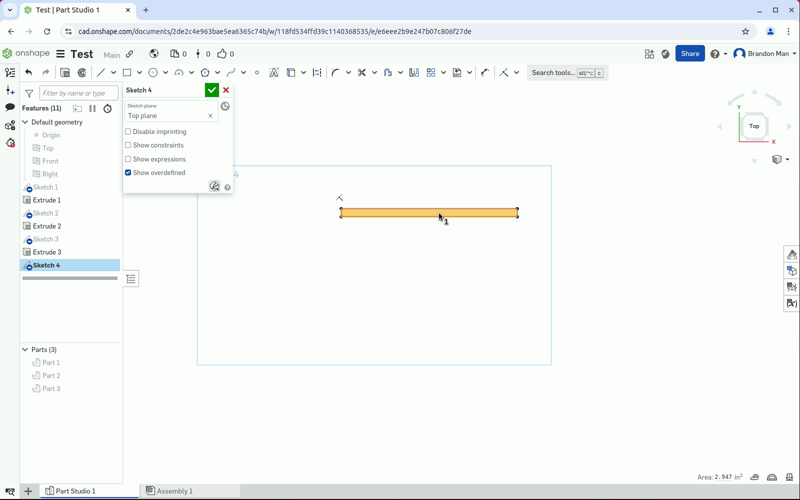
scroll(-6)
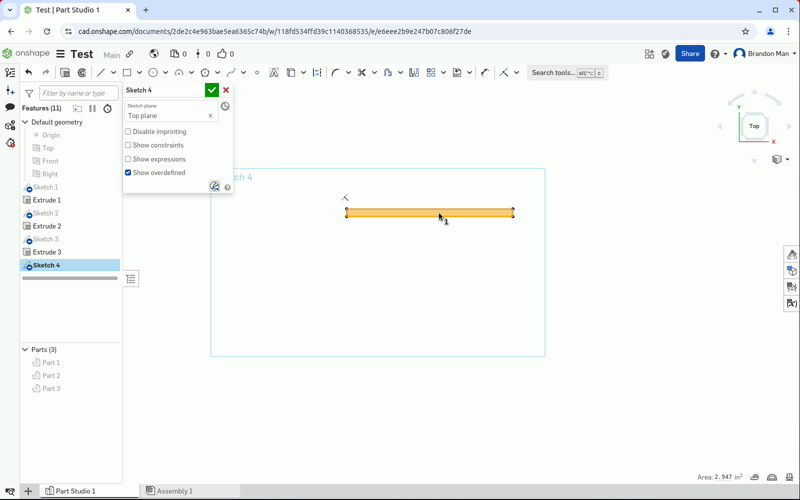
scroll(-6)
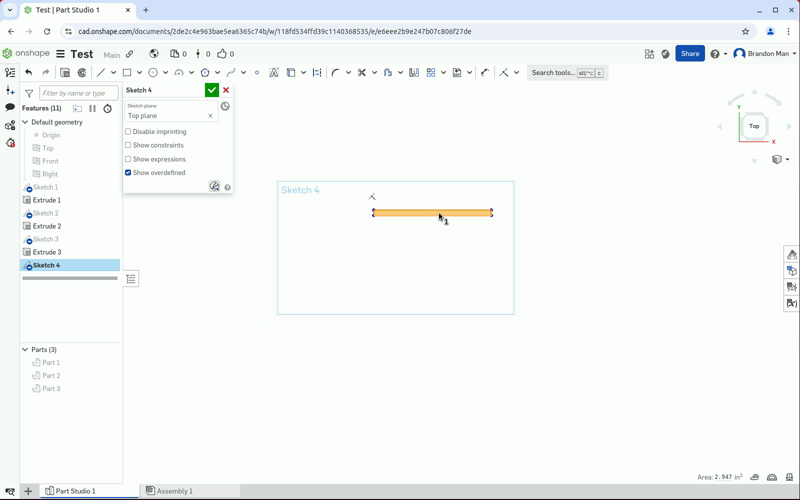
scroll(-6)
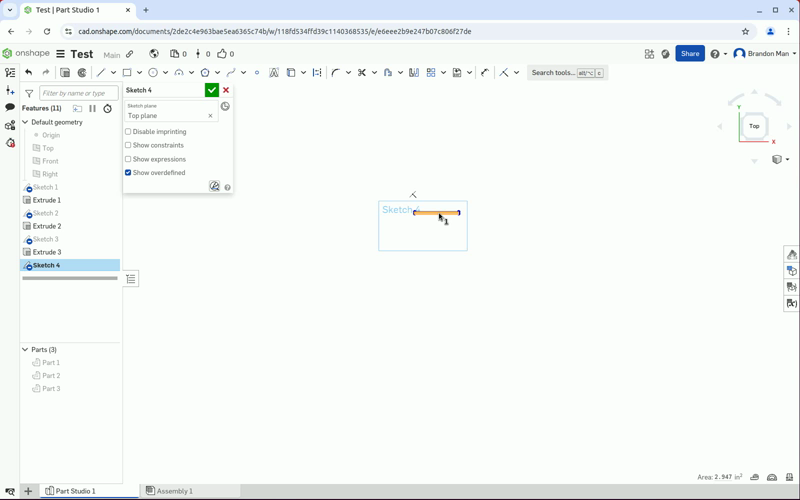
mouse_move(73, 352)
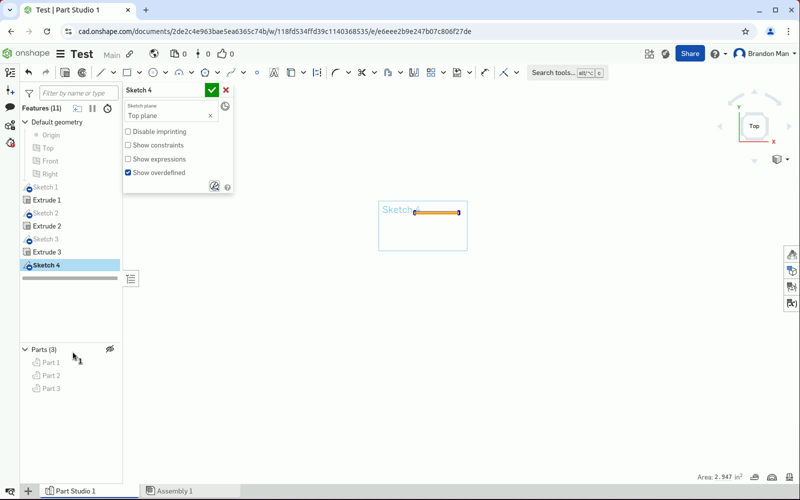
key(shift+y)
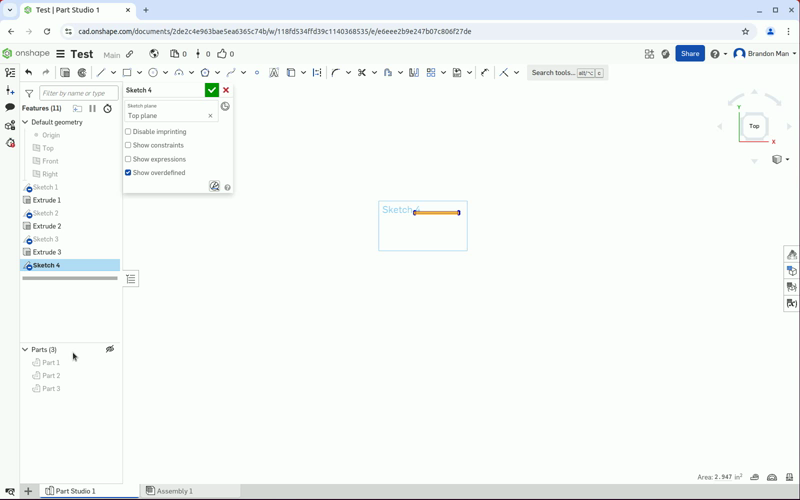
key(shift+e)
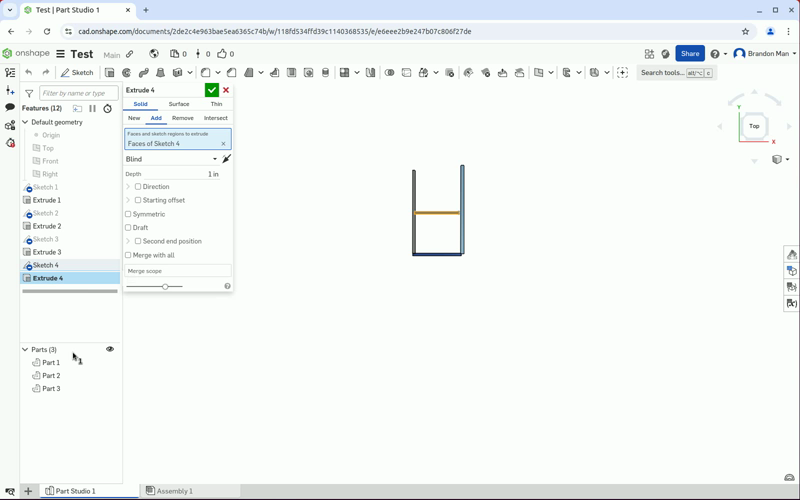
mouse_move(143, 106)
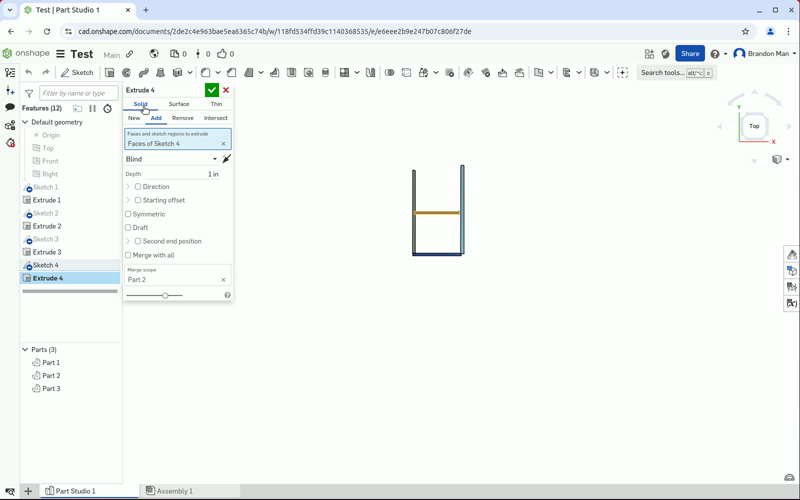
click(143, 106)
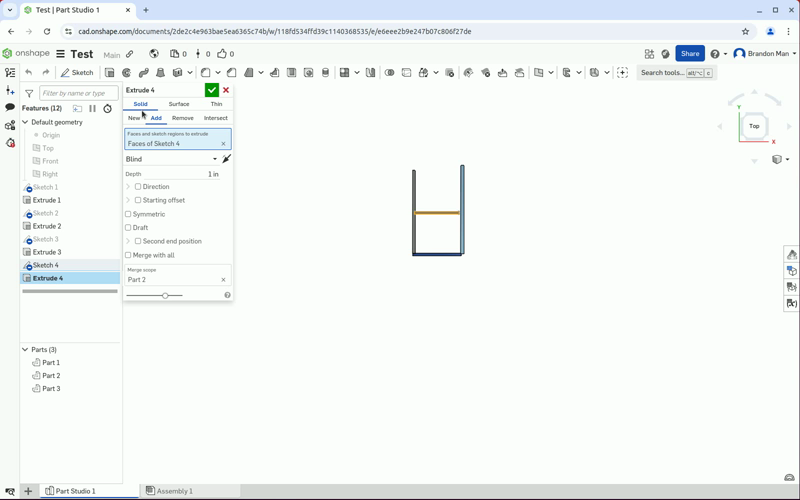
mouse_move(137, 120)
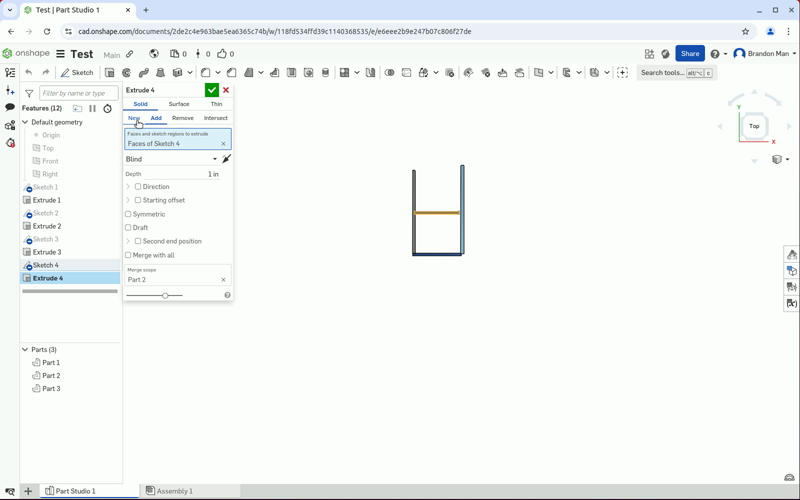
click(137, 120)
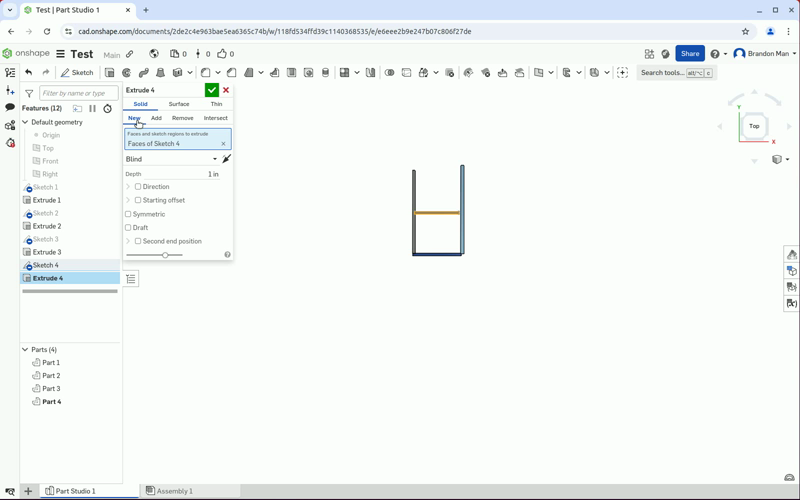
key(tab, 4)
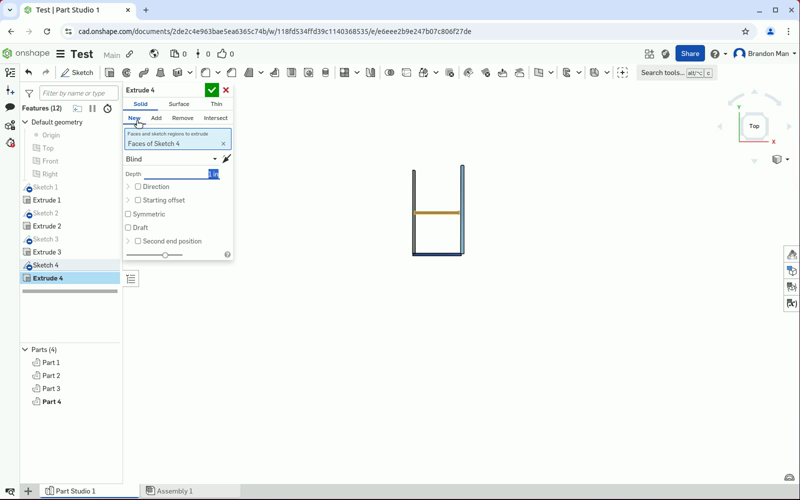
text(-0.963)
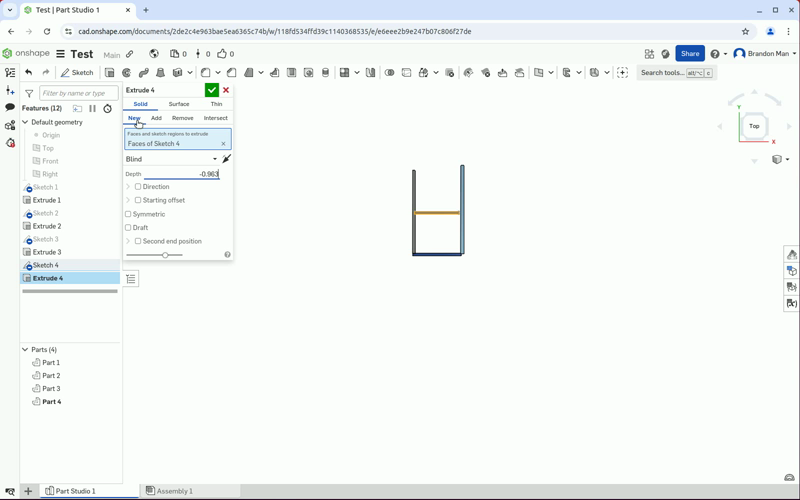
key(enter)
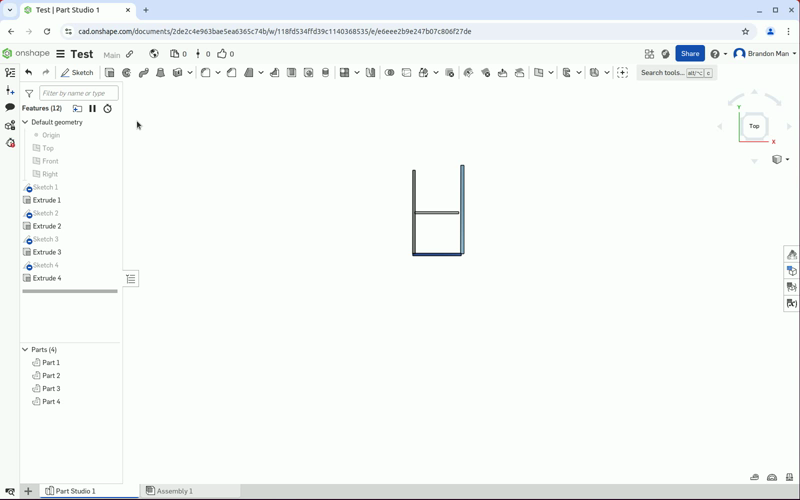
key(shift+h)
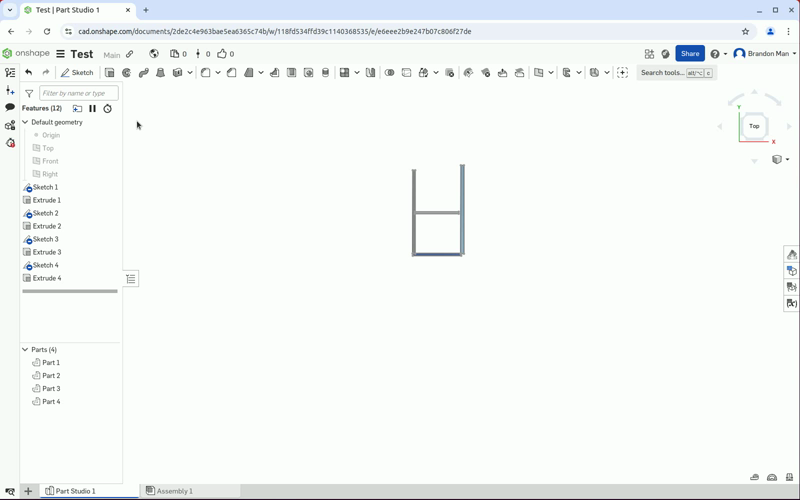
key(shift+h)
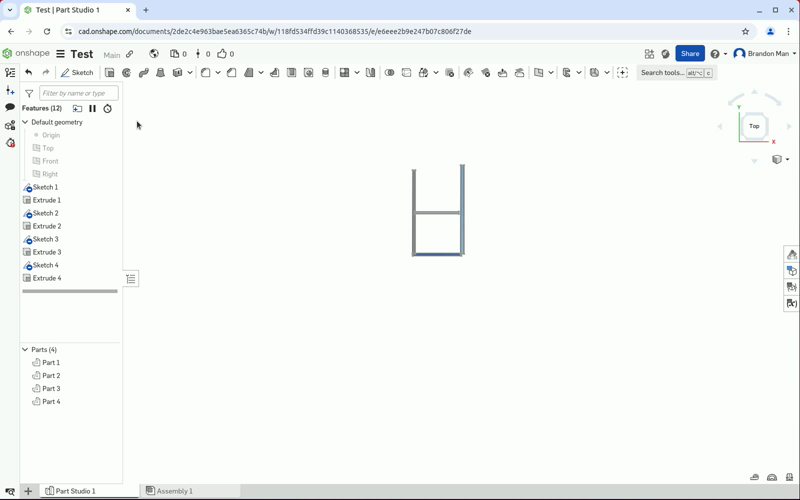
key(shift+7)
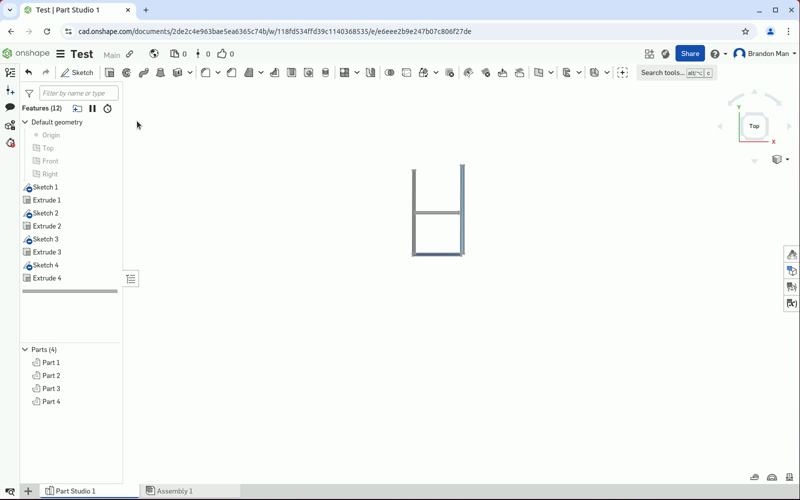
key(up, 3)
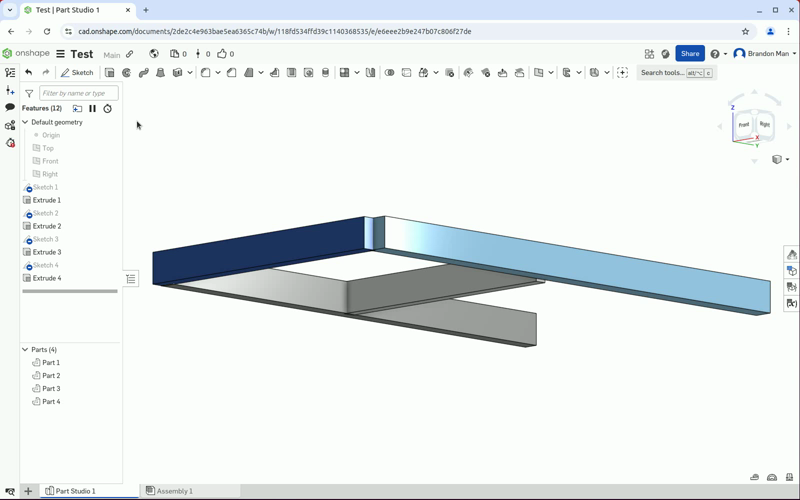
key(left, 3)
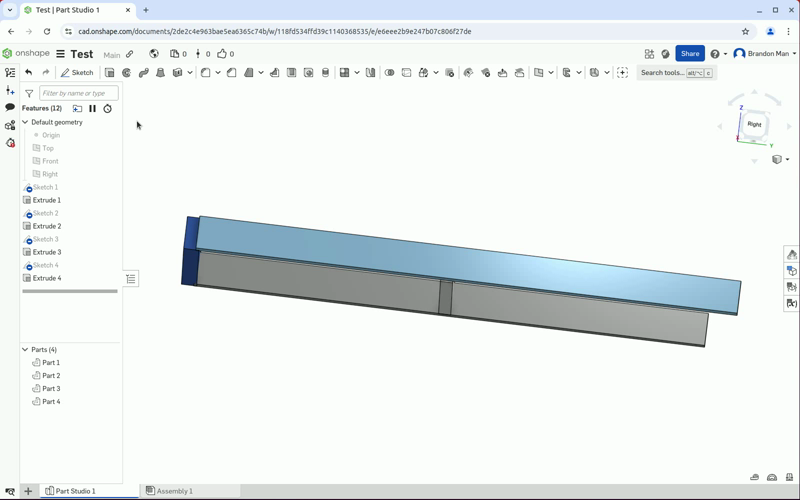
key(right, 3)
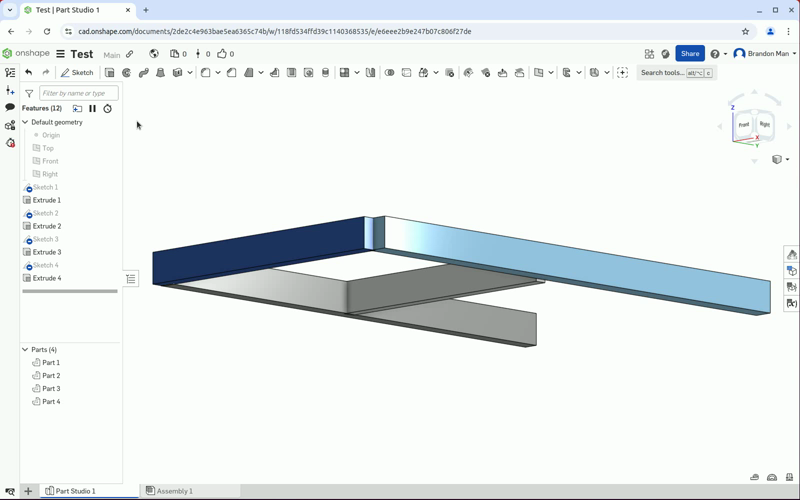
key(down, 3)
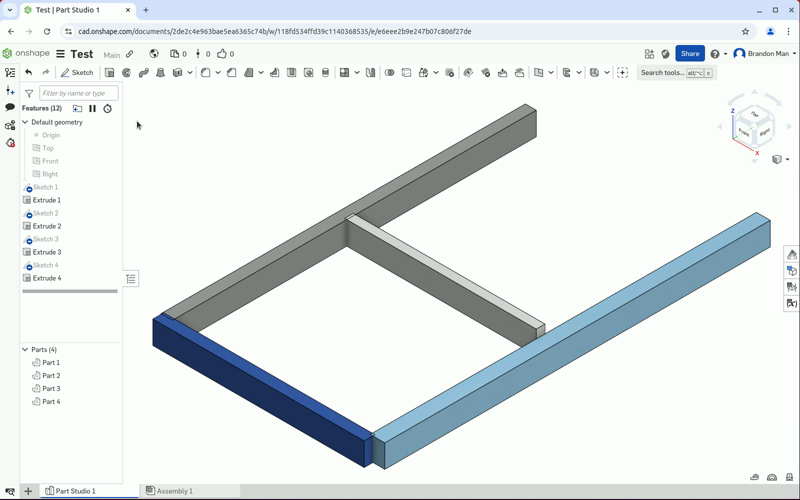
mouse_move(73, 189)
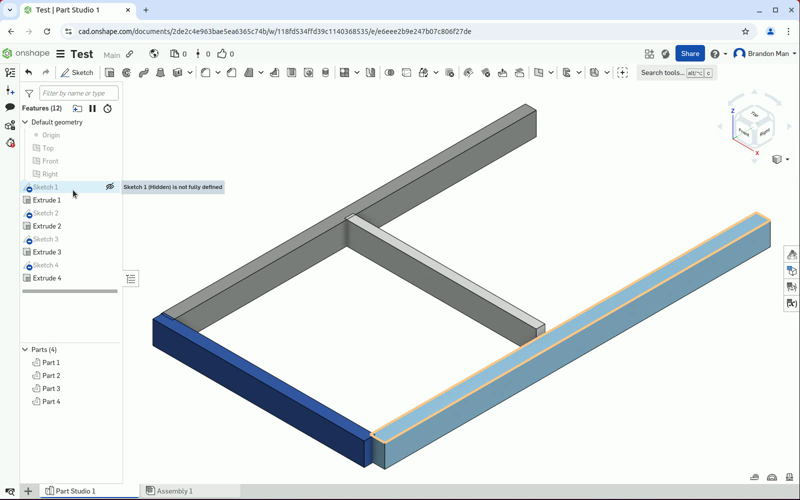
click(73, 189)